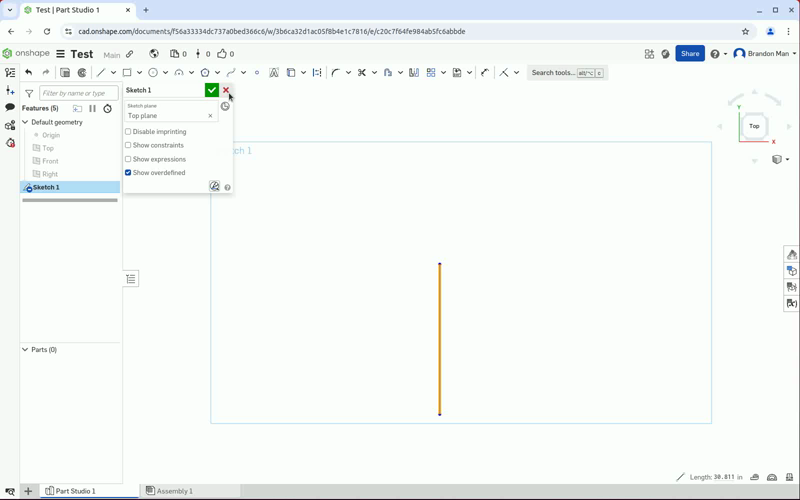
key(shift+h)
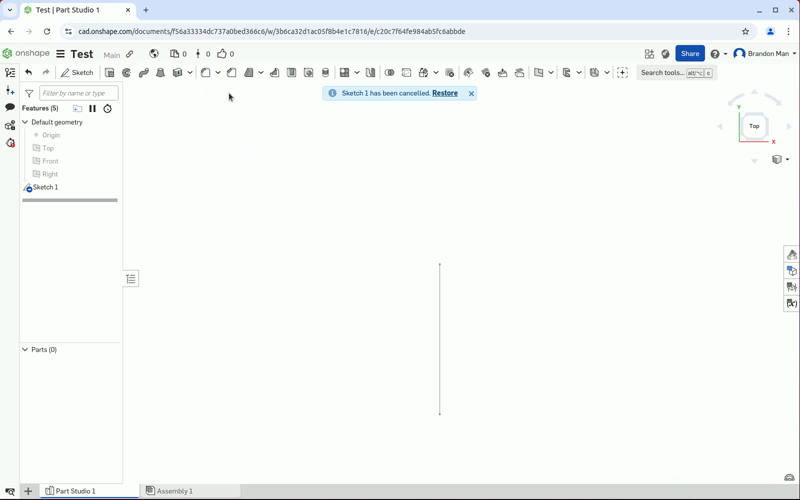
key(shift+s)
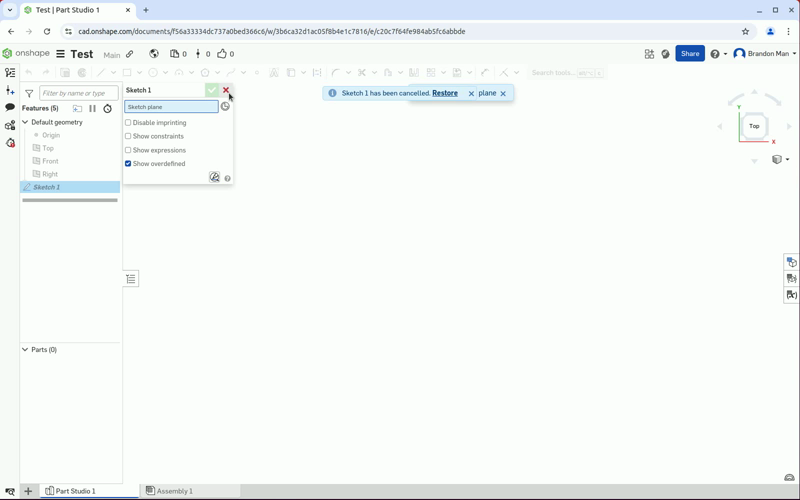
mouse_move(73, 150)
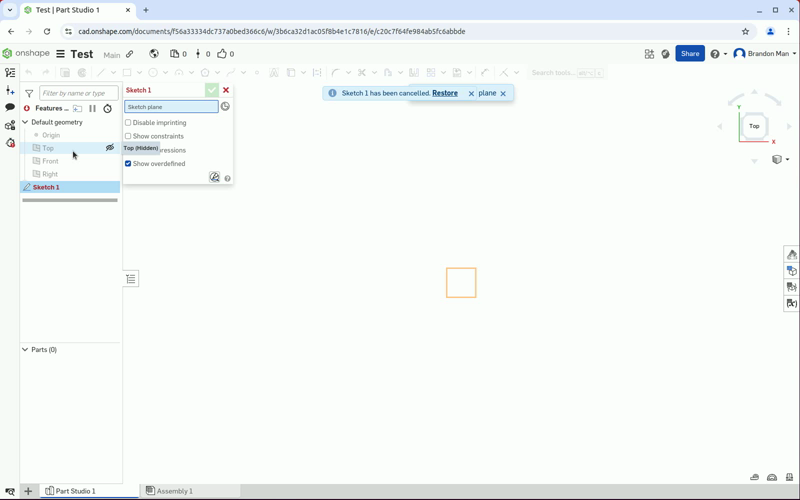
click(73, 150)
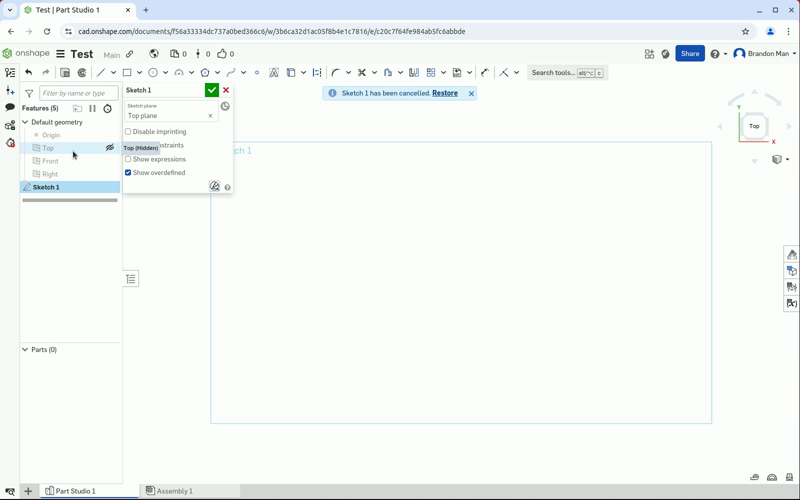
mouse_move(73, 352)
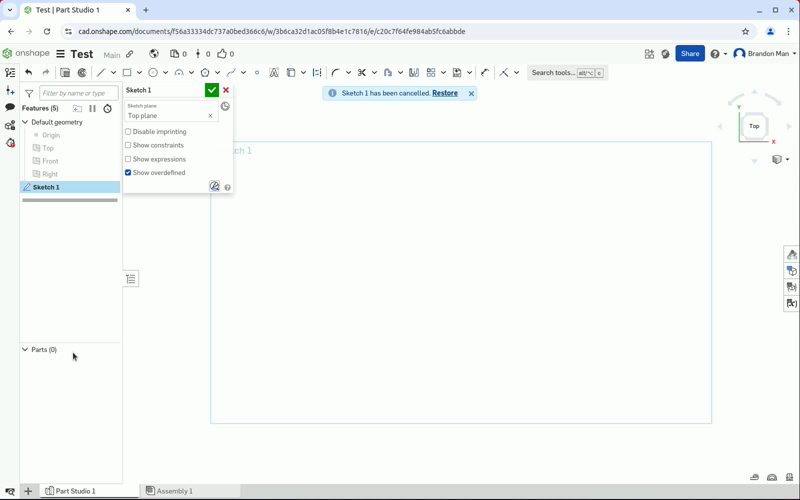
key(y)
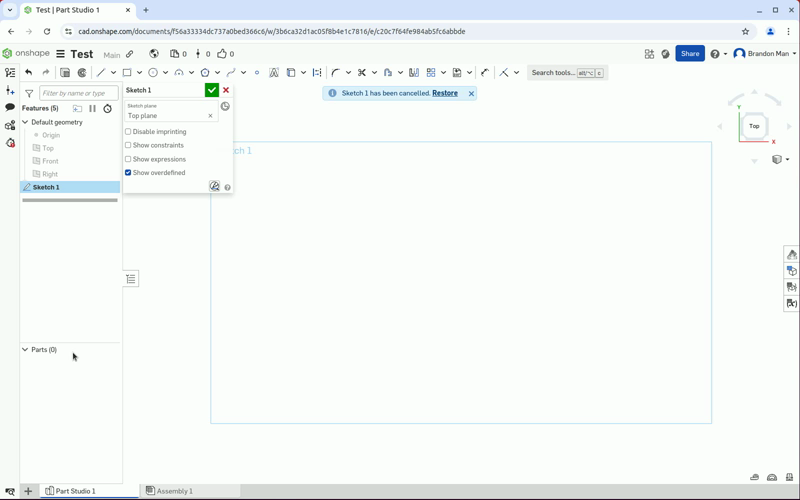
key(l)
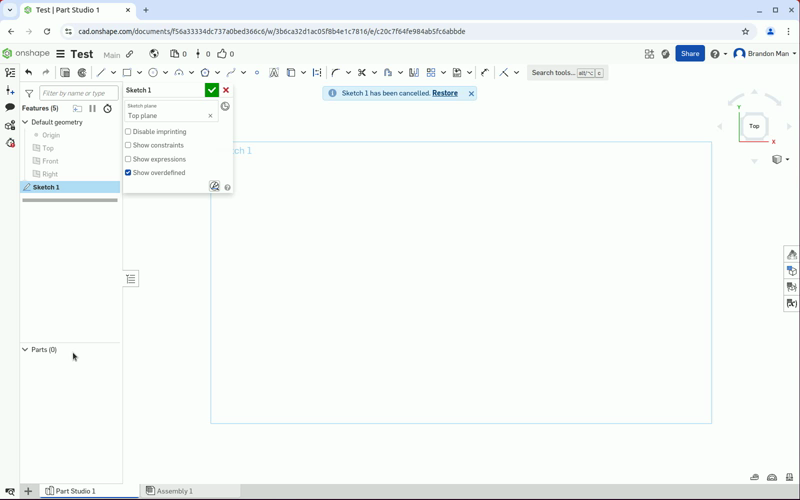
key_down(shift)
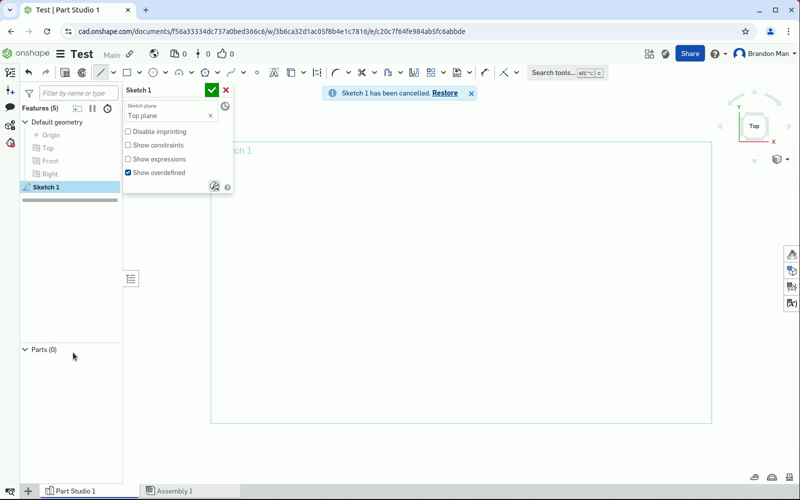
mouse_move(476, 195)
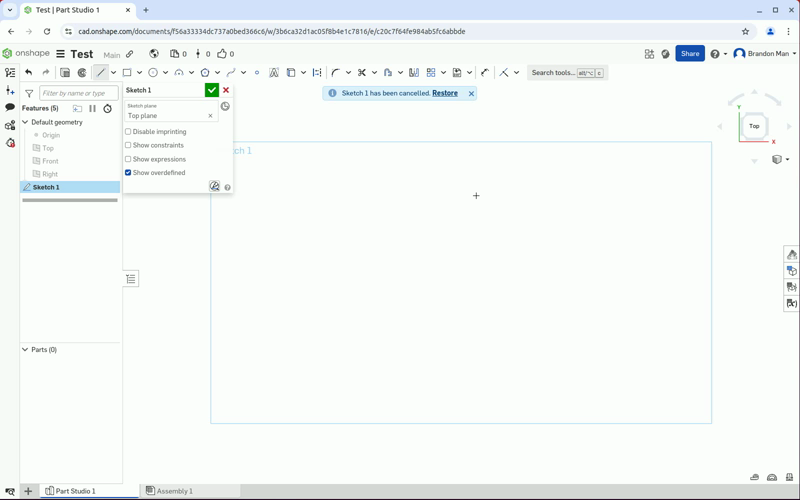
click(476, 195)
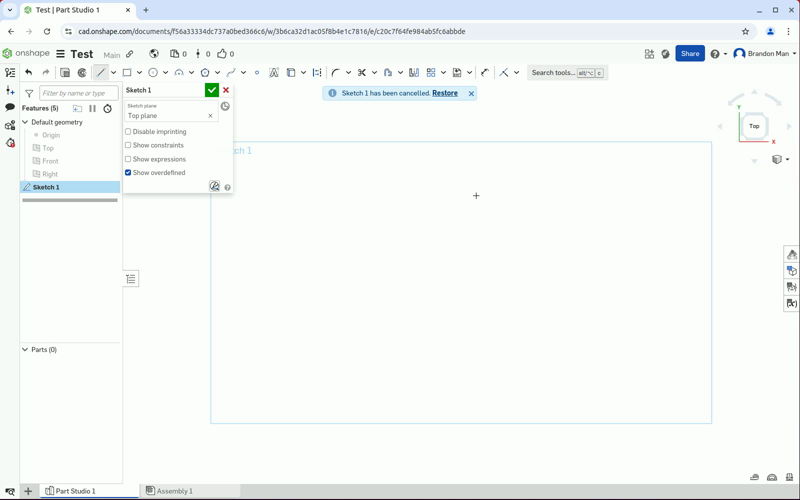
key_up(shift)
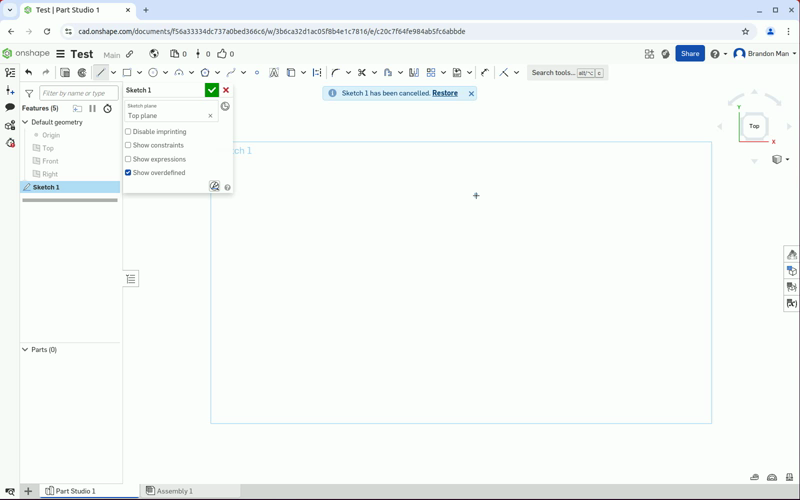
key_down(shift)
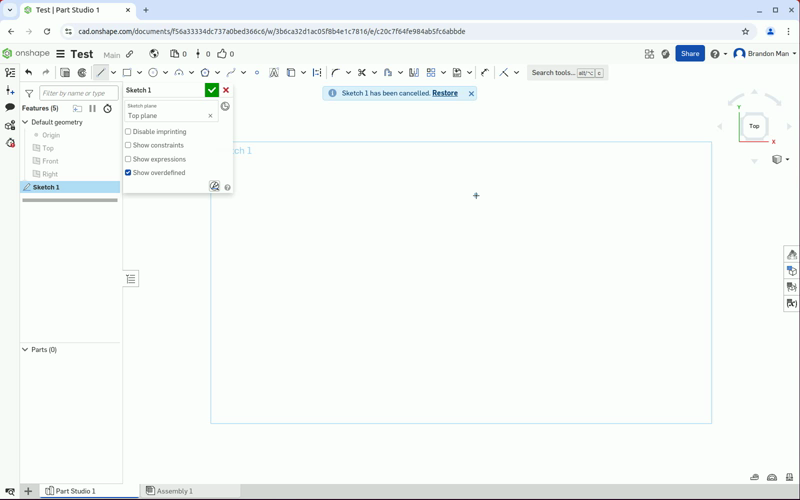
mouse_move(506, 195)
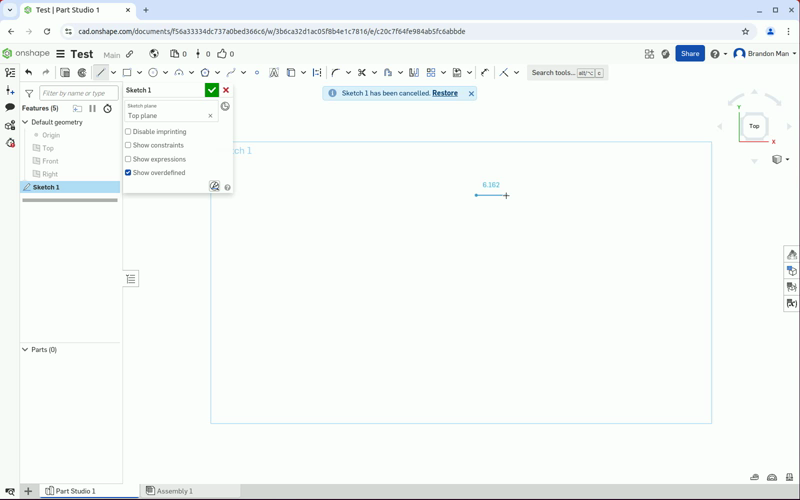
mouse_move(501, 195)
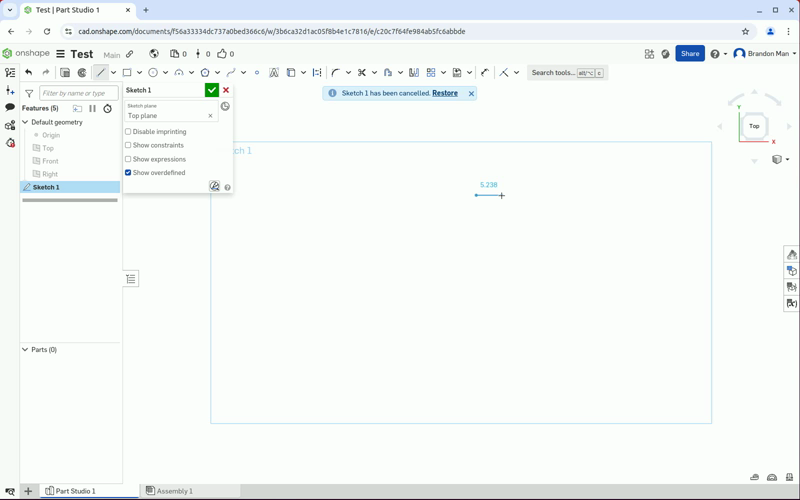
click(501, 195)
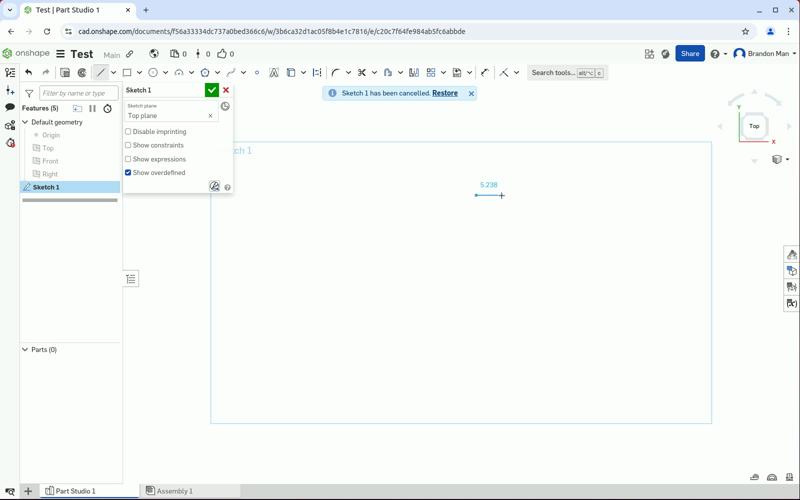
key_up(shift)
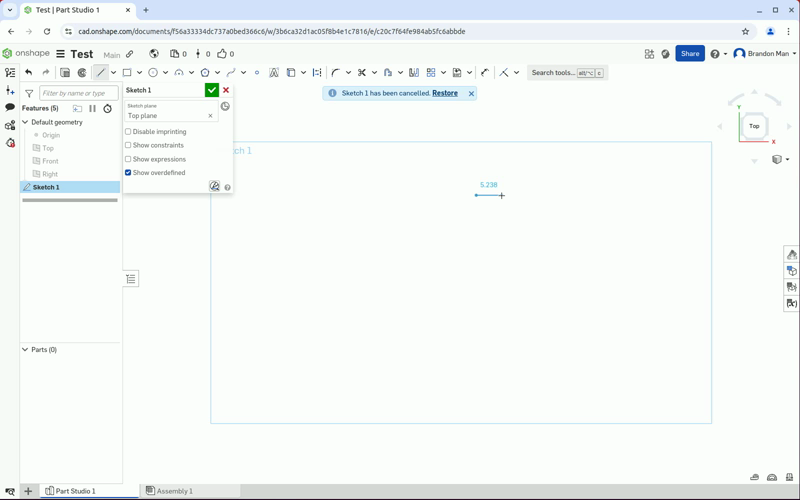
key_down(shift)
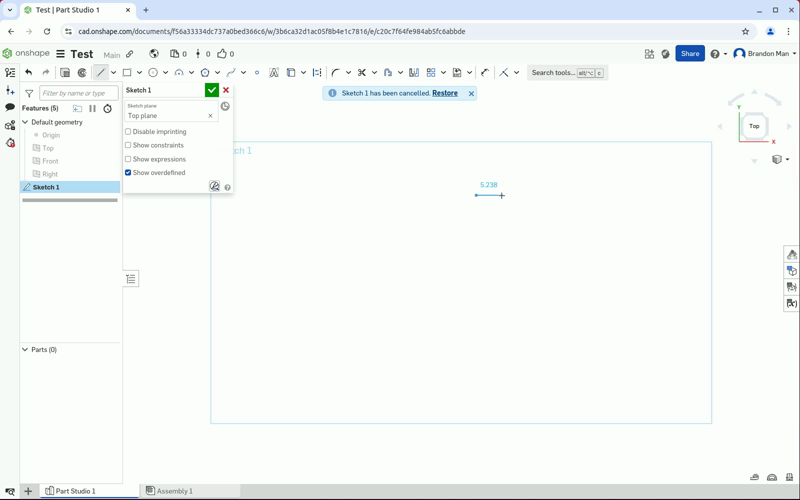
mouse_move(531, 195)
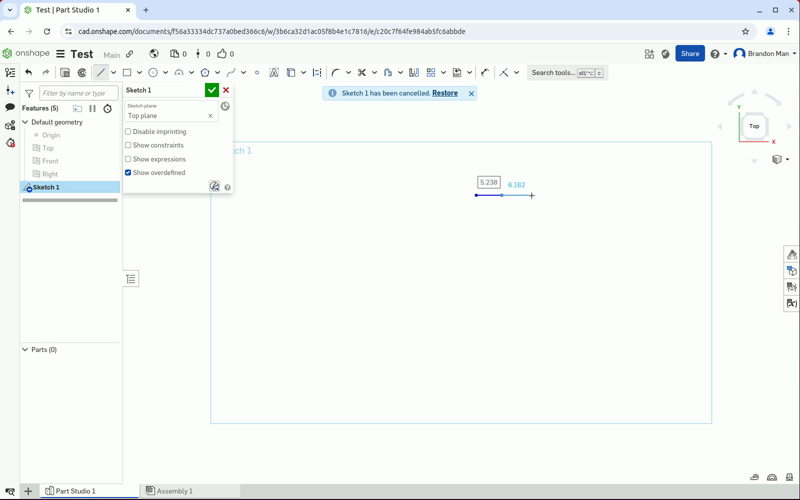
mouse_move(501, 169)
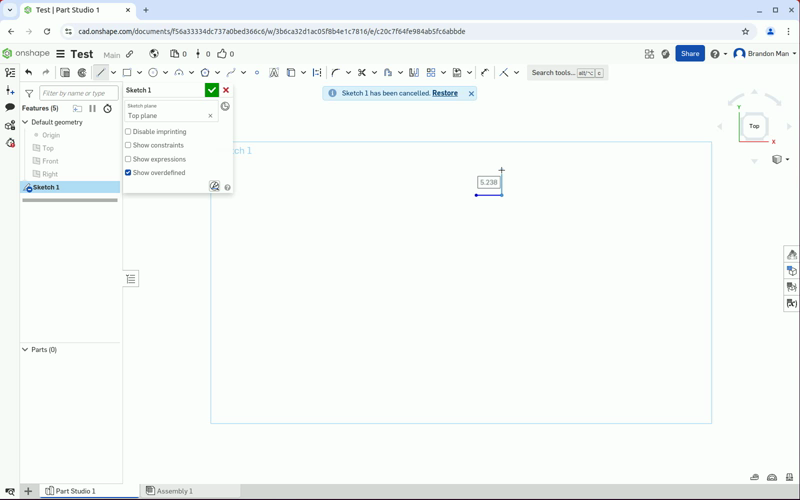
click(501, 169)
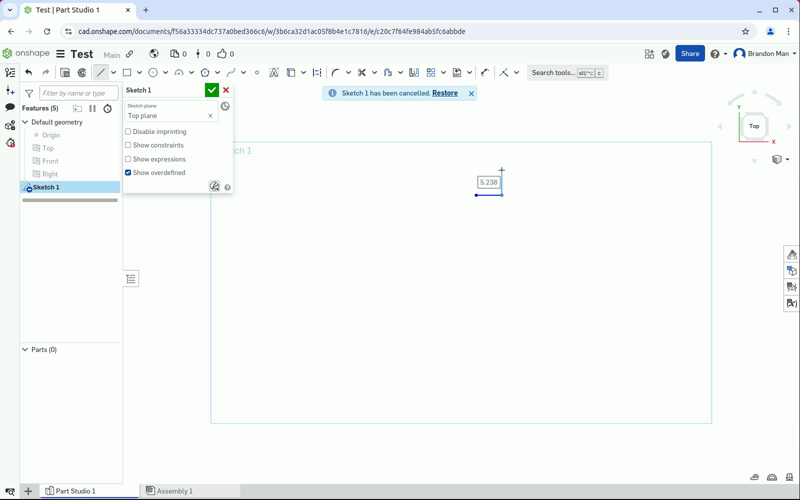
key_up(shift)
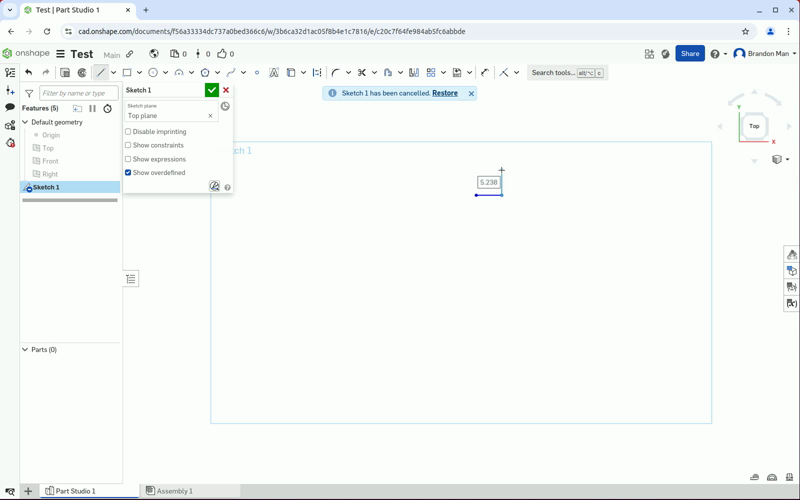
key_down(shift)
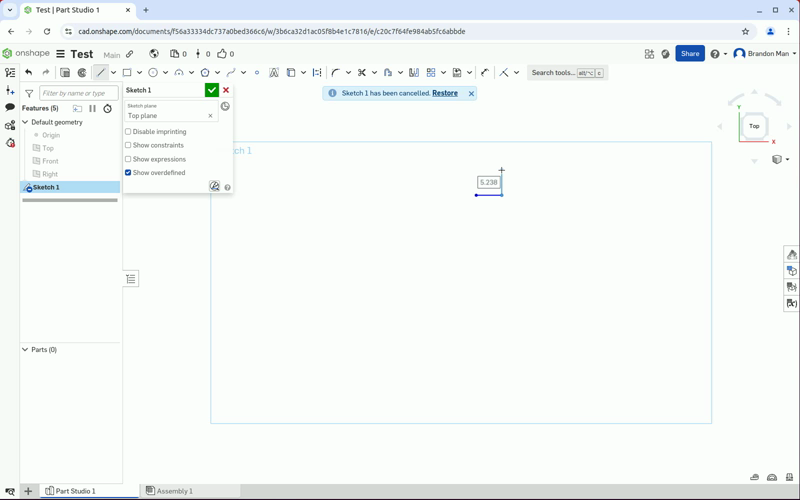
mouse_move(531, 169)
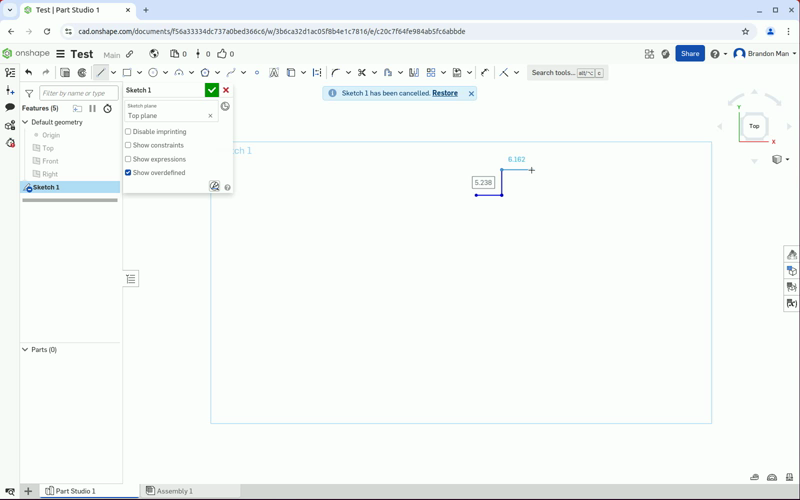
mouse_move(476, 169)
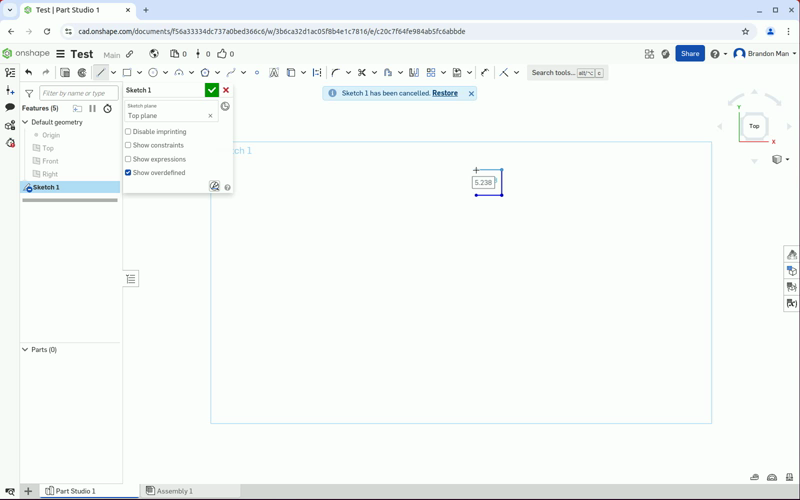
click(476, 169)
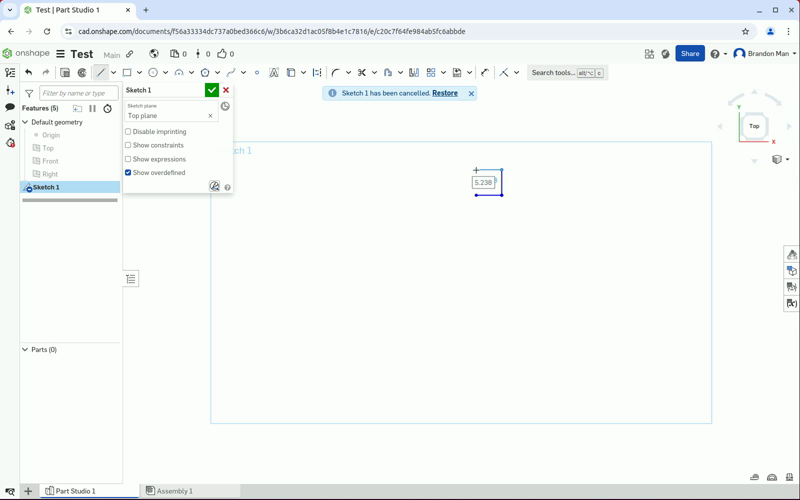
key_up(shift)
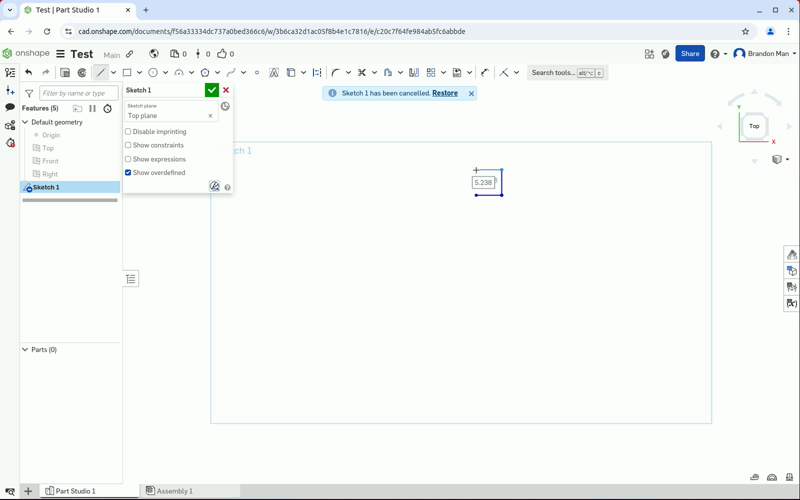
mouse_move(506, 169)
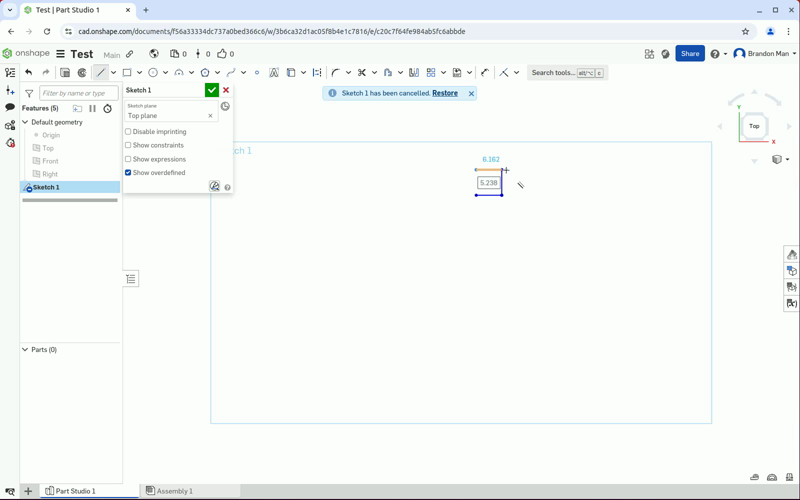
key_down(shift)
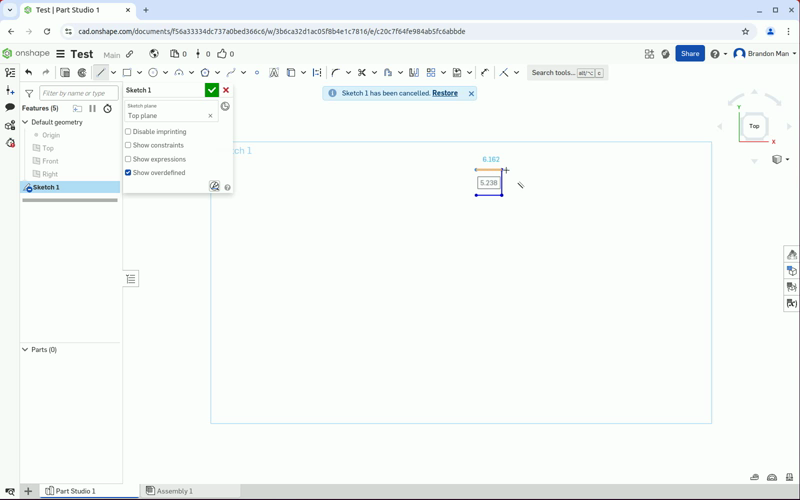
mouse_move(476, 195)
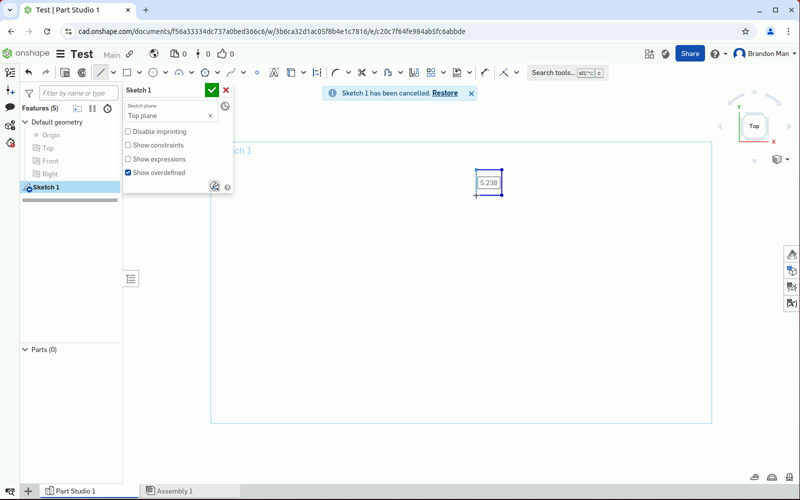
key_up(shift)
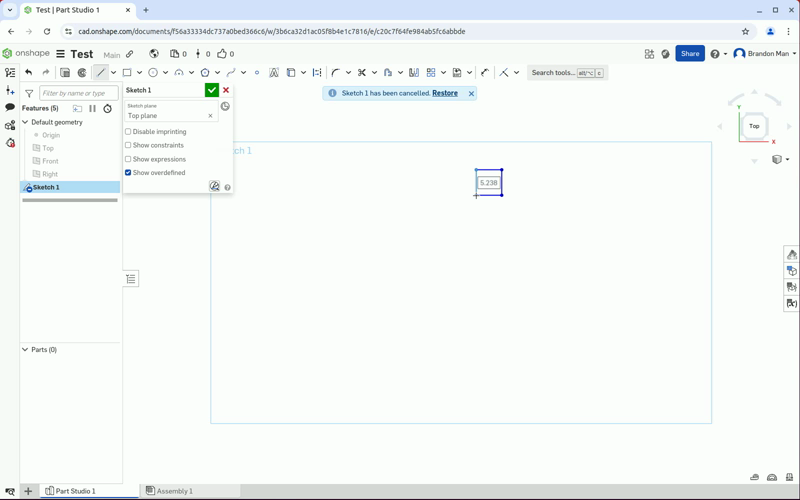
click(476, 195)
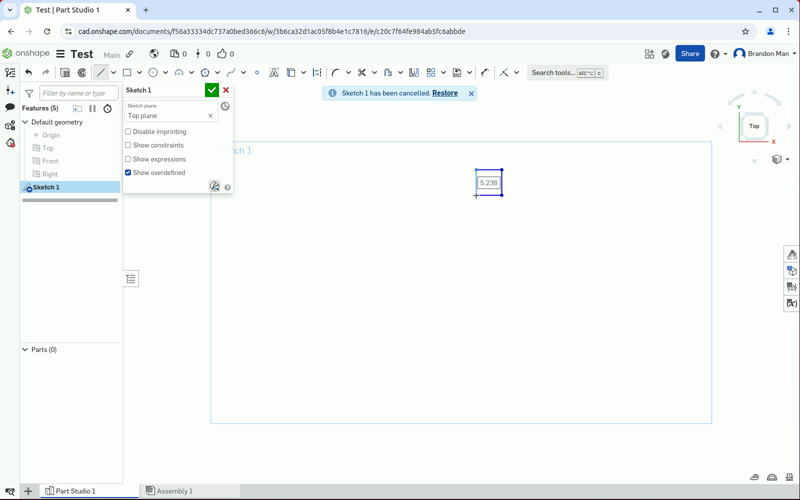
key(esc)
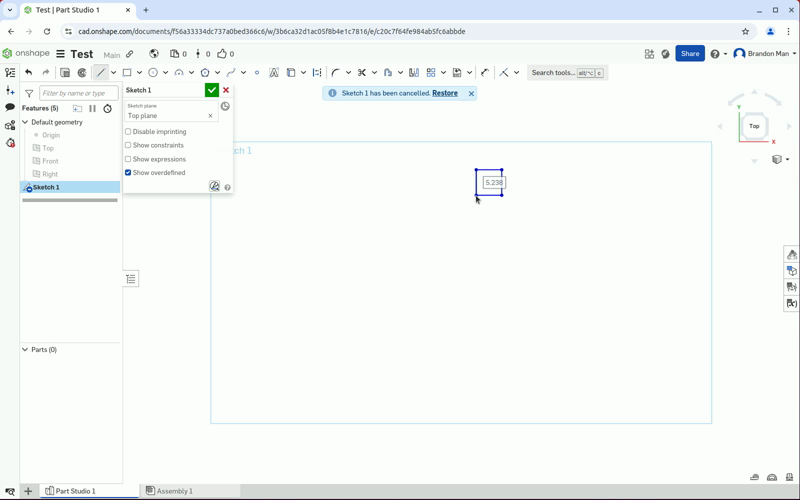
mouse_move(496, 180)
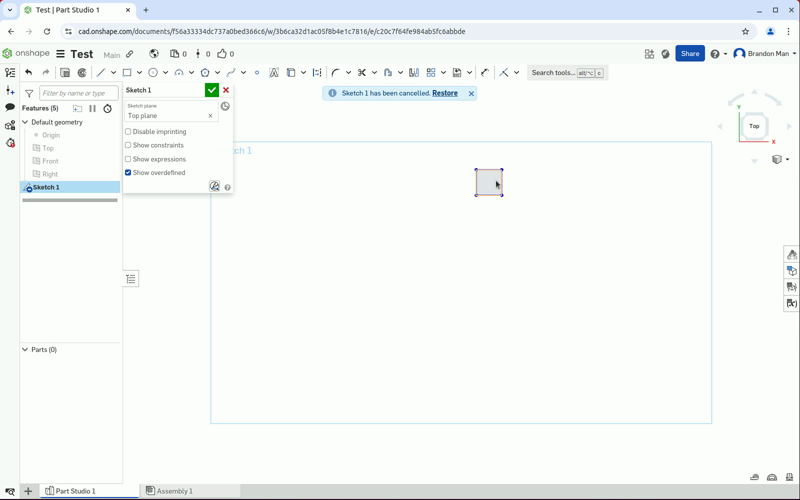
scroll(6)
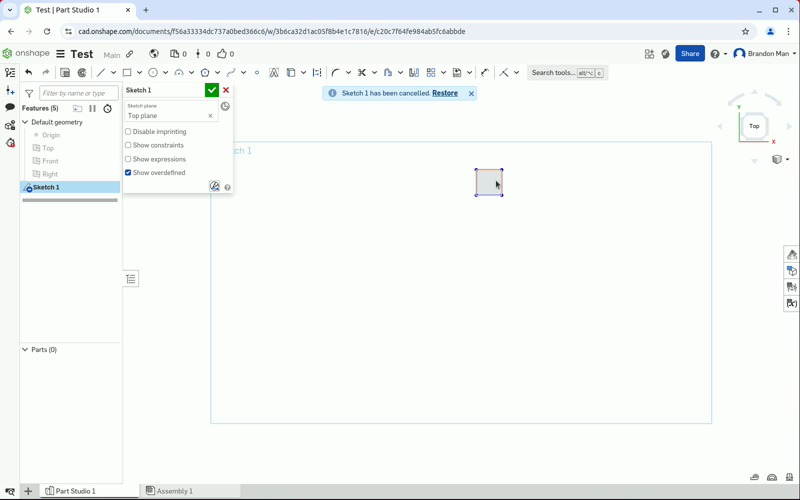
scroll(6)
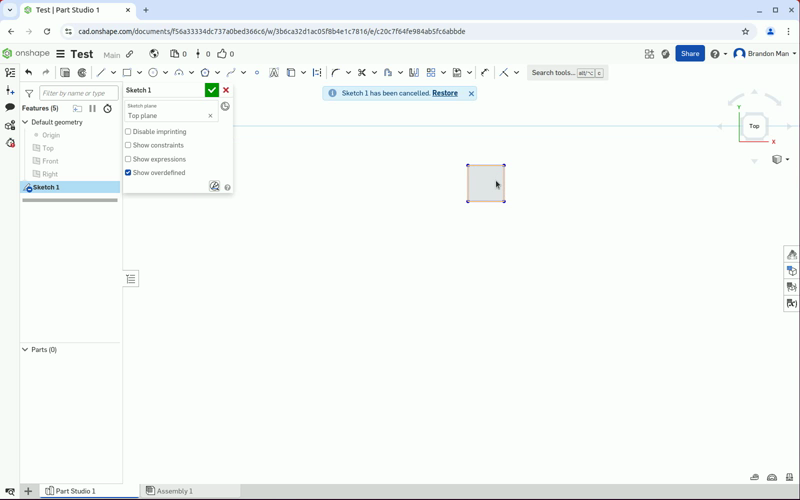
scroll(6)
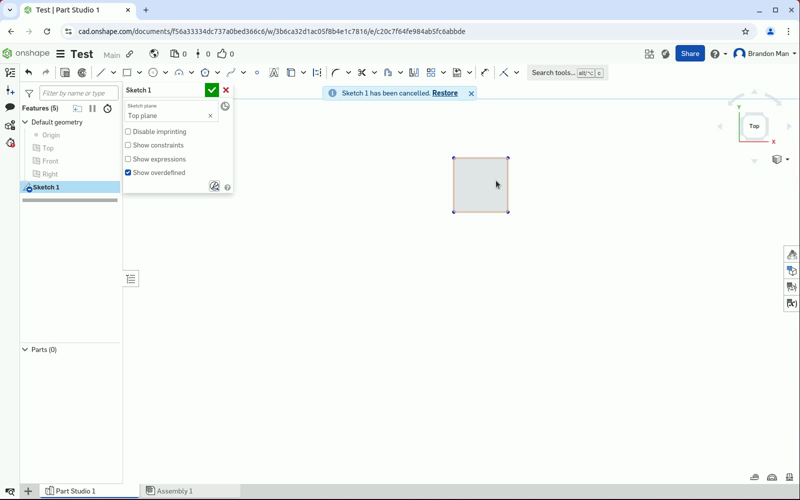
scroll(6)
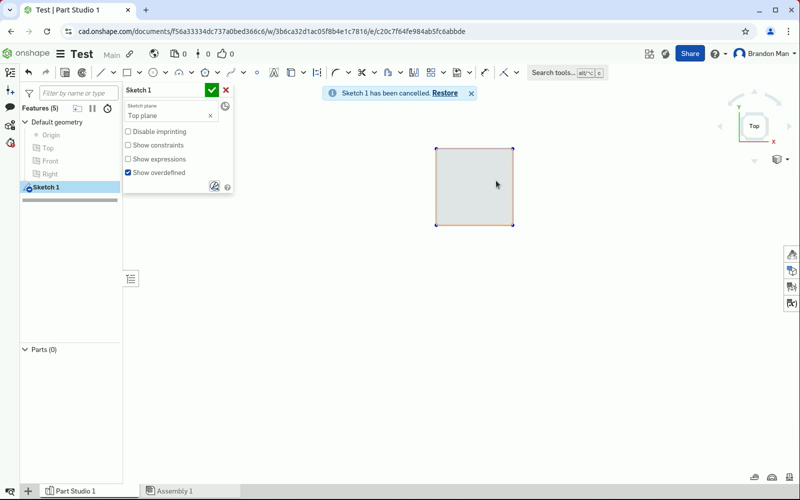
scroll(6)
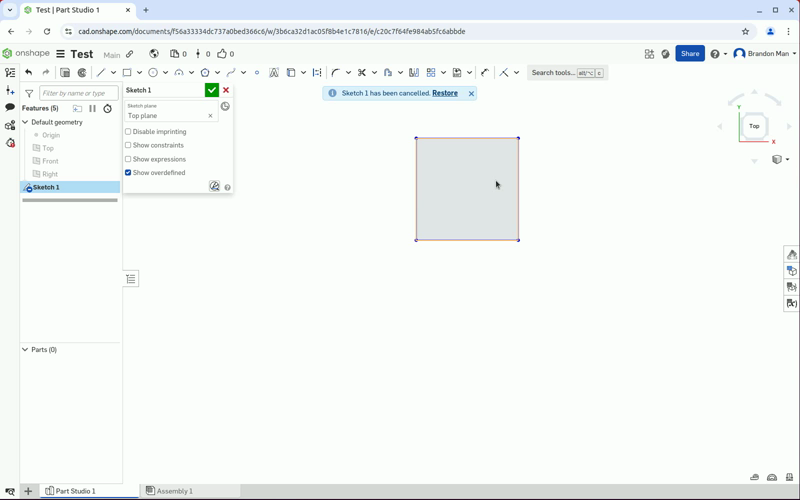
scroll(6)
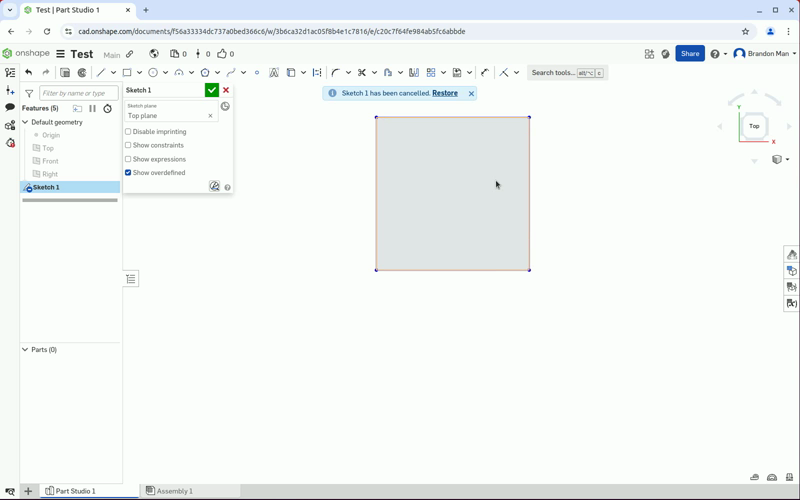
scroll(6)
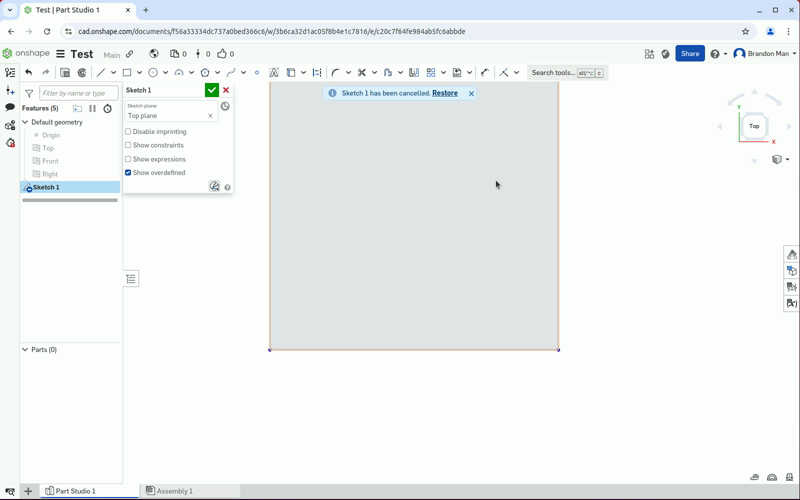
click(496, 180)
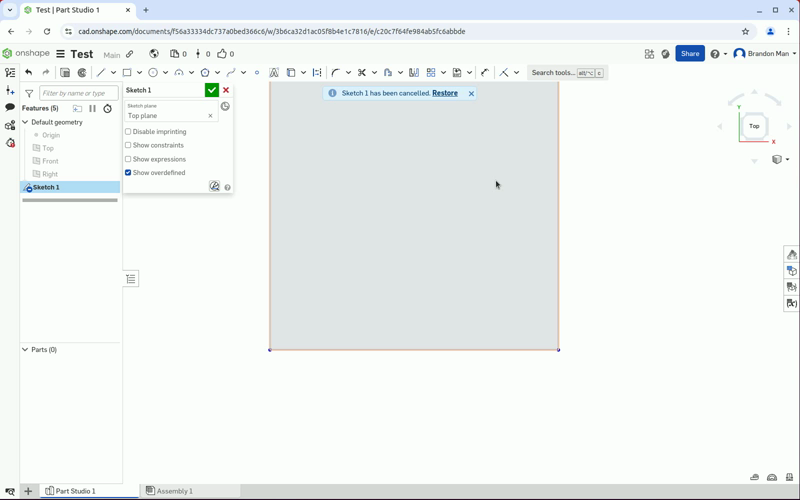
scroll(-6)
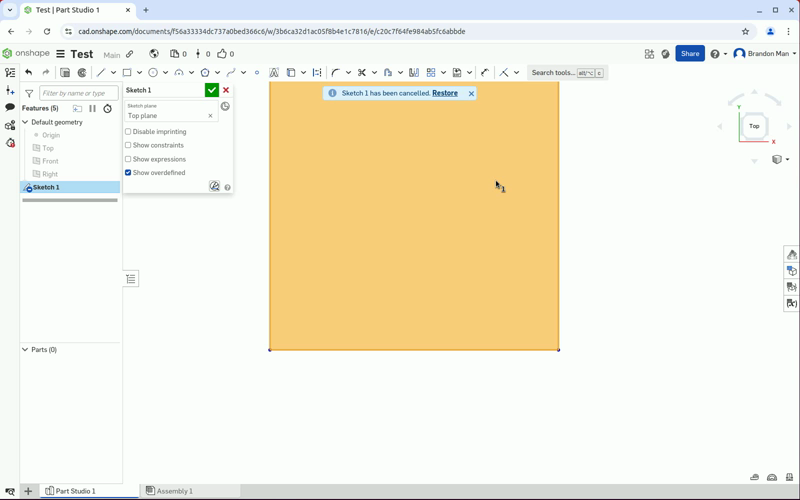
scroll(-6)
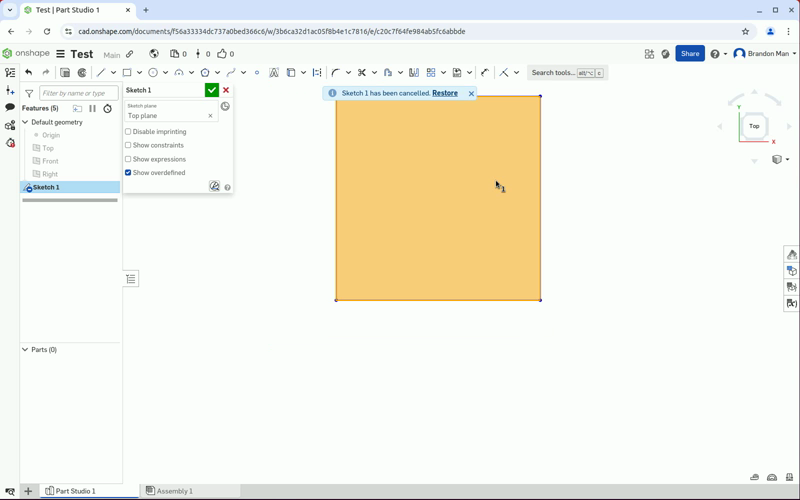
scroll(-6)
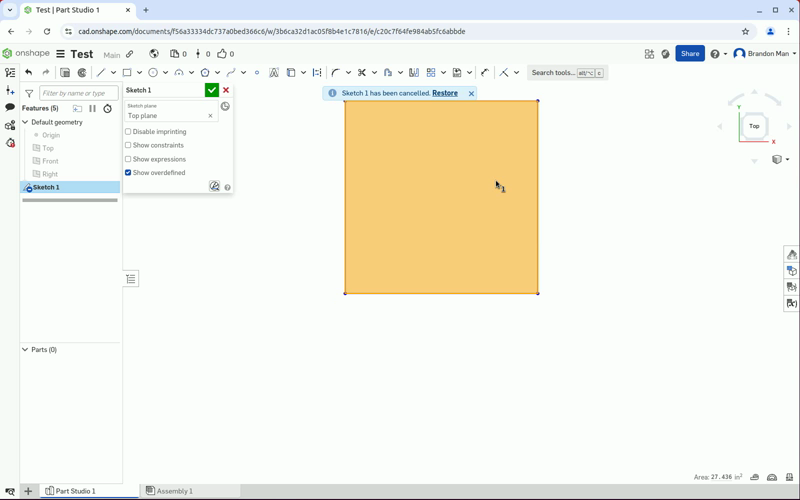
scroll(-6)
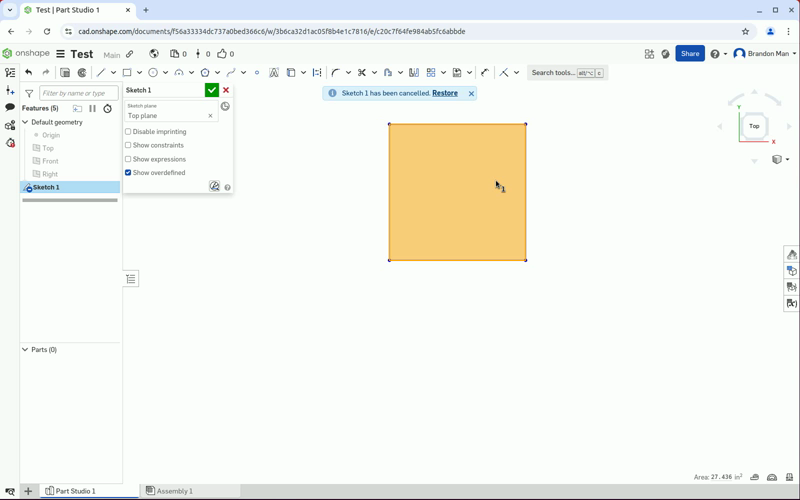
scroll(-6)
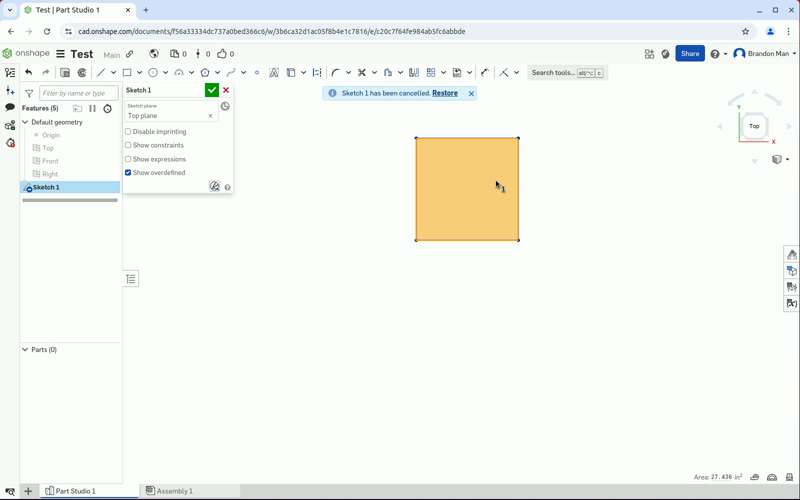
scroll(-6)
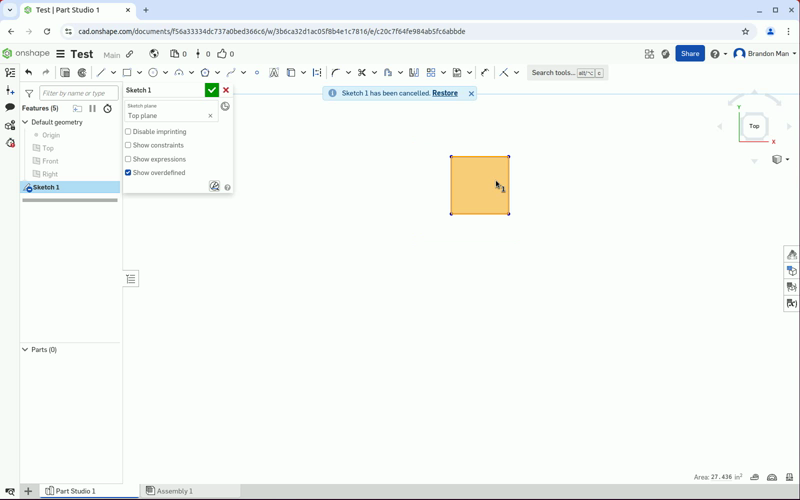
scroll(-6)
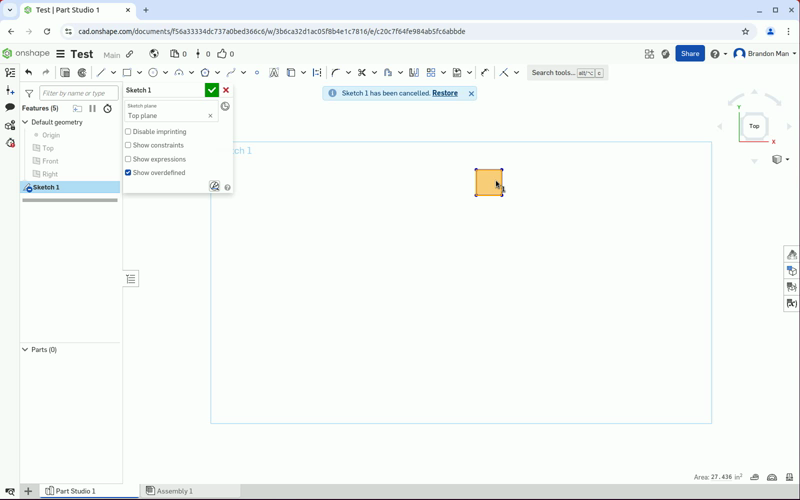
mouse_move(73, 352)
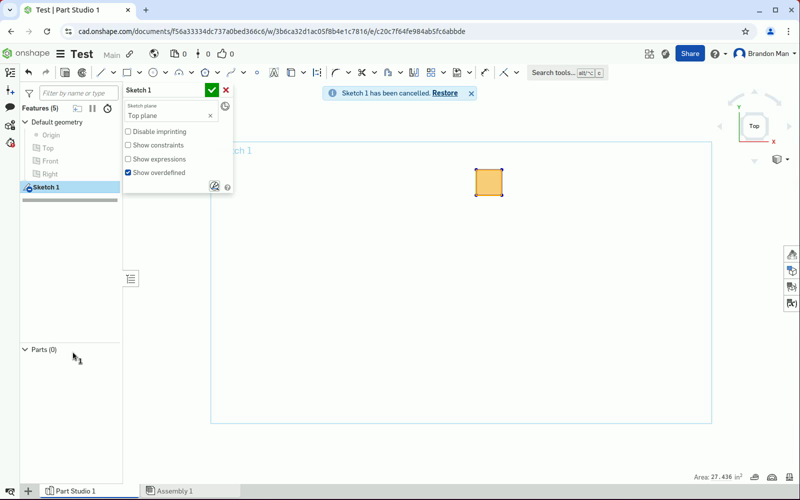
key(shift+y)
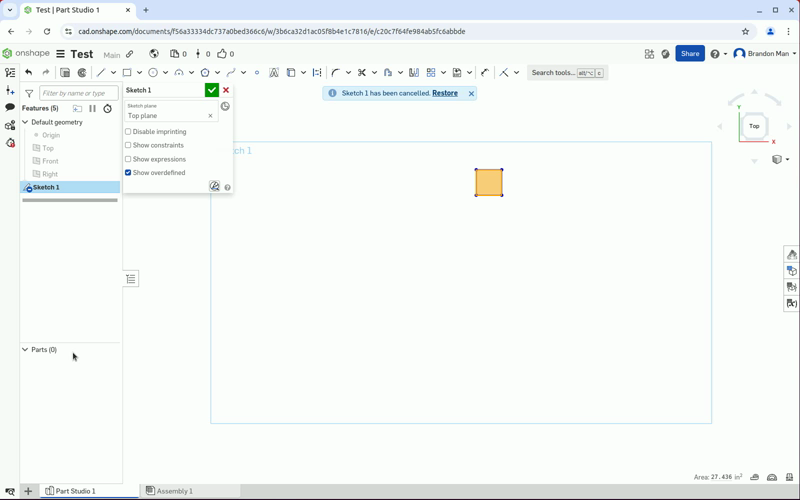
key(shift+e)
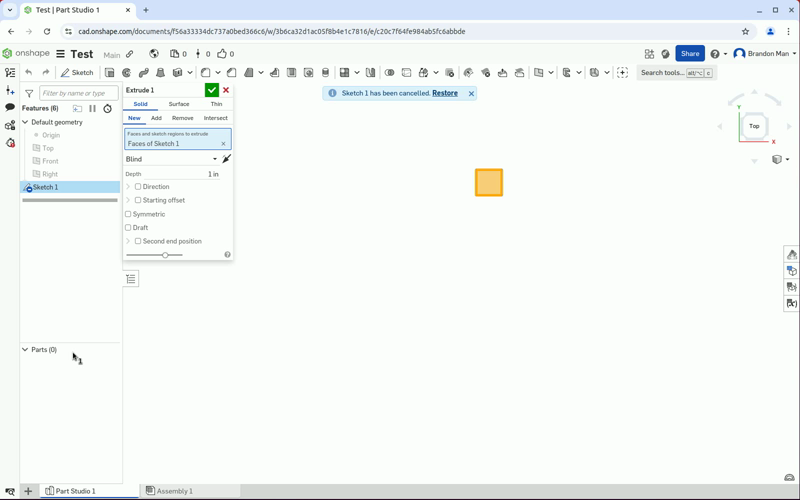
mouse_move(143, 106)
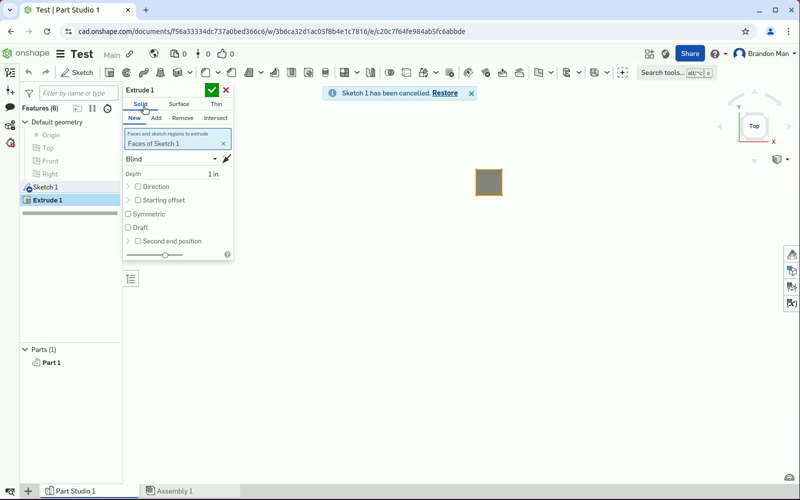
click(143, 106)
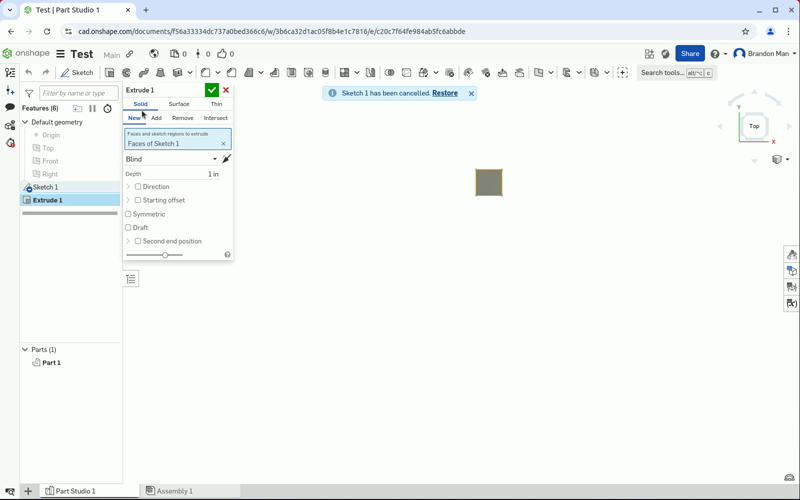
mouse_move(137, 120)
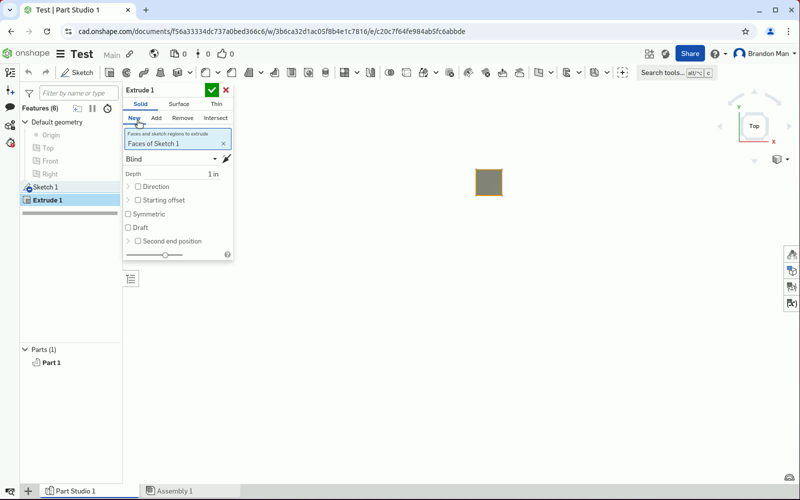
click(137, 120)
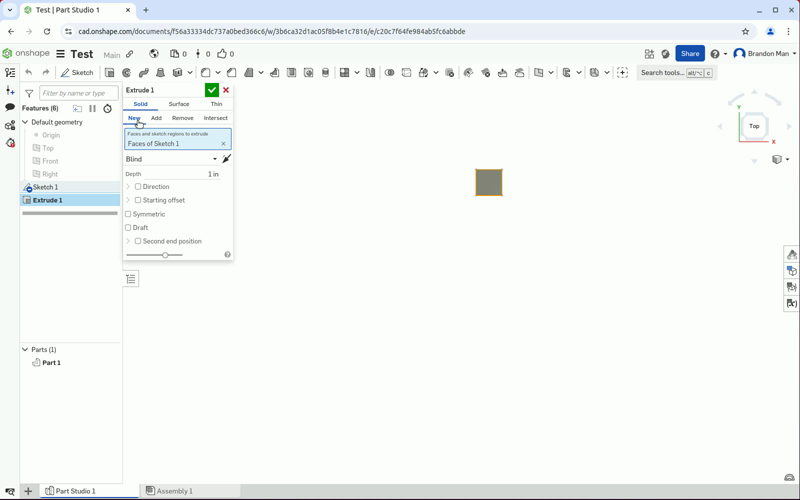
key(tab, 4)
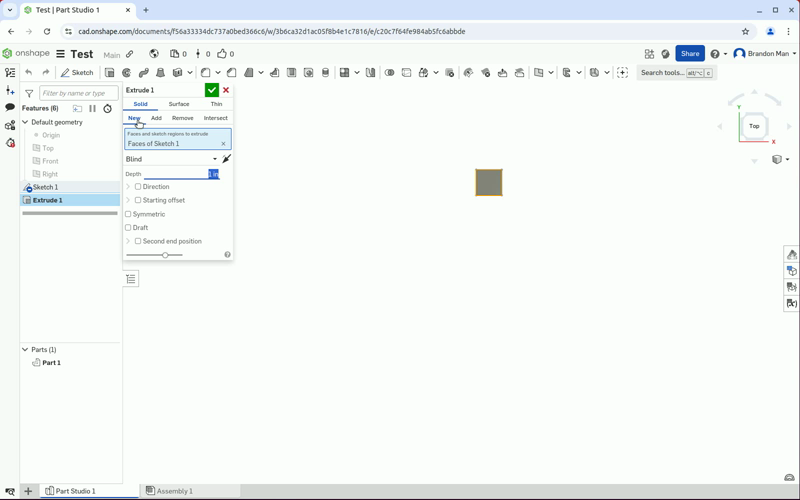
text(0.241)
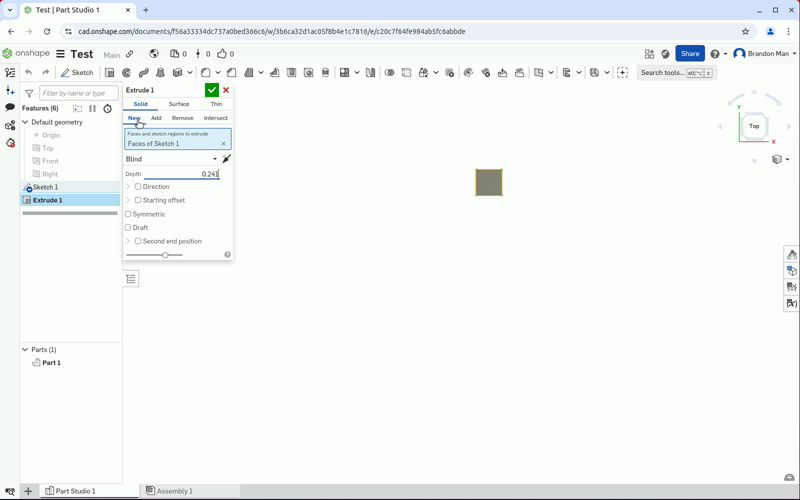
key(enter)
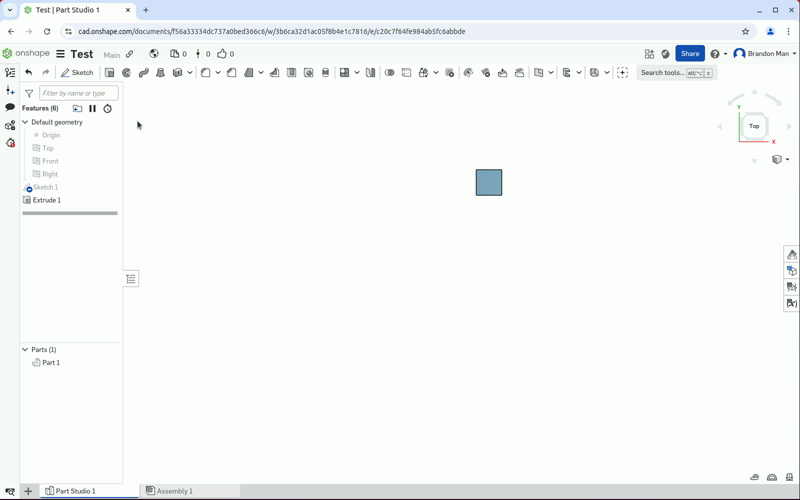
key(shift+h)
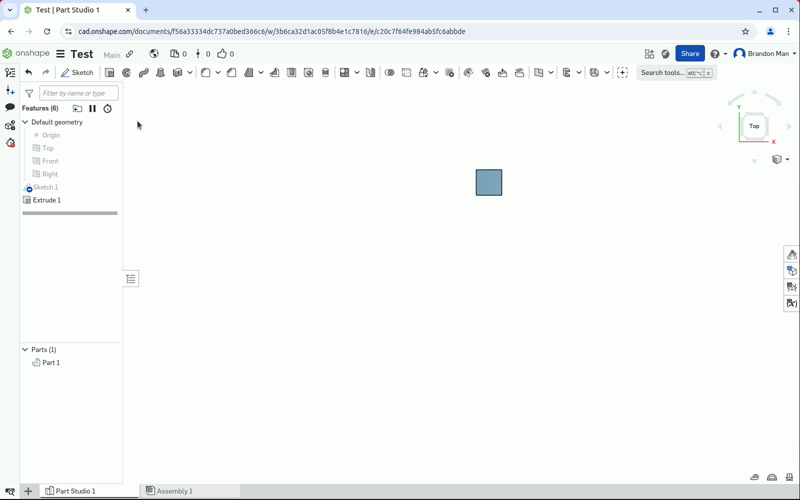
key(shift+h)
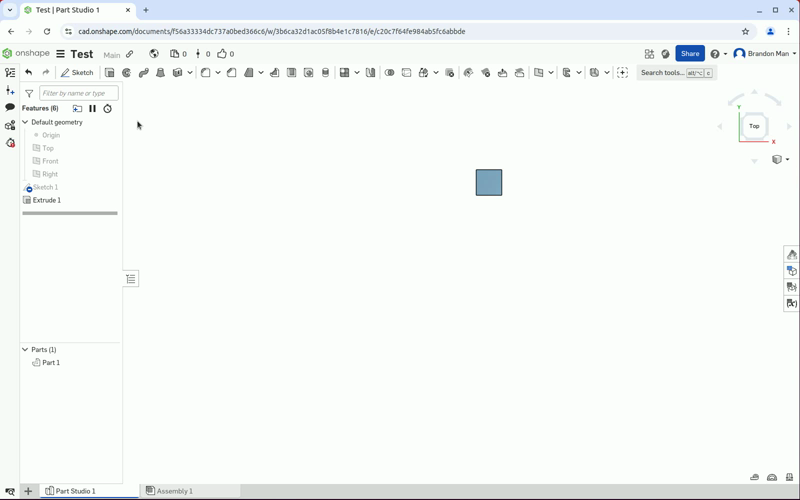
mouse_move(73, 189)
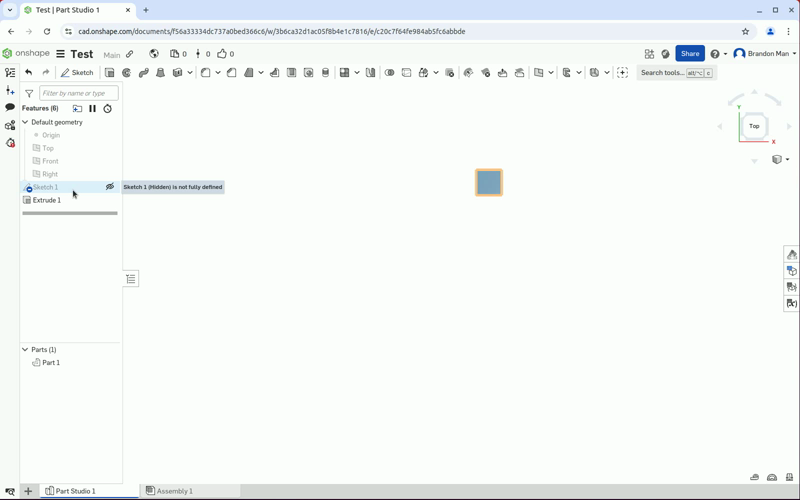
click(73, 189)
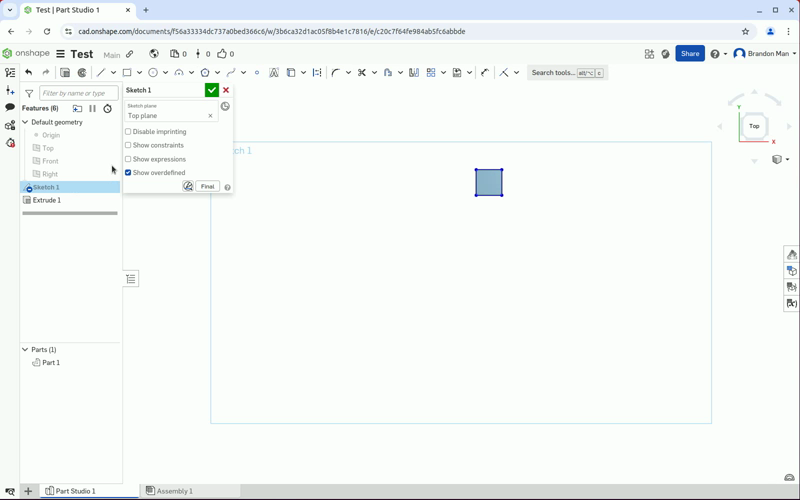
mouse_move(229, 92)
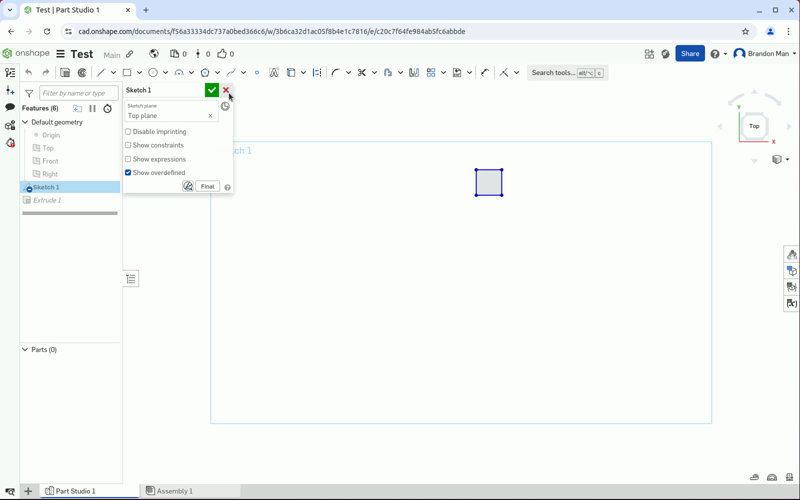
click(229, 92)
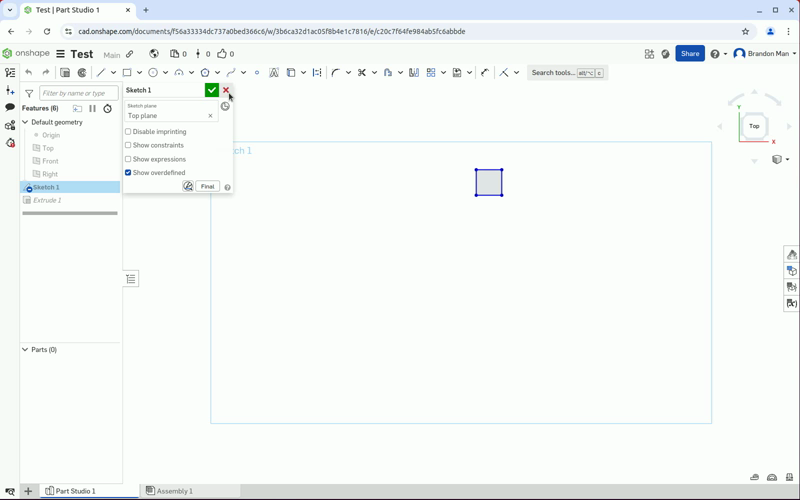
key(shift+s)
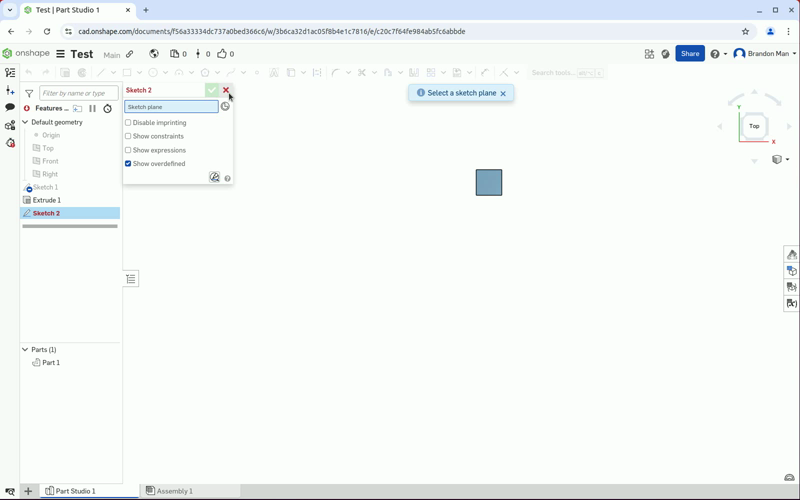
mouse_move(73, 150)
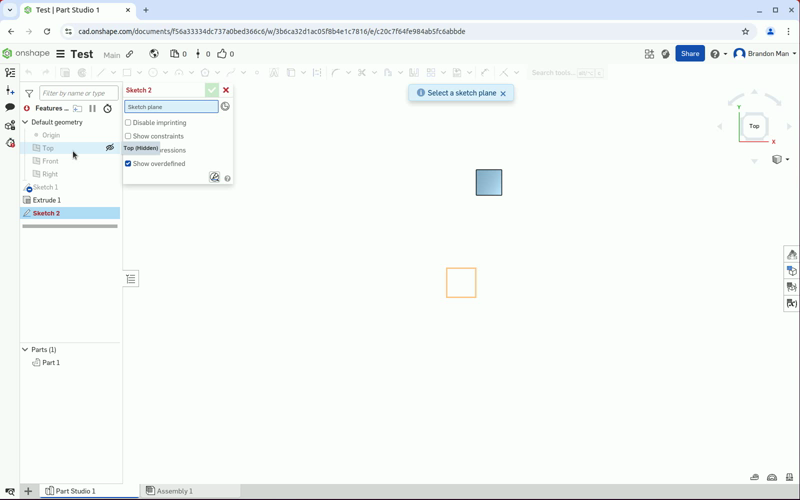
click(73, 150)
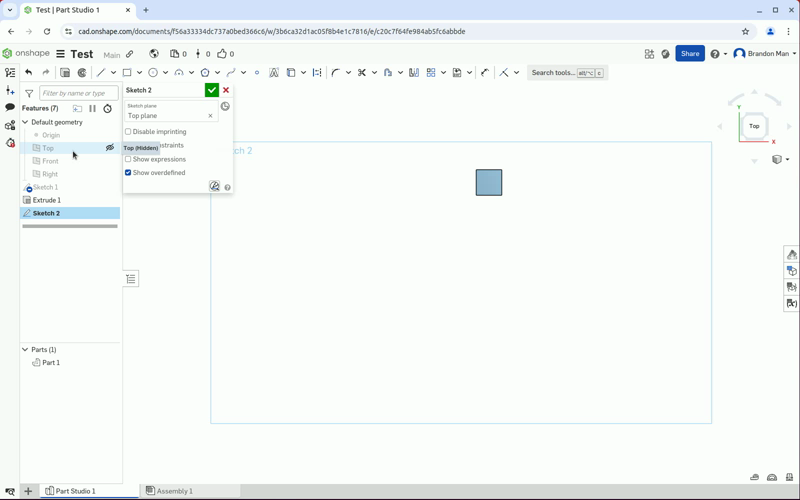
mouse_move(73, 352)
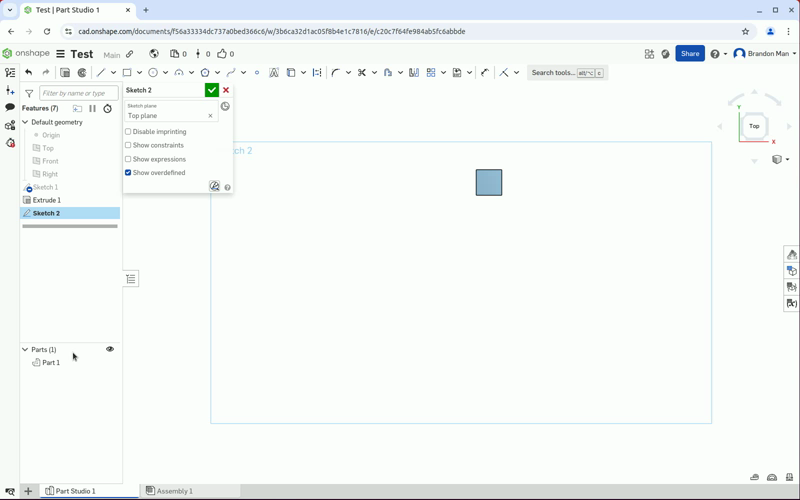
key(y)
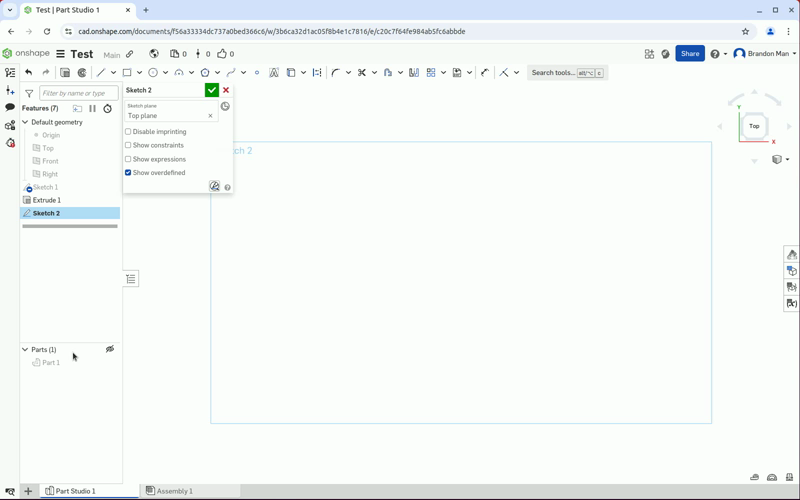
key(l)
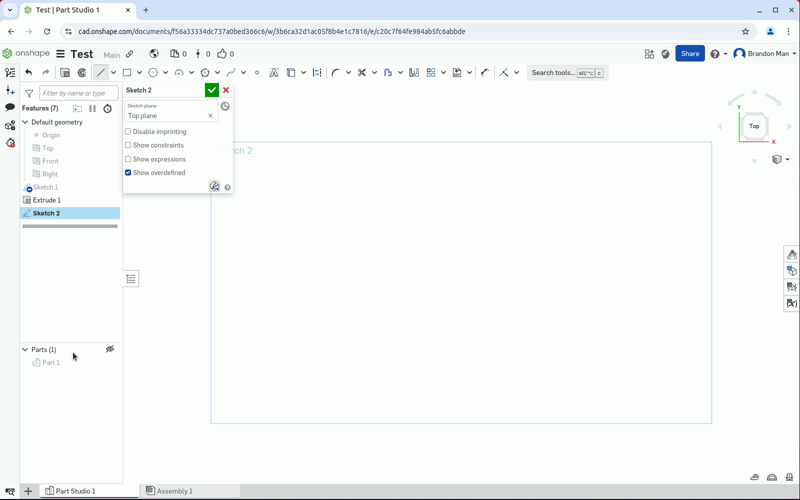
key_down(shift)
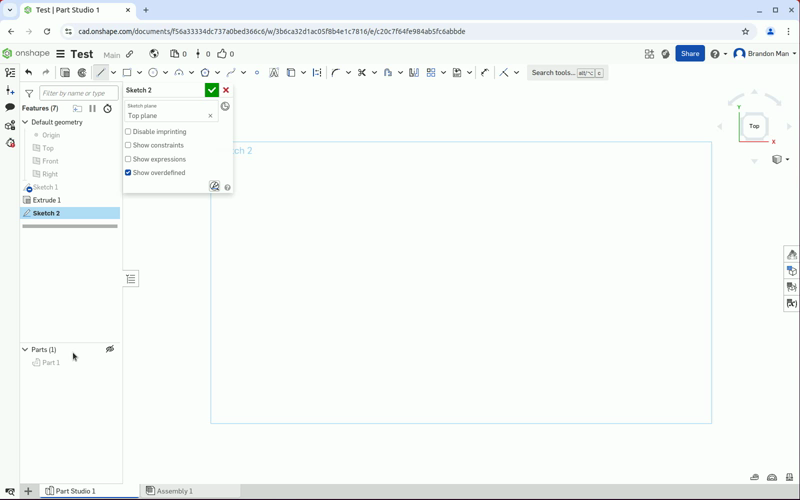
mouse_move(476, 195)
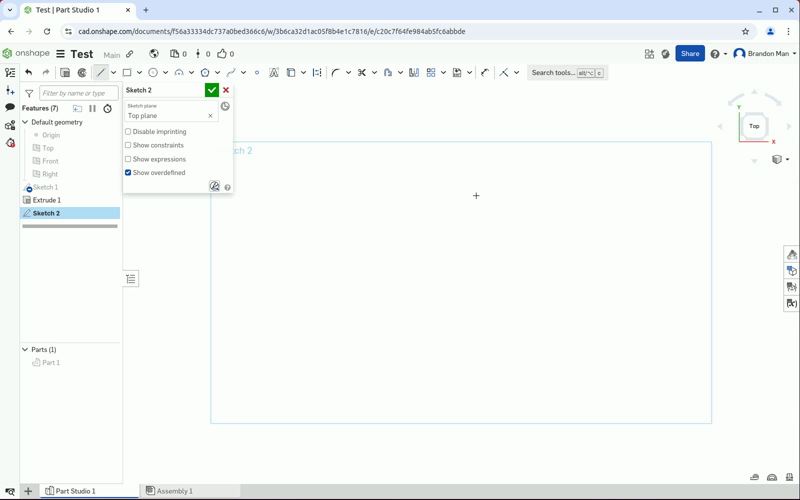
click(476, 195)
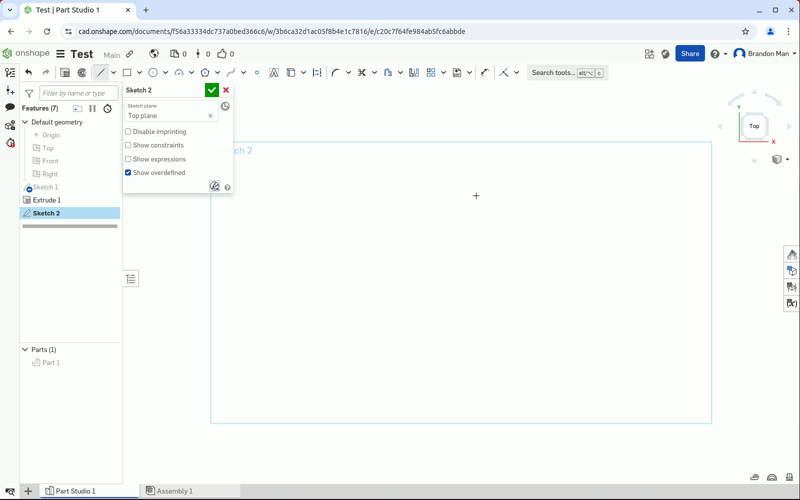
key_up(shift)
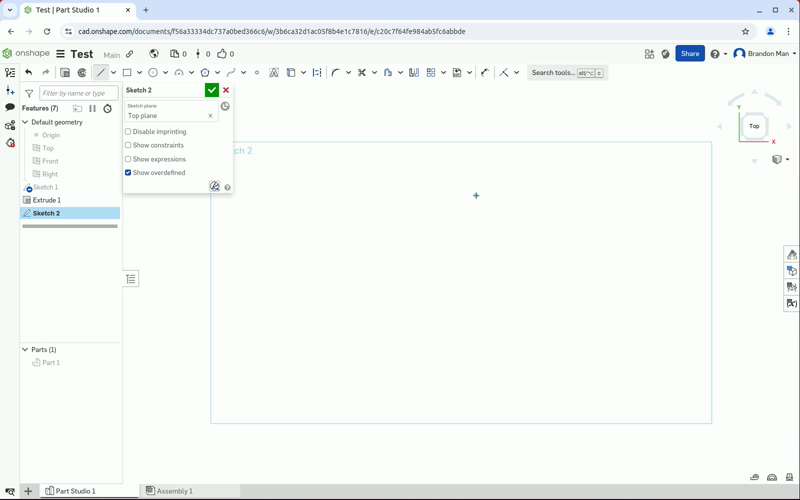
key_down(shift)
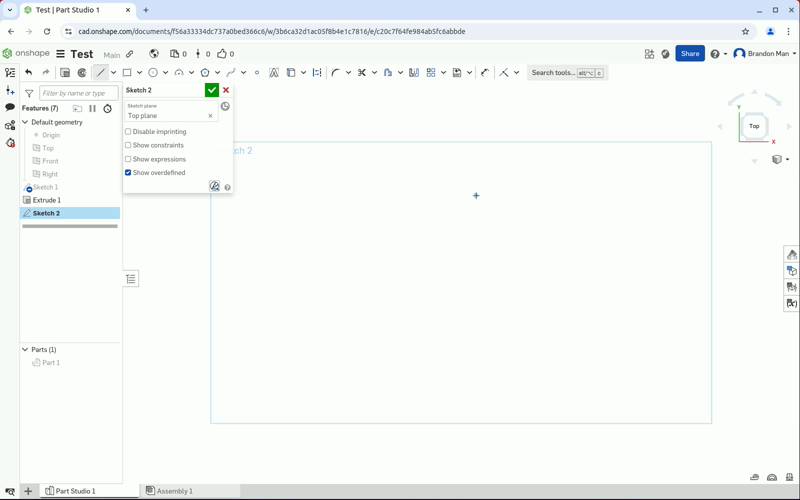
mouse_move(506, 195)
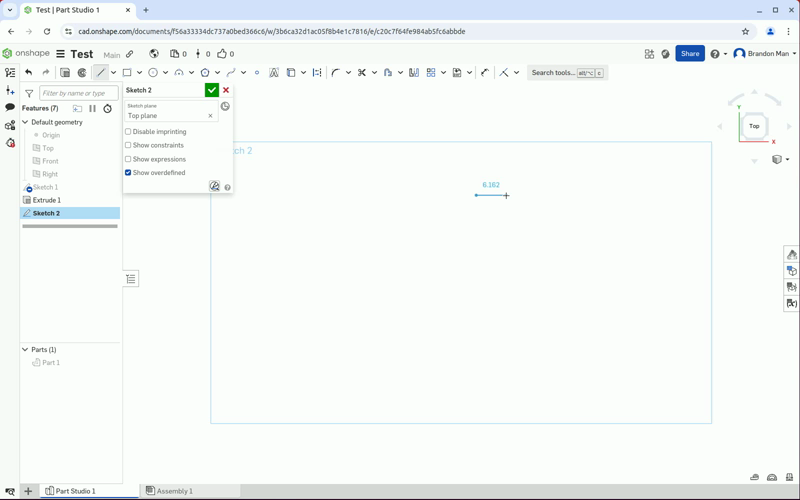
mouse_move(501, 195)
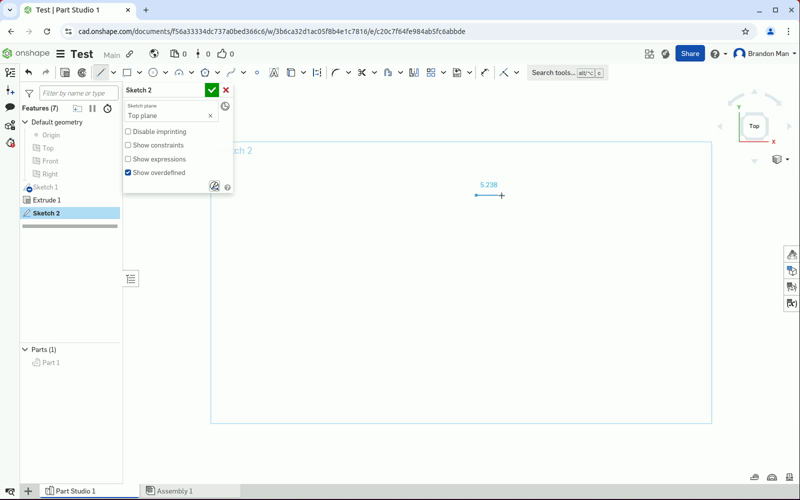
click(501, 195)
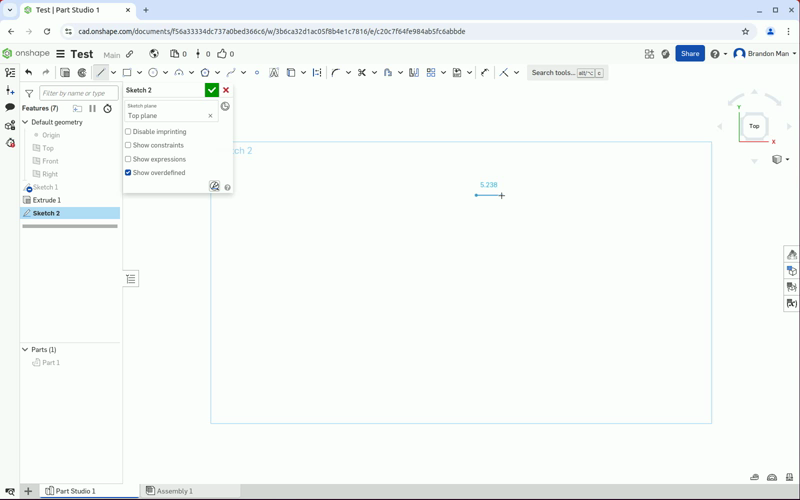
key_up(shift)
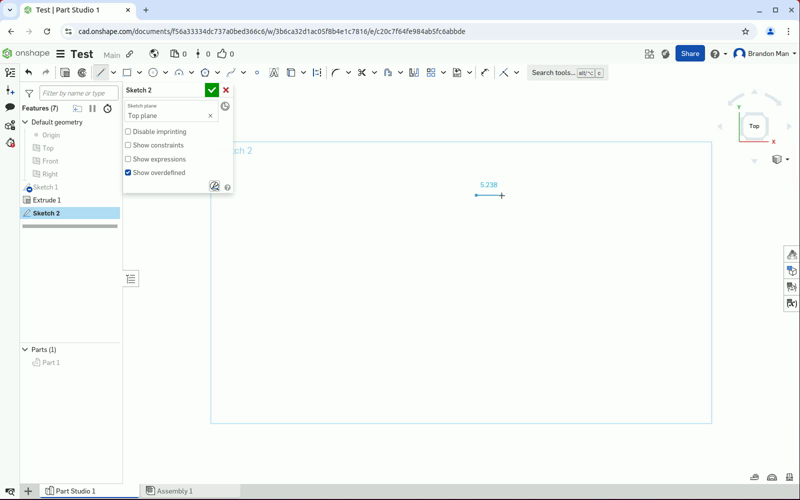
key_down(shift)
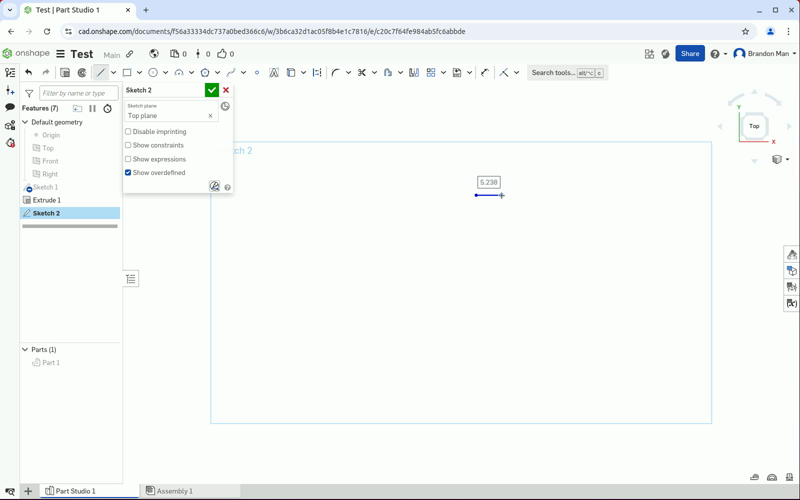
mouse_move(531, 195)
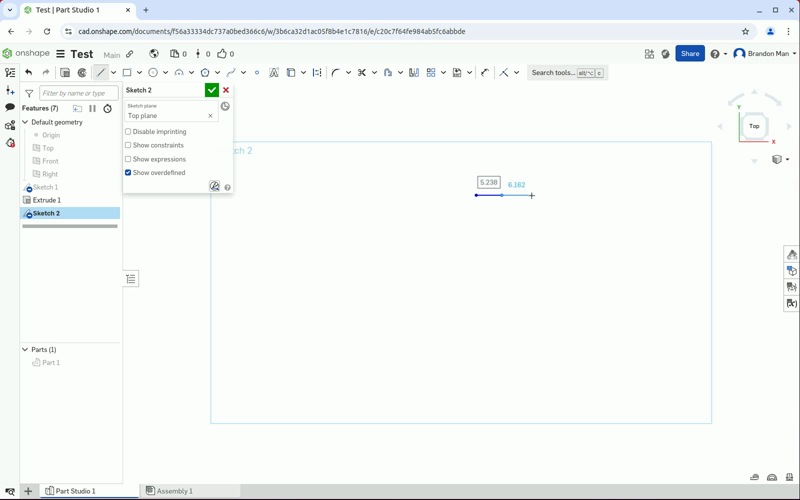
mouse_move(501, 169)
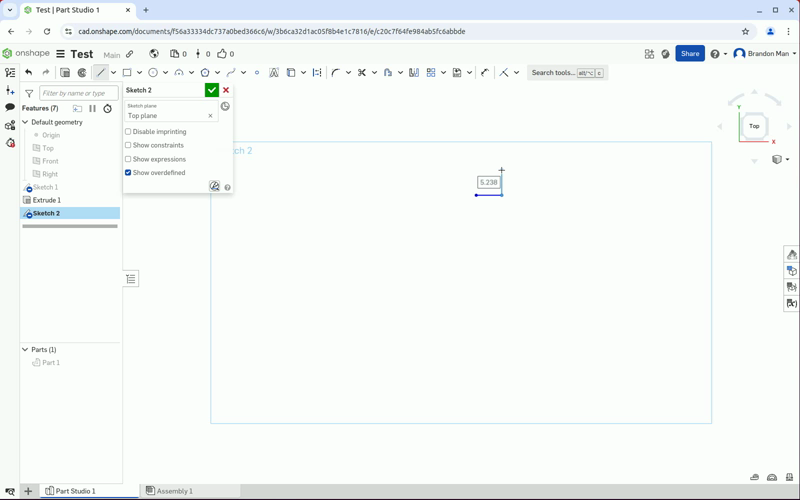
click(501, 169)
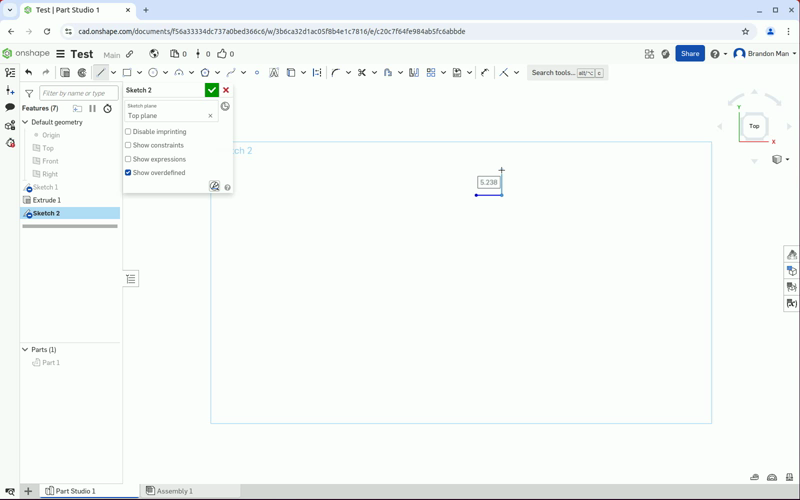
key_up(shift)
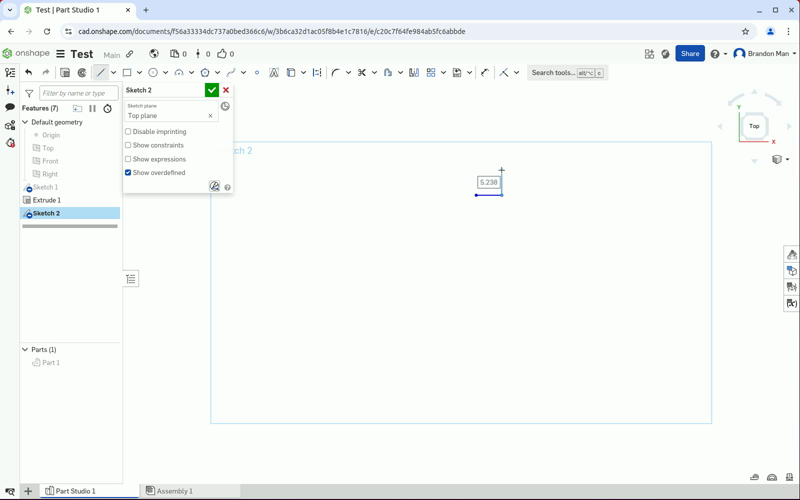
key_down(shift)
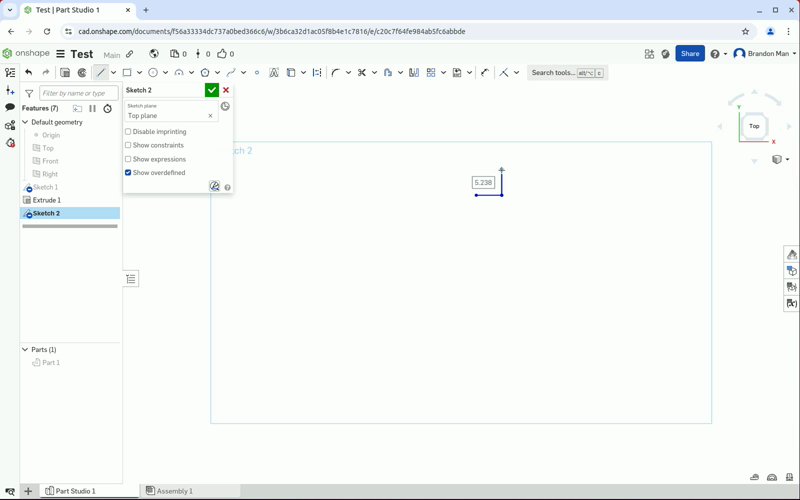
mouse_move(531, 169)
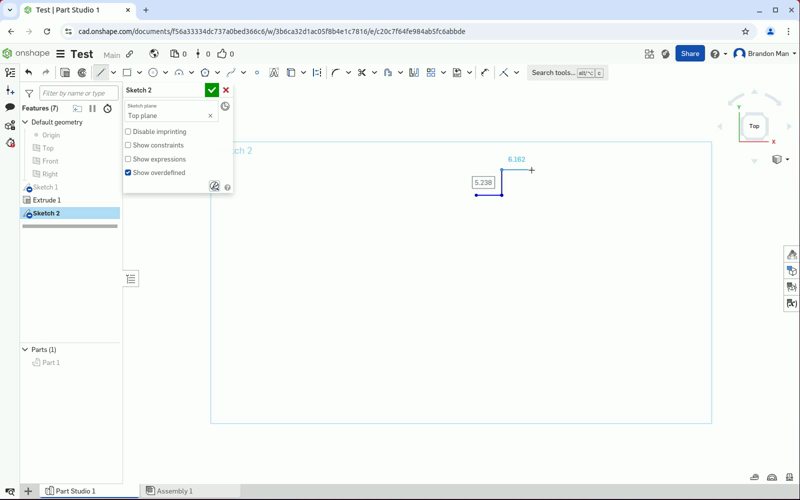
mouse_move(476, 169)
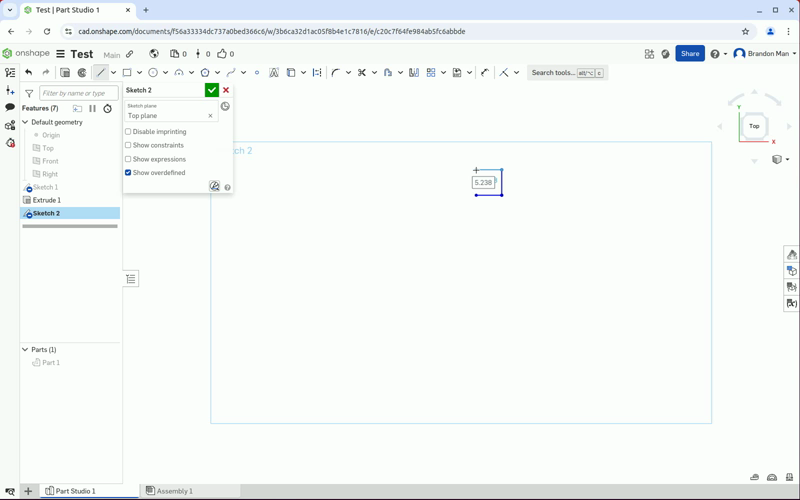
click(476, 169)
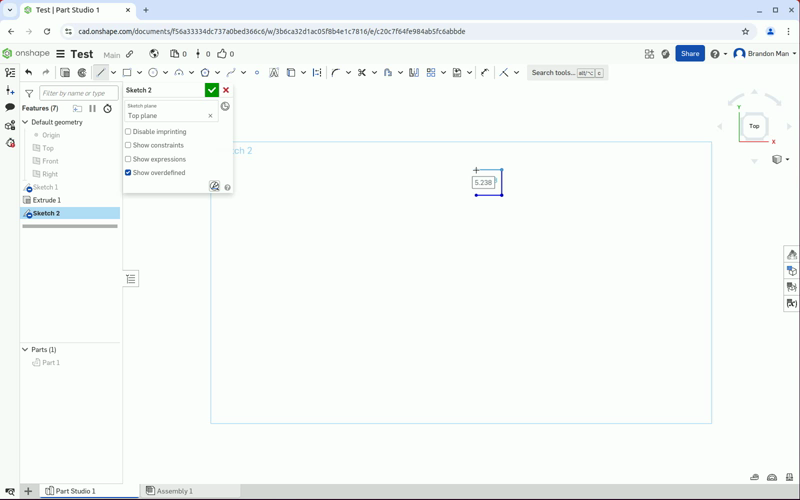
key_up(shift)
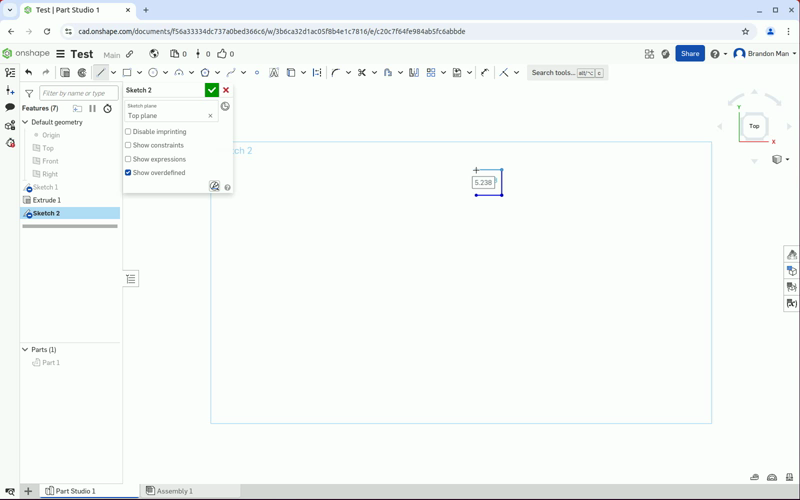
mouse_move(506, 169)
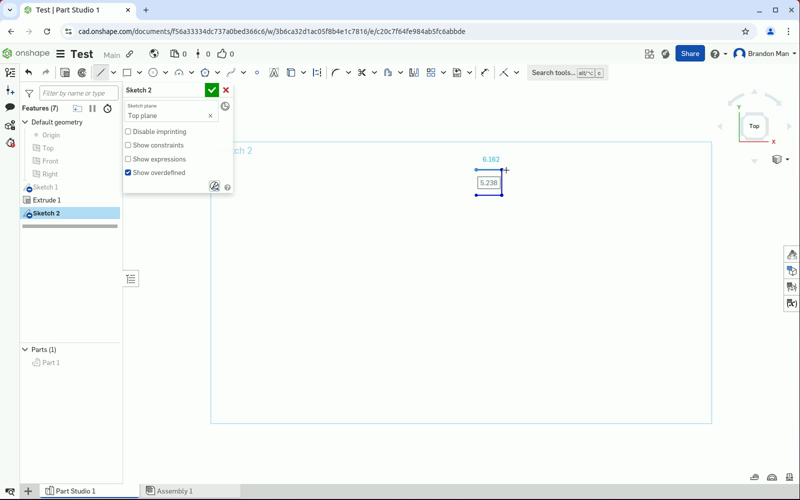
key_down(shift)
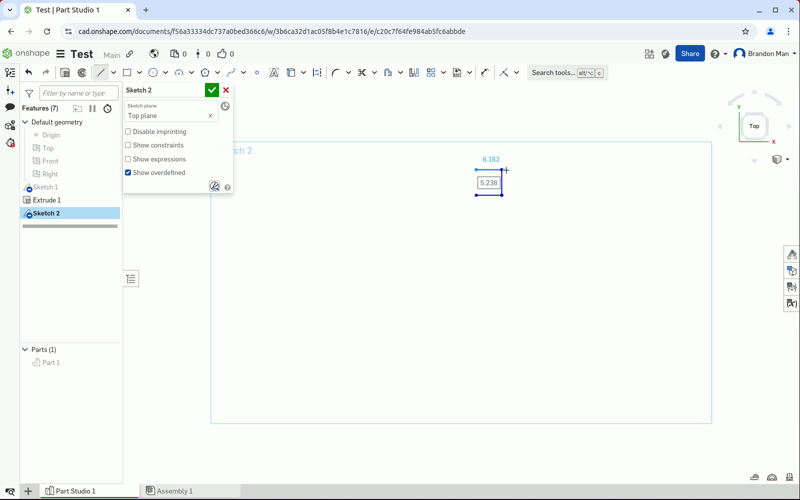
mouse_move(476, 195)
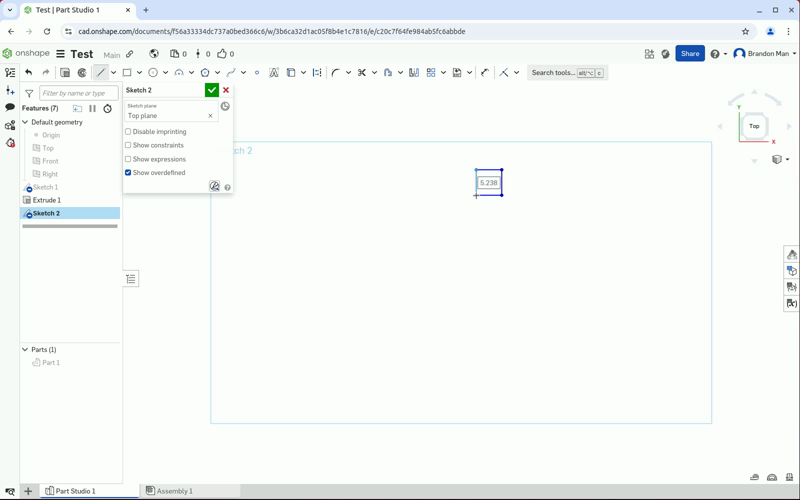
key_up(shift)
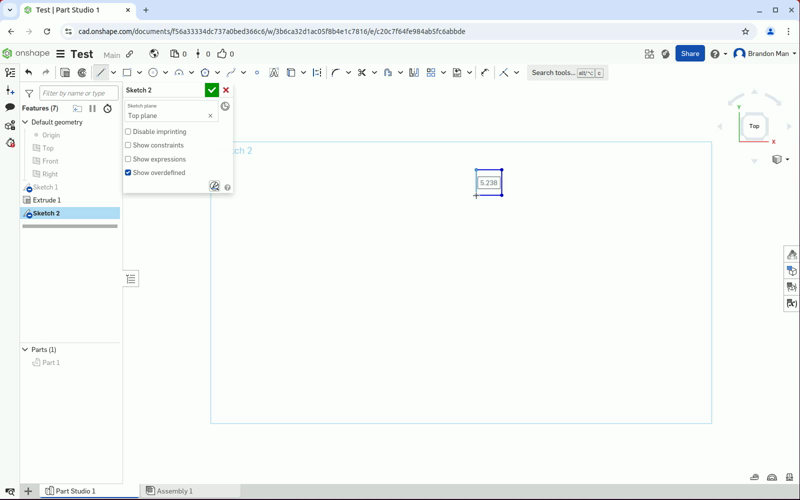
click(476, 195)
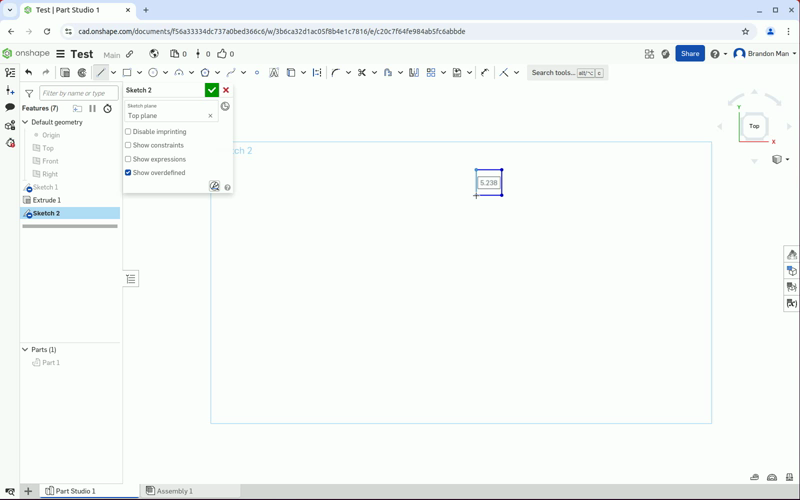
key(esc)
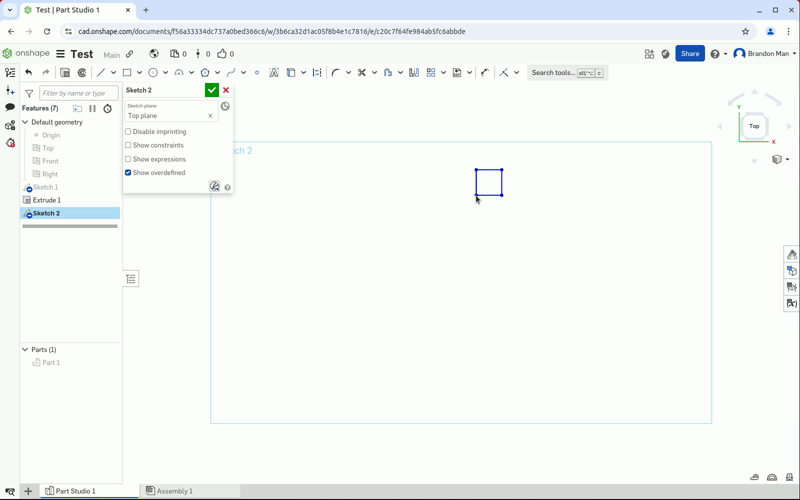
mouse_move(498, 184)
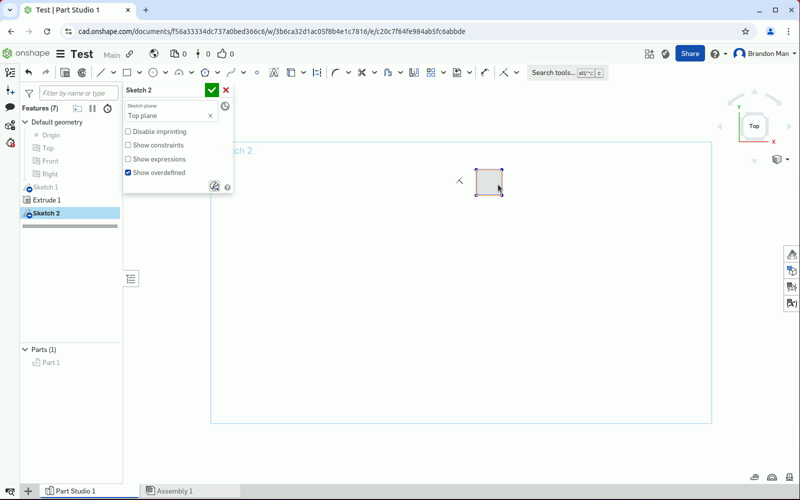
scroll(6)
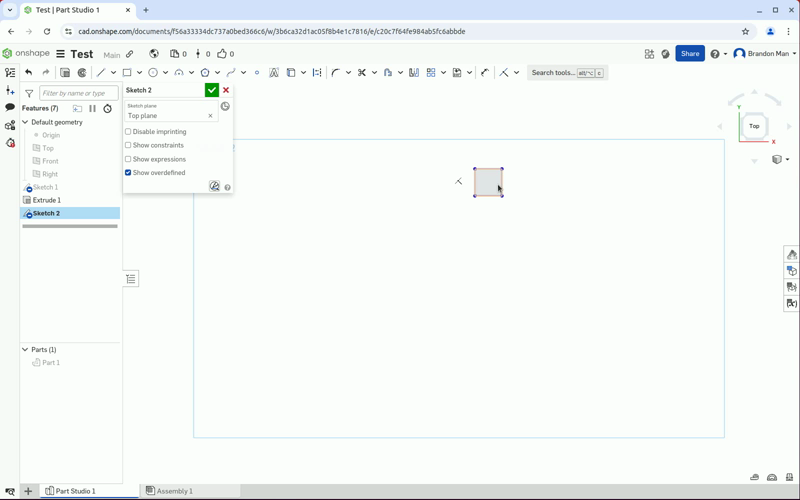
scroll(6)
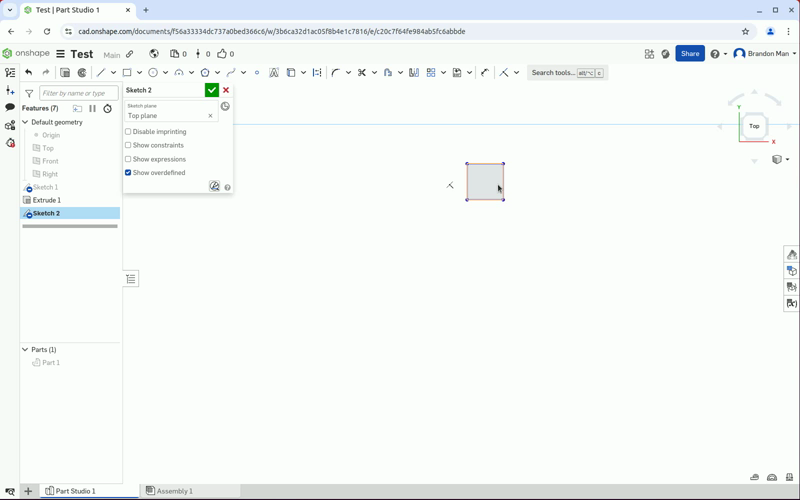
scroll(6)
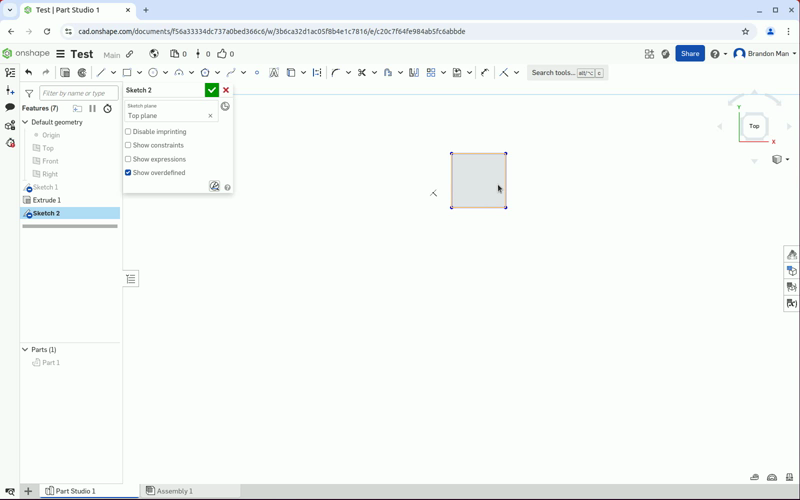
scroll(6)
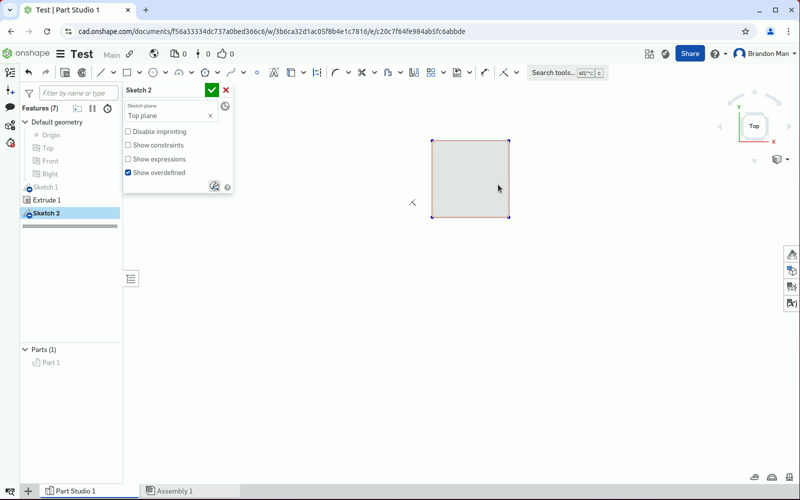
scroll(6)
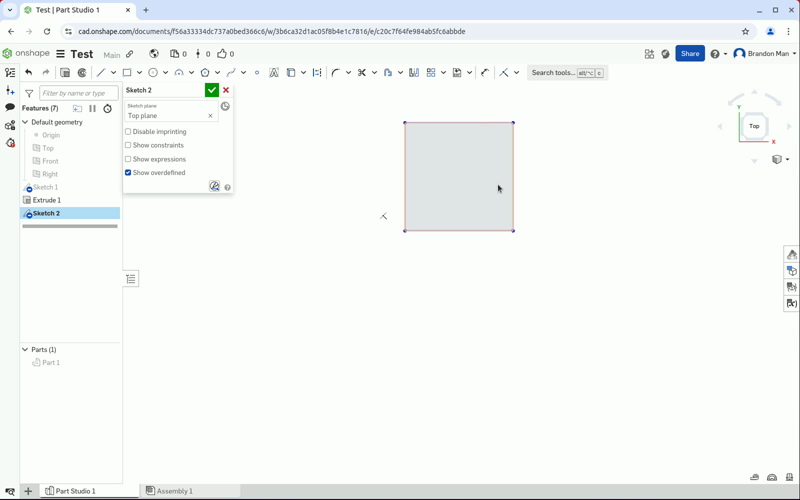
scroll(6)
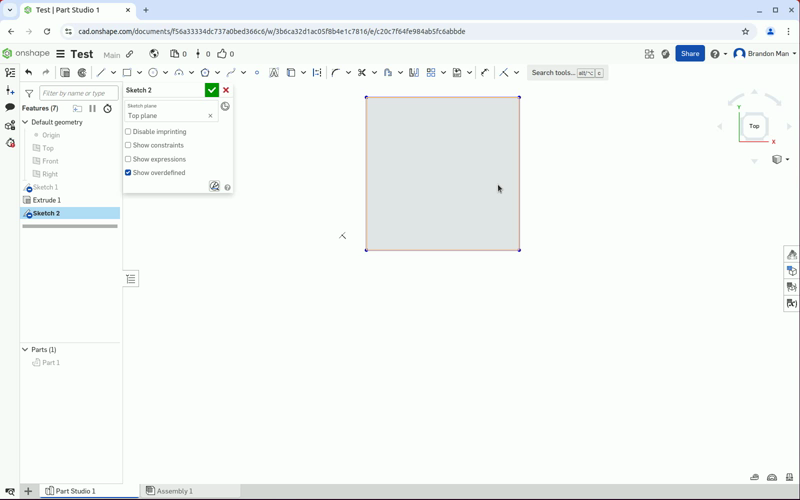
scroll(6)
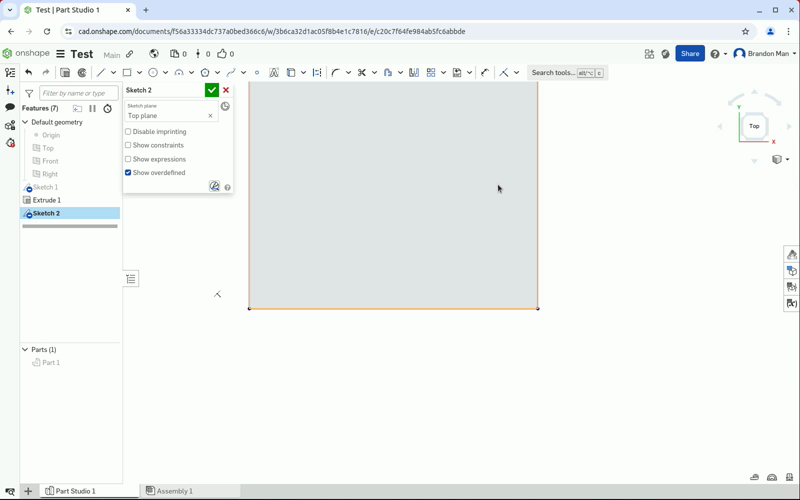
click(498, 184)
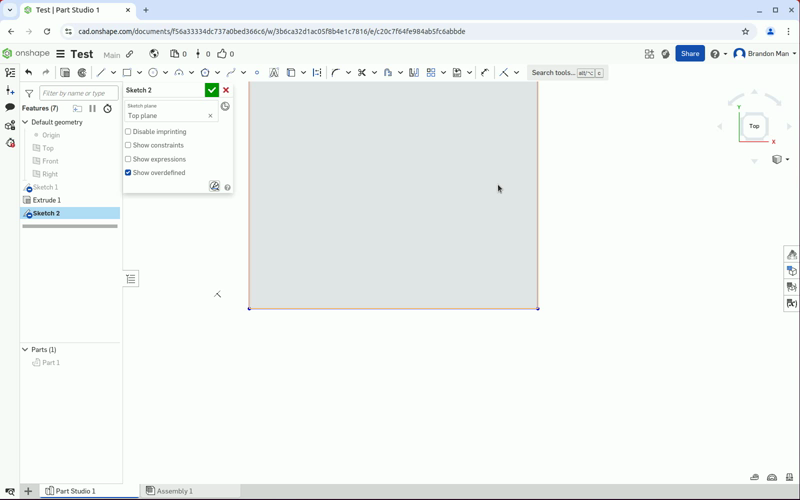
scroll(-6)
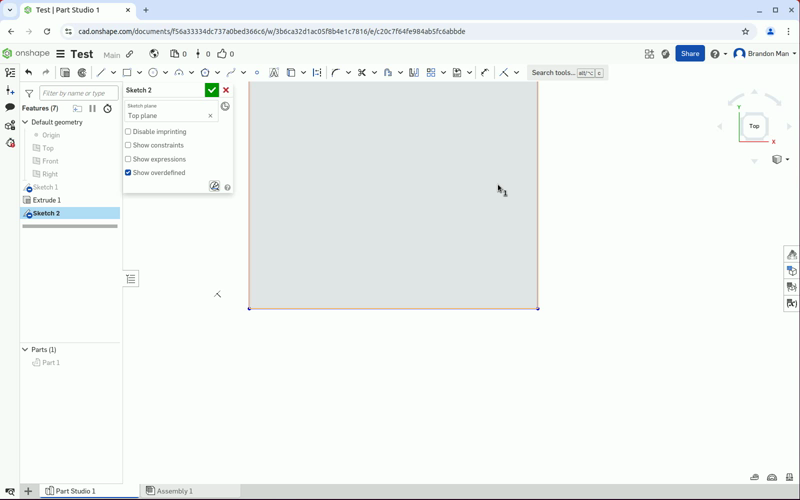
scroll(-6)
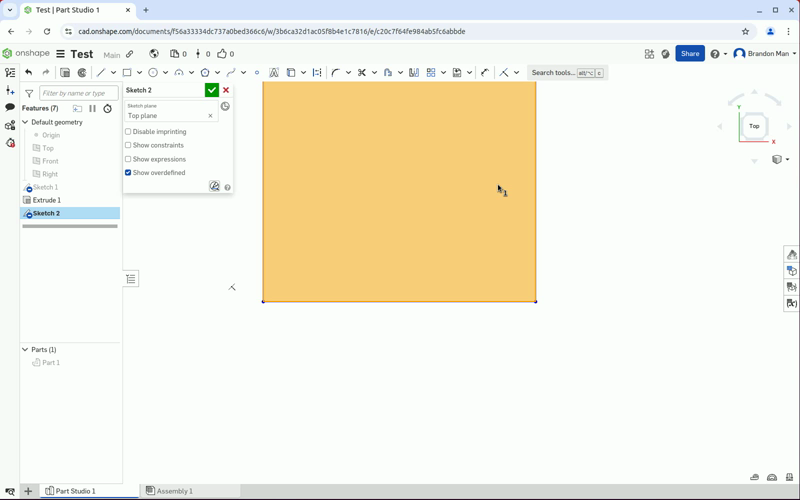
scroll(-6)
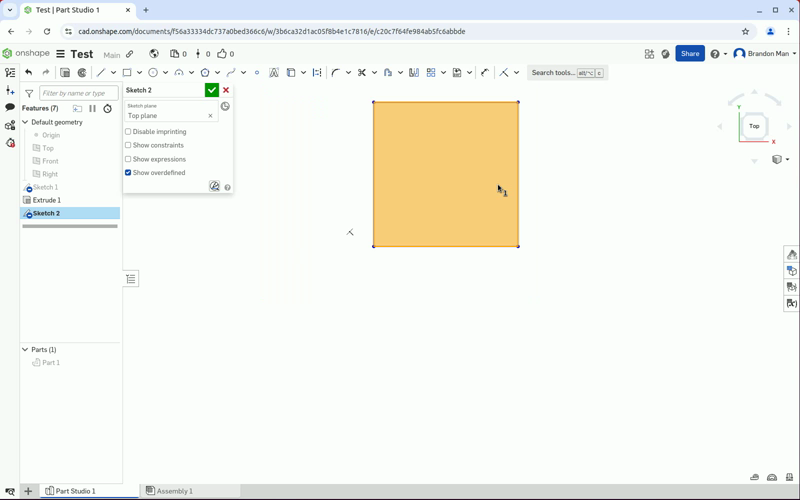
scroll(-6)
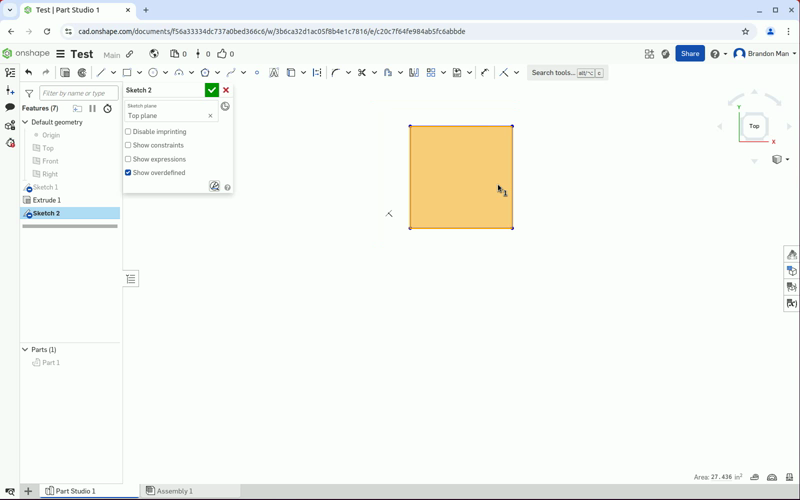
scroll(-6)
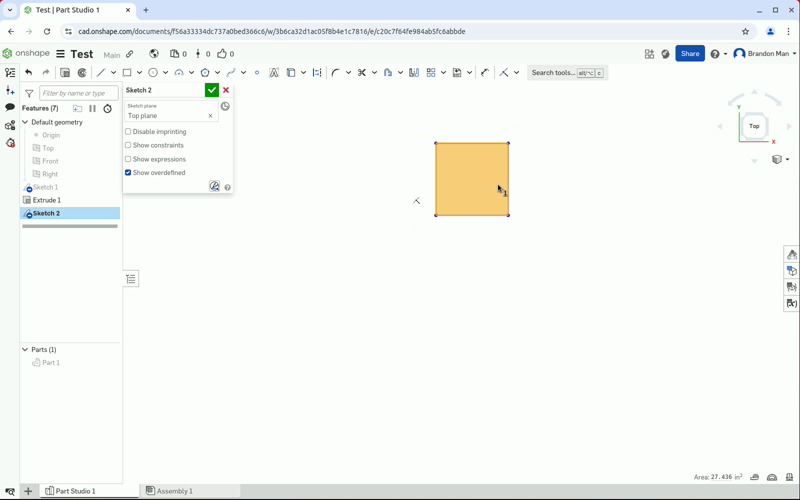
scroll(-6)
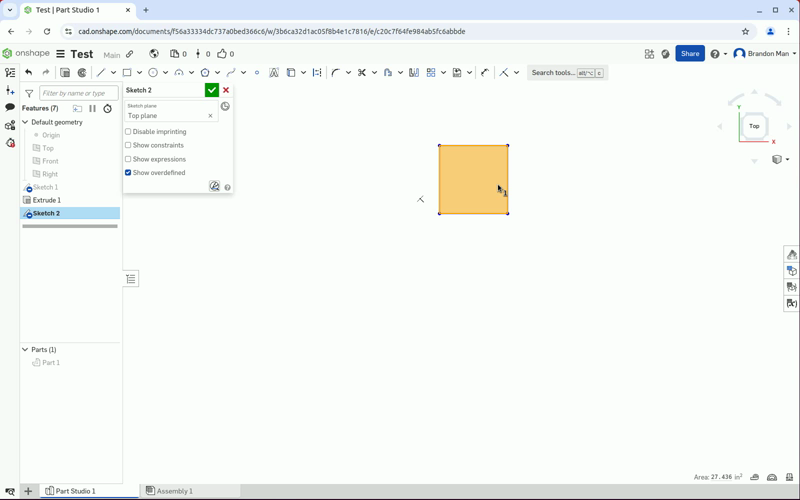
scroll(-6)
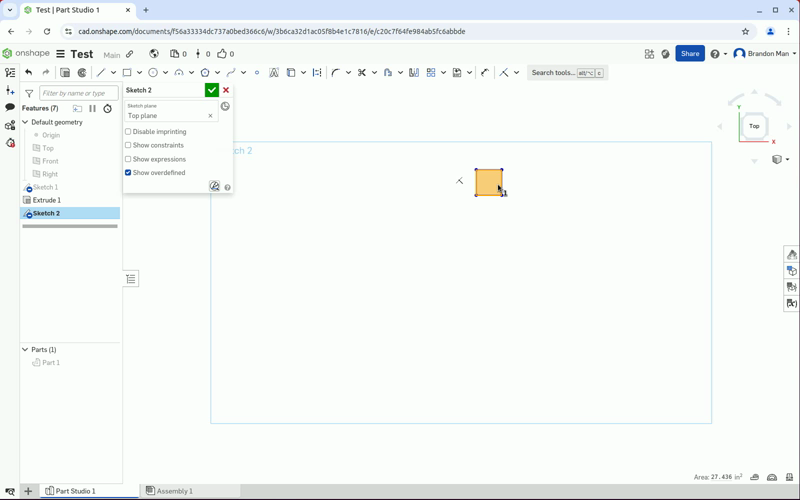
mouse_move(73, 352)
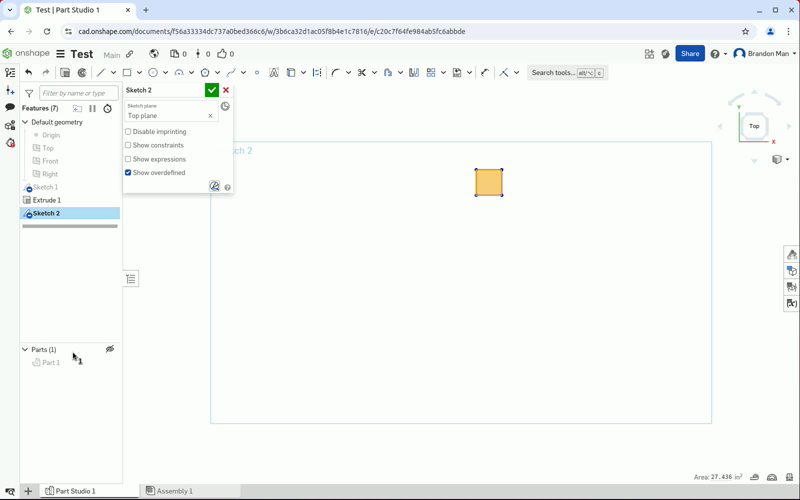
key(shift+y)
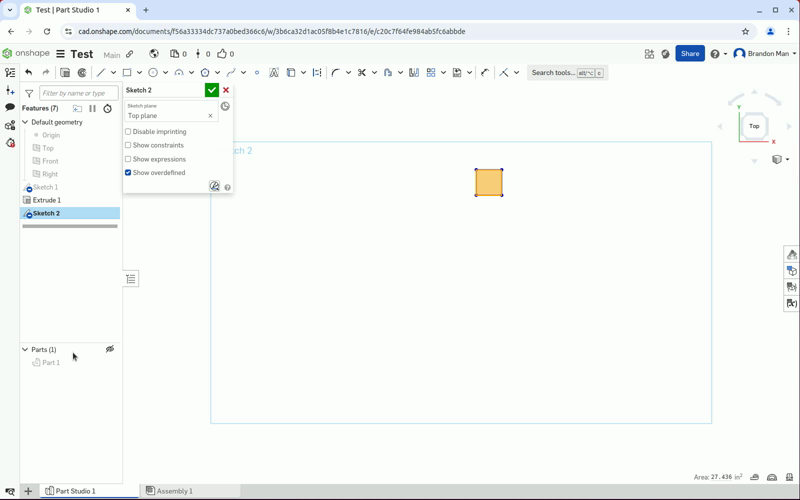
key(shift+e)
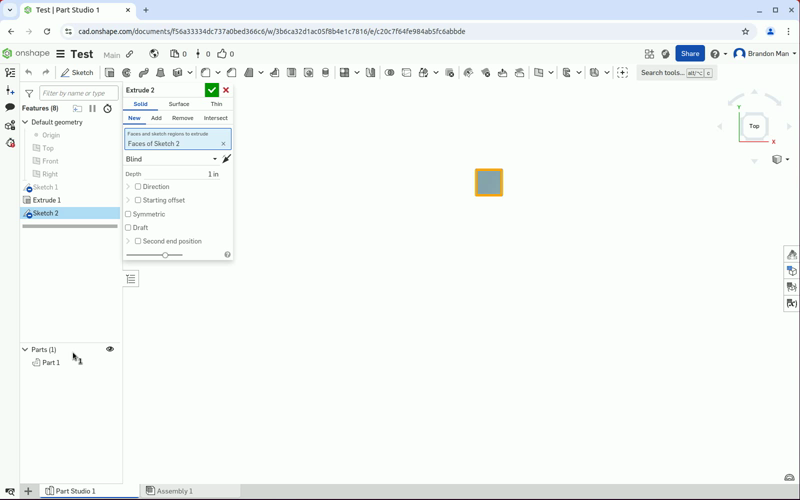
mouse_move(143, 106)
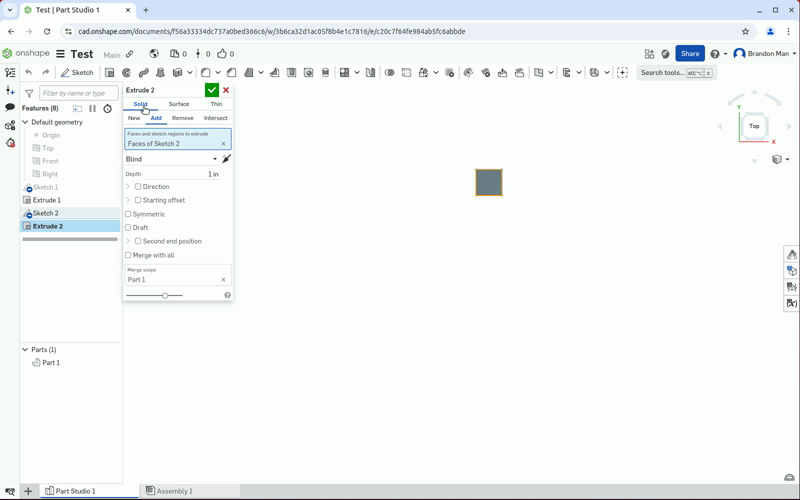
click(143, 106)
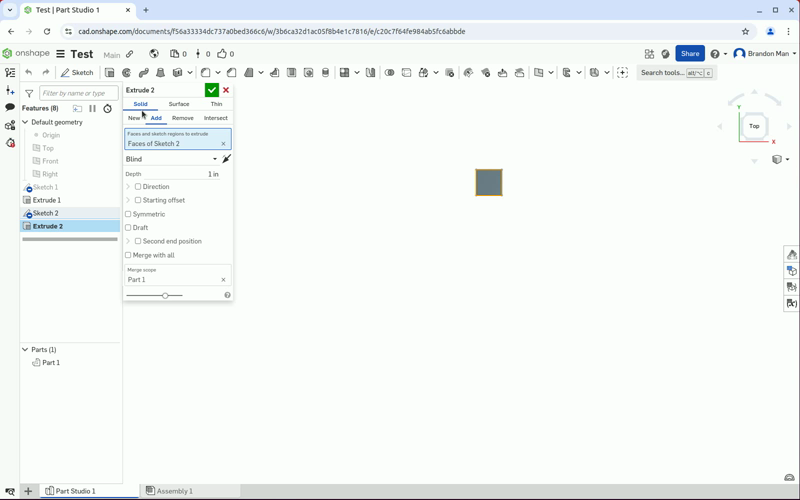
mouse_move(137, 120)
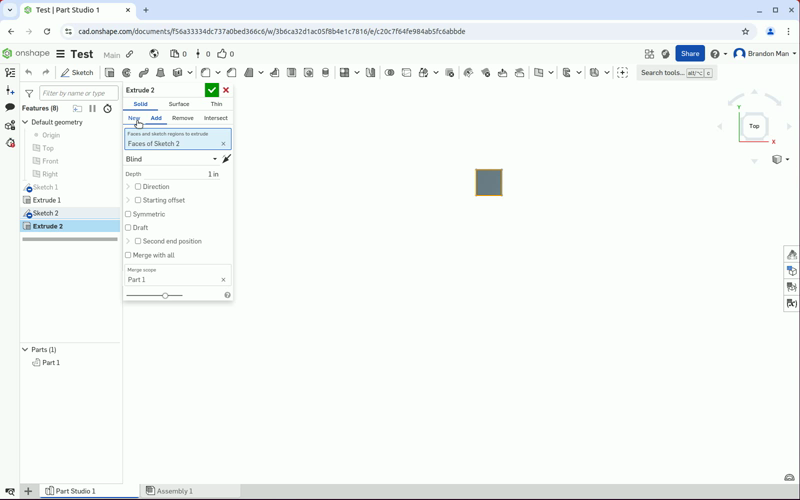
click(137, 120)
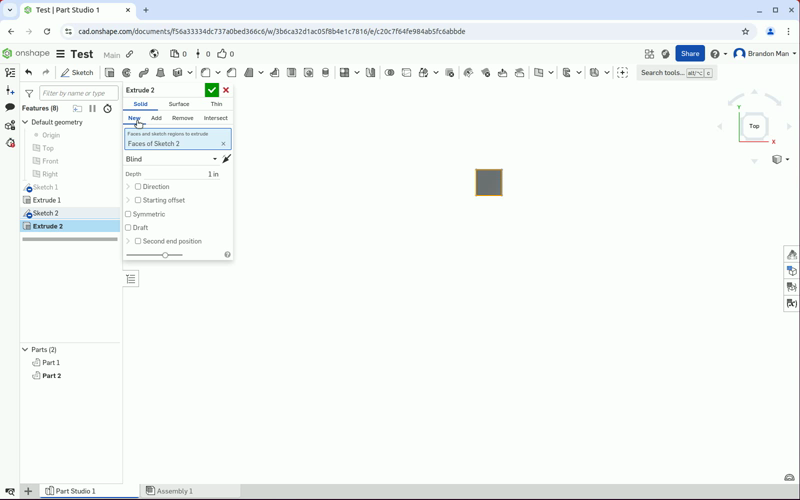
key(tab, 4)
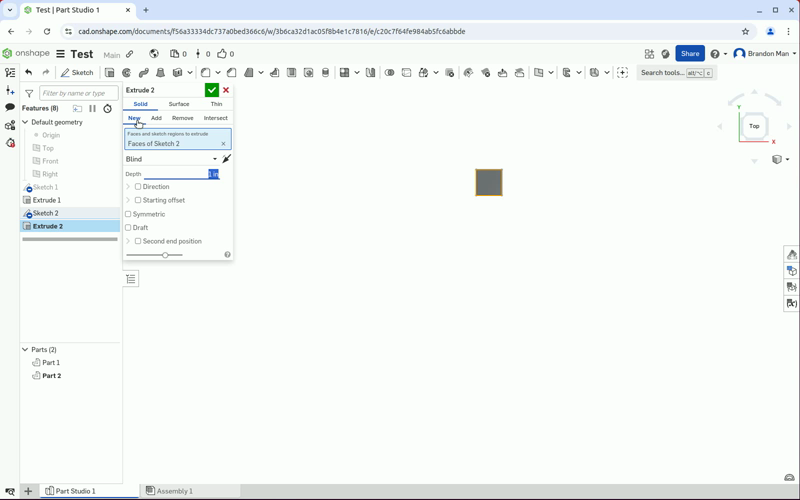
text(0.241)
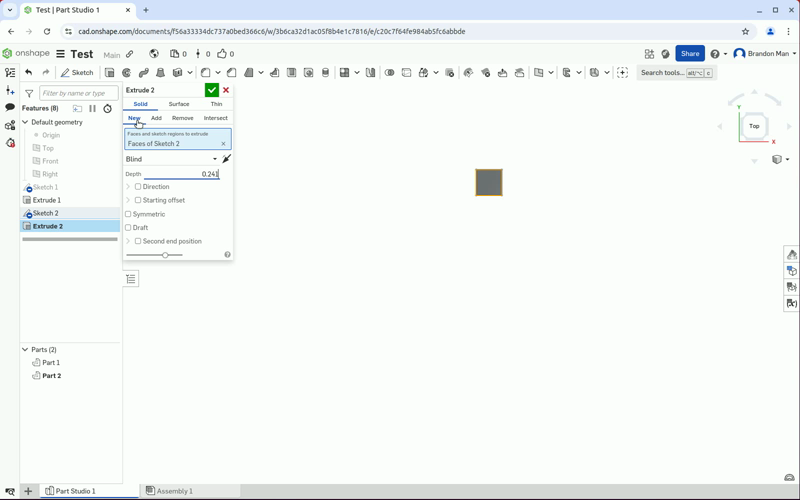
key(enter)
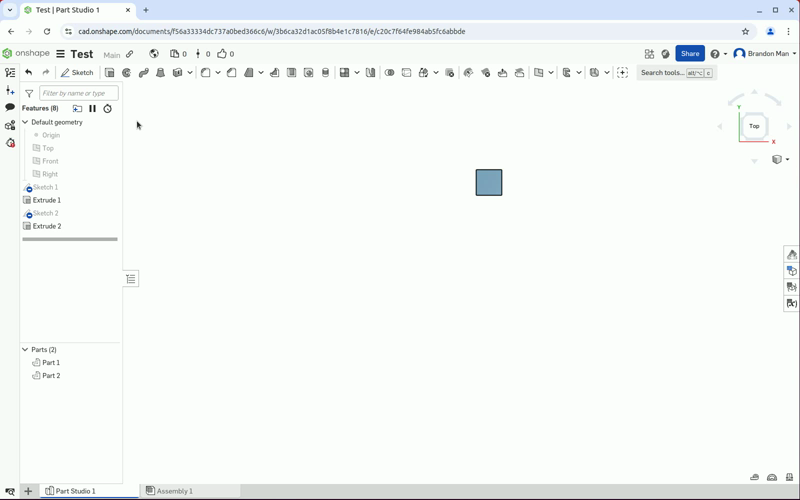
key(shift+h)
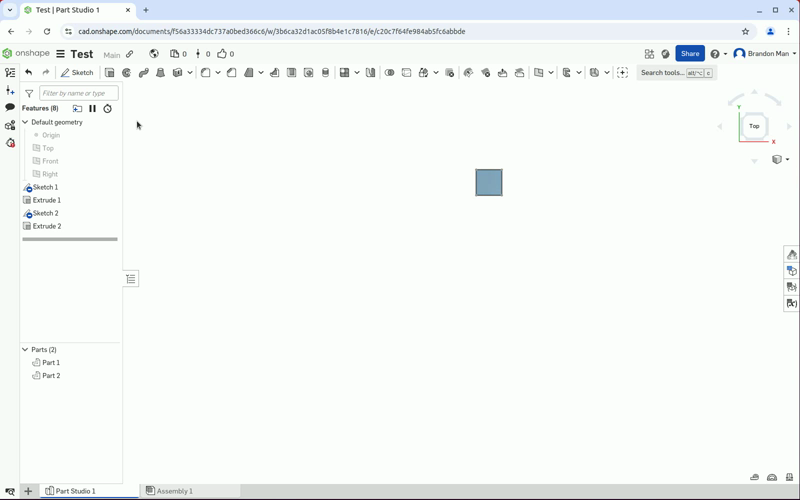
key(shift+h)
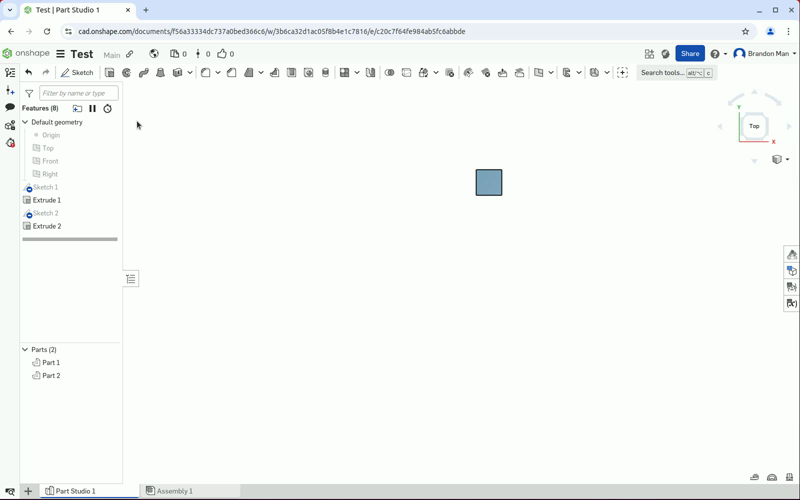
mouse_move(73, 189)
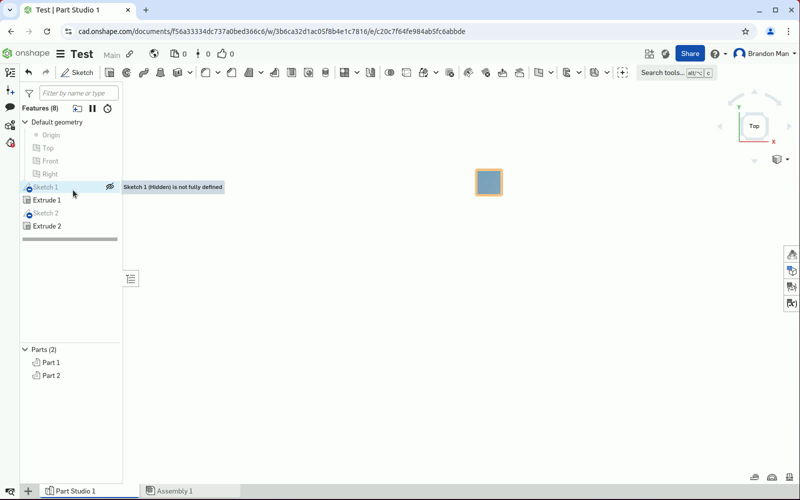
click(73, 189)
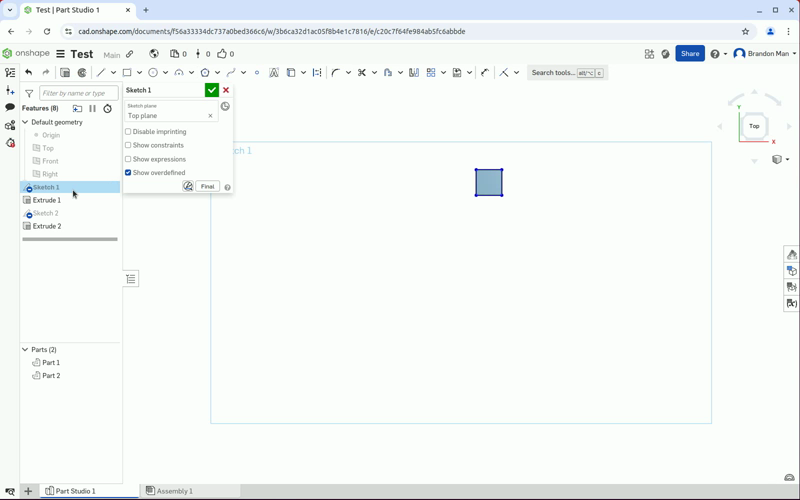
mouse_move(229, 92)
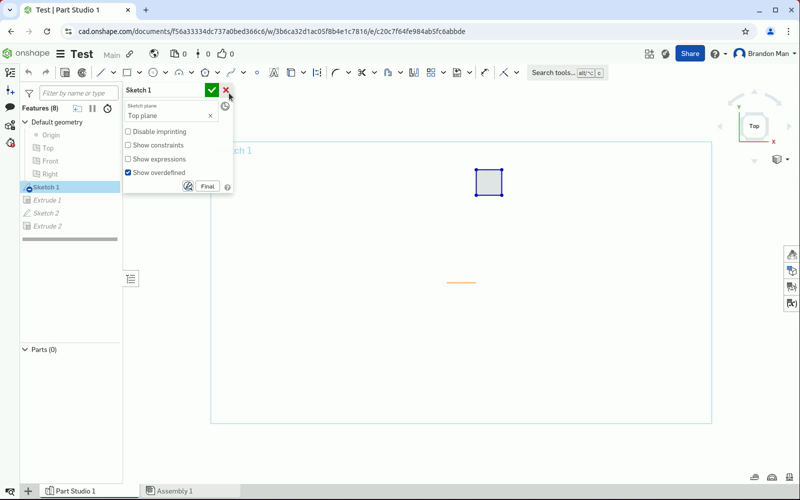
click(229, 92)
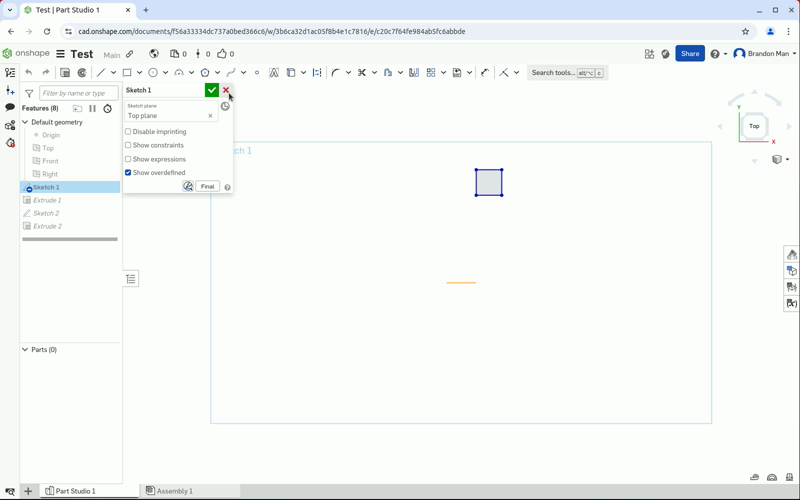
key(shift+s)
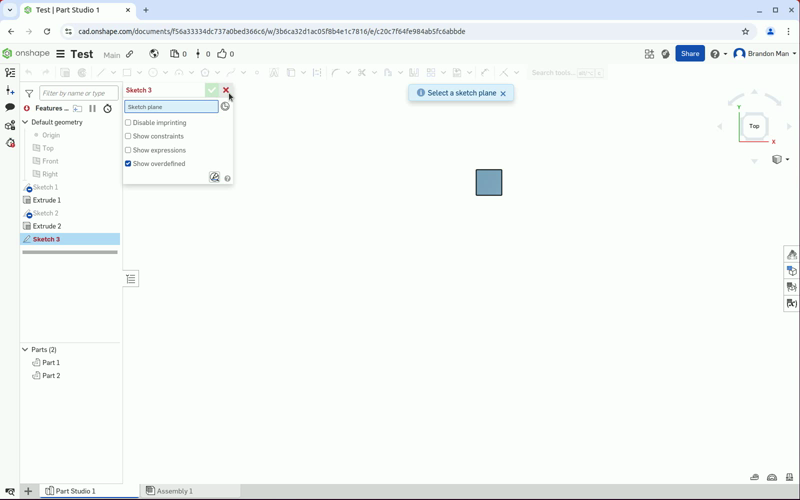
mouse_move(73, 150)
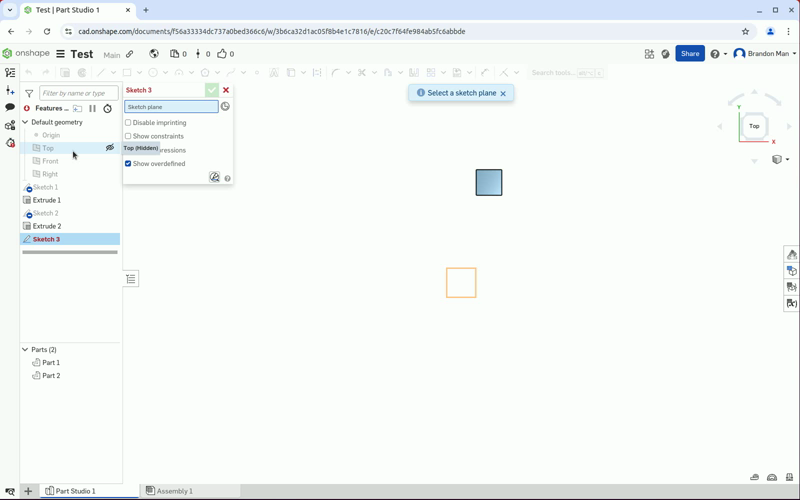
click(73, 150)
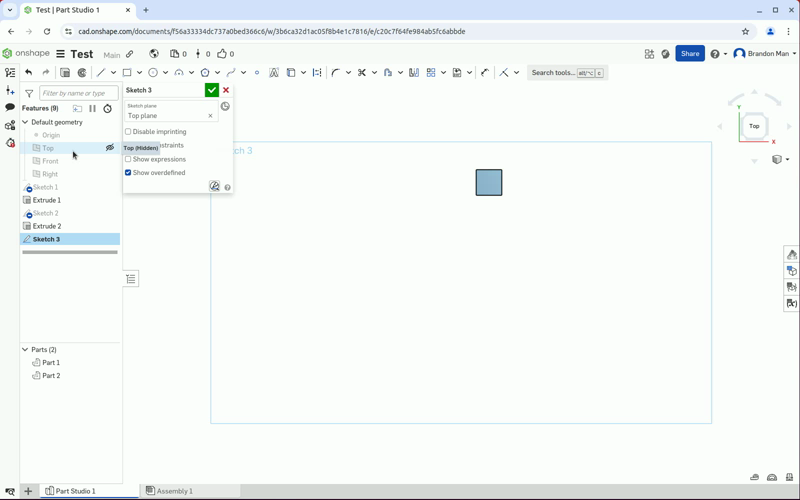
mouse_move(73, 352)
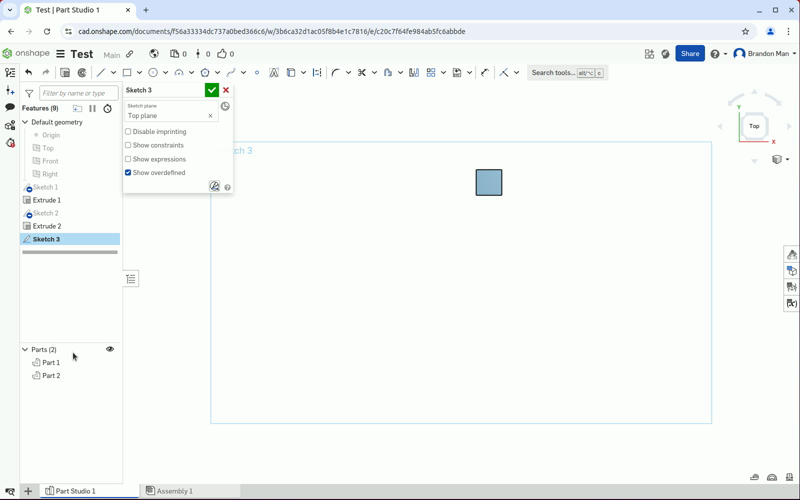
key(y)
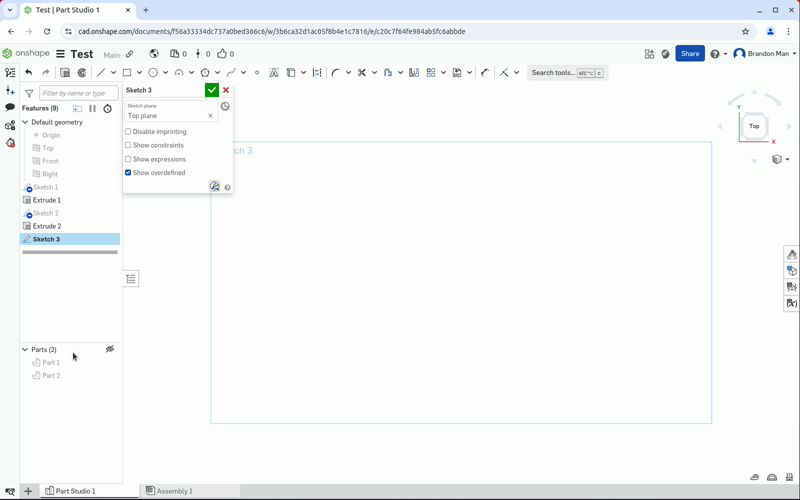
key(l)
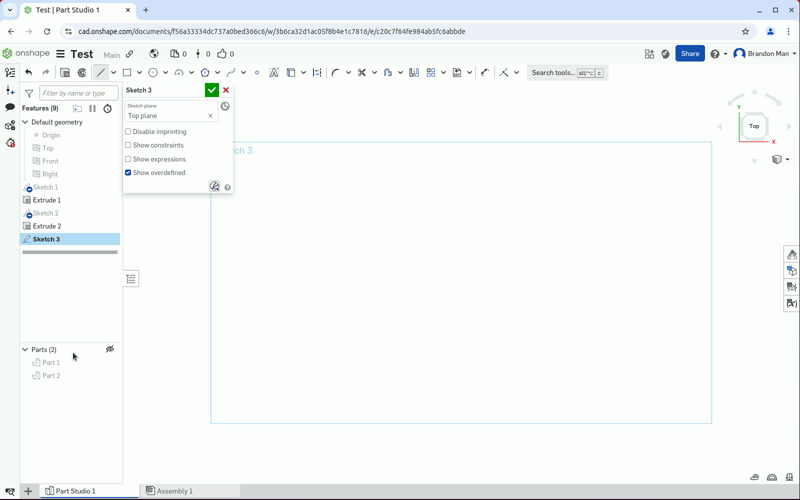
key_down(shift)
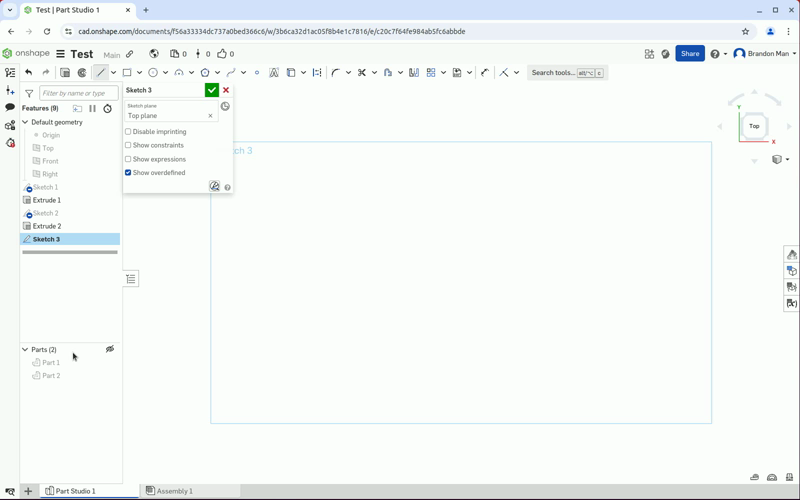
mouse_move(464, 291)
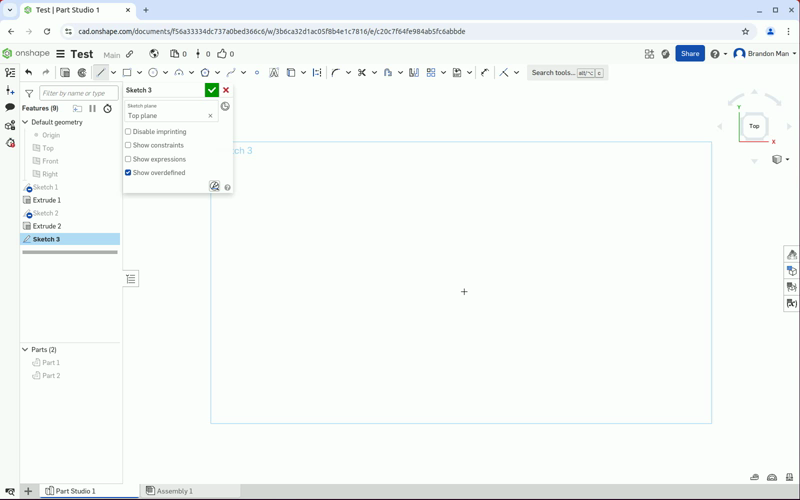
click(464, 291)
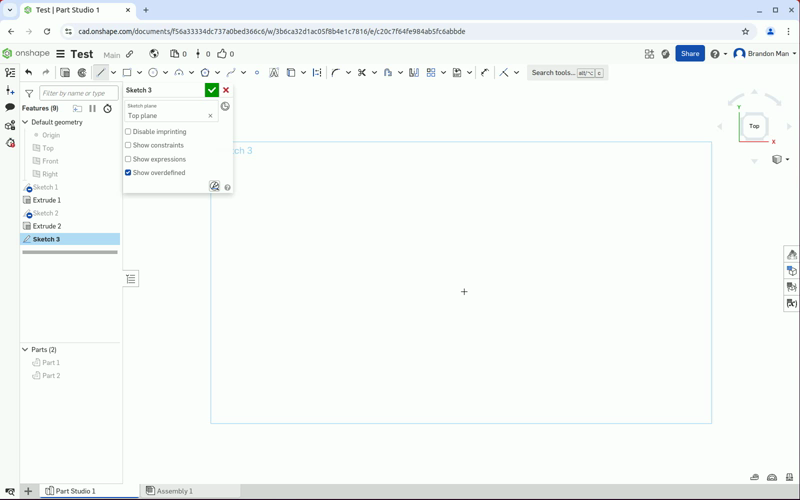
key_up(shift)
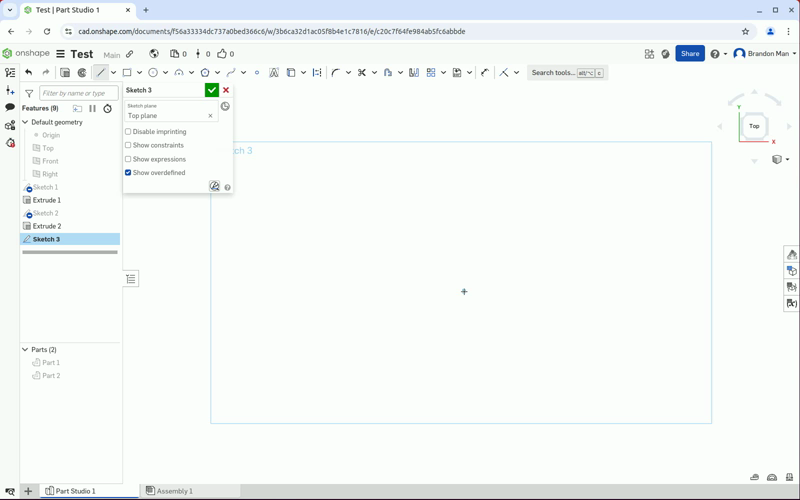
key_down(shift)
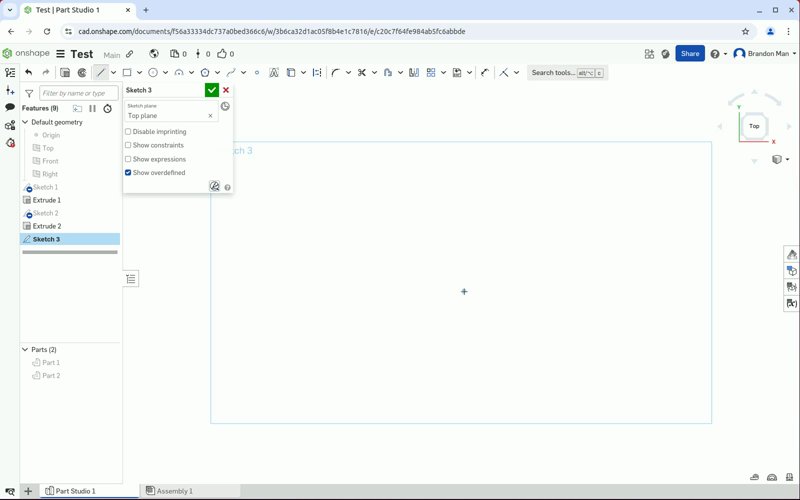
mouse_move(494, 291)
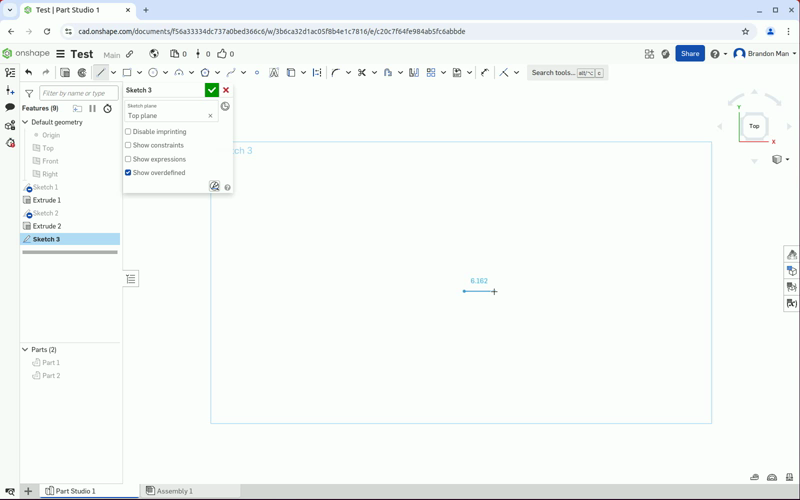
mouse_move(512, 291)
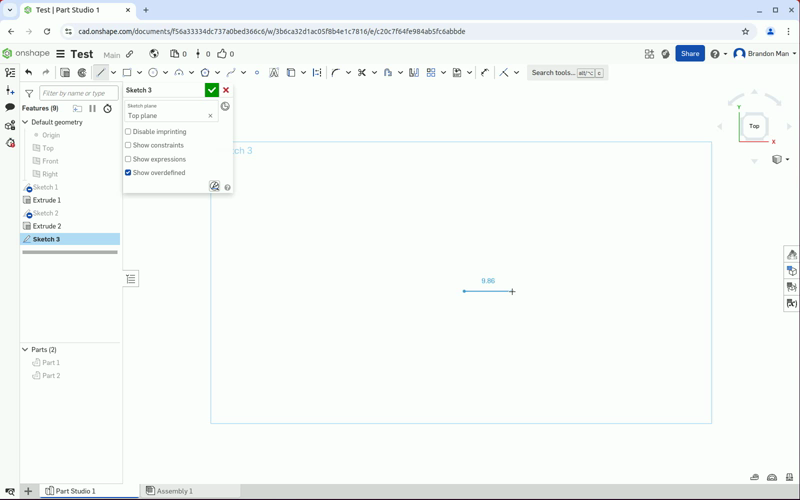
click(512, 291)
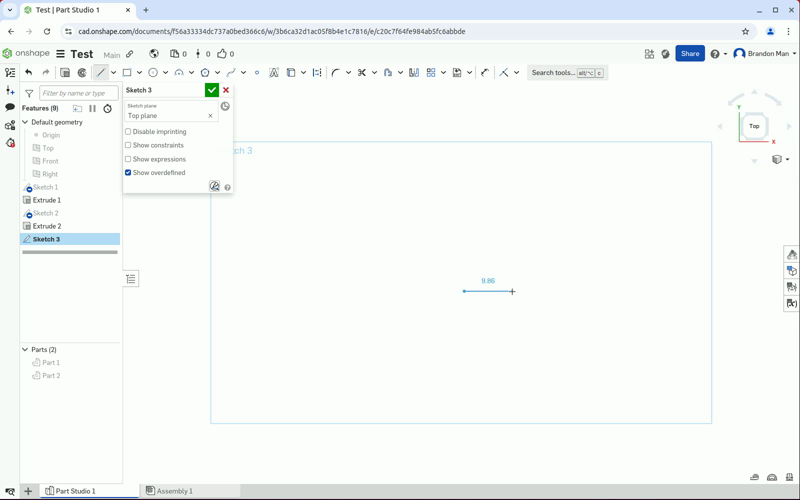
key_up(shift)
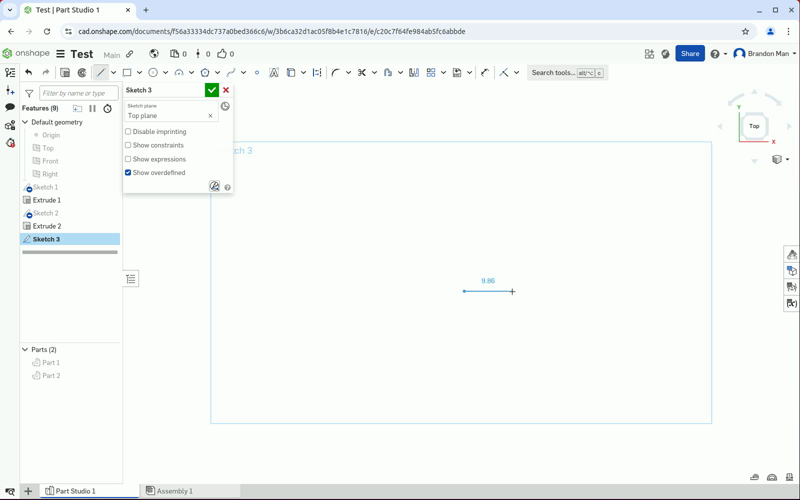
key_down(shift)
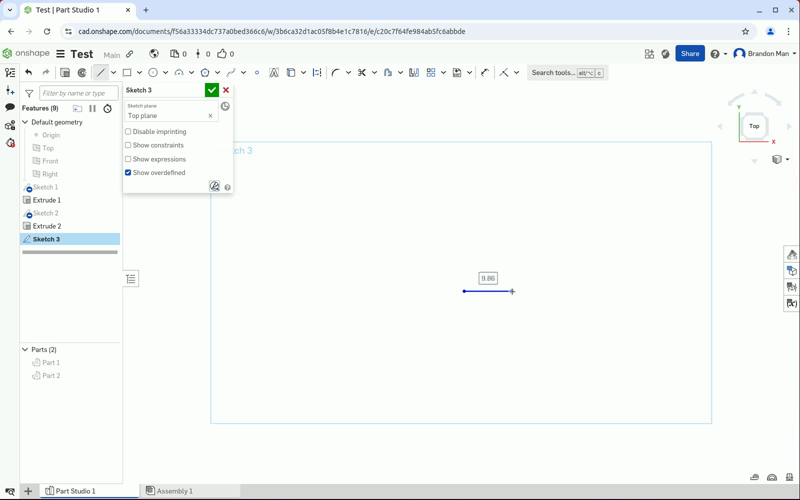
mouse_move(513, 193)
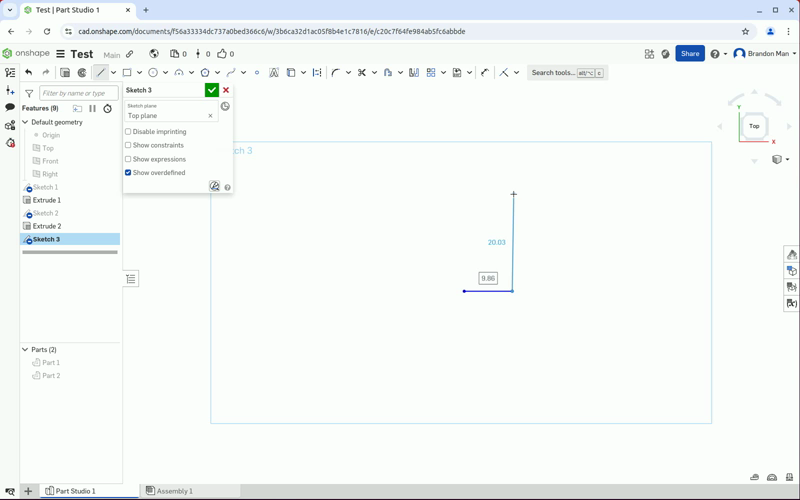
click(513, 193)
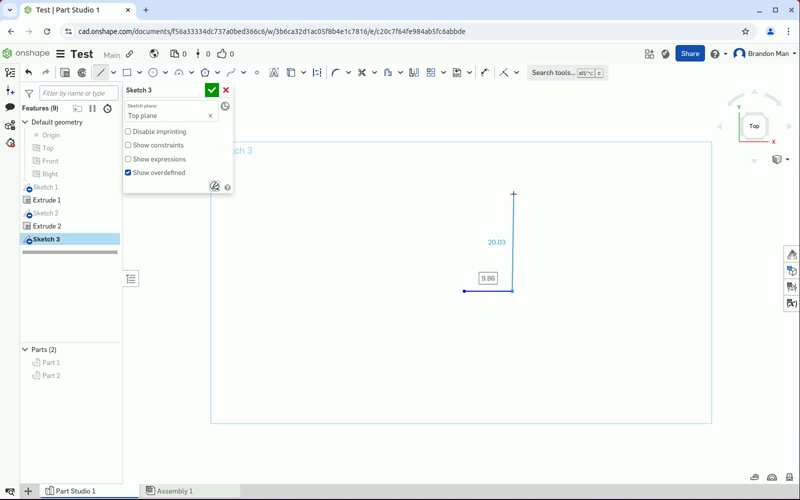
key_up(shift)
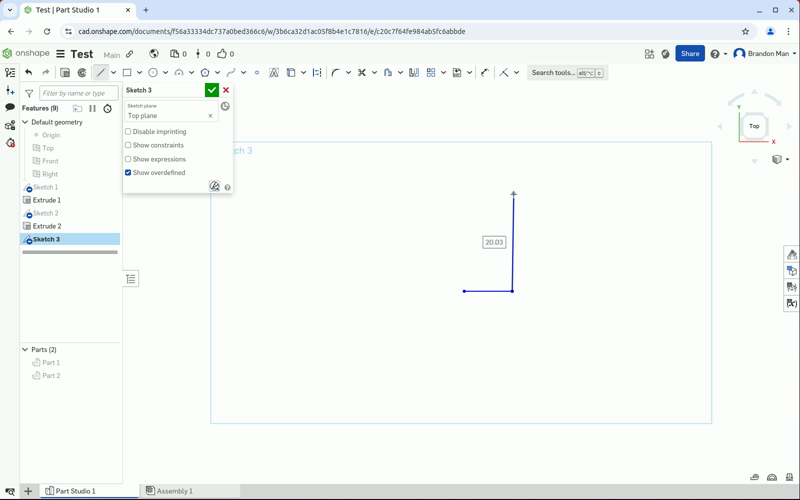
key_down(shift)
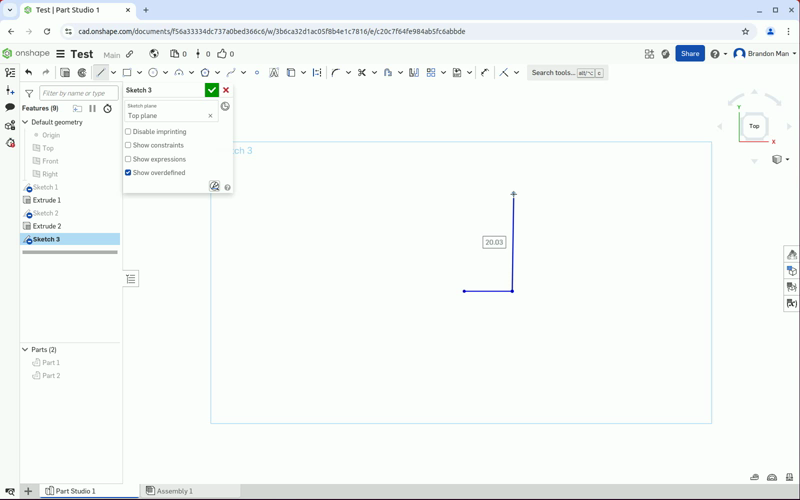
mouse_move(543, 193)
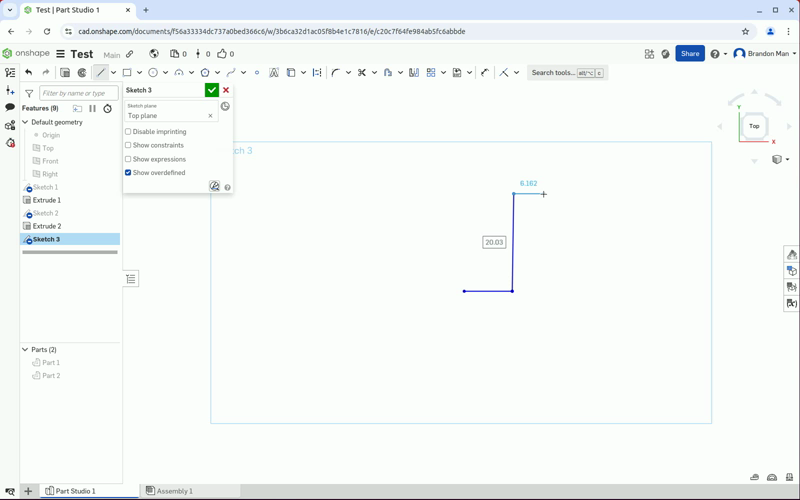
mouse_move(501, 193)
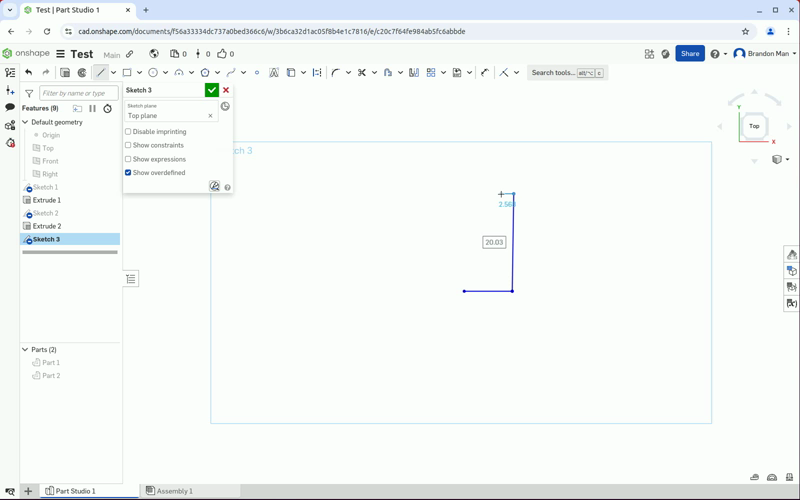
click(501, 193)
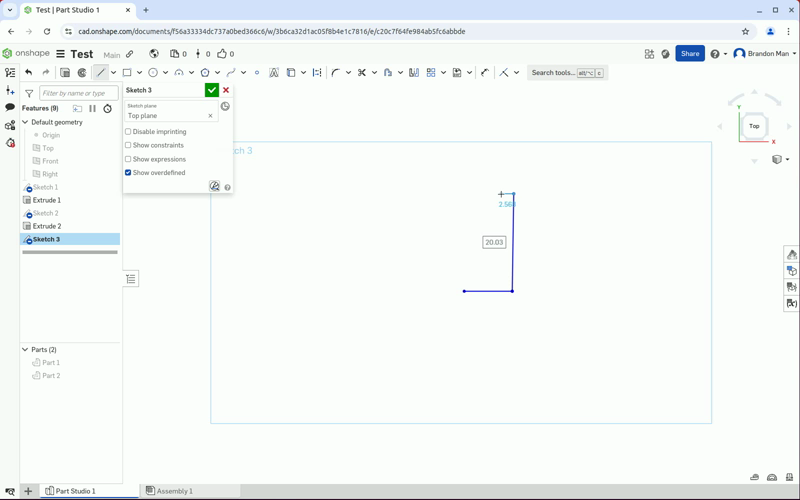
key_up(shift)
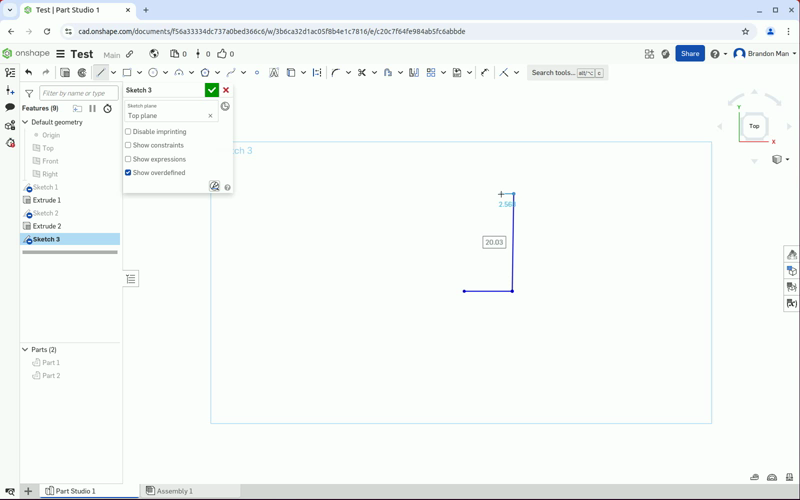
key_down(shift)
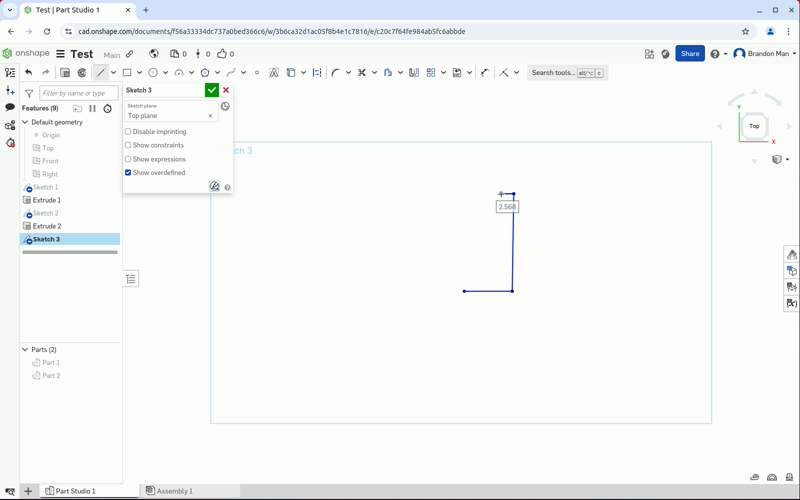
mouse_move(531, 193)
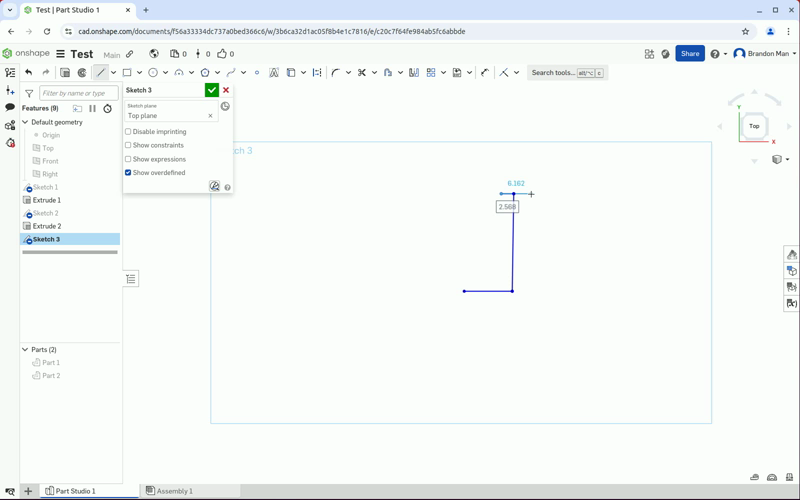
mouse_move(476, 193)
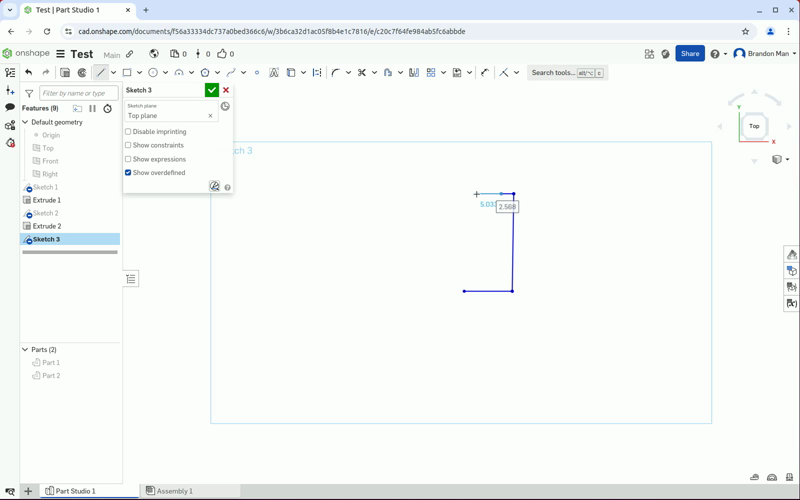
click(476, 193)
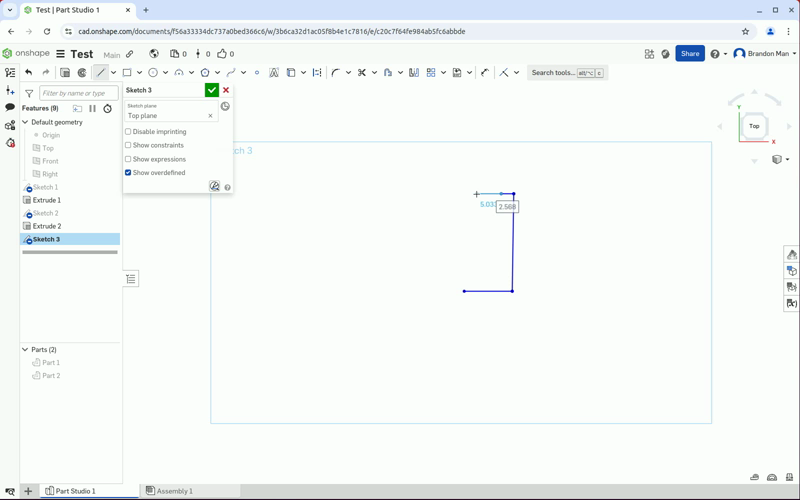
key_up(shift)
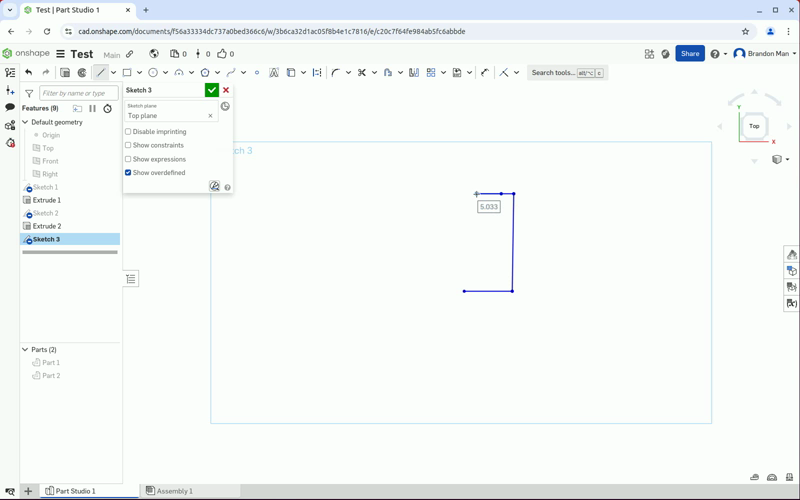
key_down(shift)
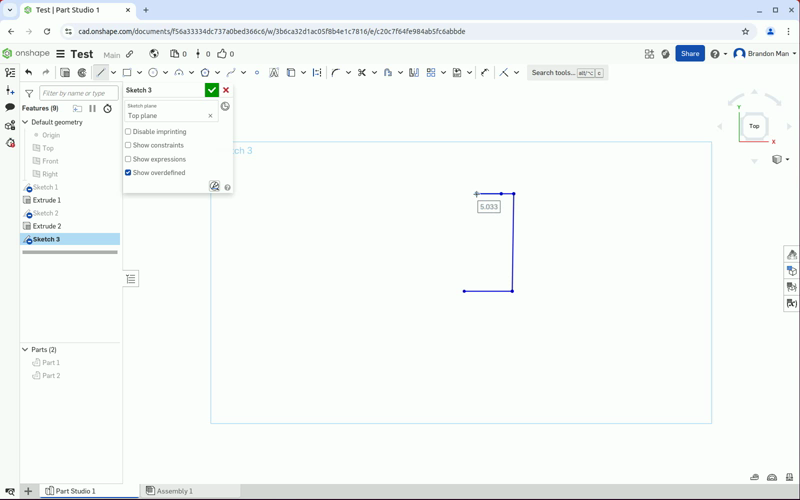
mouse_move(506, 193)
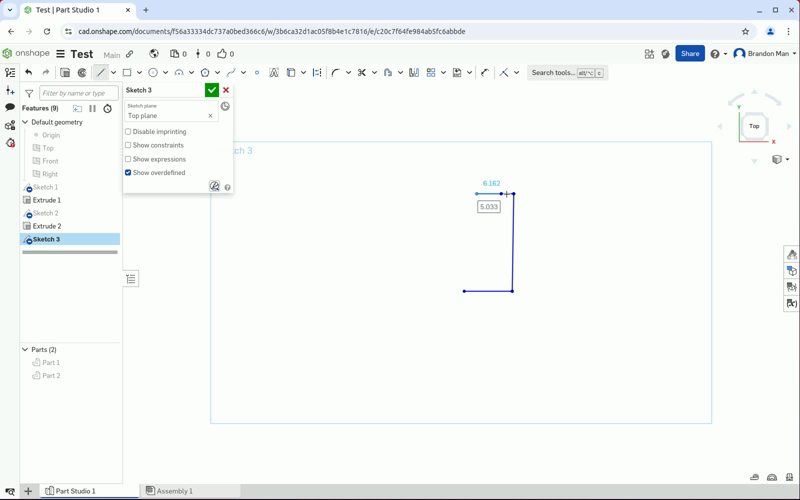
mouse_move(464, 193)
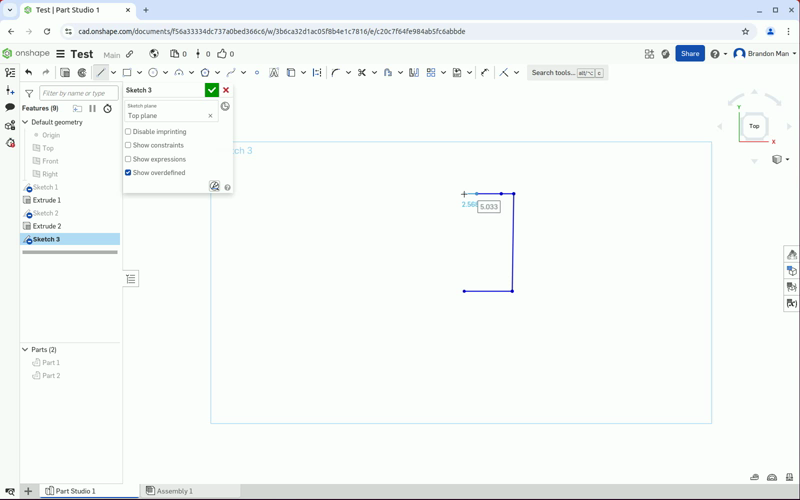
click(464, 193)
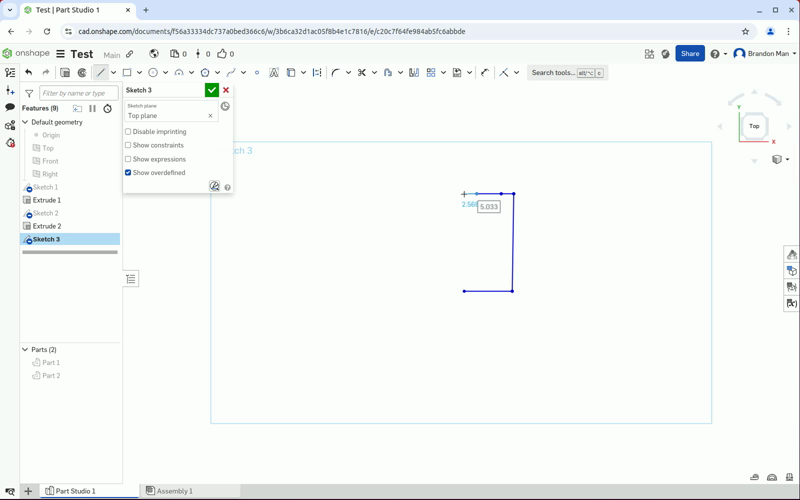
key_up(shift)
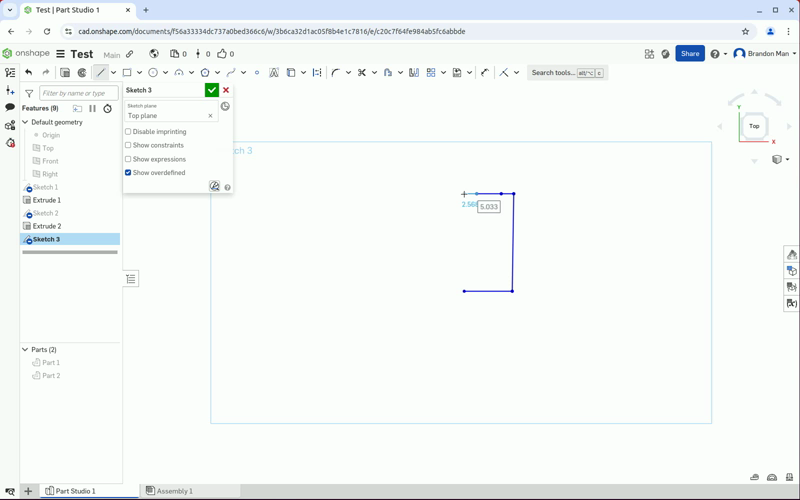
key_down(shift)
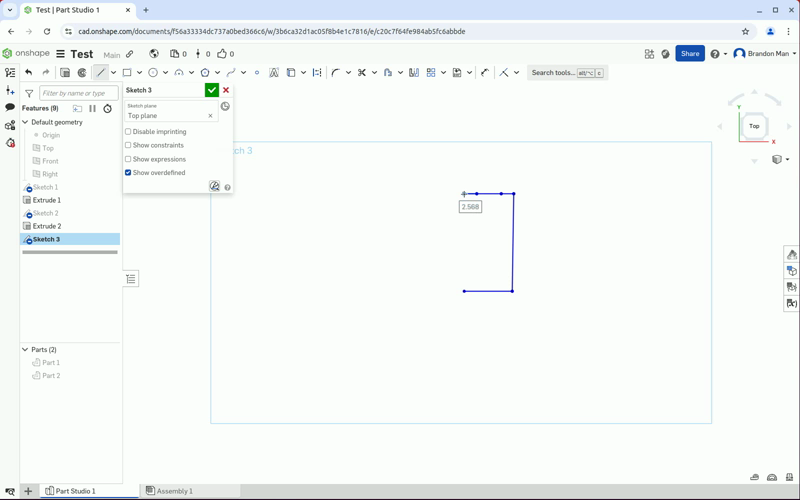
mouse_move(464, 260)
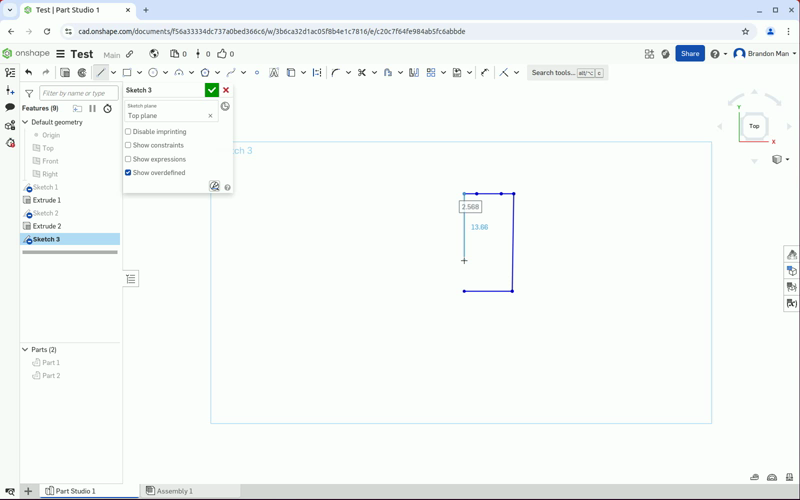
click(464, 260)
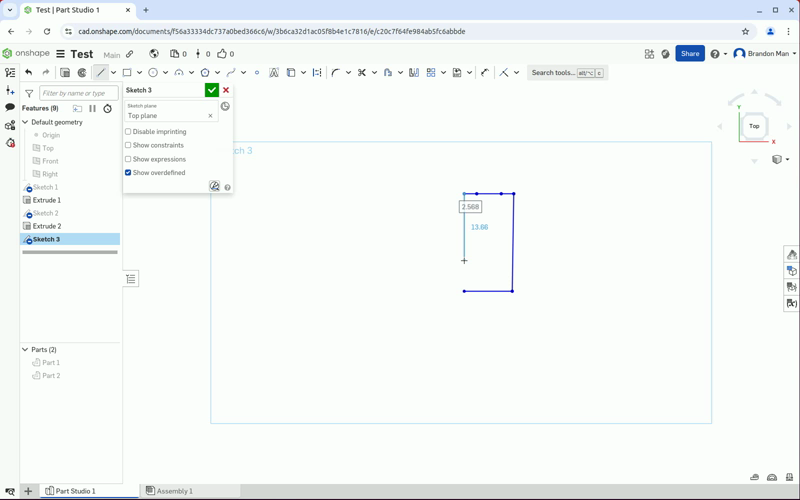
key_up(shift)
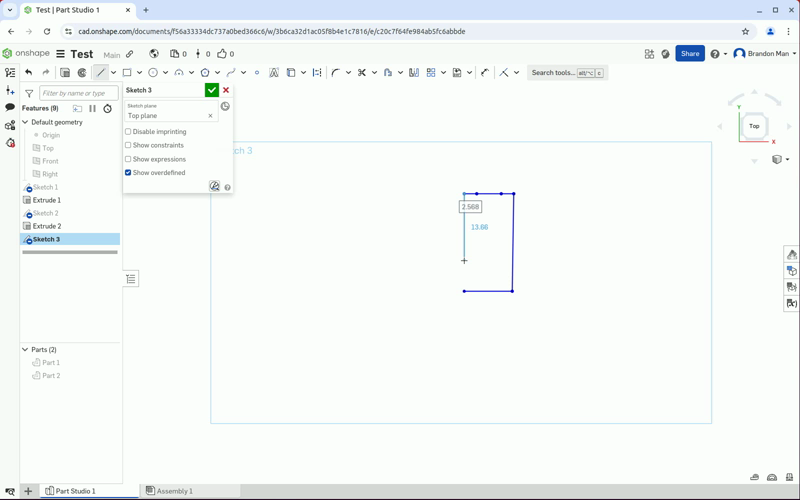
mouse_move(494, 260)
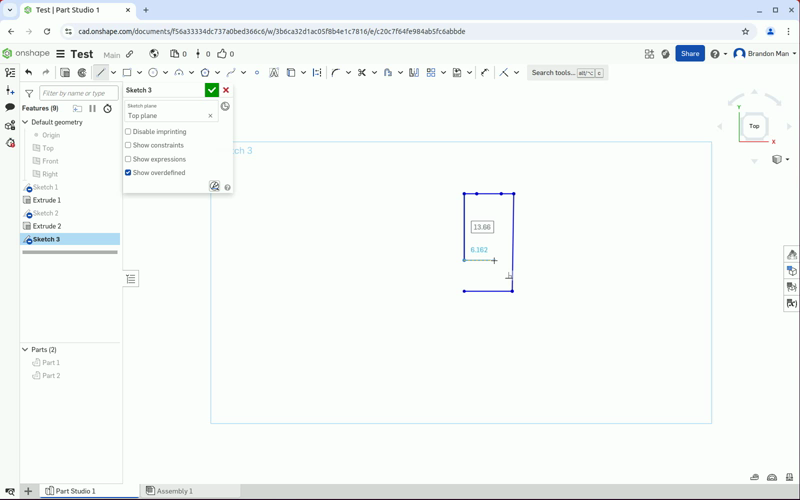
key_down(shift)
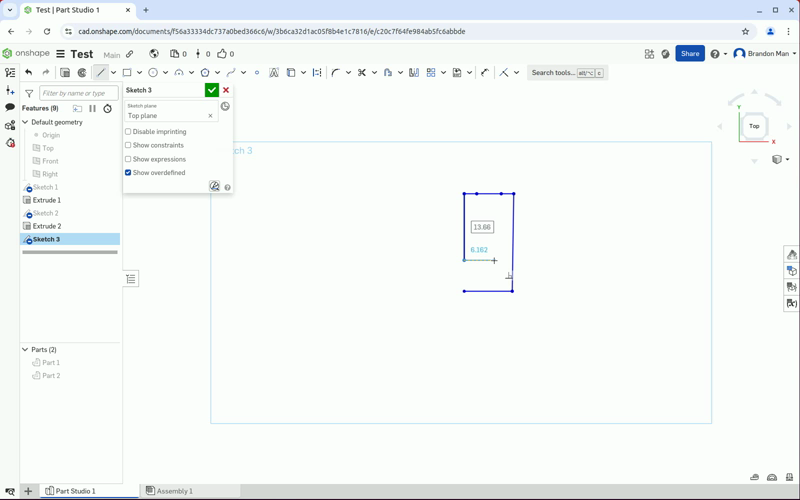
mouse_move(464, 291)
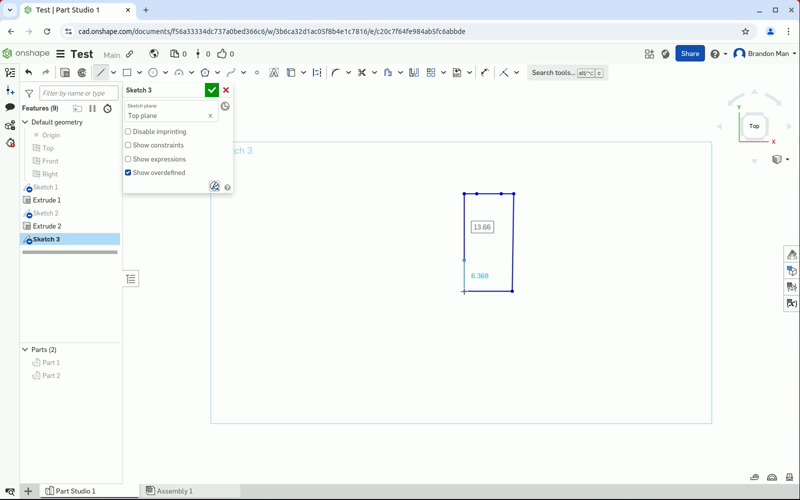
key_up(shift)
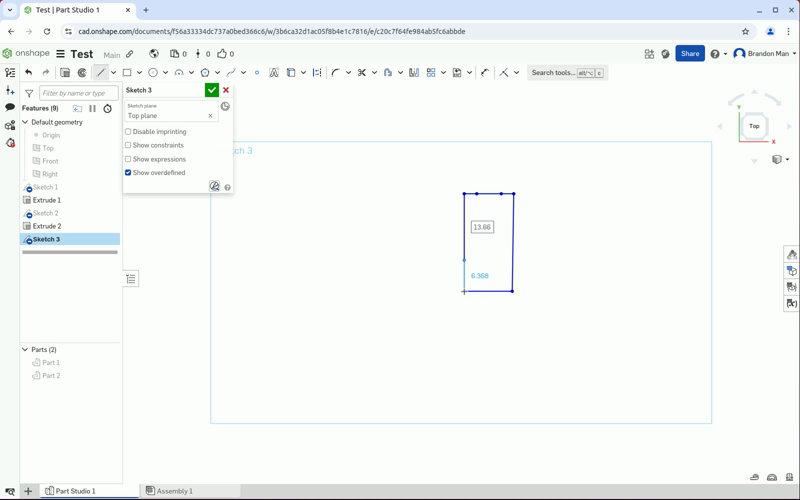
click(464, 291)
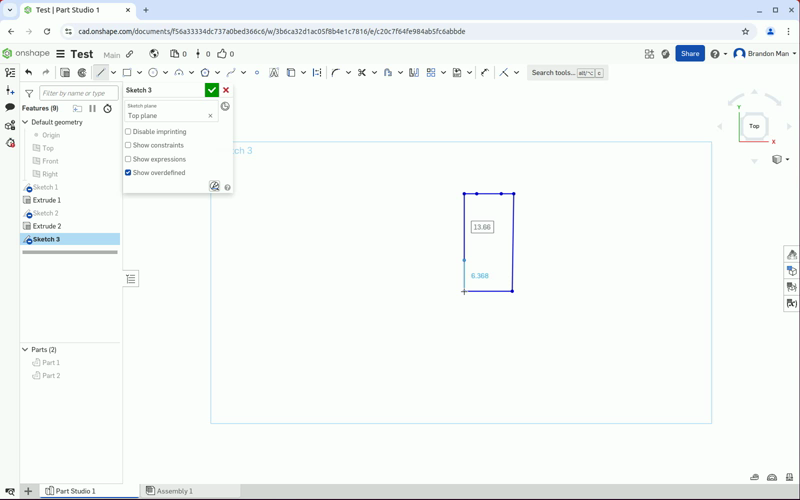
key(esc)
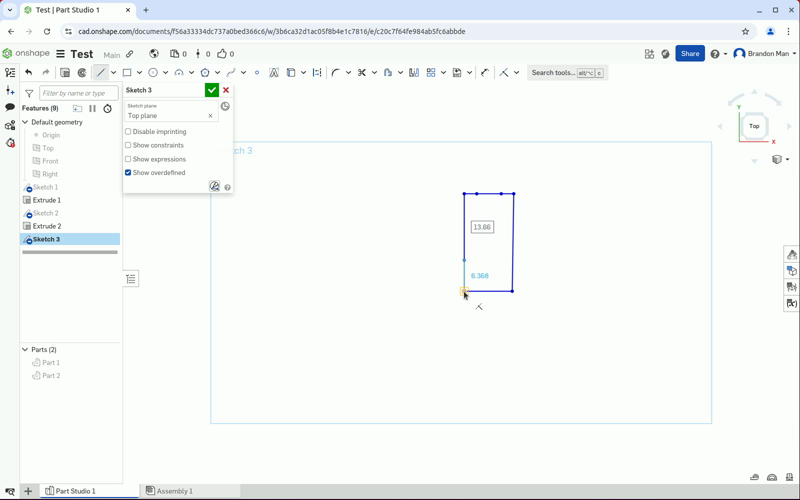
key(l)
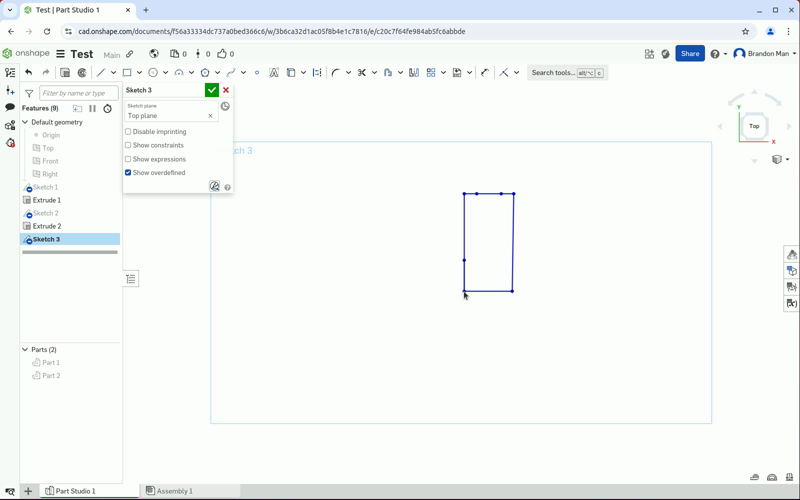
key_down(shift)
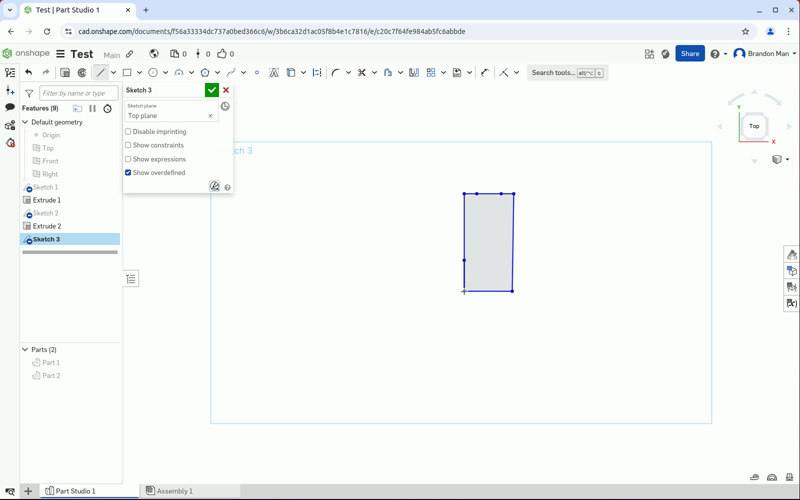
mouse_move(470, 282)
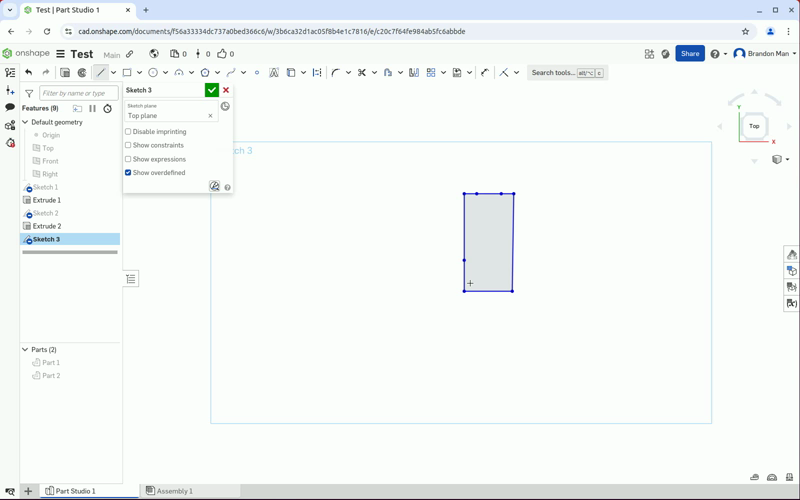
click(470, 282)
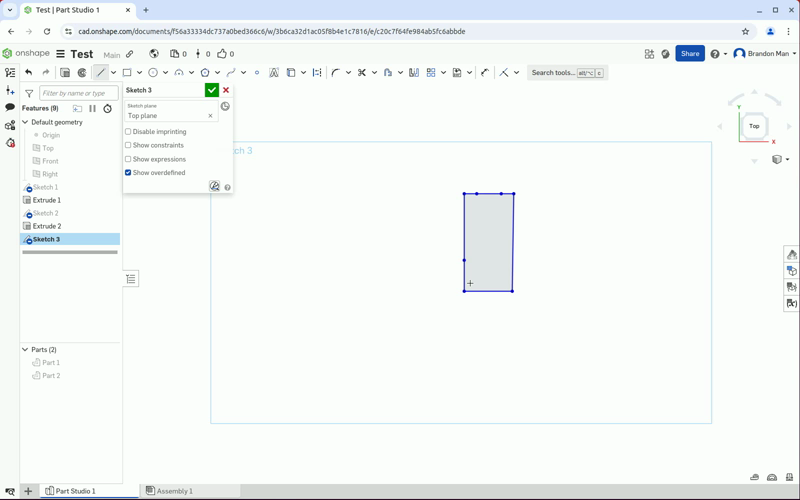
key_up(shift)
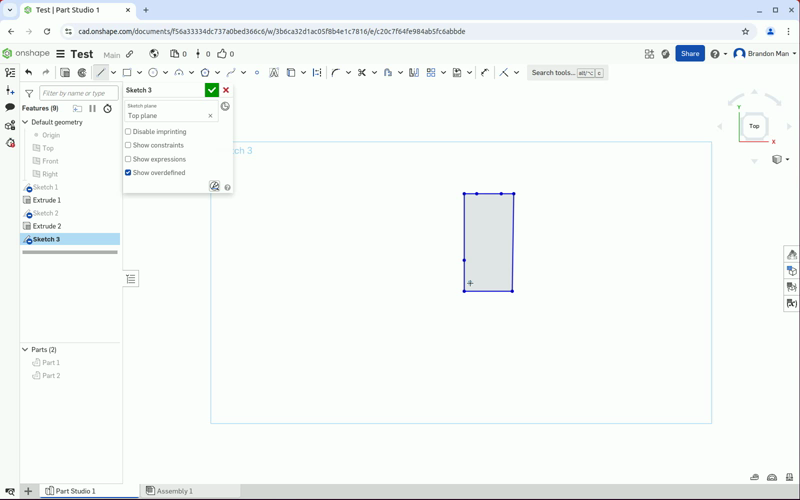
key_down(shift)
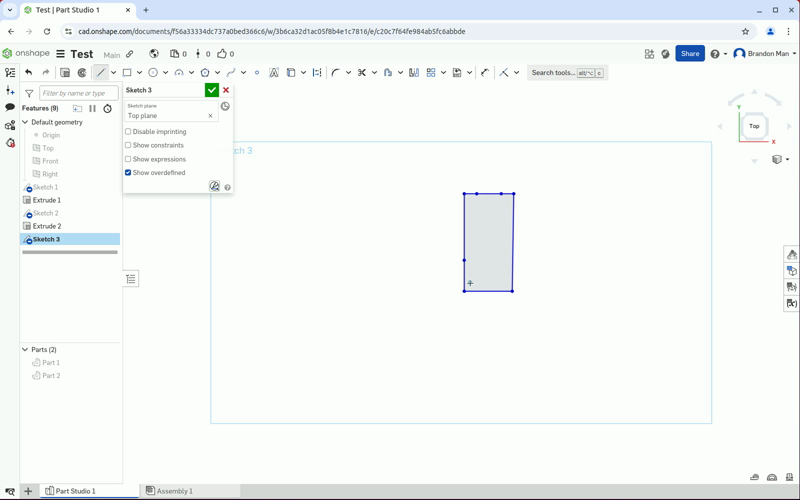
mouse_move(500, 282)
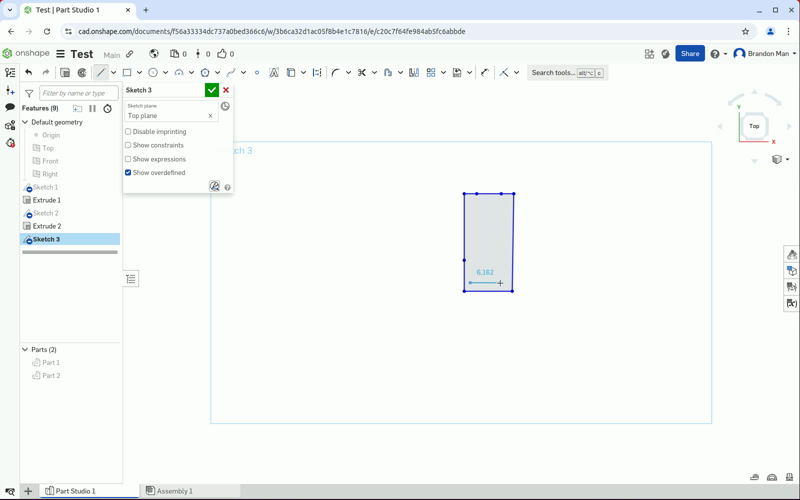
mouse_move(477, 282)
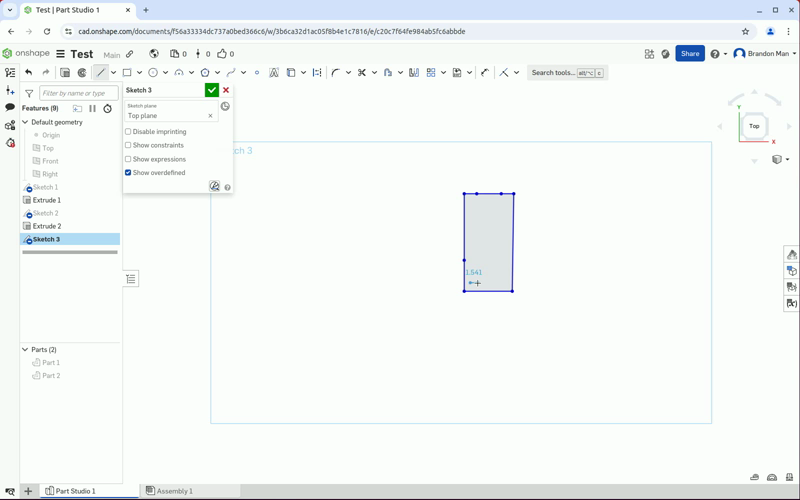
scroll(6)
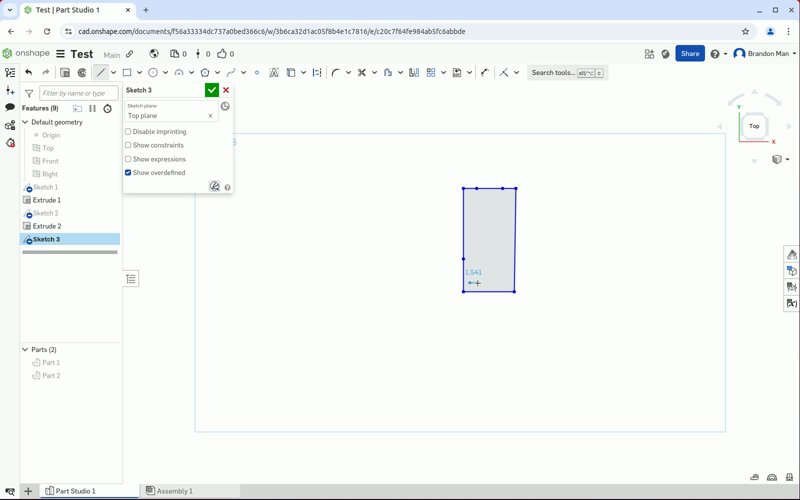
scroll(6)
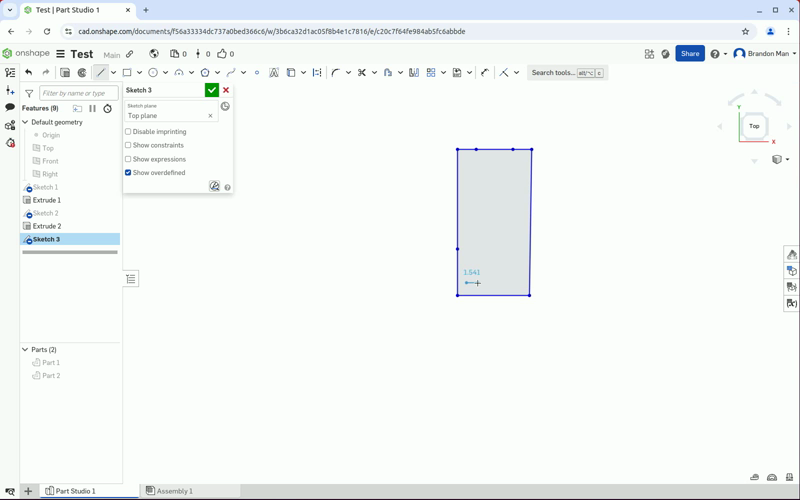
scroll(6)
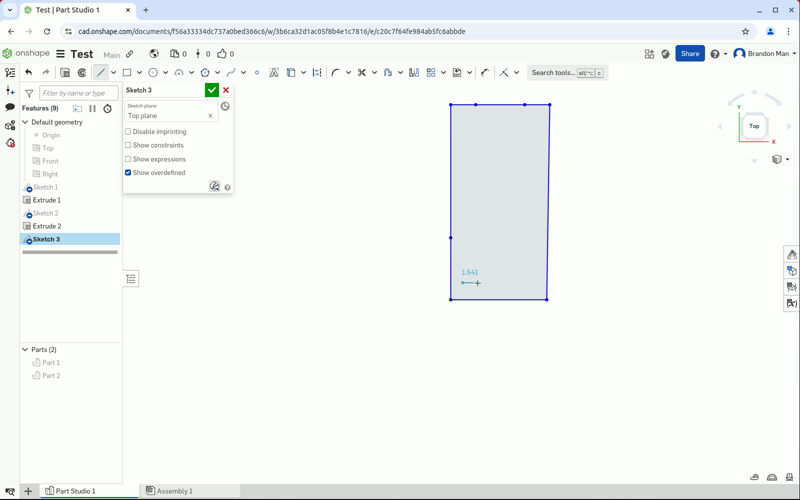
scroll(6)
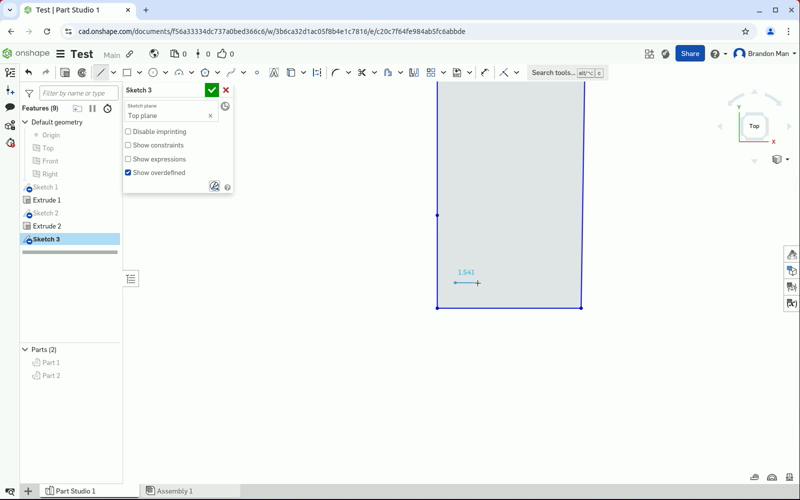
scroll(6)
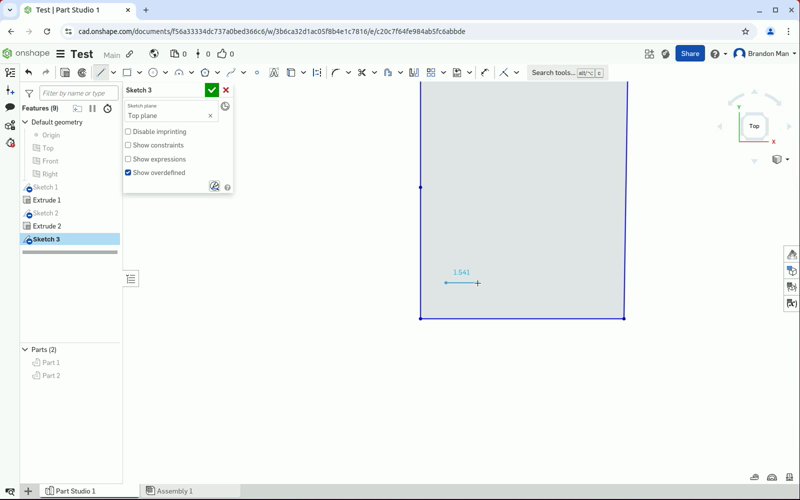
scroll(6)
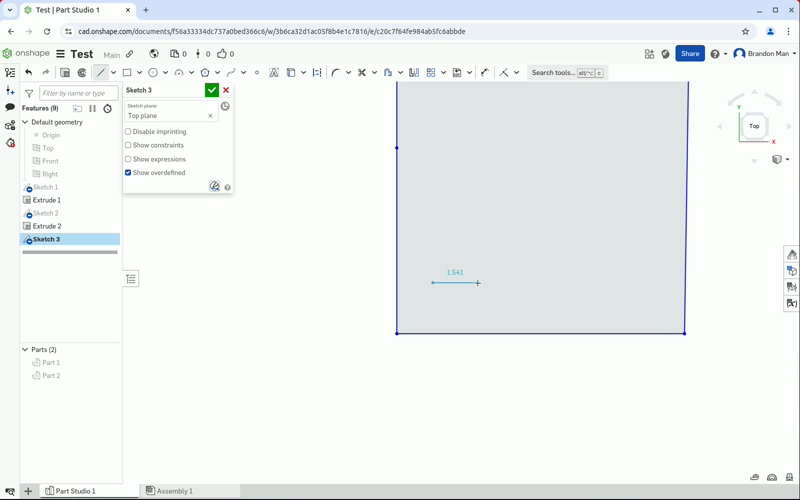
scroll(6)
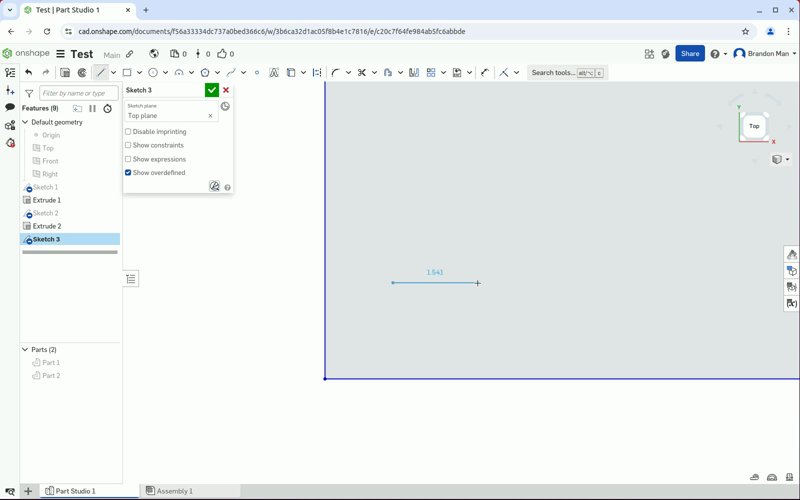
click(477, 282)
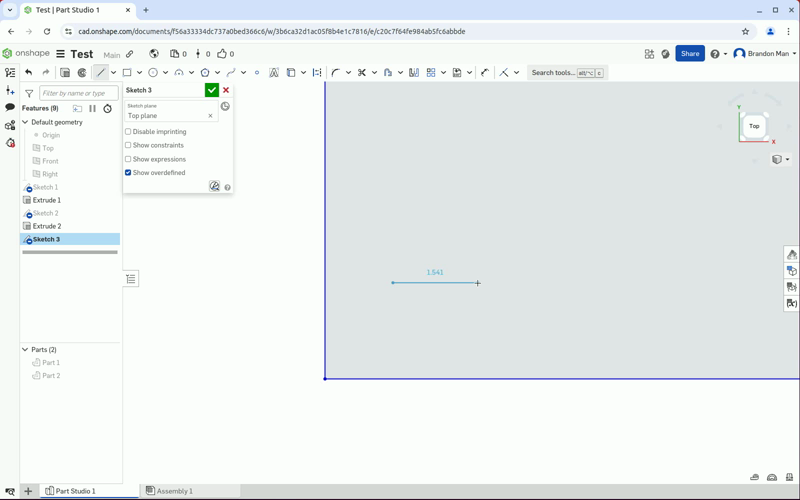
scroll(-6)
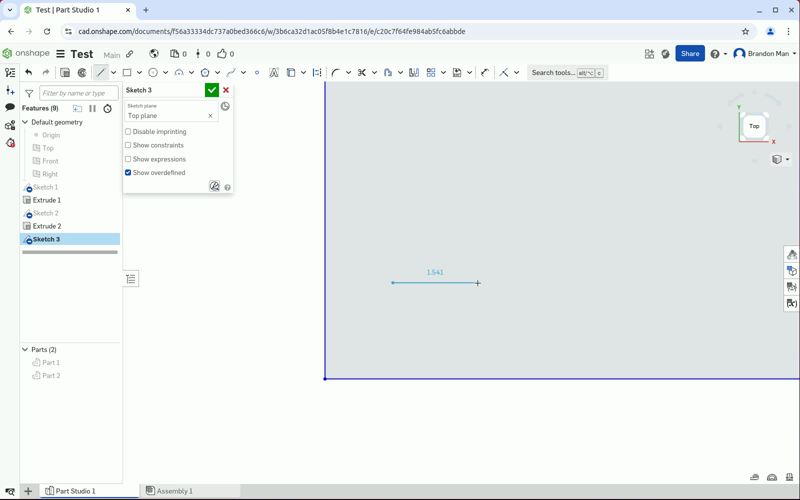
scroll(-6)
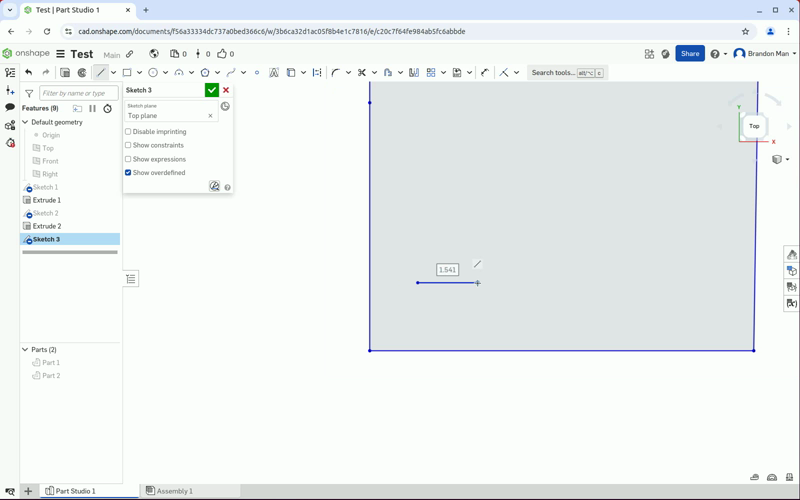
scroll(-6)
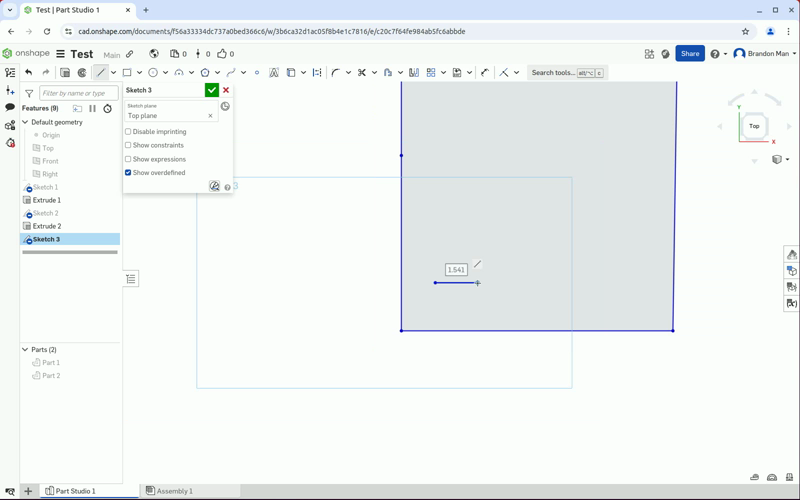
scroll(-6)
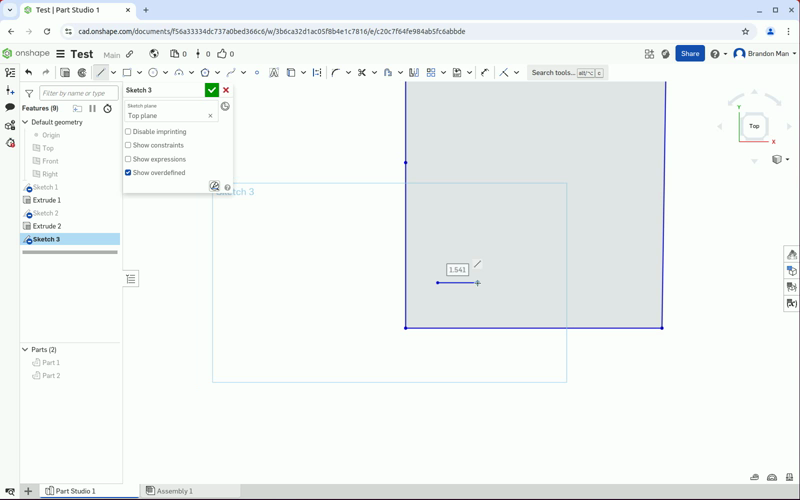
scroll(-6)
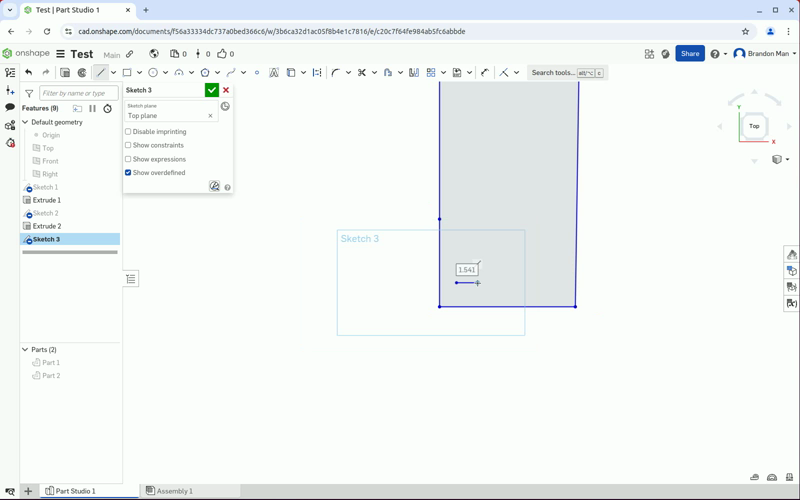
scroll(-6)
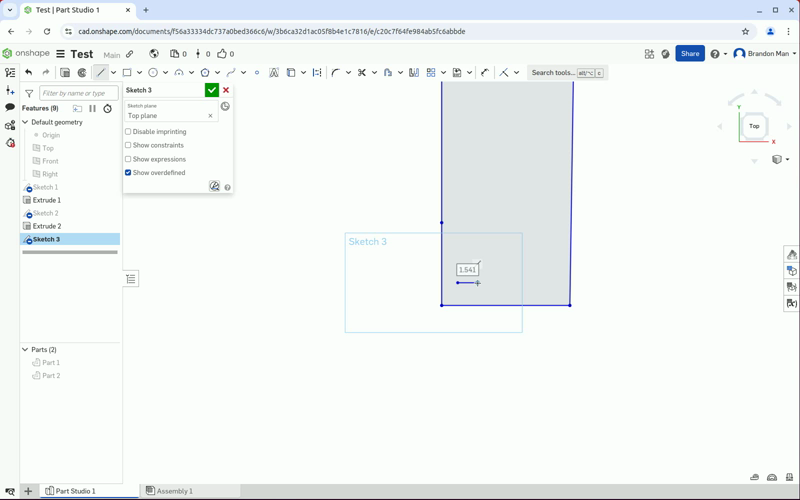
scroll(-6)
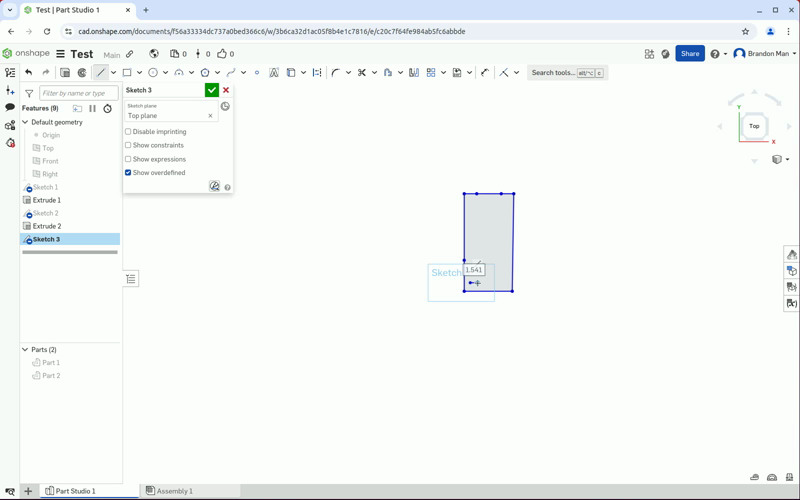
key_up(shift)
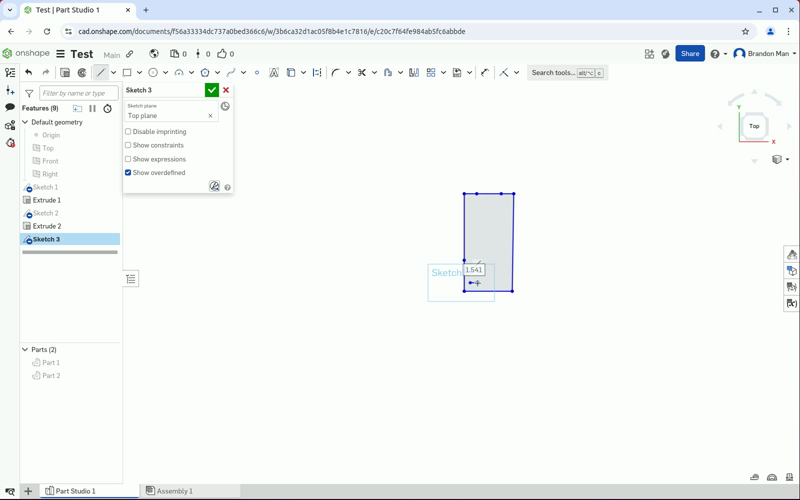
key_down(shift)
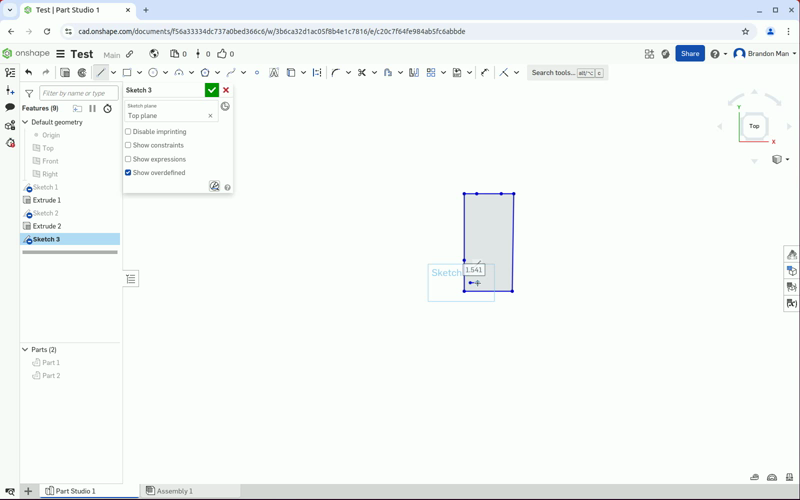
mouse_move(507, 282)
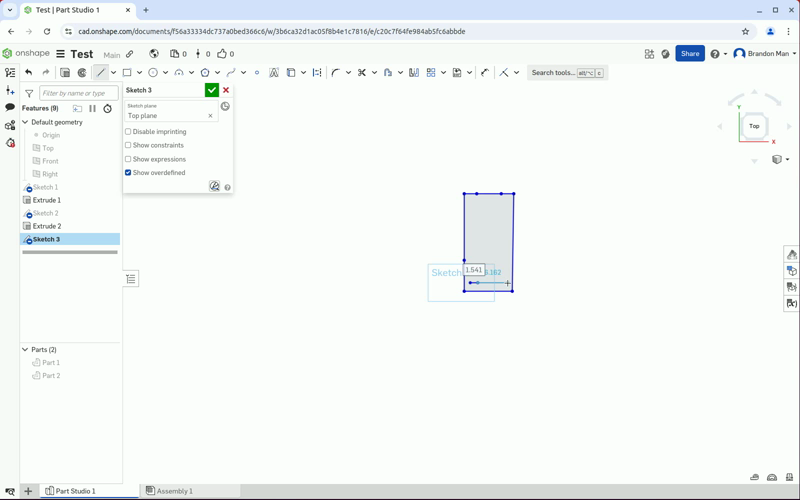
mouse_move(477, 248)
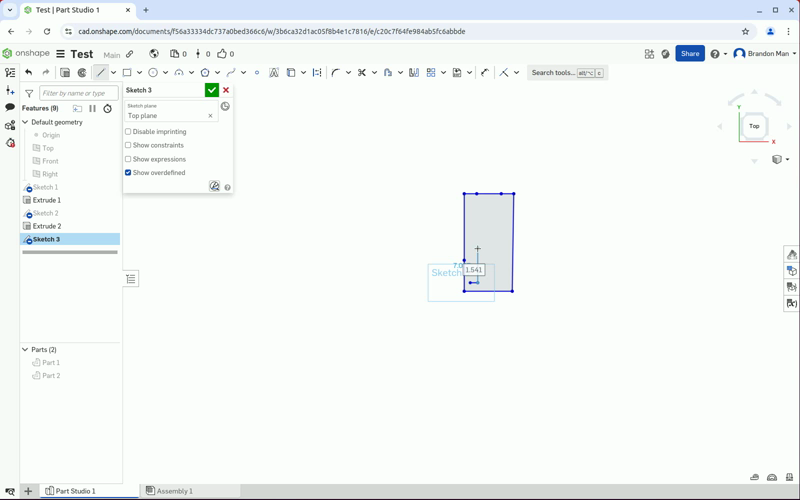
click(477, 248)
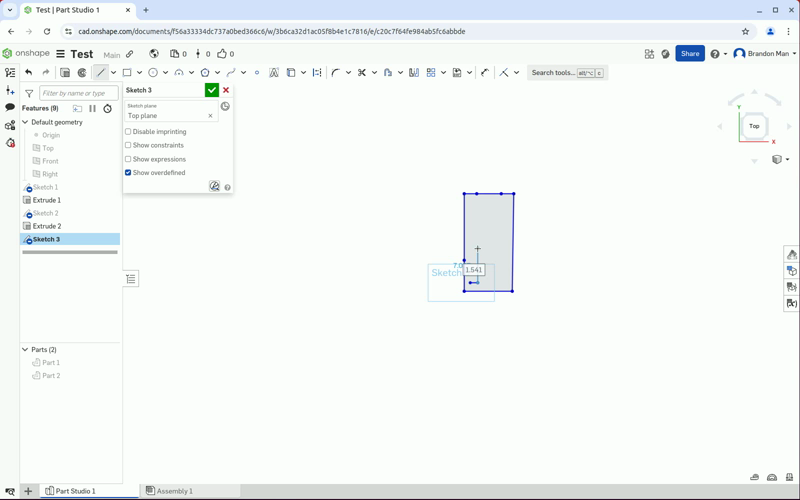
key_up(shift)
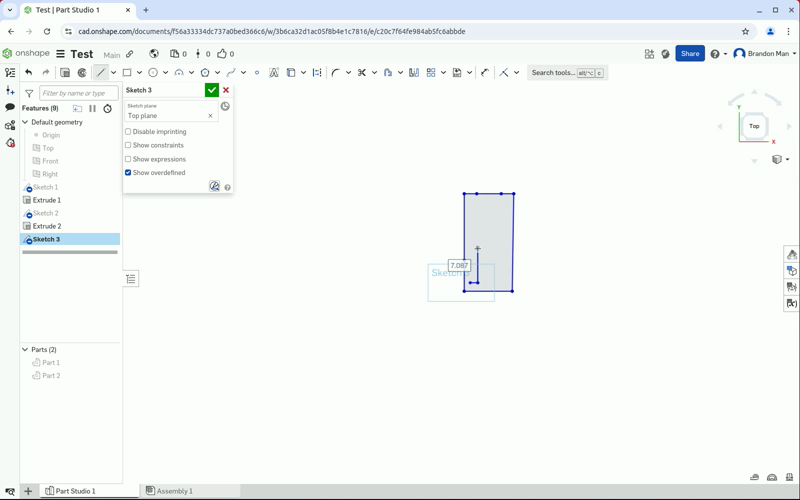
key_down(shift)
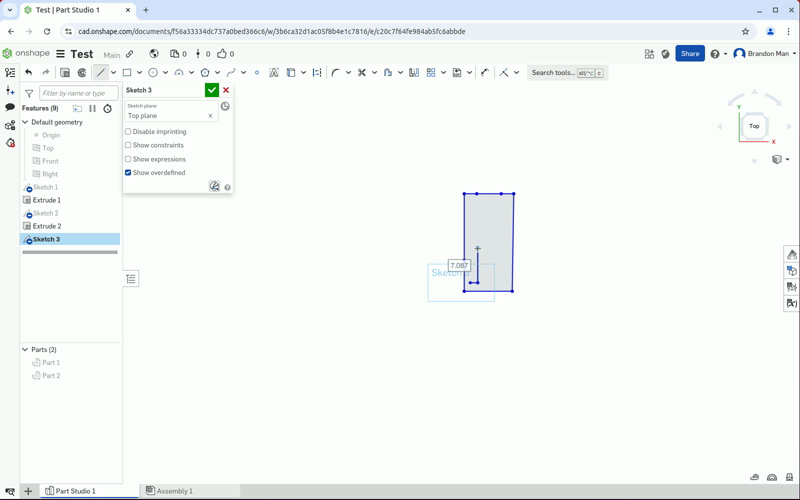
mouse_move(507, 248)
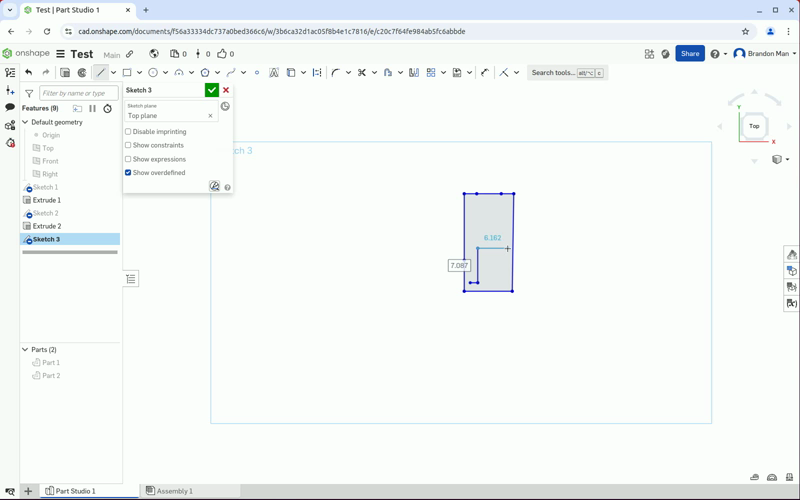
mouse_move(470, 248)
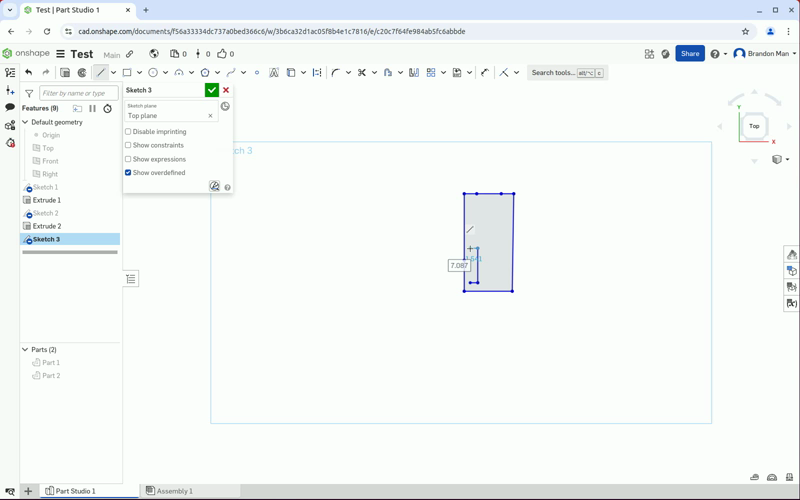
scroll(6)
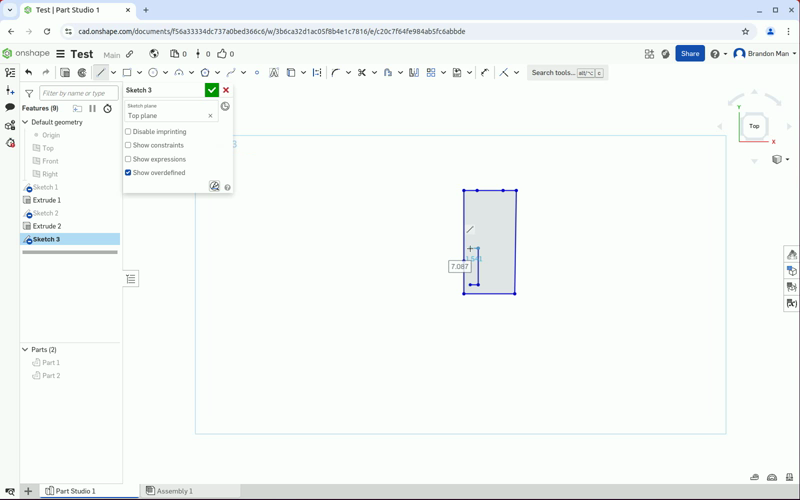
scroll(6)
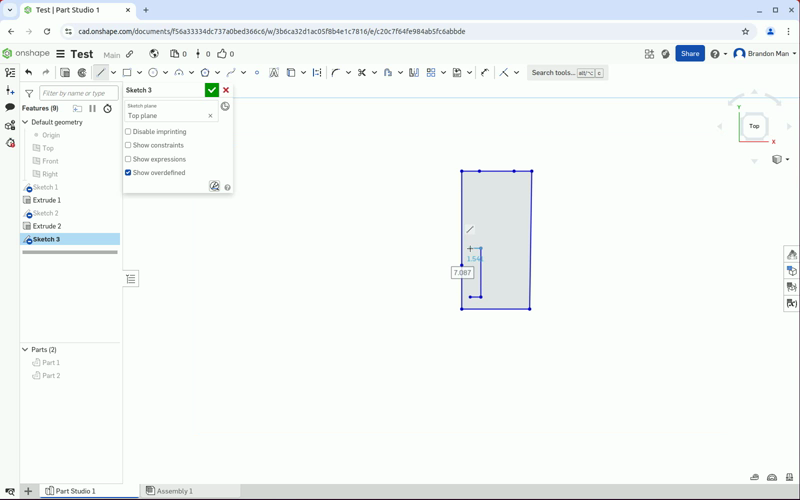
scroll(6)
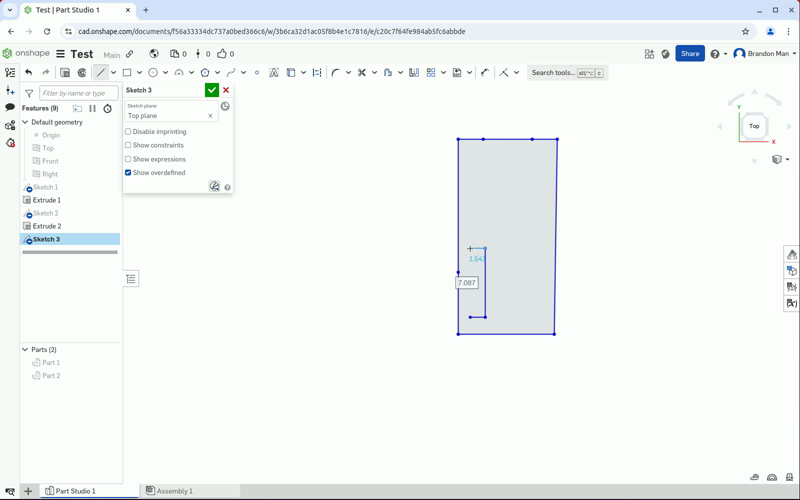
scroll(6)
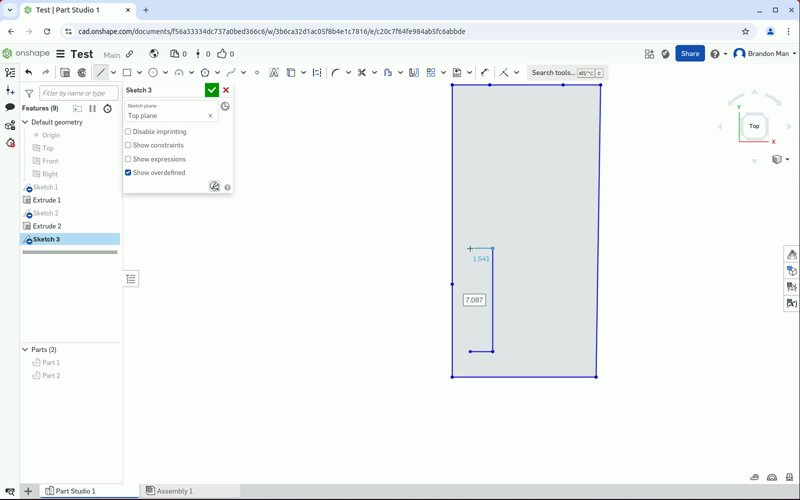
scroll(6)
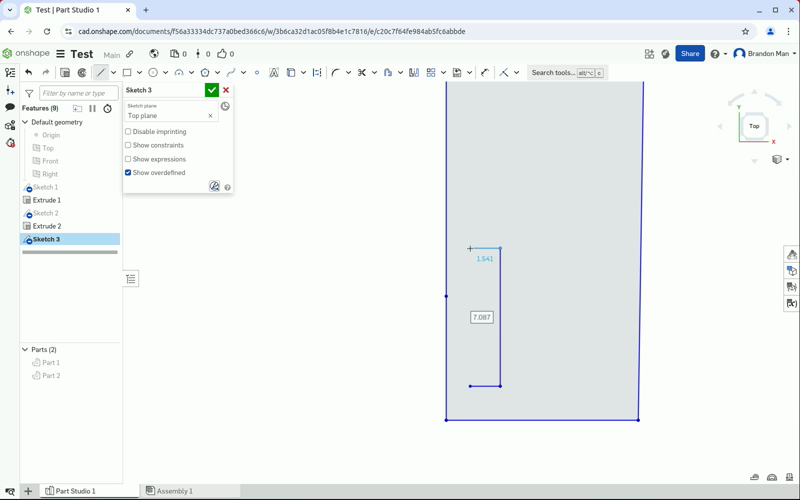
scroll(6)
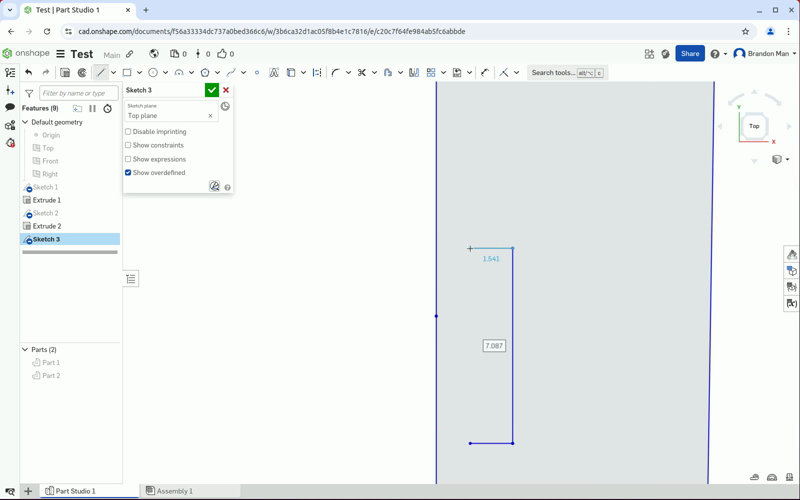
scroll(6)
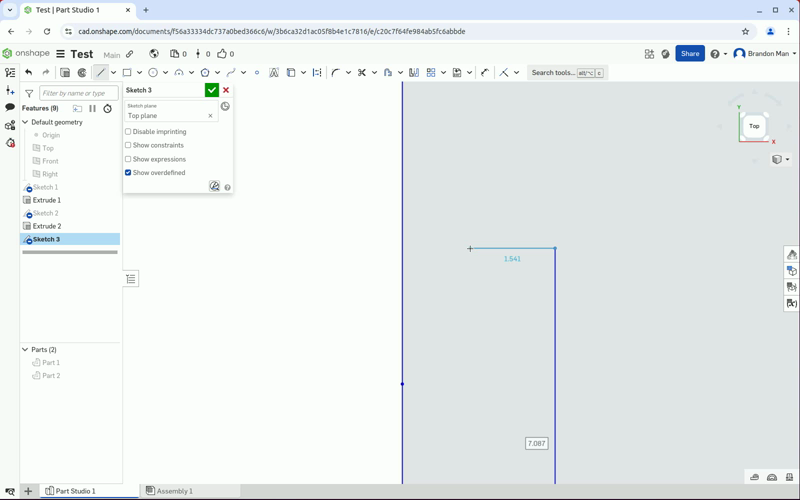
click(470, 248)
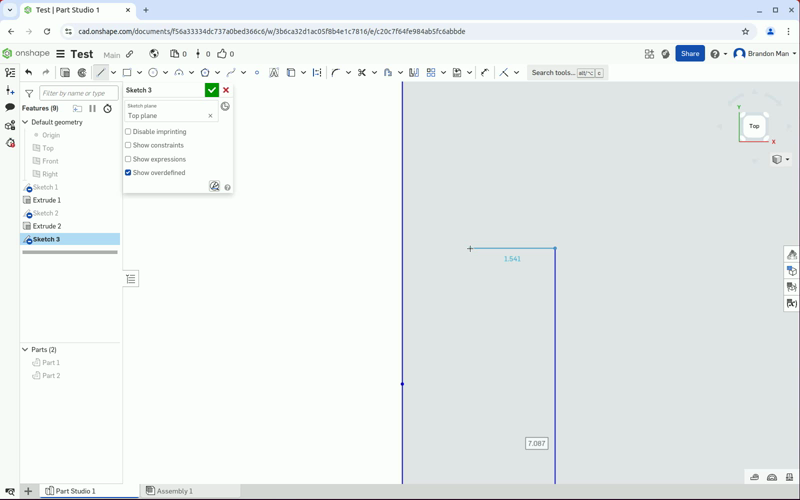
scroll(-6)
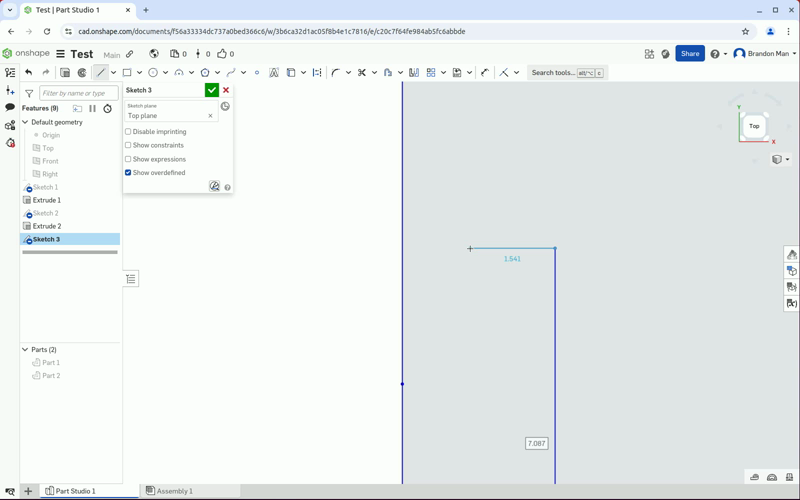
scroll(-6)
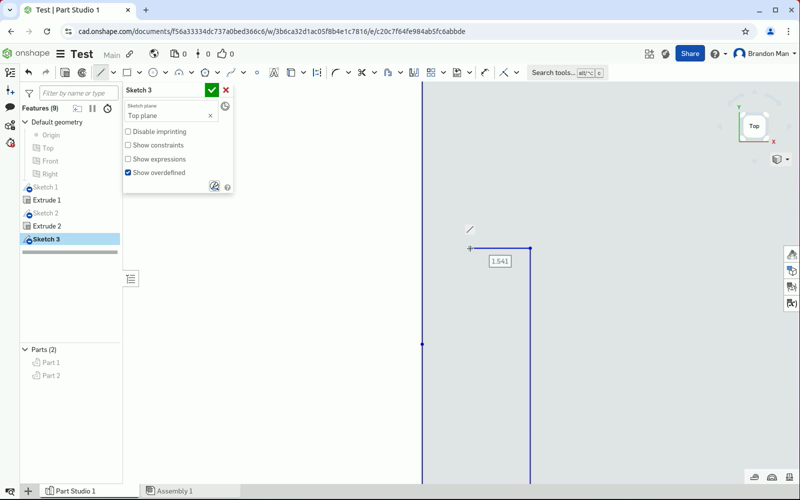
scroll(-6)
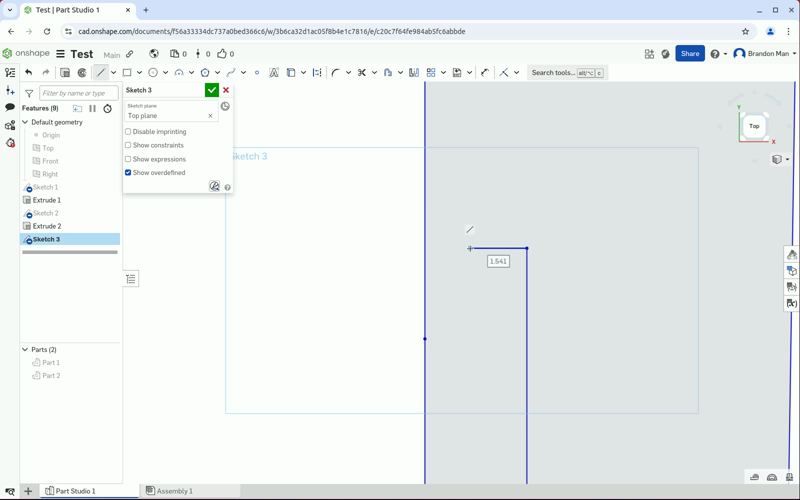
scroll(-6)
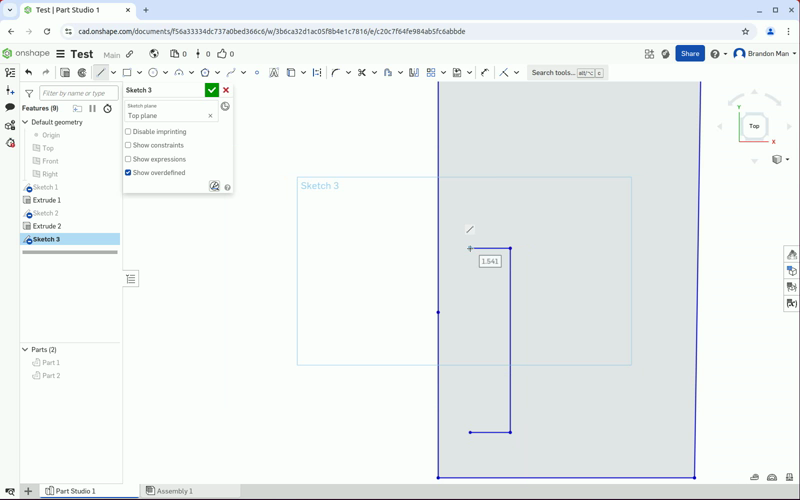
scroll(-6)
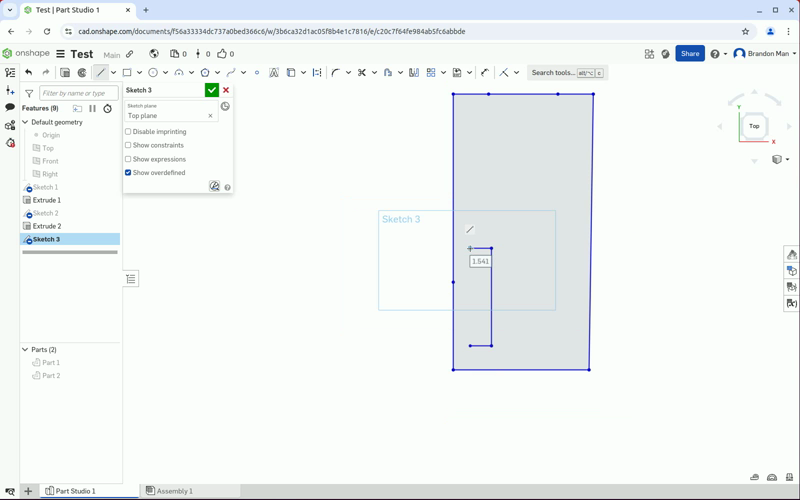
scroll(-6)
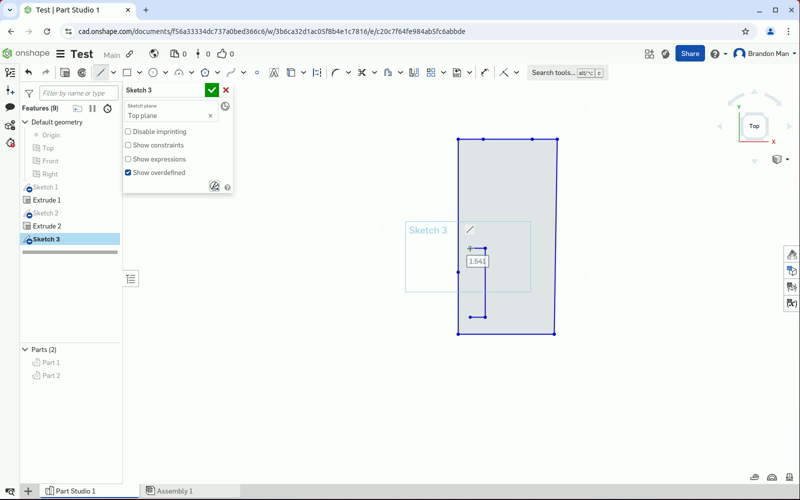
scroll(-6)
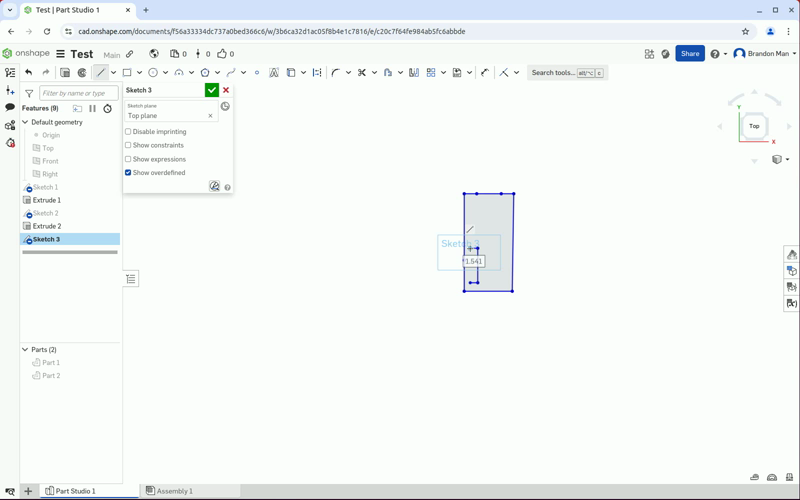
key_up(shift)
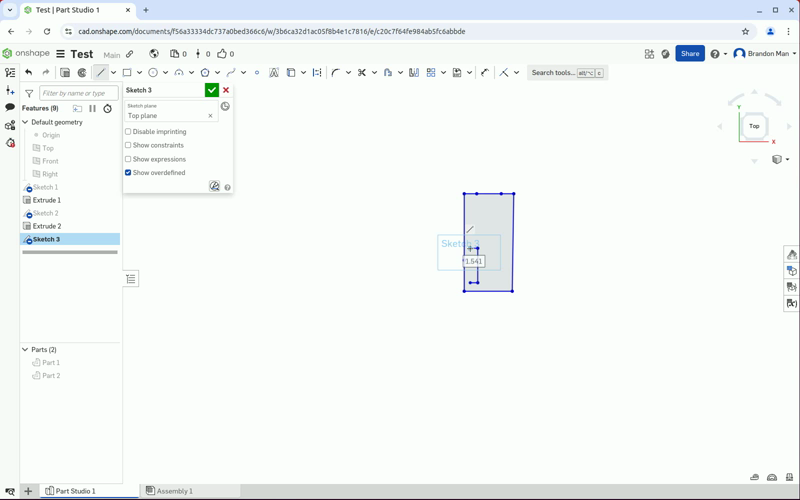
key_down(shift)
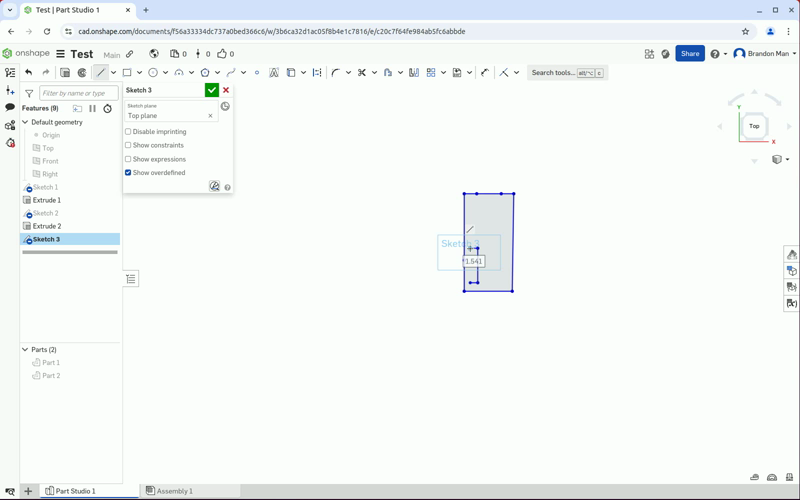
mouse_move(500, 248)
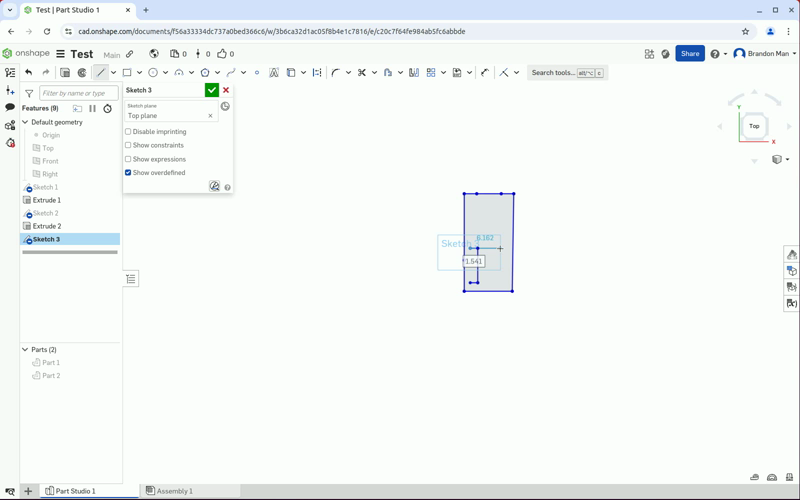
mouse_move(470, 260)
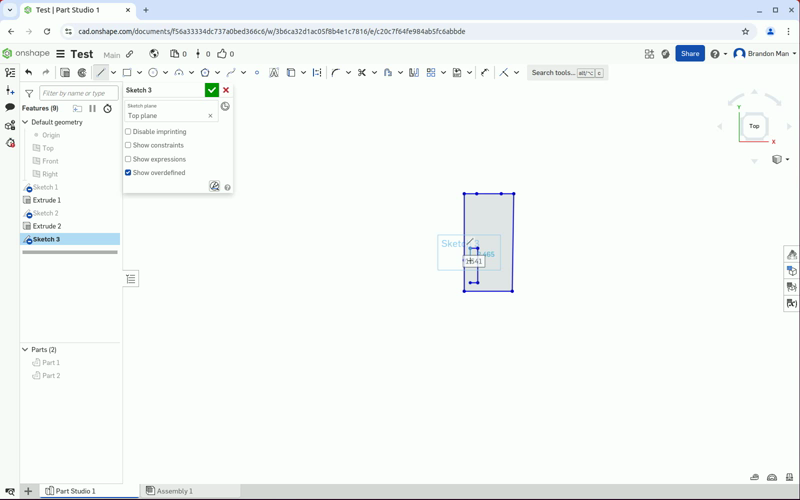
click(470, 260)
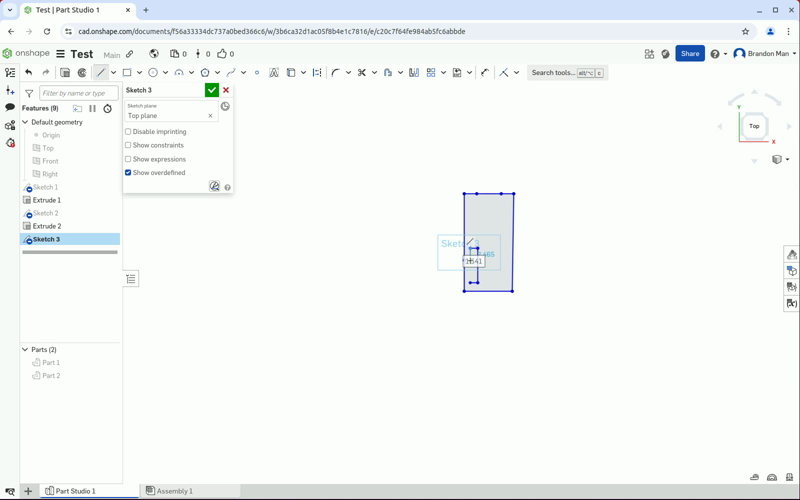
key_up(shift)
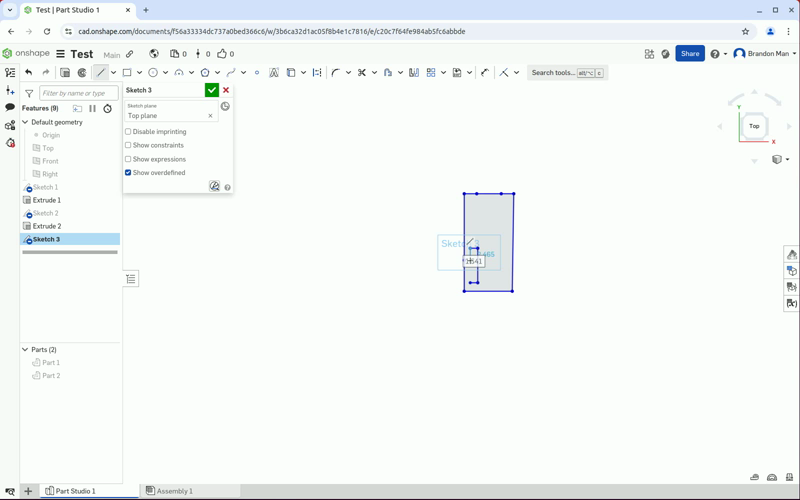
mouse_move(500, 260)
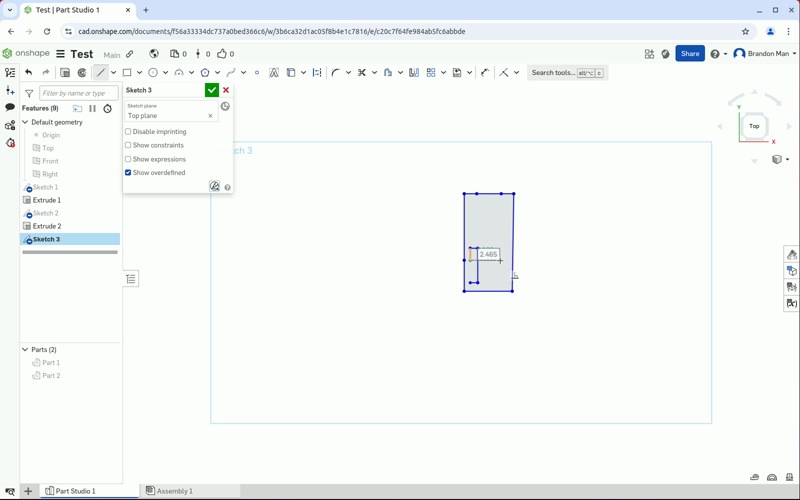
key_down(shift)
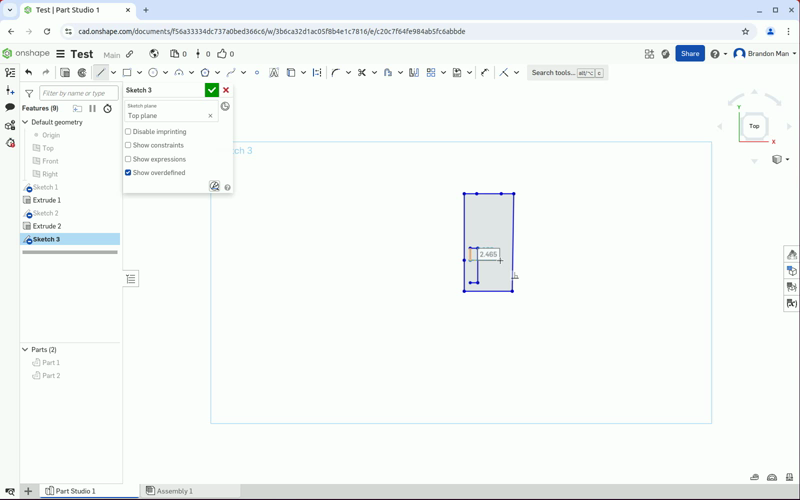
mouse_move(470, 282)
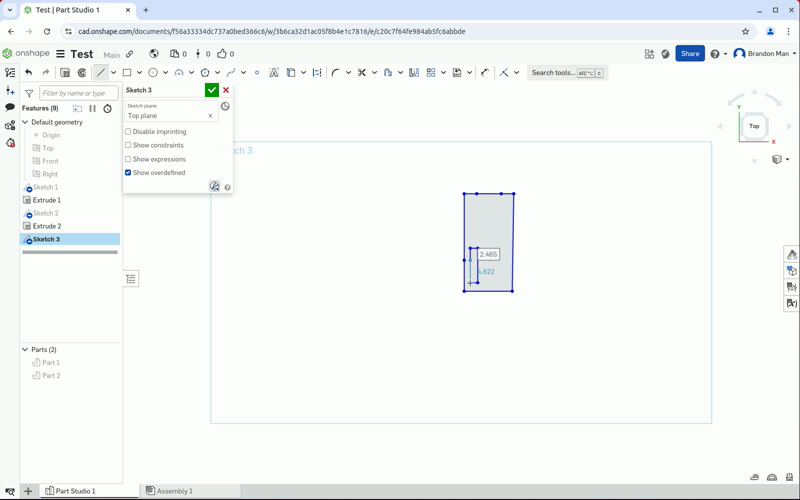
key_up(shift)
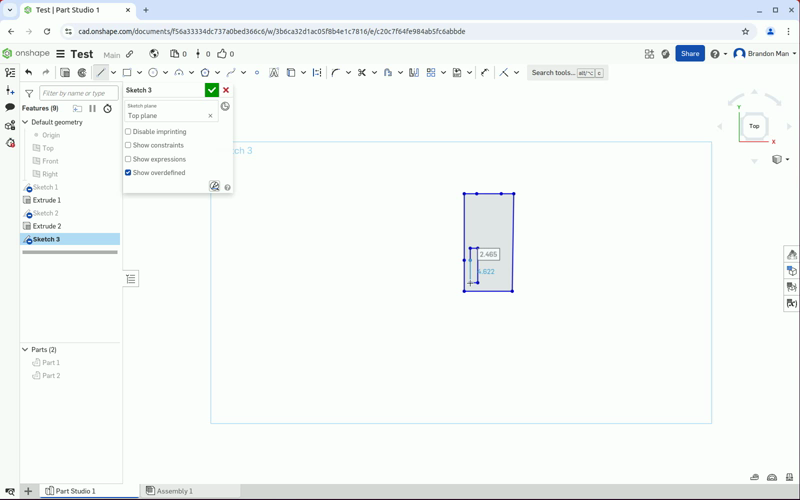
click(470, 282)
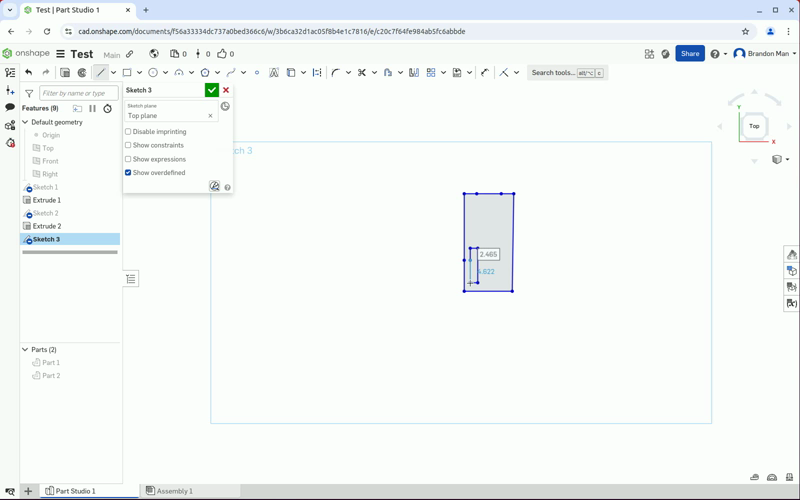
key(esc)
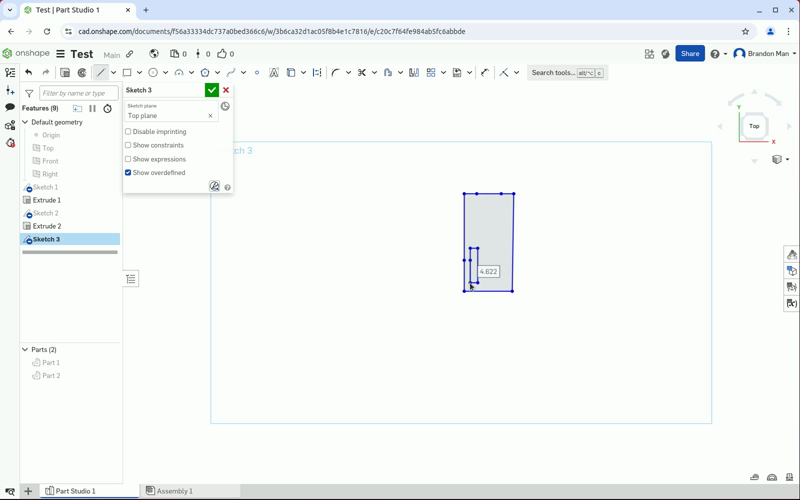
key(l)
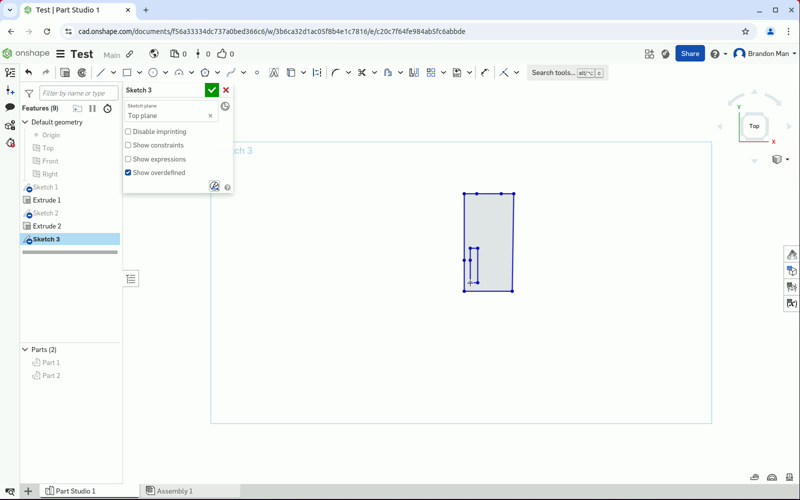
key_down(shift)
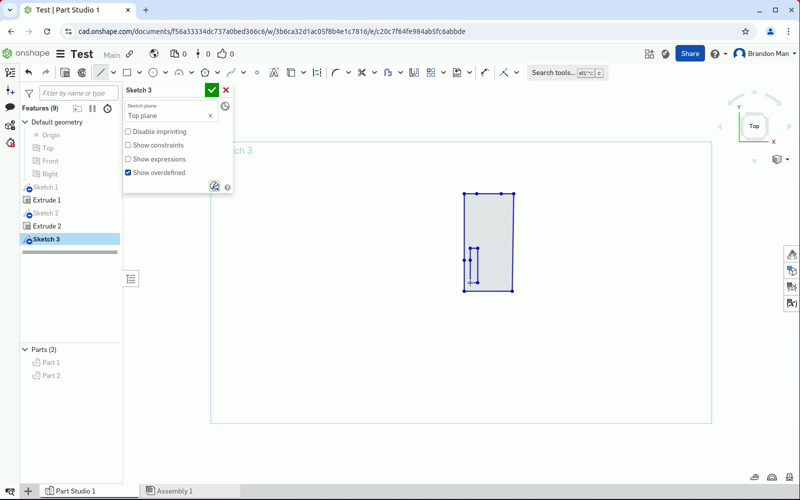
mouse_move(479, 250)
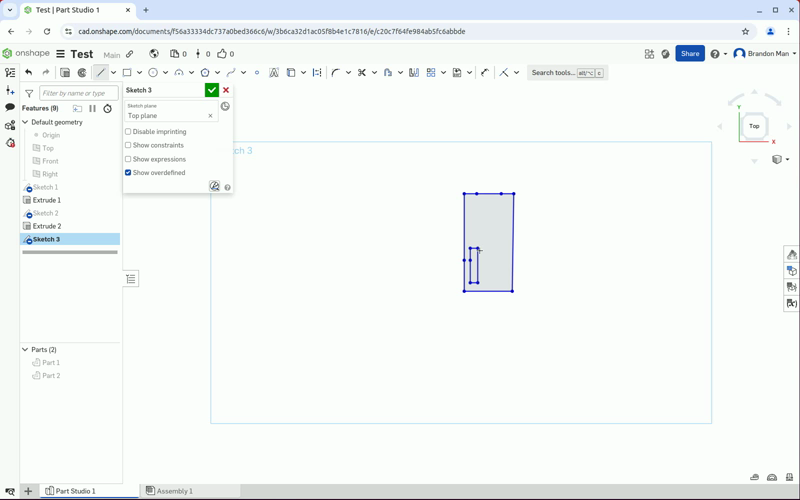
scroll(6)
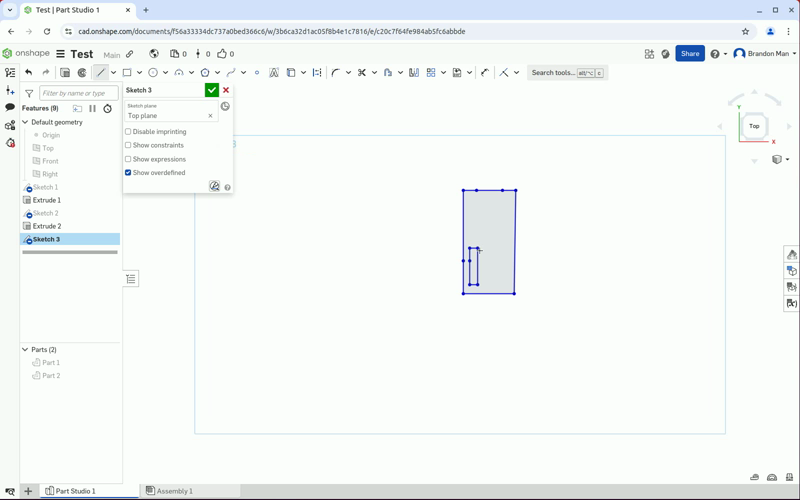
scroll(6)
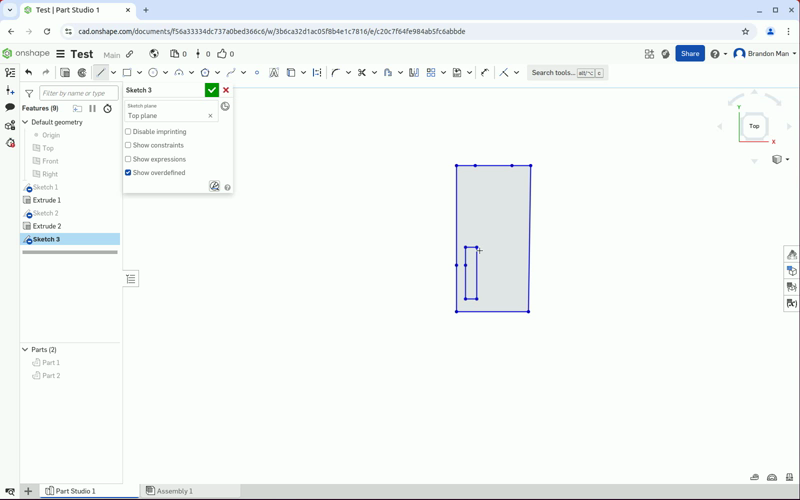
scroll(6)
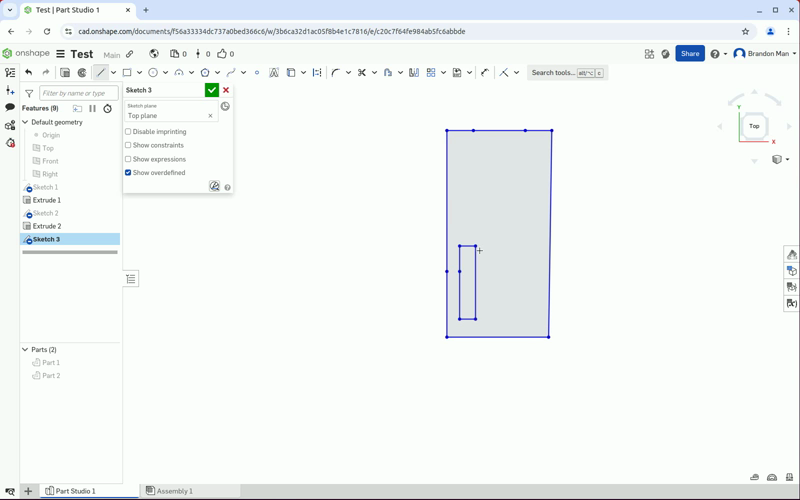
scroll(6)
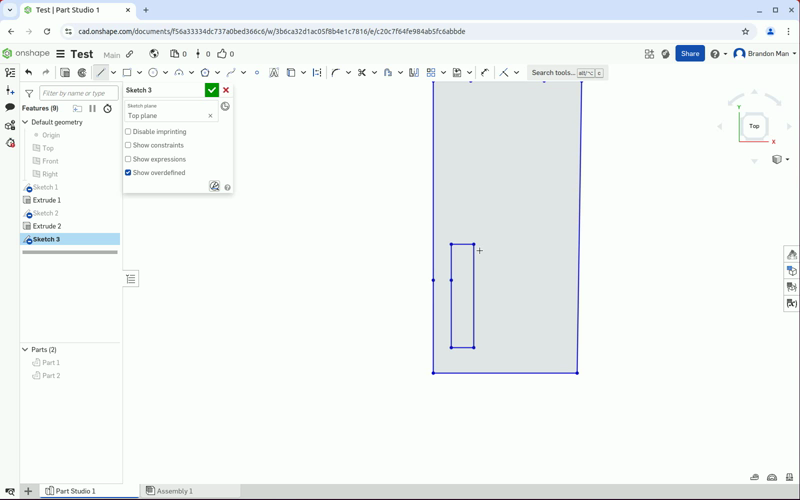
scroll(6)
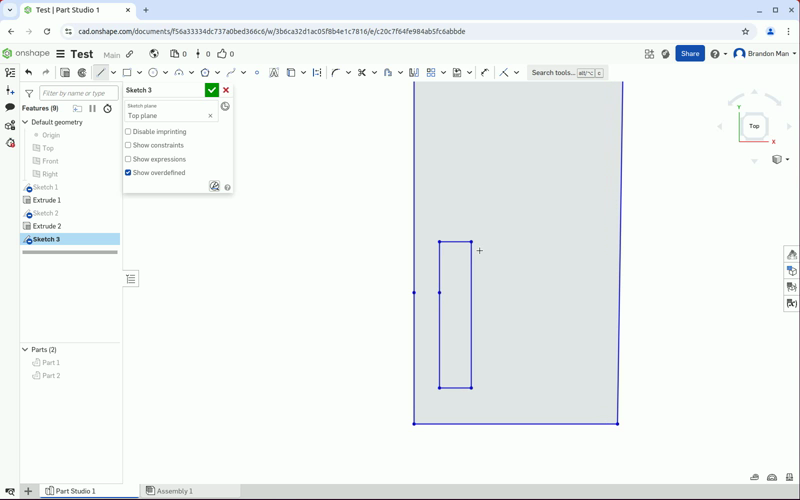
scroll(6)
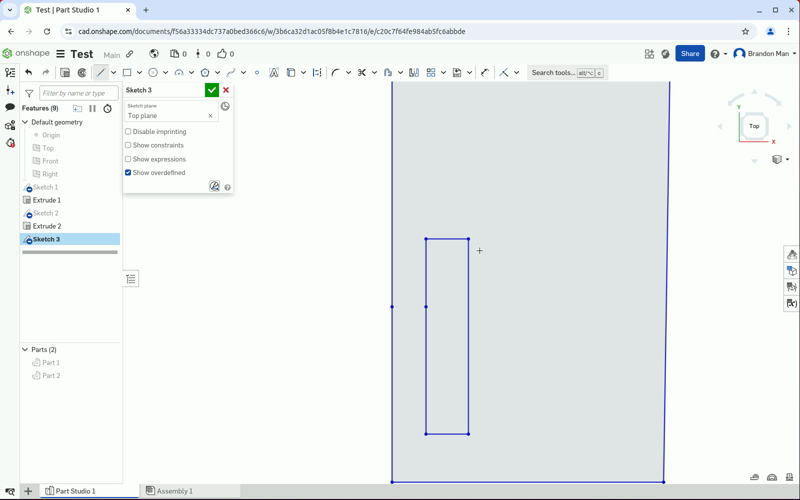
scroll(6)
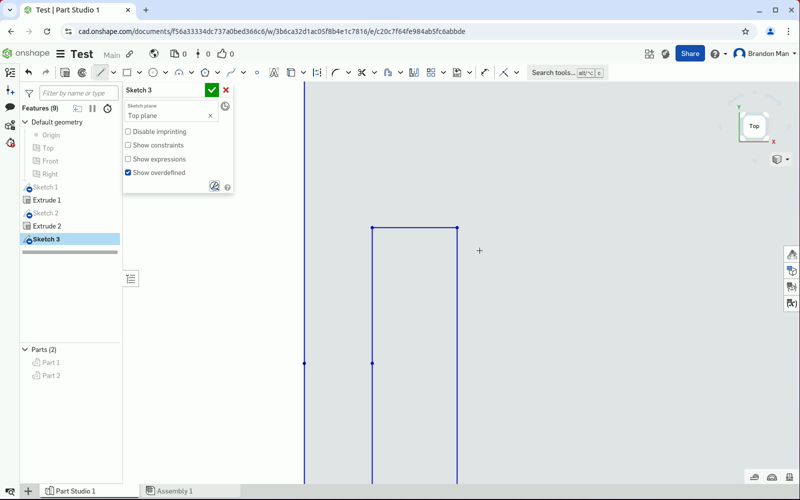
click(479, 250)
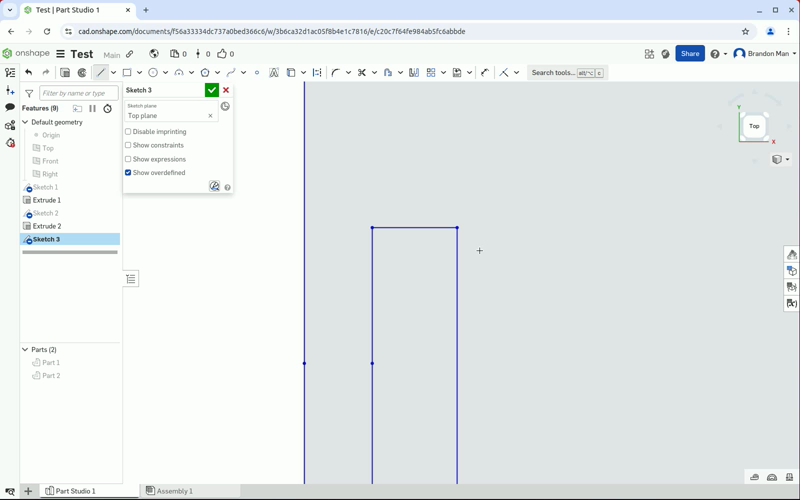
scroll(-6)
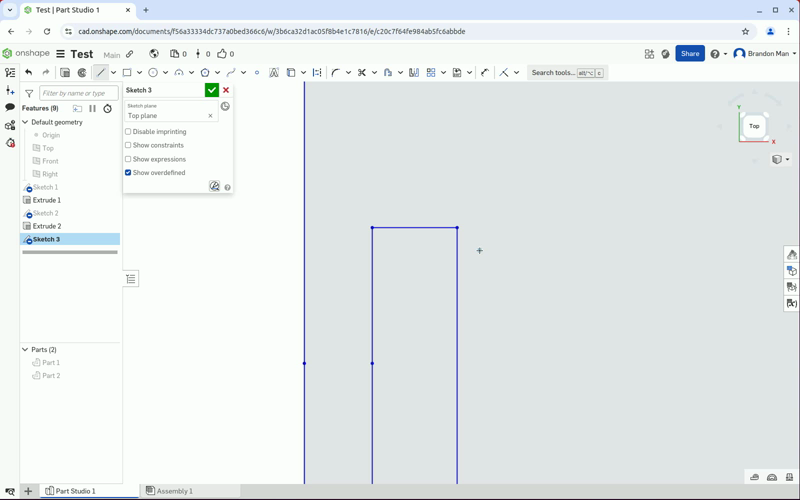
scroll(-6)
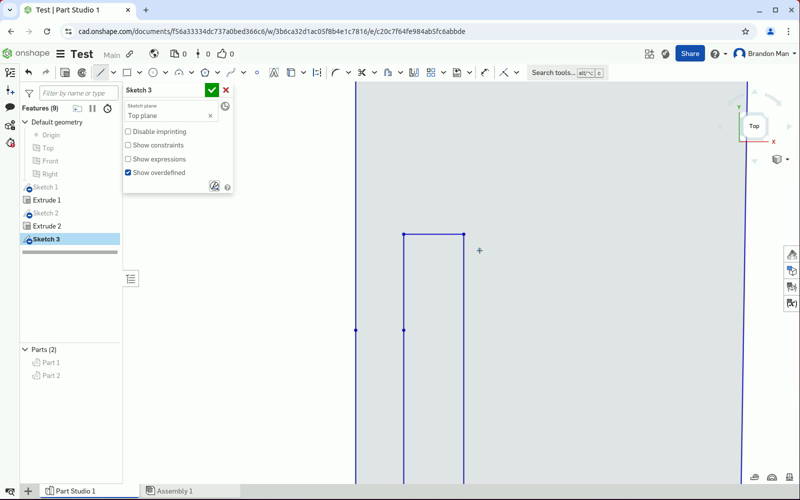
scroll(-6)
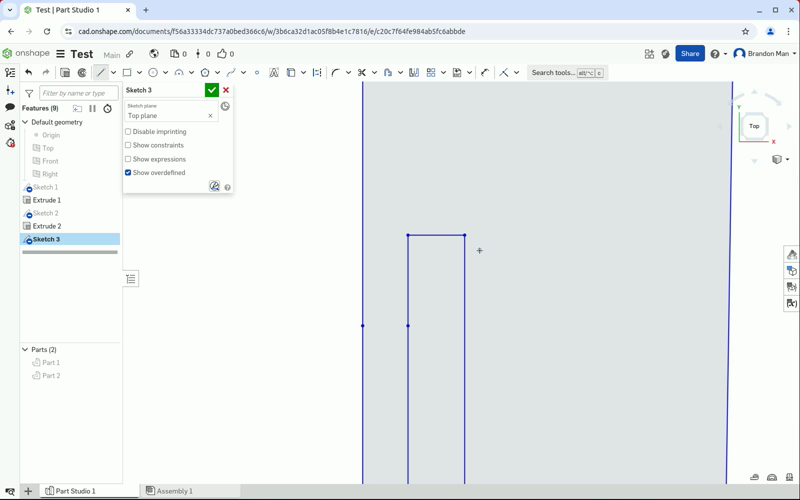
scroll(-6)
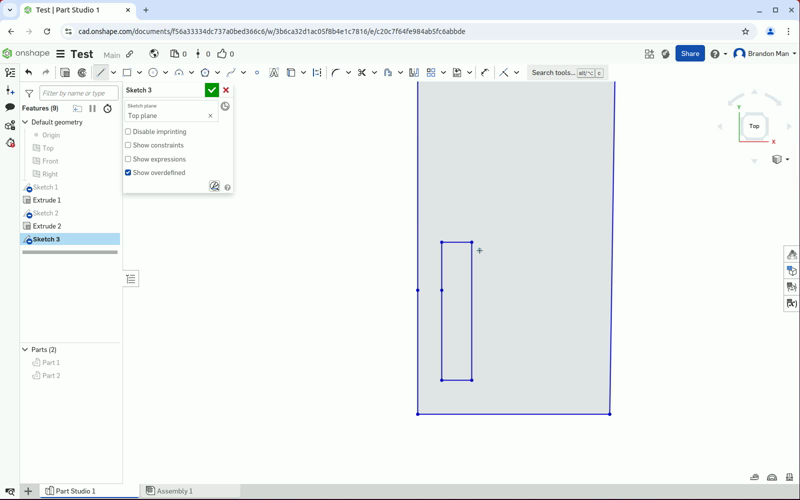
scroll(-6)
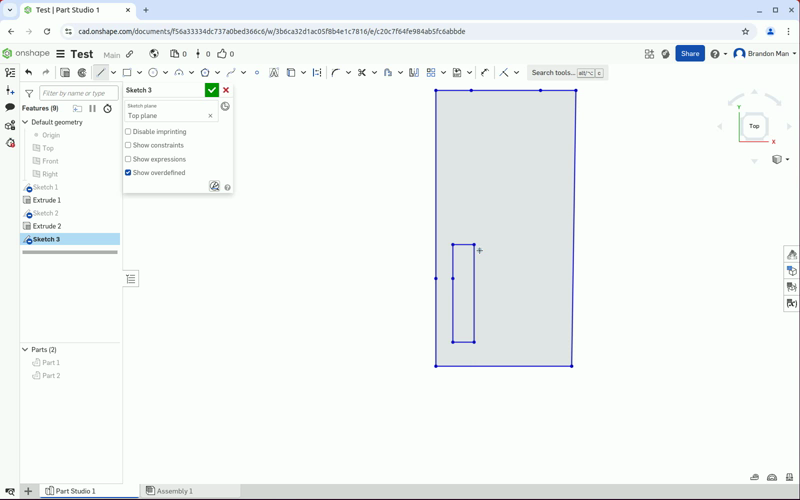
scroll(-6)
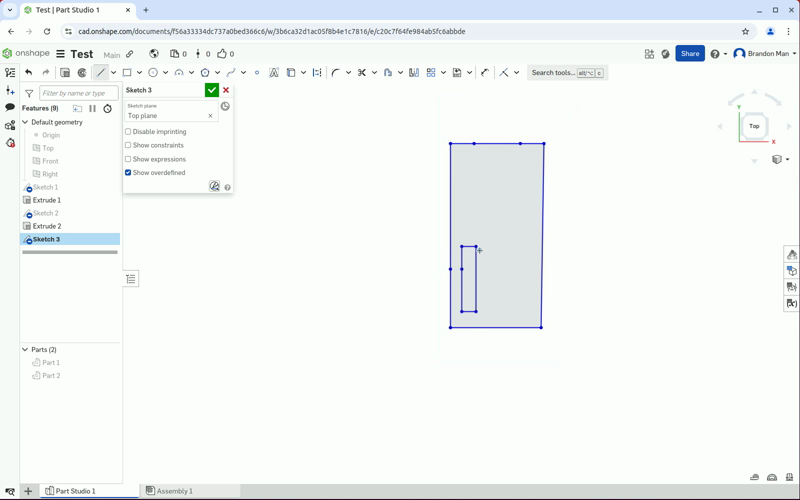
scroll(-6)
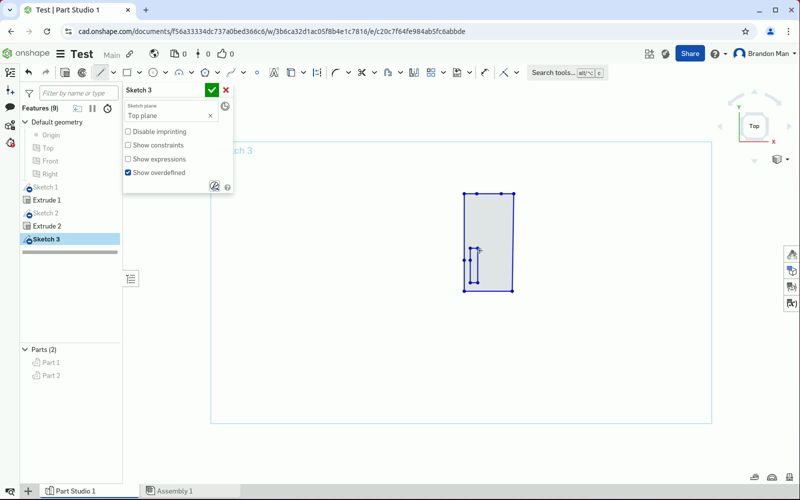
key_up(shift)
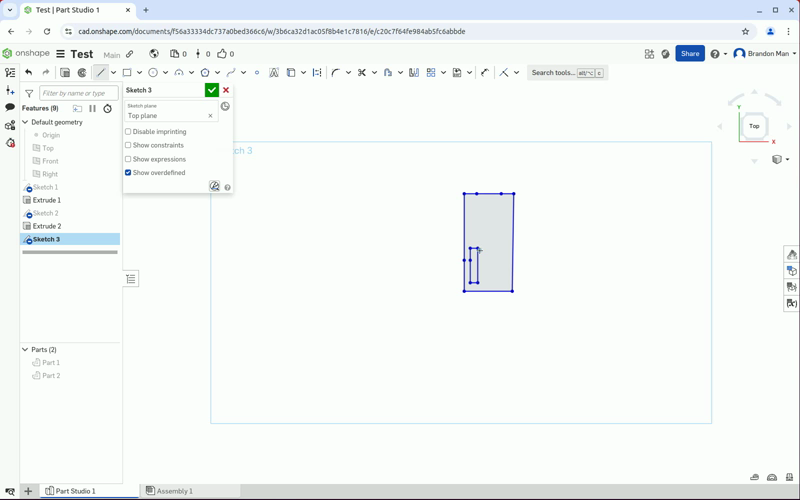
key_down(shift)
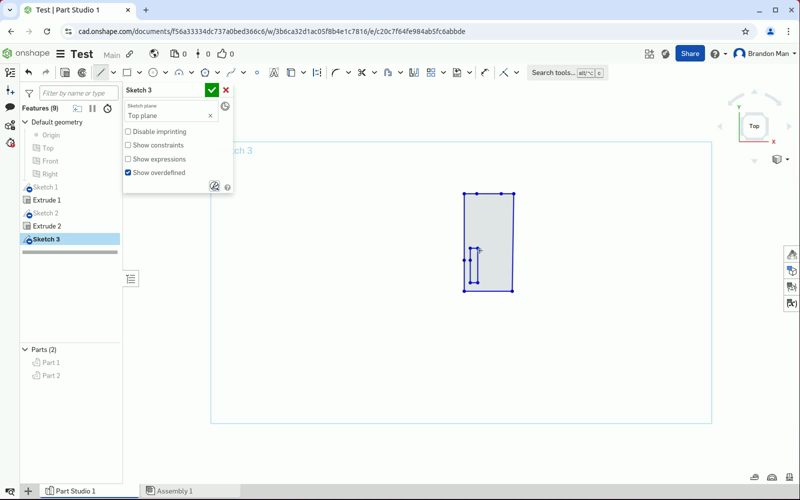
mouse_move(509, 250)
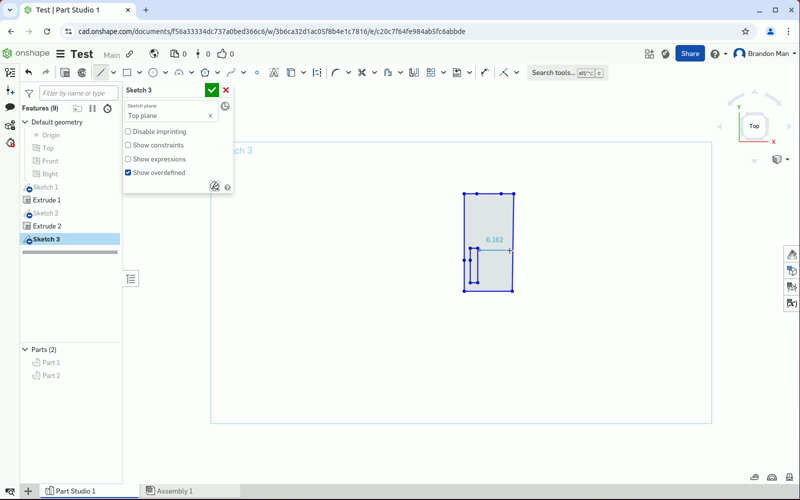
mouse_move(480, 250)
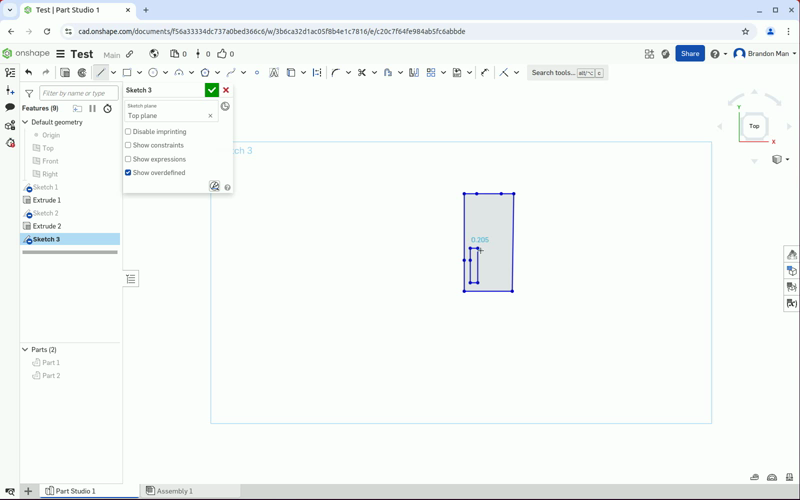
scroll(6)
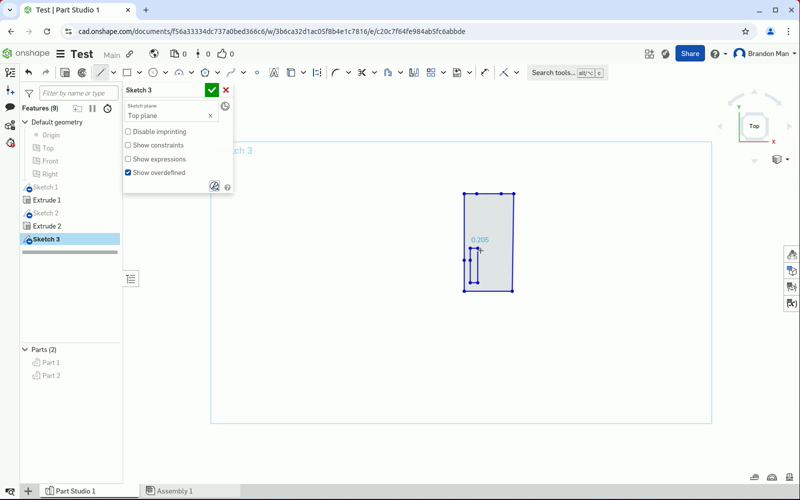
scroll(6)
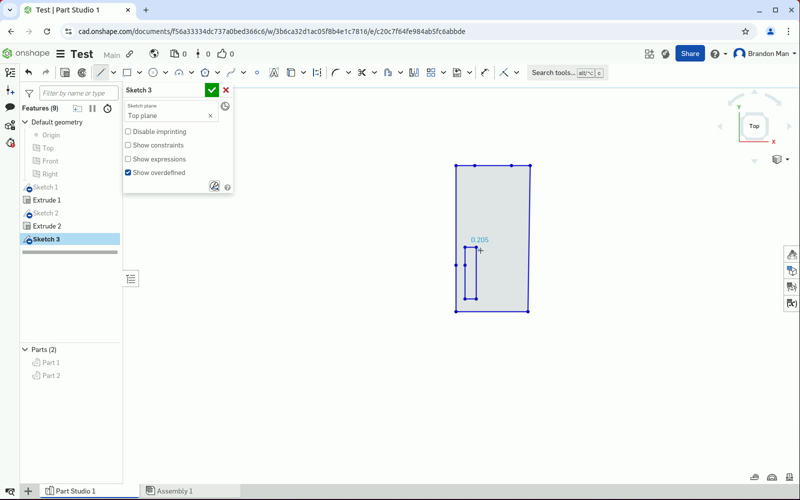
scroll(6)
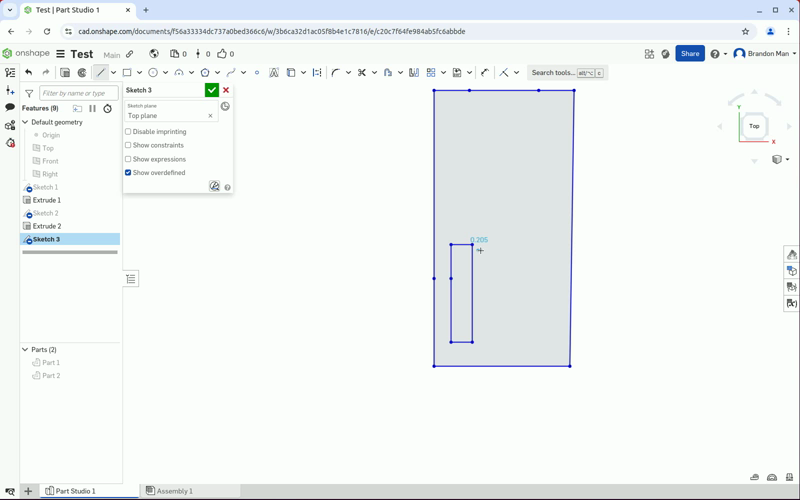
scroll(6)
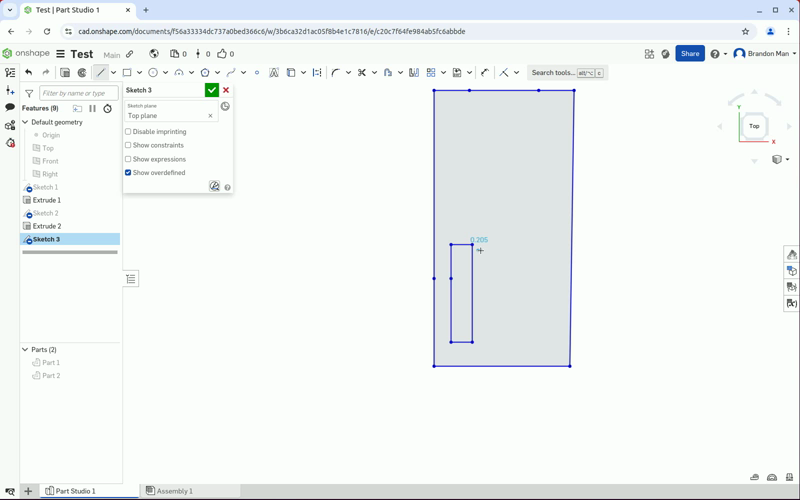
scroll(6)
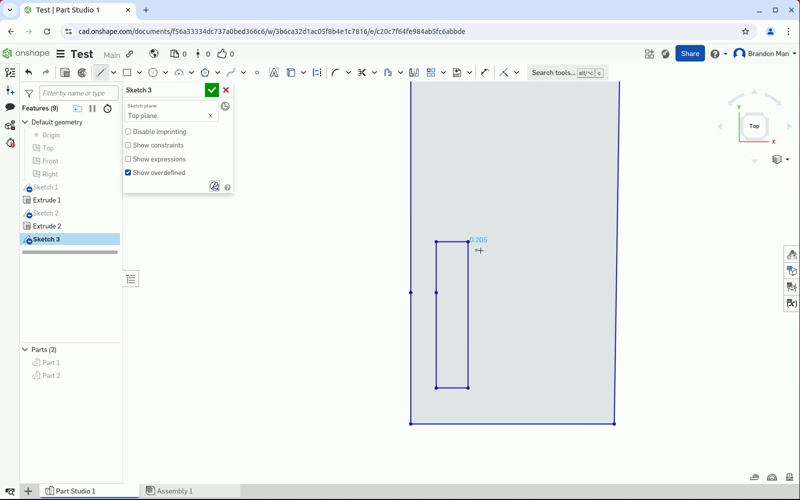
scroll(6)
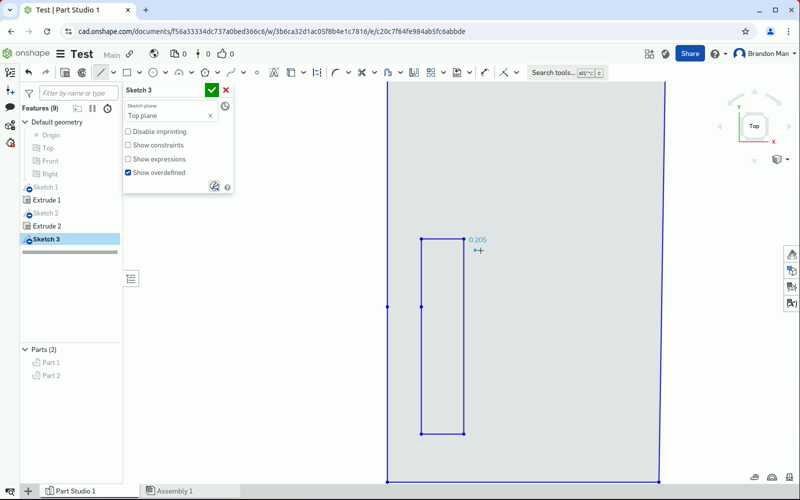
scroll(6)
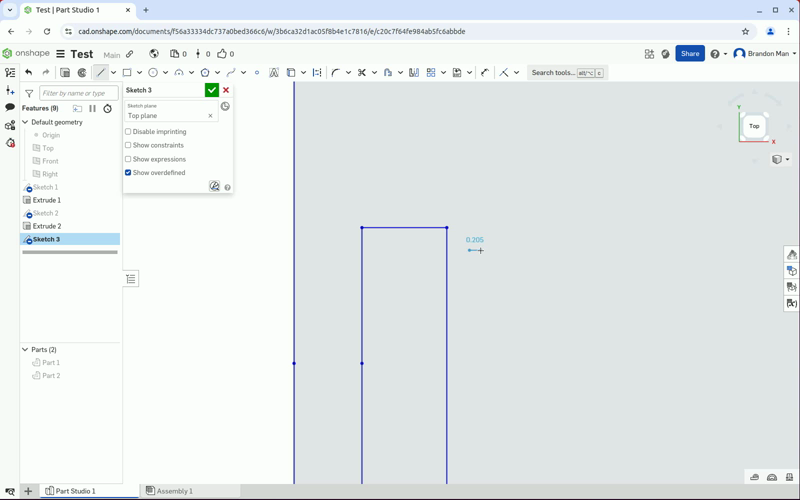
click(480, 250)
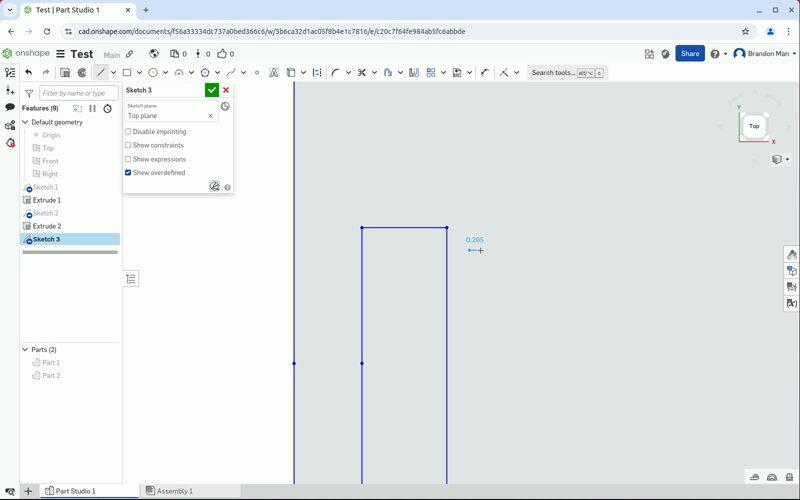
scroll(-6)
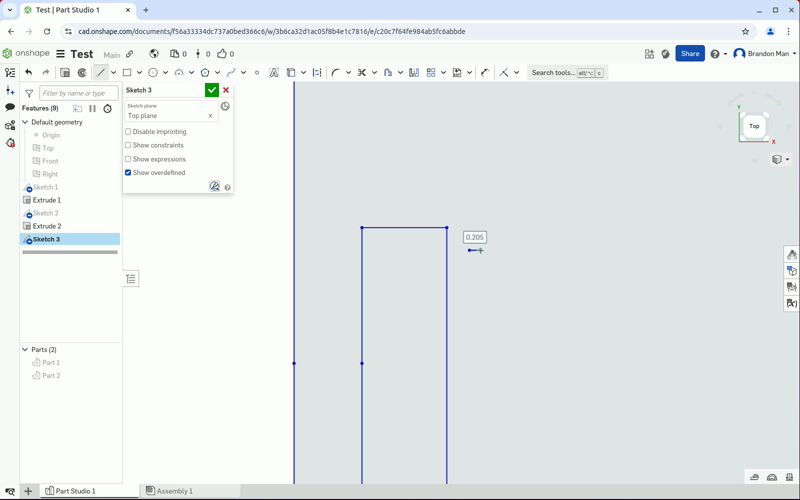
scroll(-6)
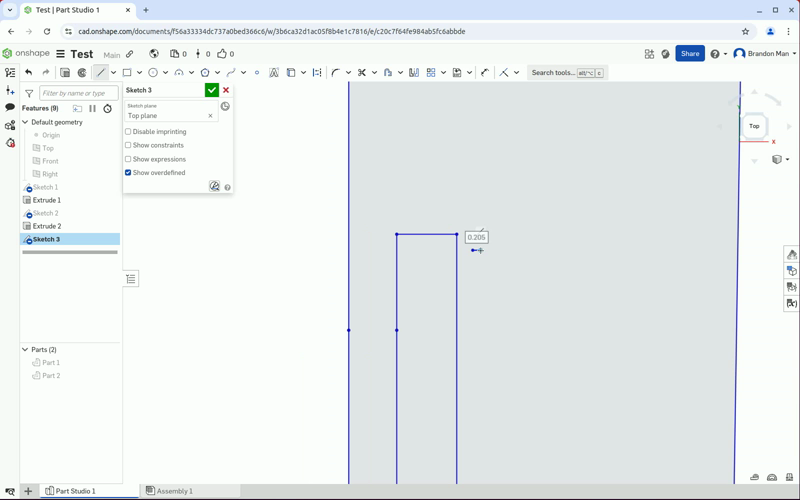
scroll(-6)
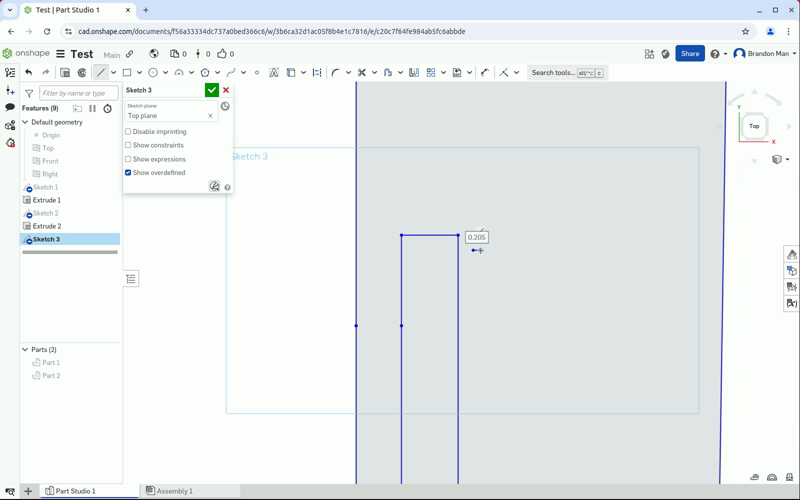
scroll(-6)
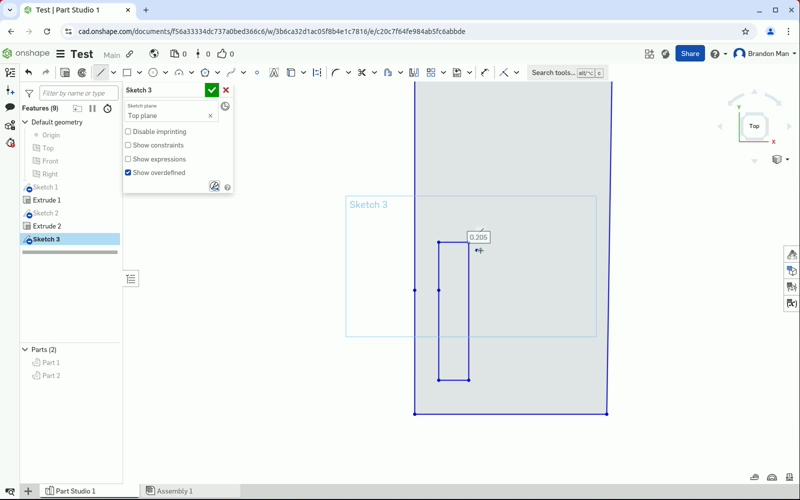
scroll(-6)
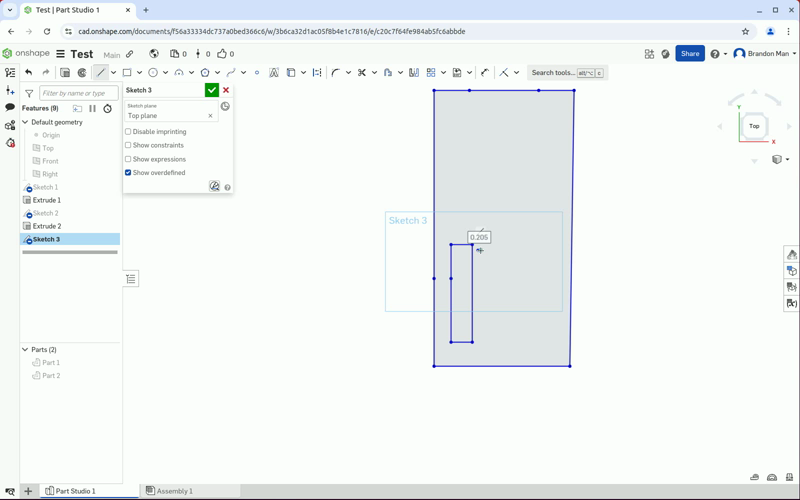
scroll(-6)
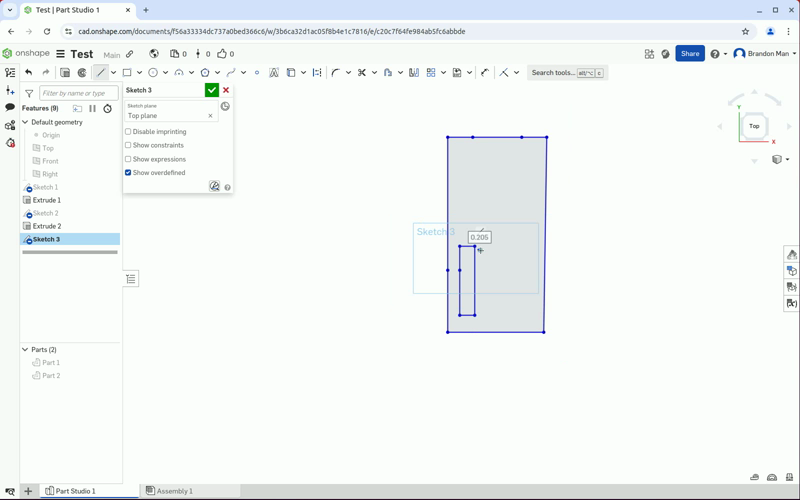
scroll(-6)
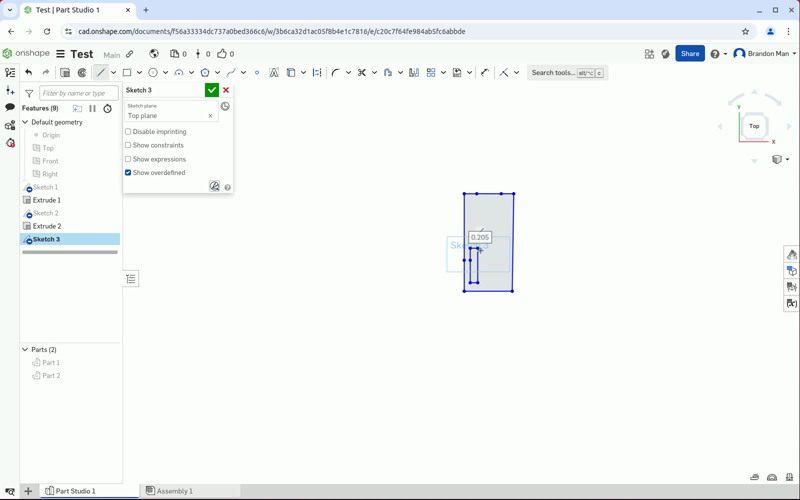
key_up(shift)
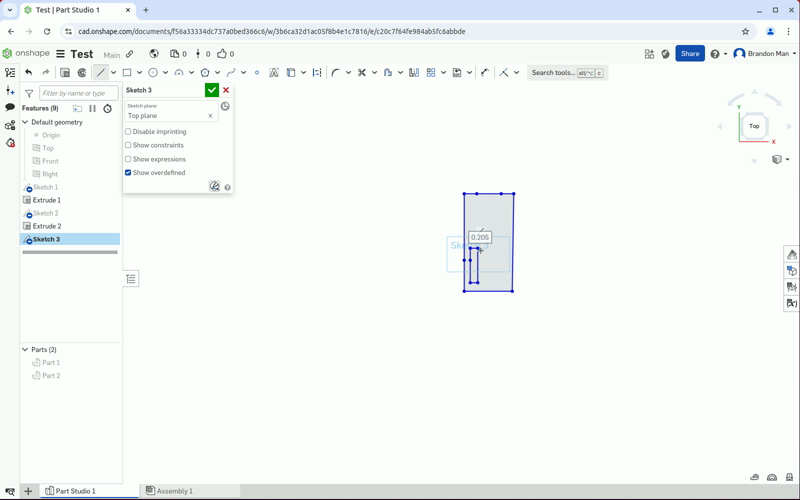
key_down(shift)
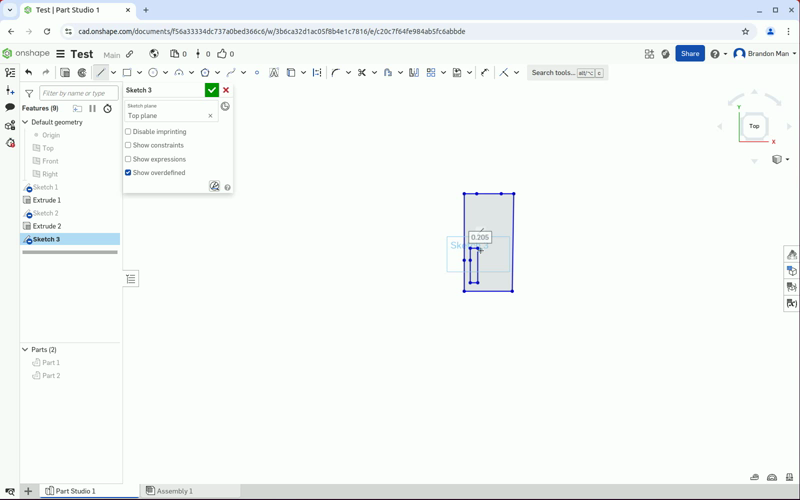
mouse_move(510, 250)
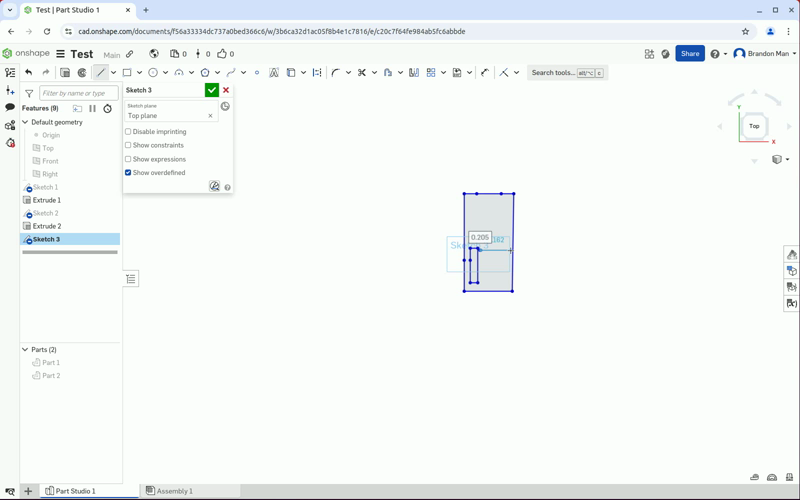
mouse_move(480, 243)
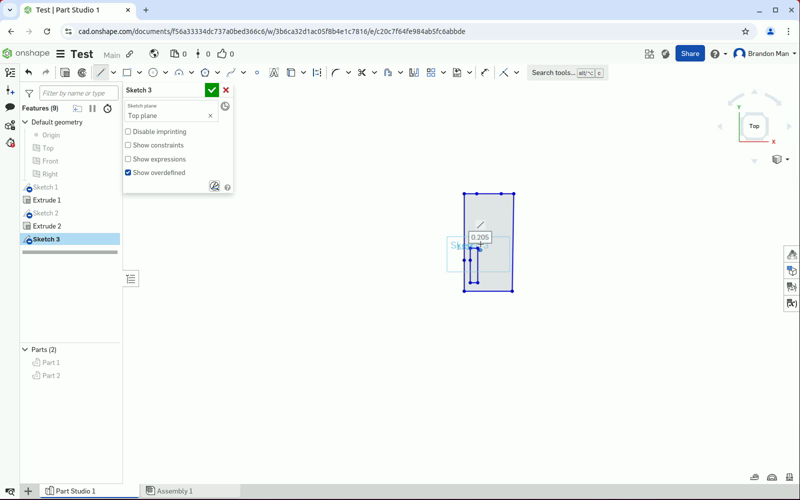
scroll(6)
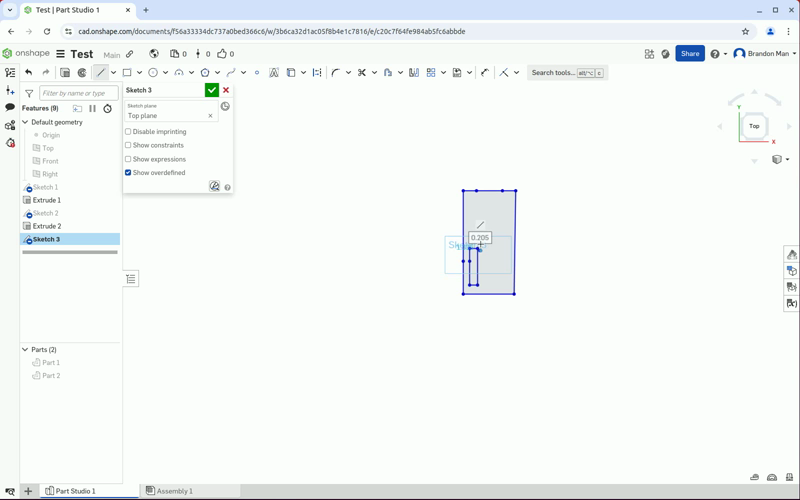
scroll(6)
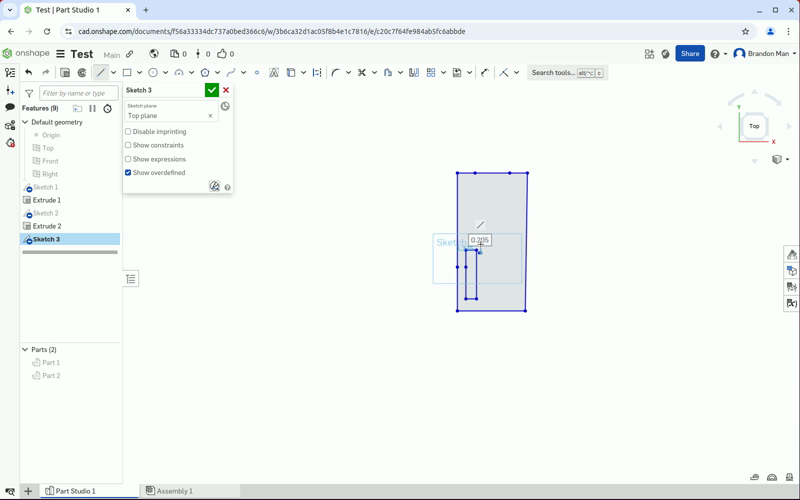
scroll(6)
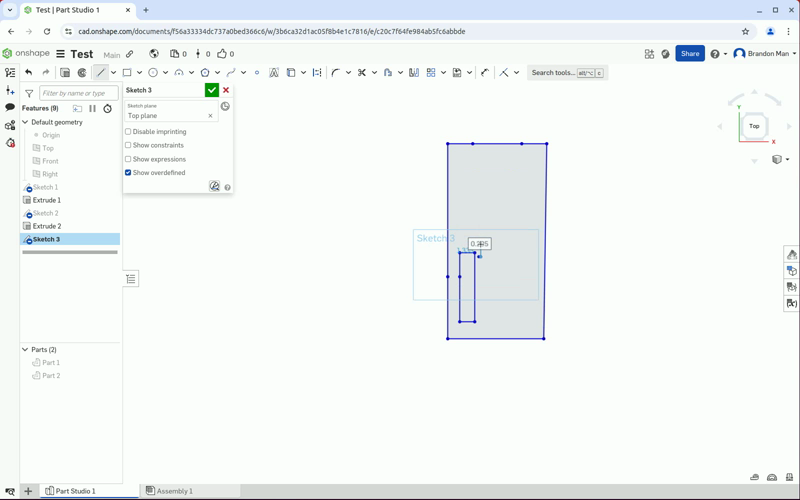
scroll(6)
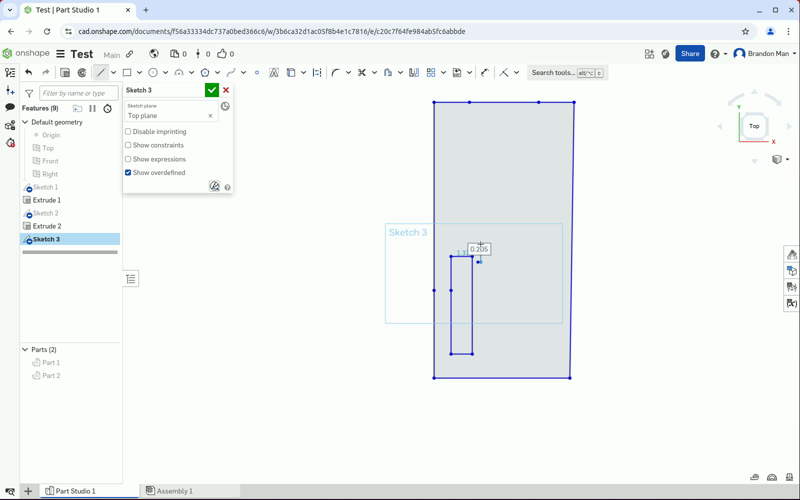
scroll(6)
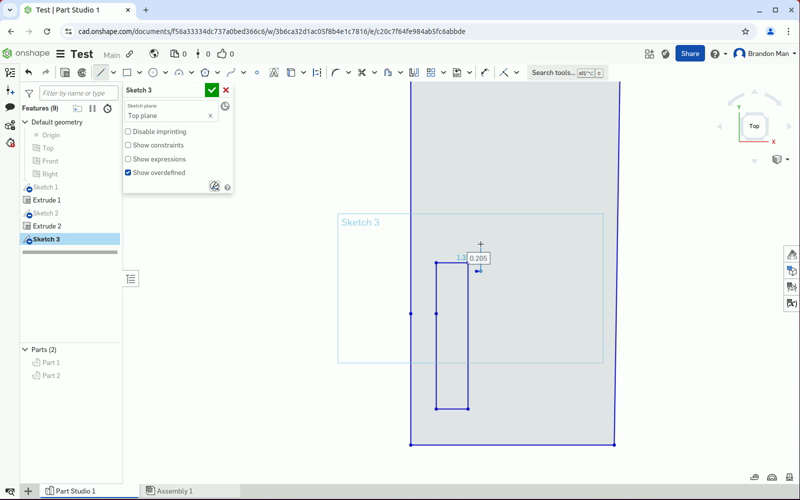
scroll(6)
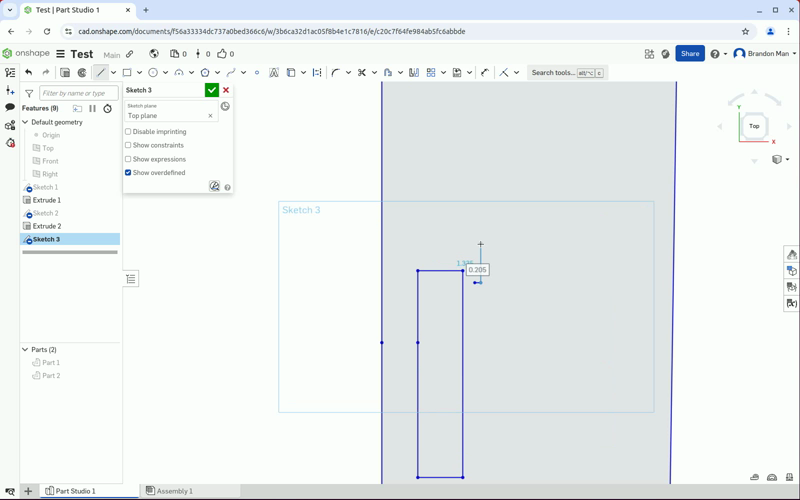
scroll(6)
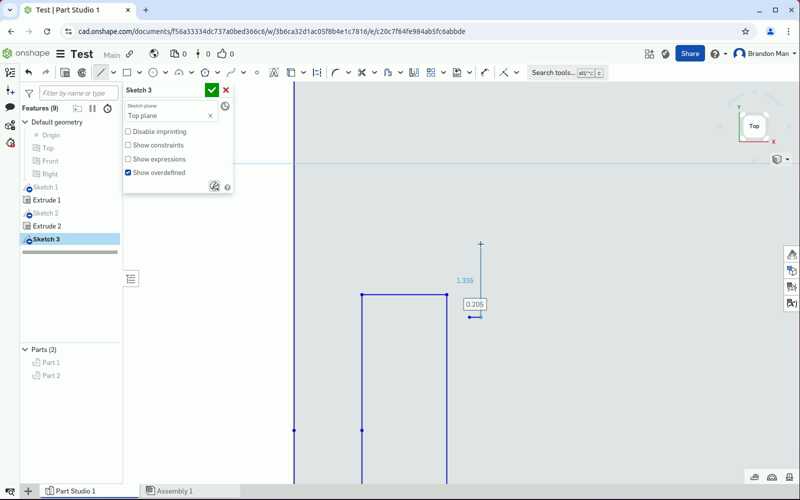
click(480, 243)
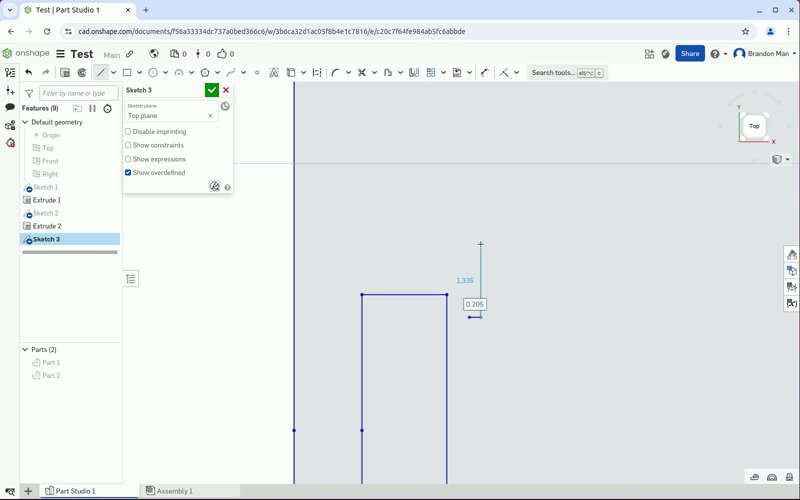
scroll(-6)
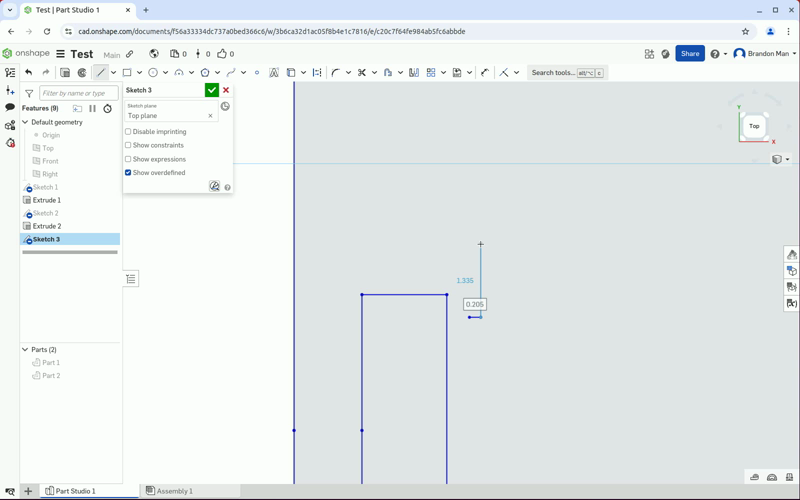
scroll(-6)
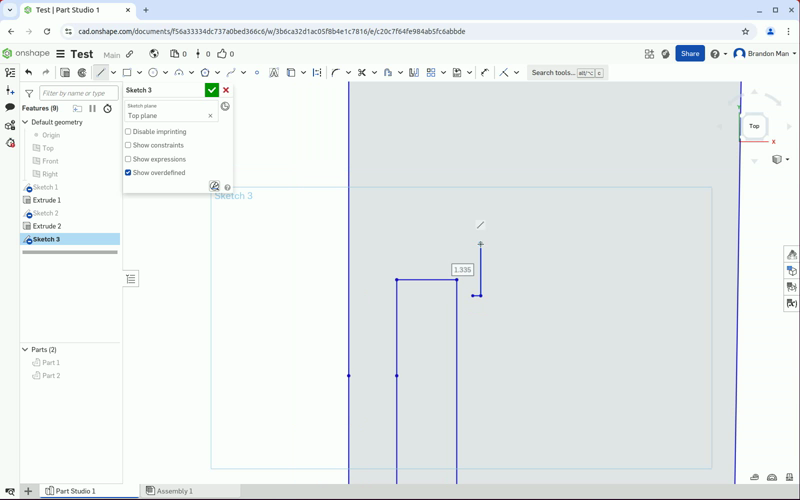
scroll(-6)
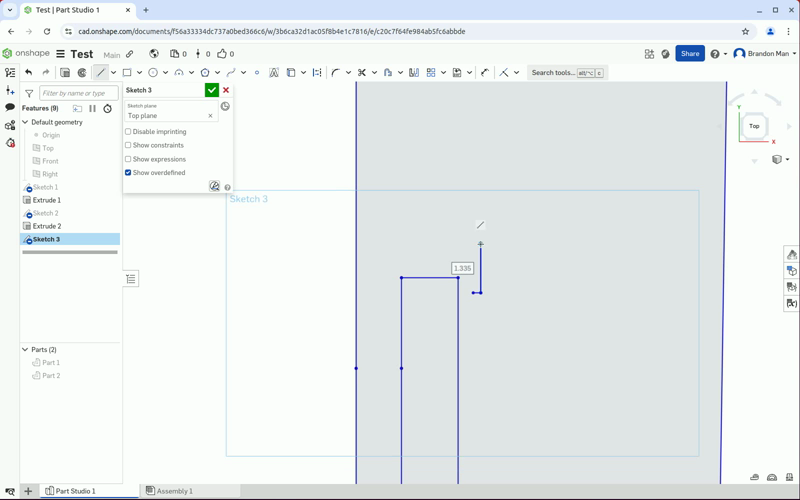
scroll(-6)
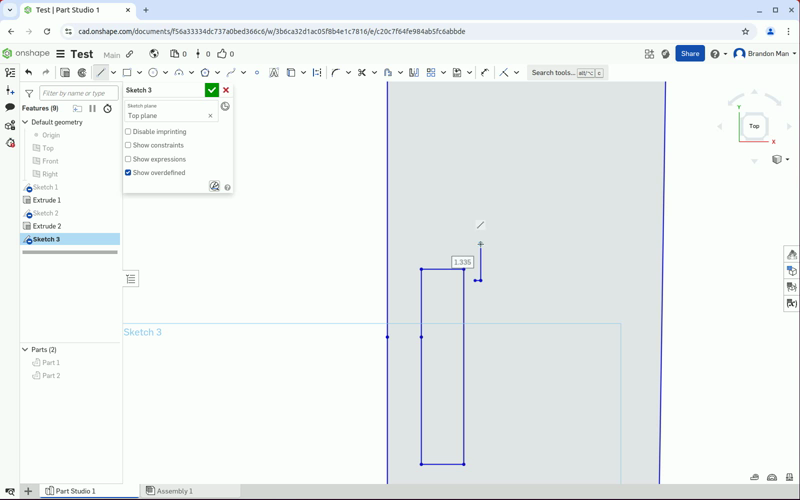
scroll(-6)
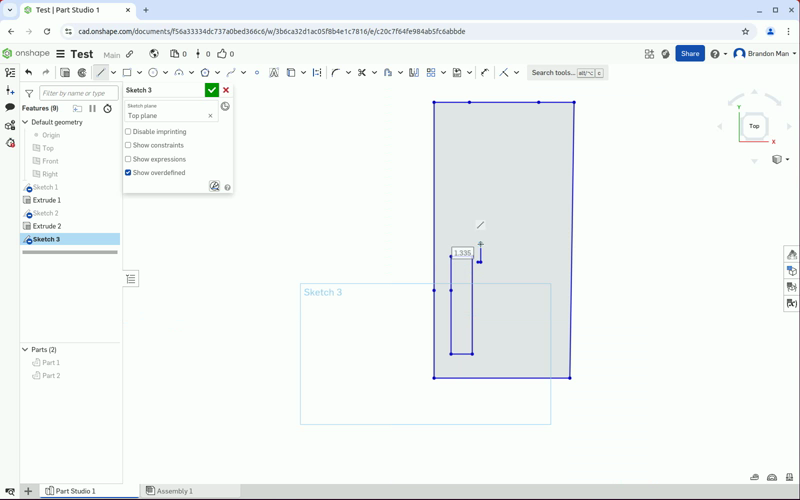
scroll(-6)
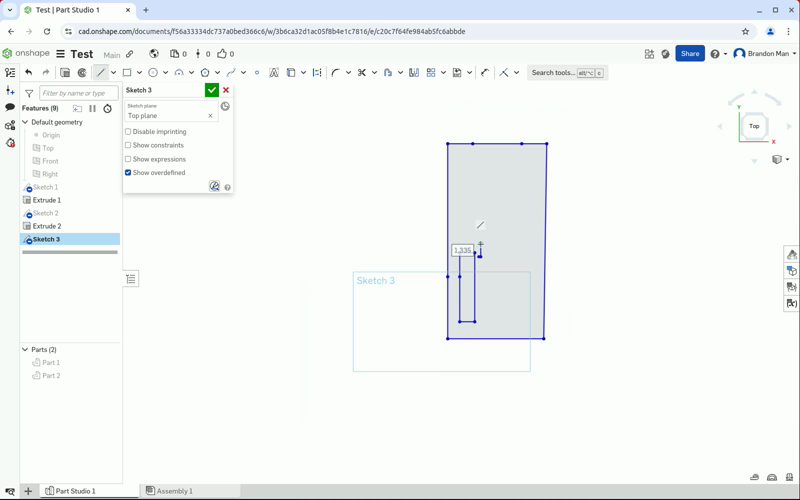
scroll(-6)
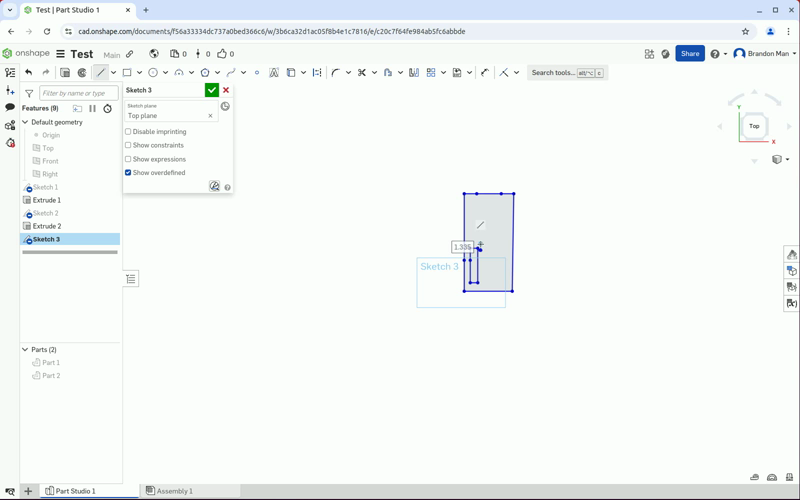
key_up(shift)
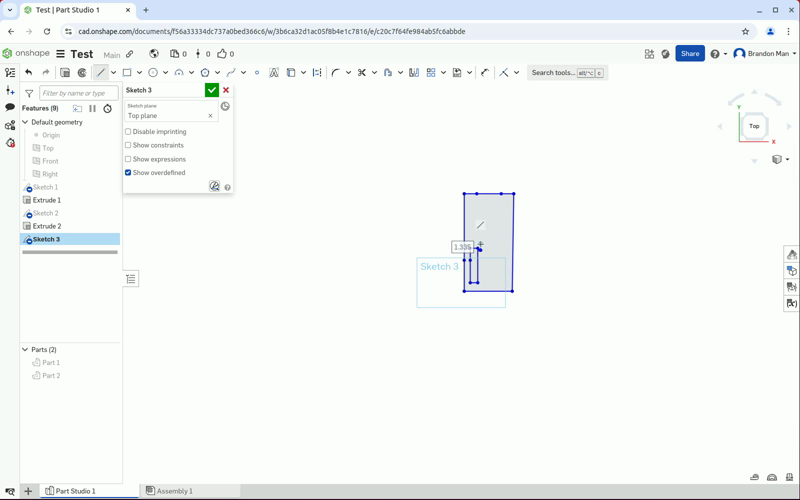
key_down(shift)
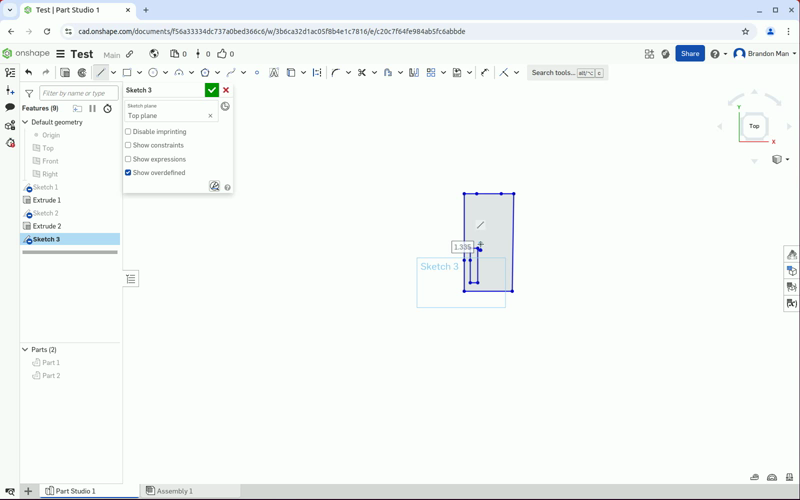
mouse_move(510, 243)
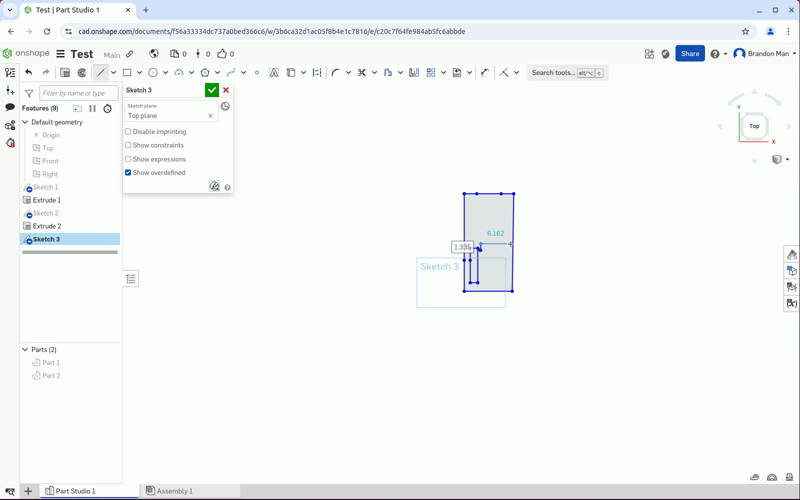
mouse_move(479, 243)
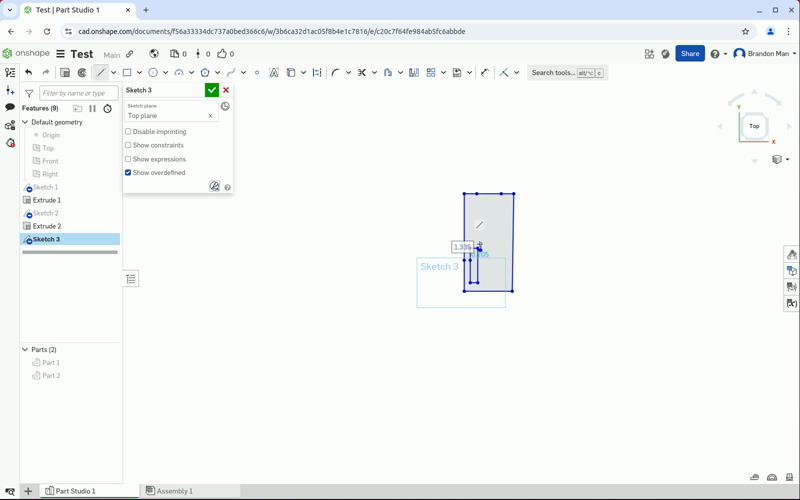
scroll(6)
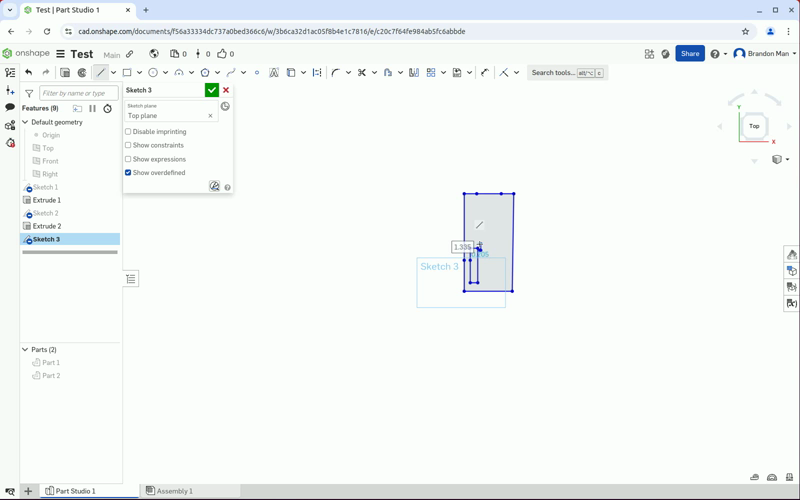
scroll(6)
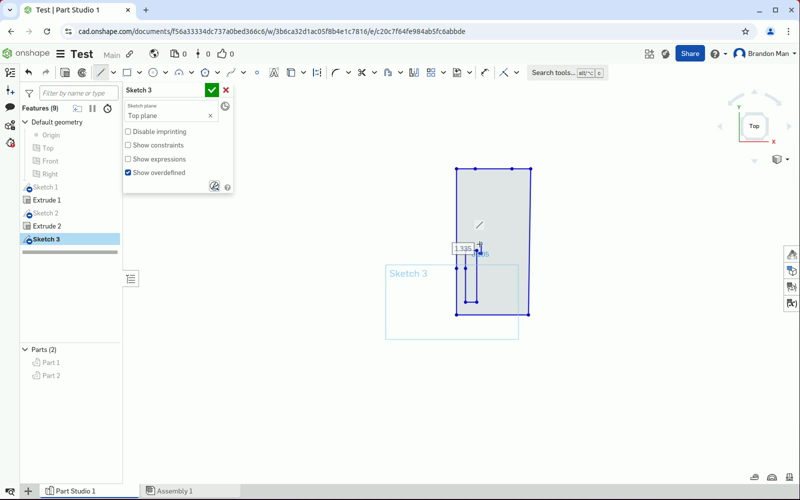
scroll(6)
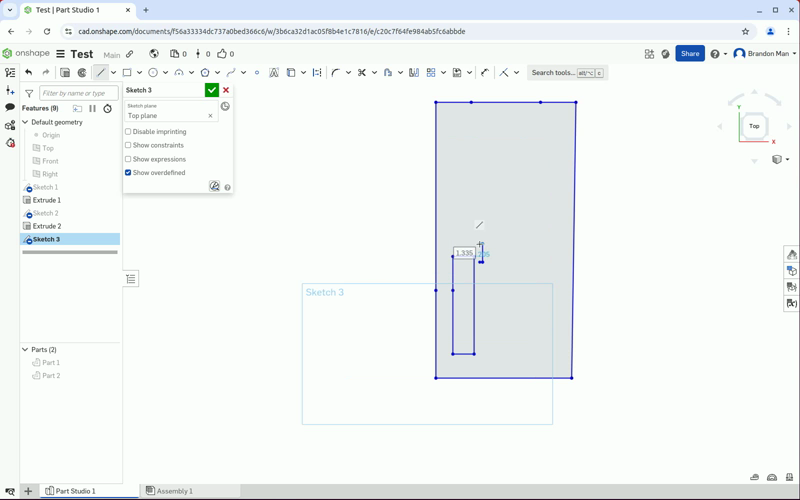
scroll(6)
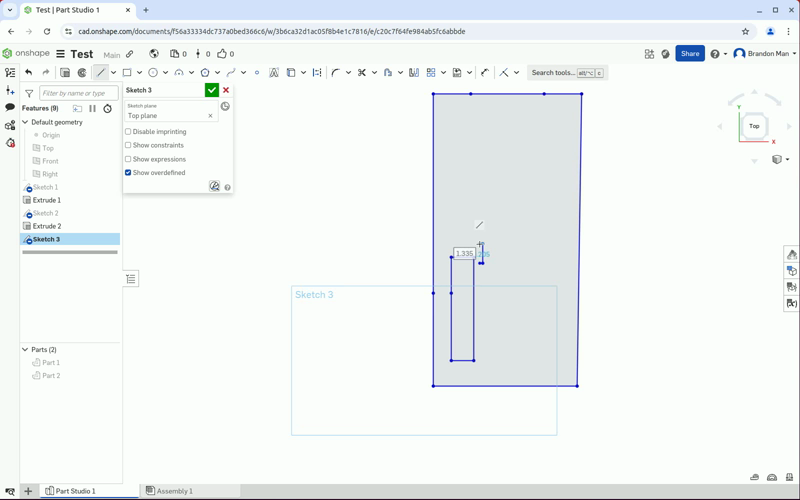
scroll(6)
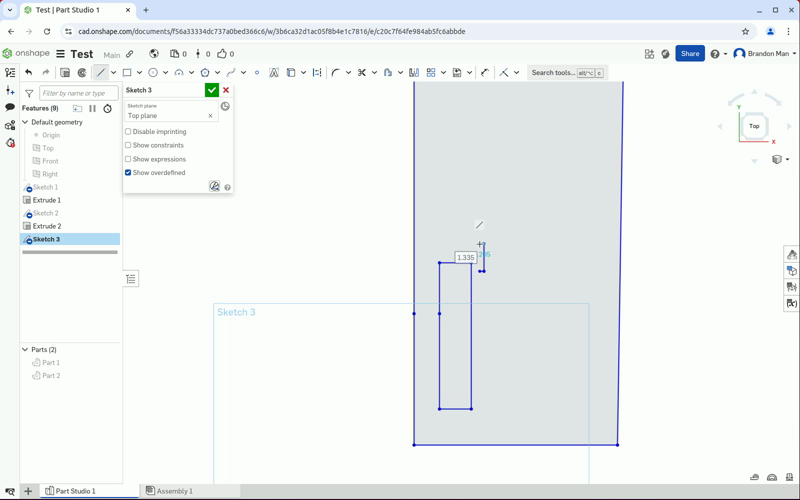
scroll(6)
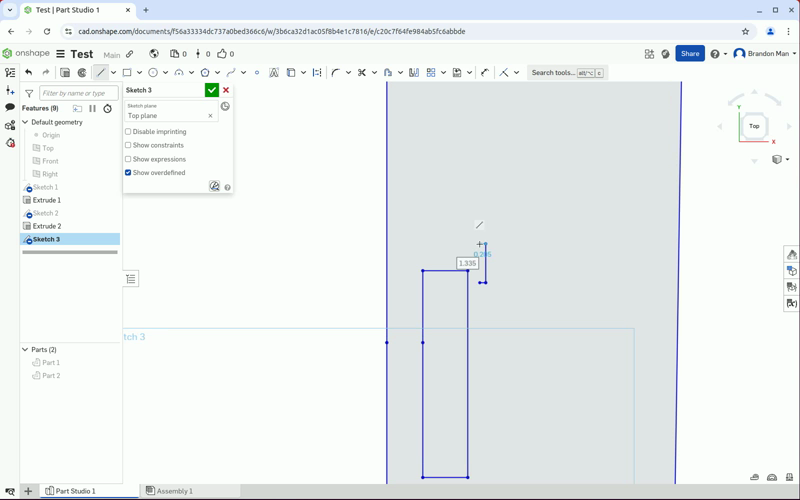
scroll(6)
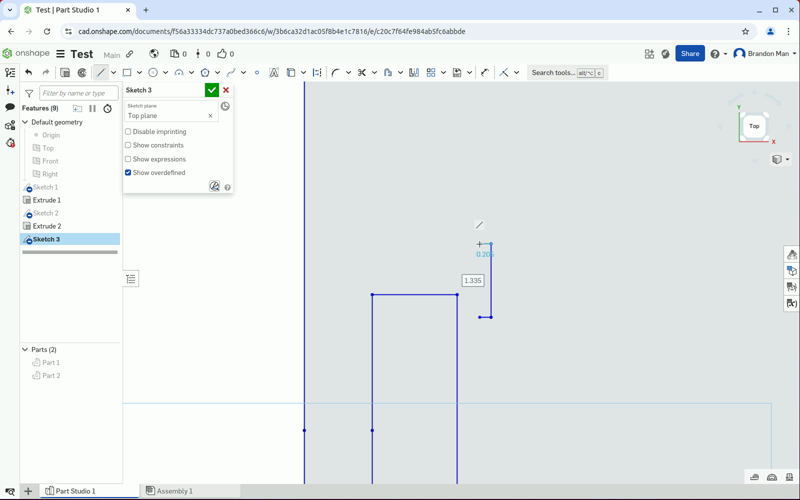
click(479, 243)
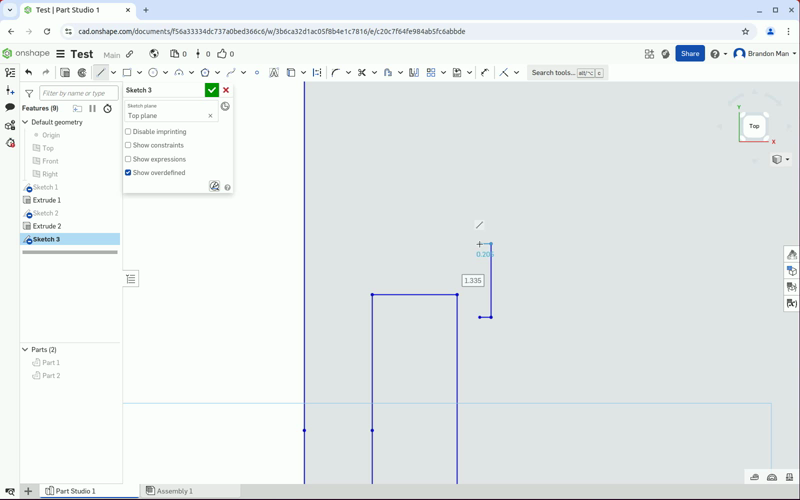
scroll(-6)
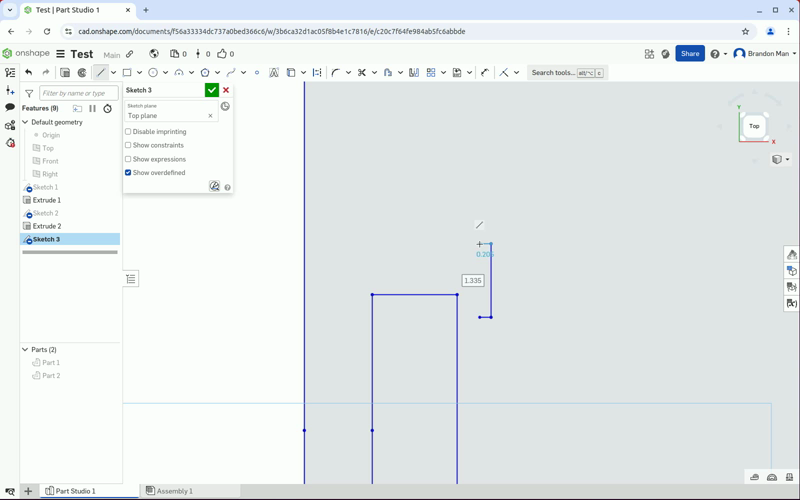
scroll(-6)
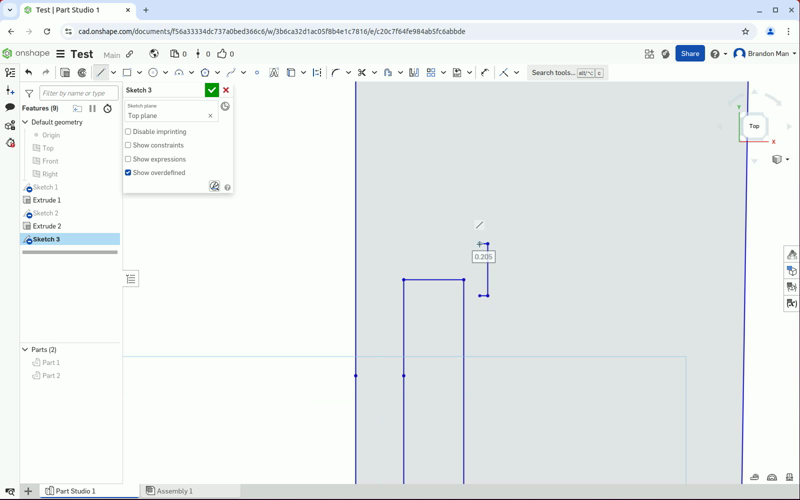
scroll(-6)
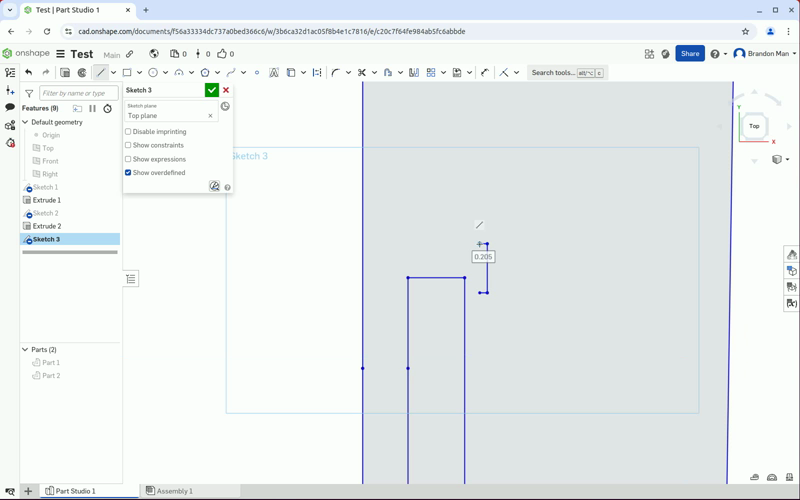
scroll(-6)
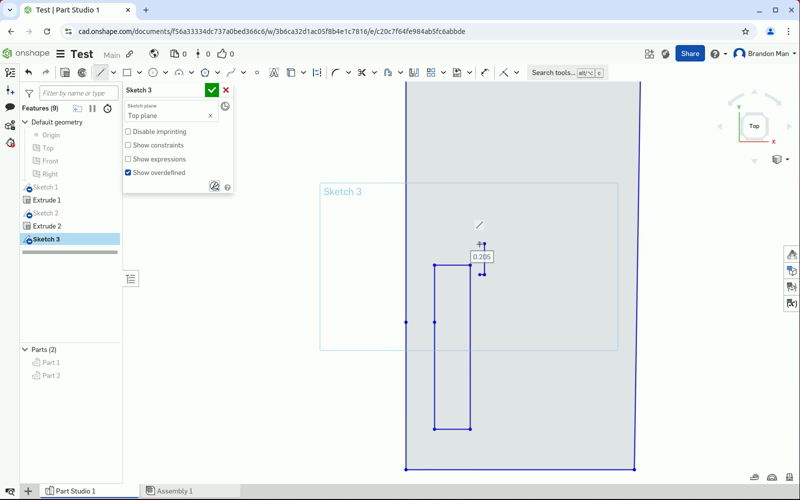
scroll(-6)
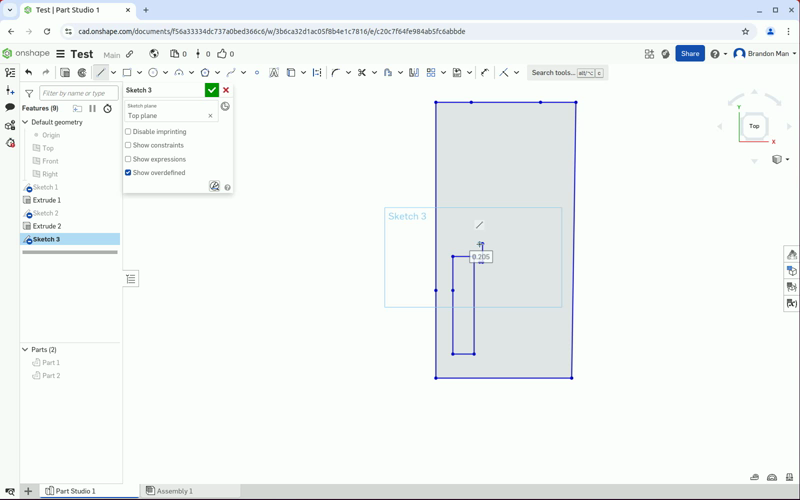
scroll(-6)
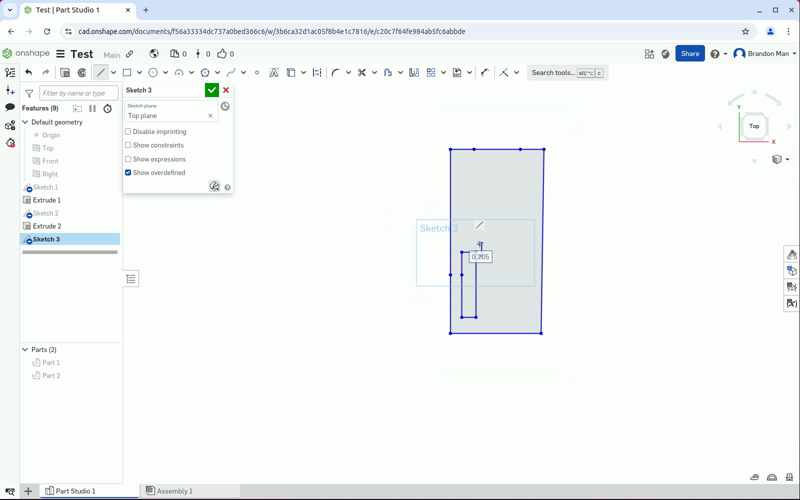
scroll(-6)
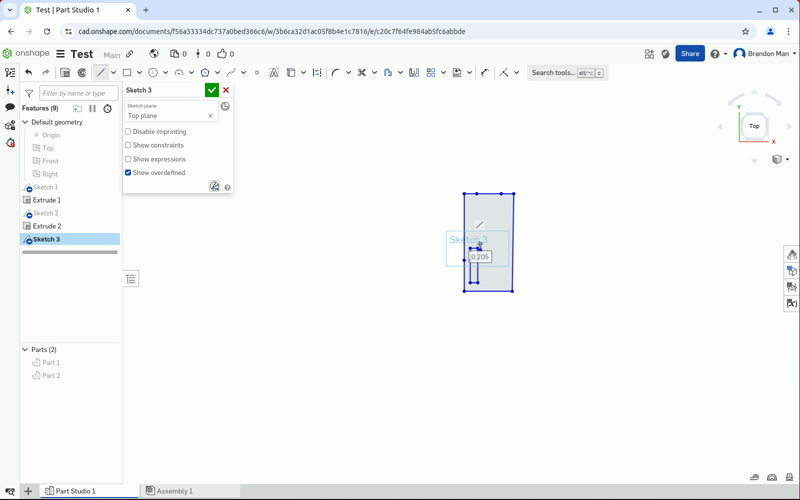
key_up(shift)
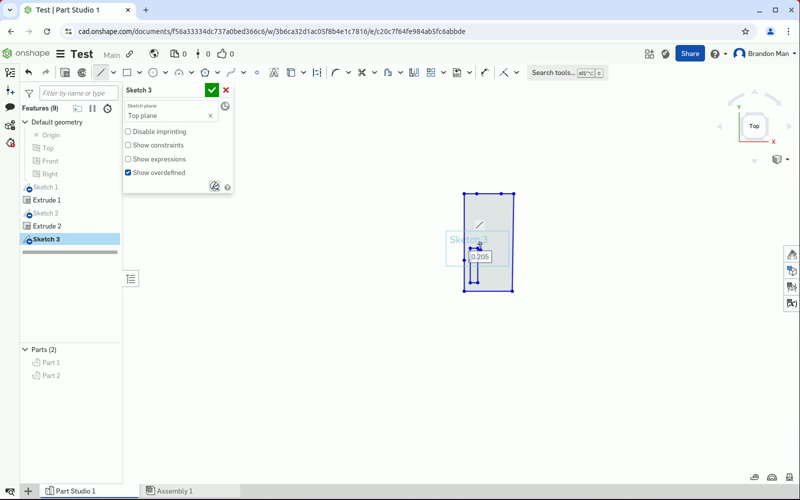
mouse_move(509, 243)
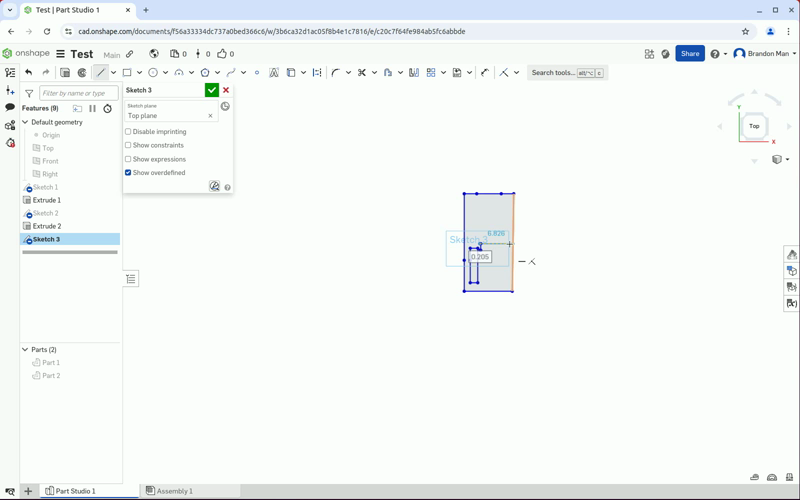
key_down(shift)
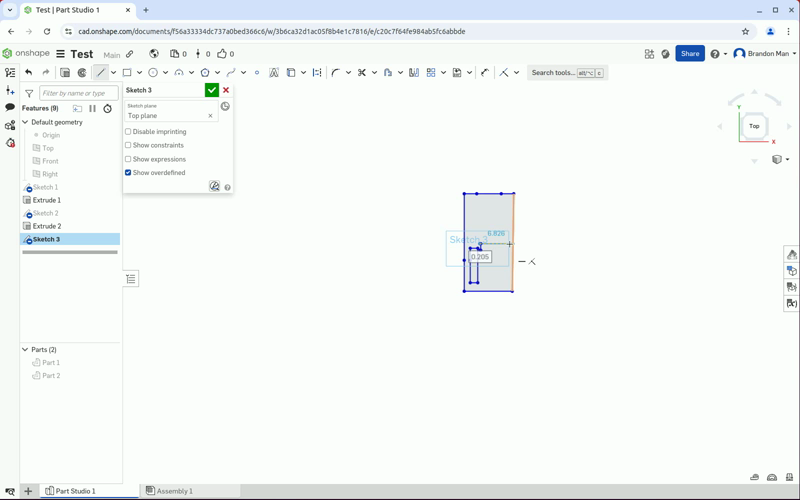
mouse_move(479, 250)
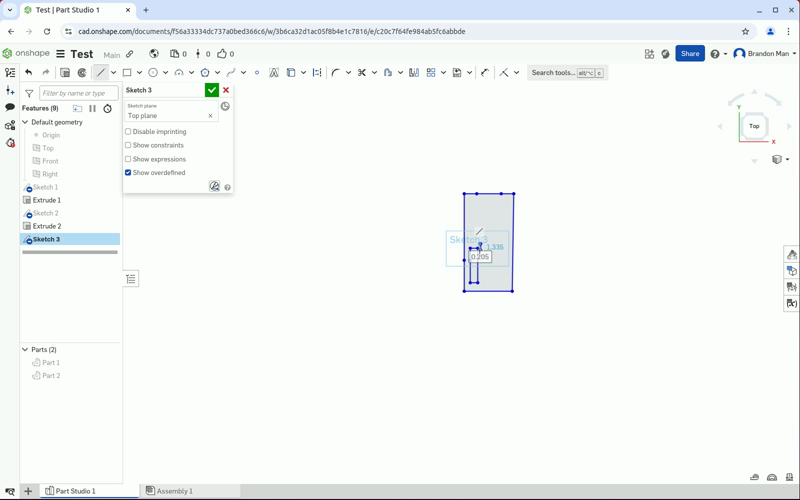
scroll(6)
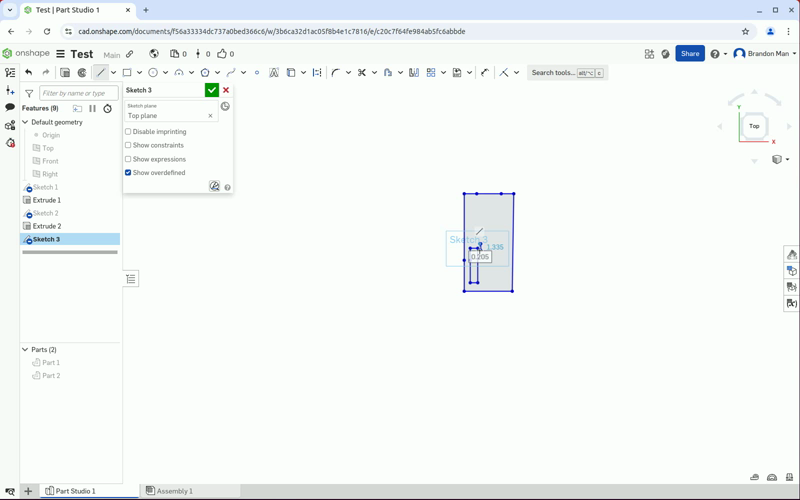
scroll(6)
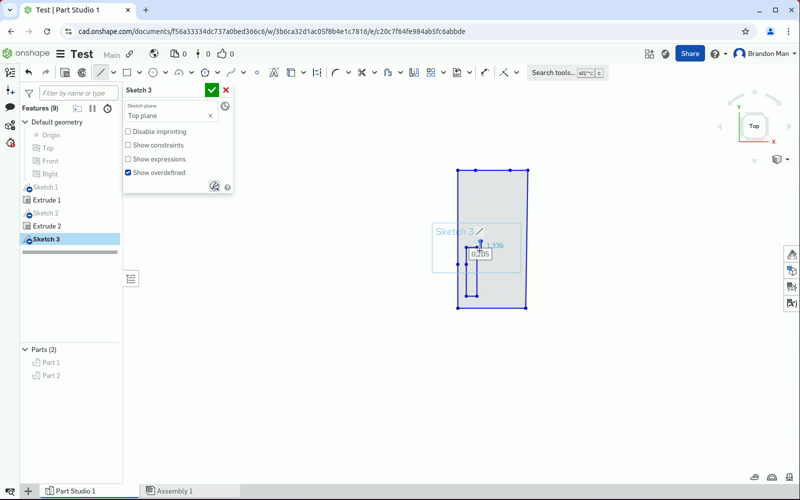
scroll(6)
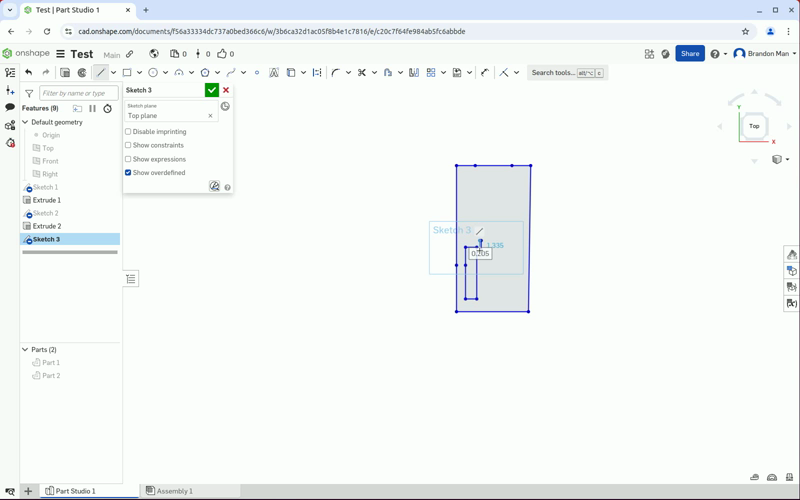
scroll(6)
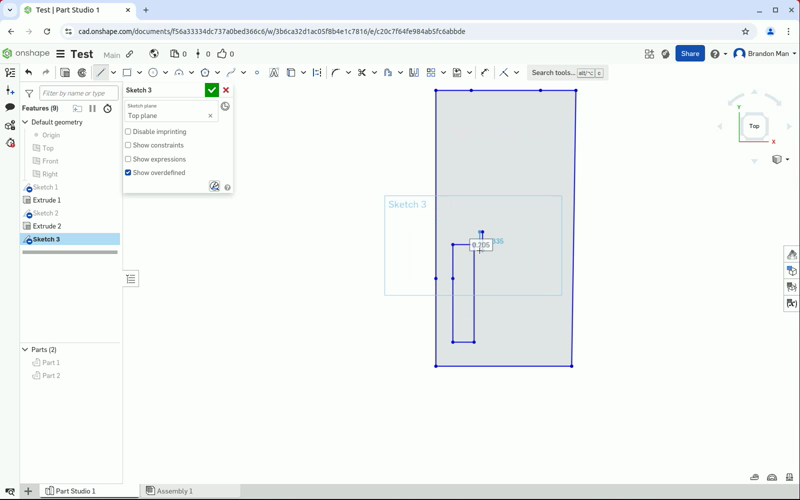
scroll(6)
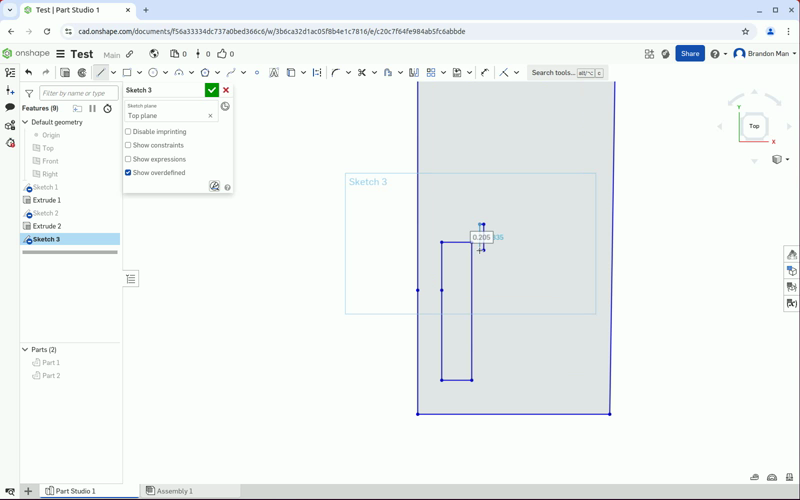
scroll(6)
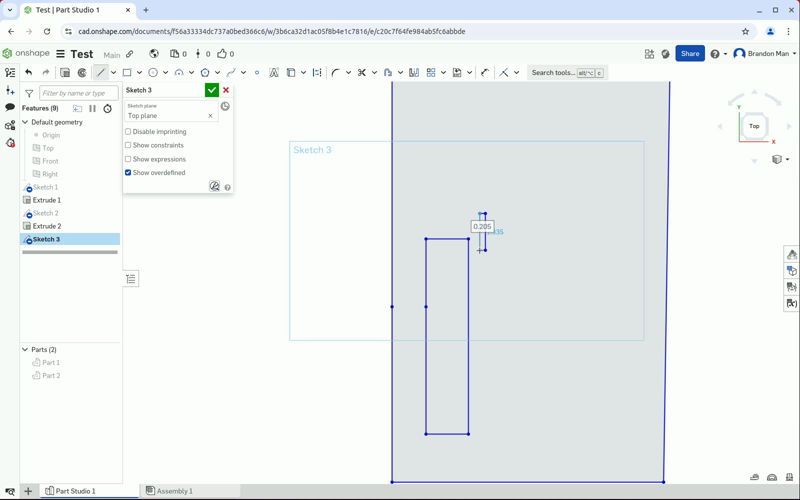
scroll(6)
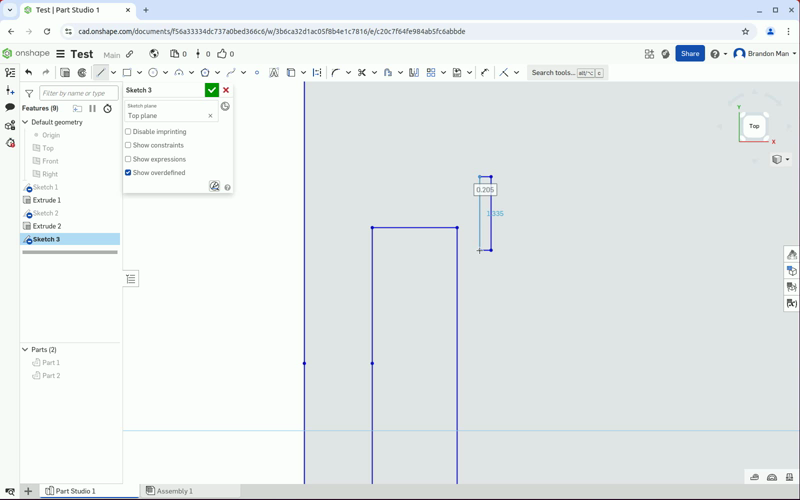
key_up(shift)
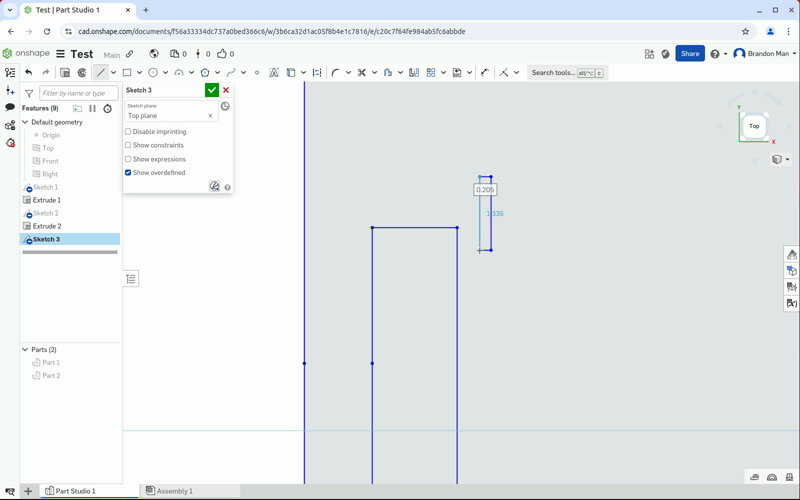
click(479, 250)
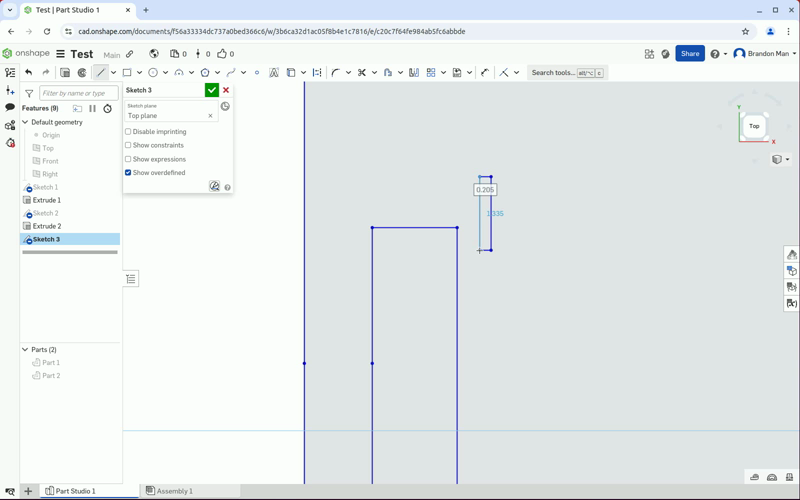
scroll(-6)
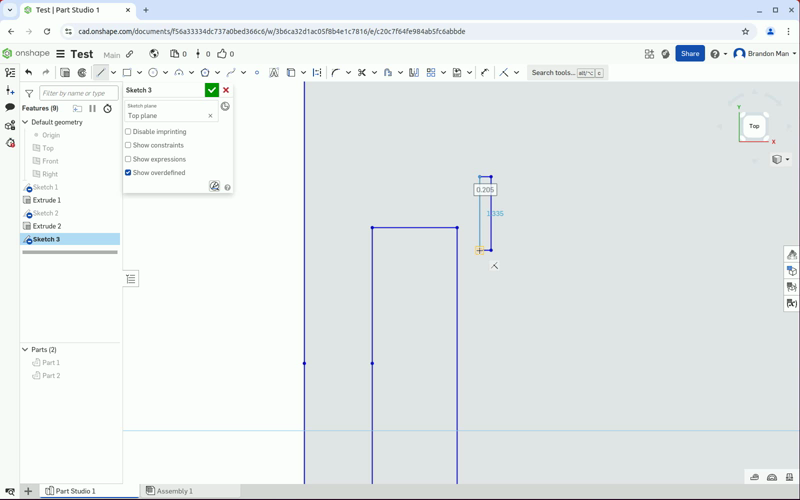
scroll(-6)
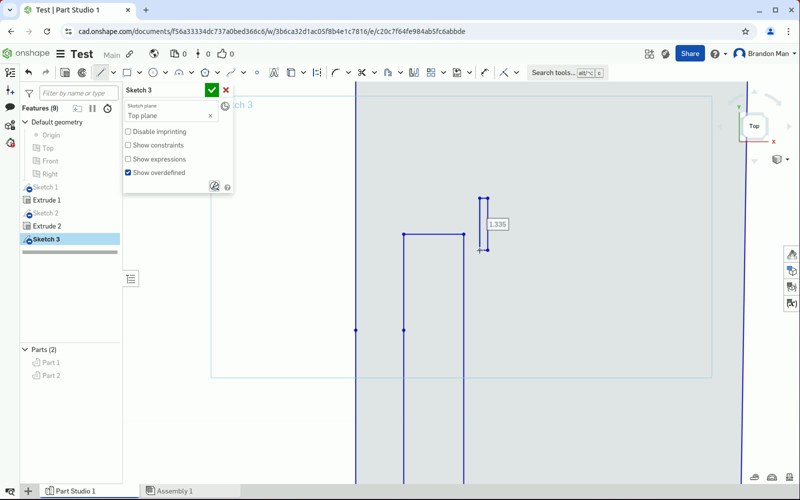
scroll(-6)
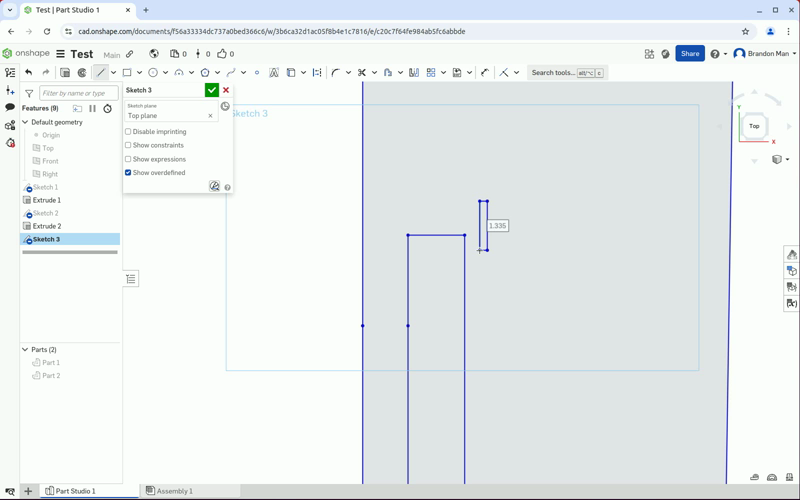
scroll(-6)
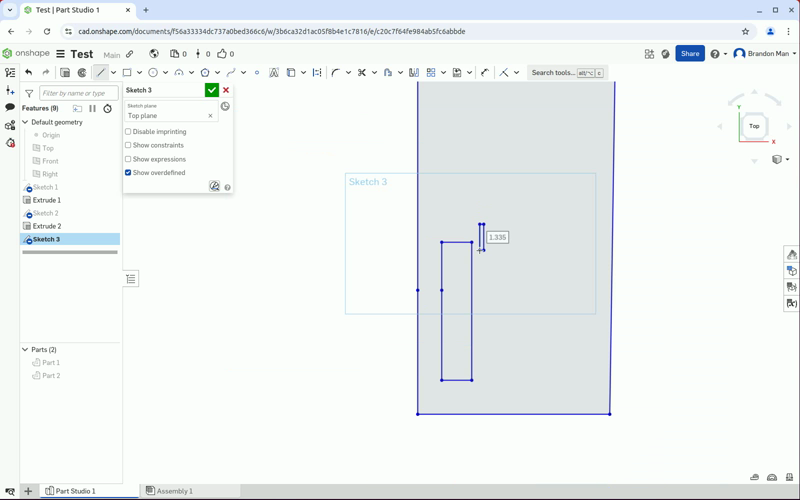
scroll(-6)
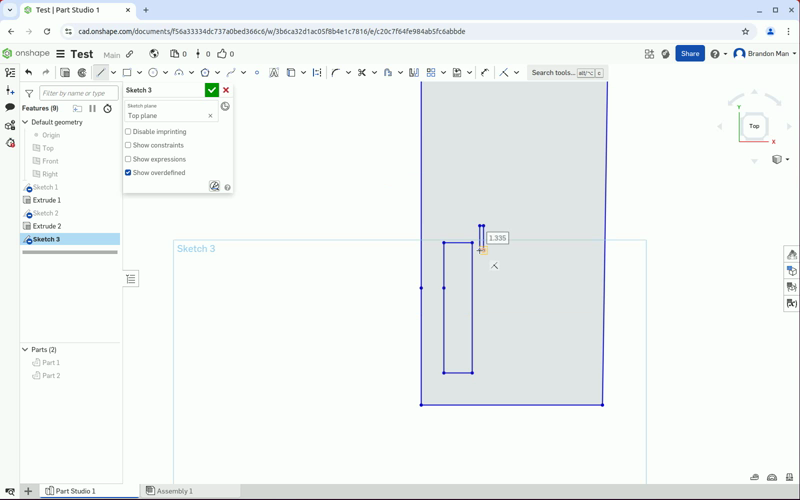
scroll(-6)
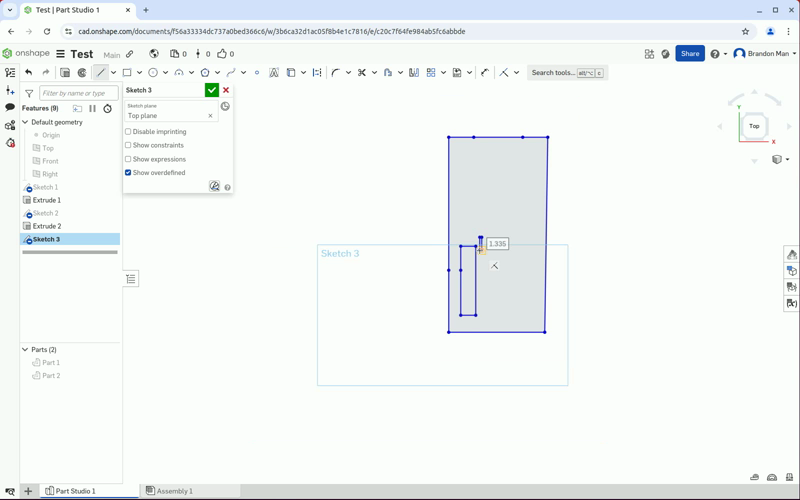
scroll(-6)
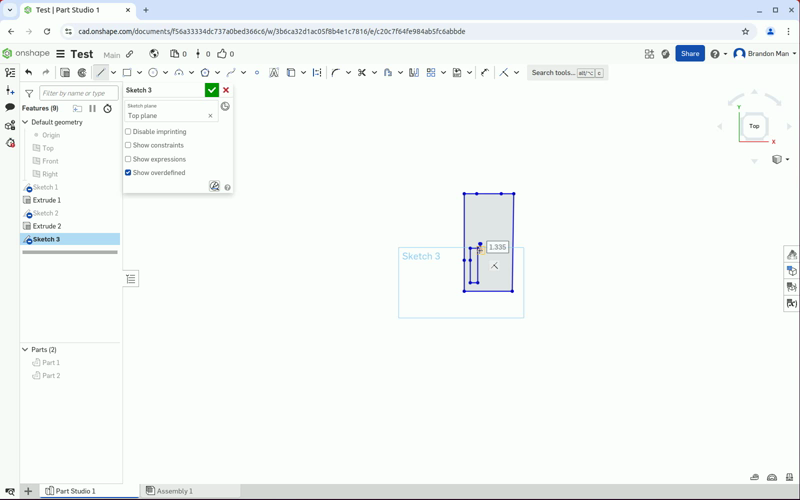
key(esc)
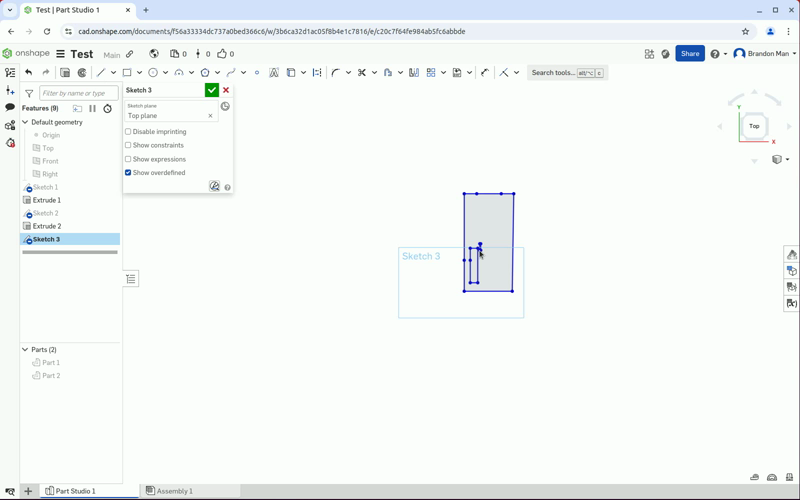
key(l)
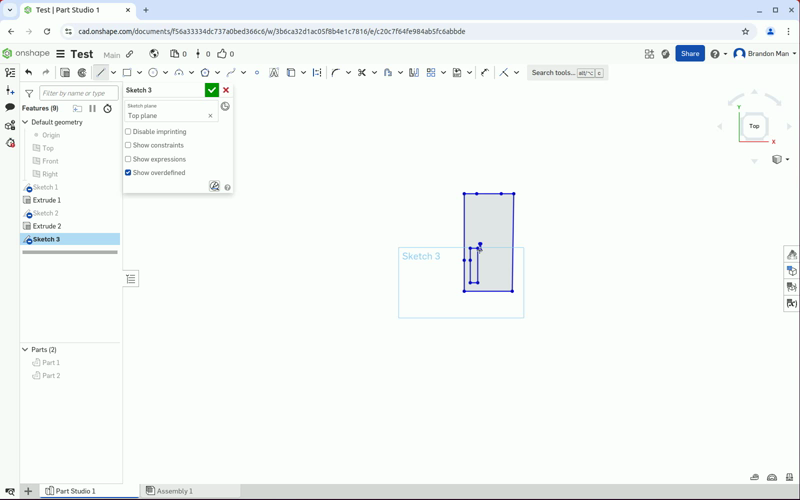
key_down(shift)
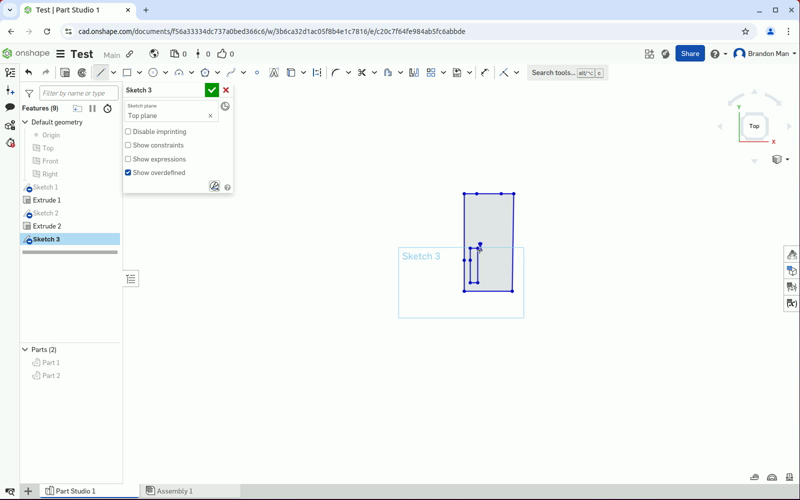
mouse_move(483, 282)
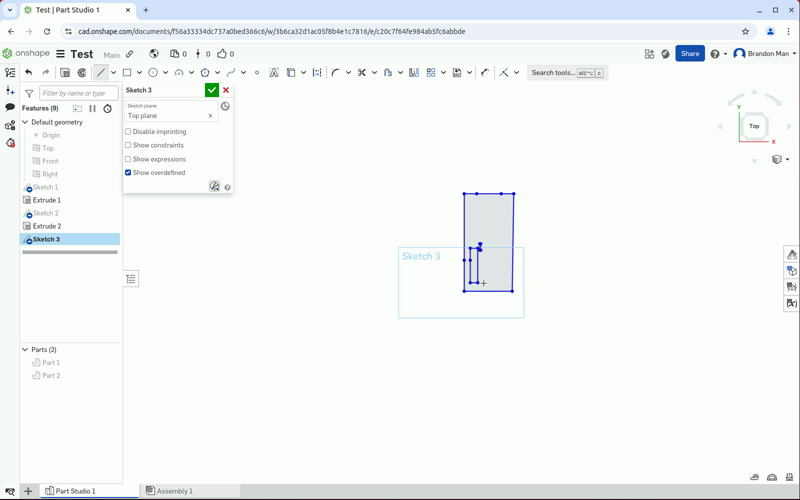
click(483, 282)
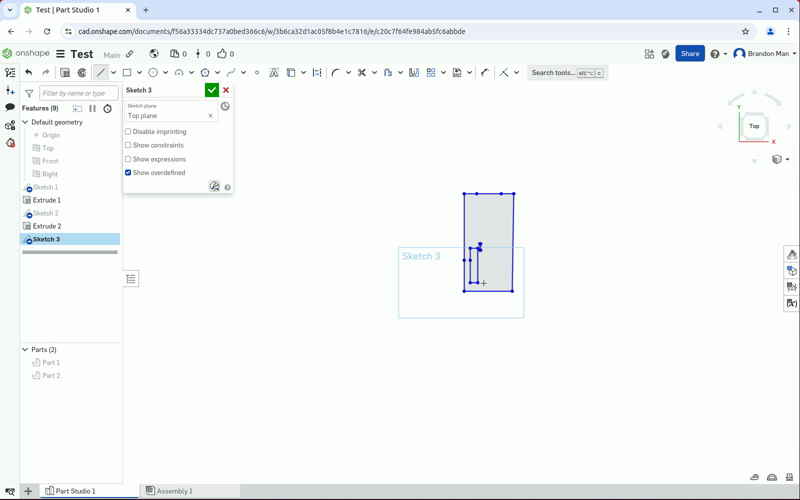
key_up(shift)
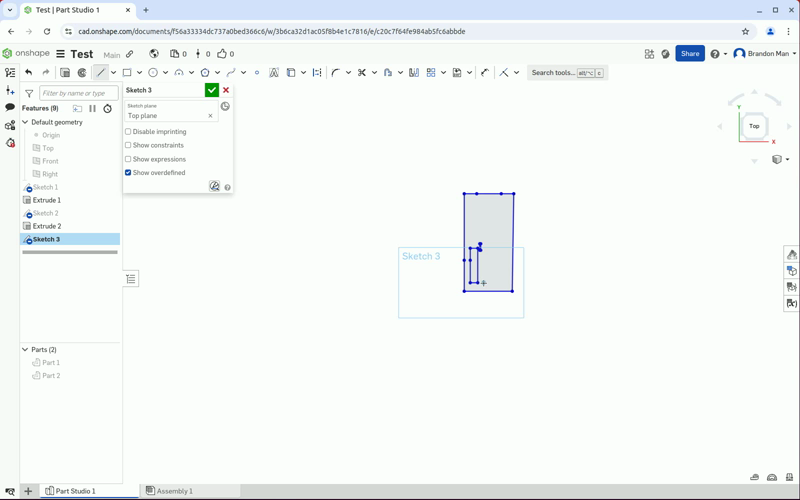
key_down(shift)
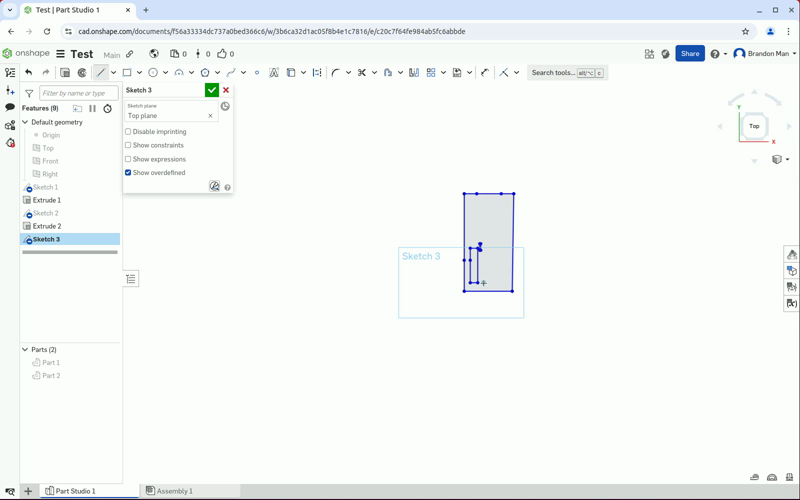
mouse_move(513, 282)
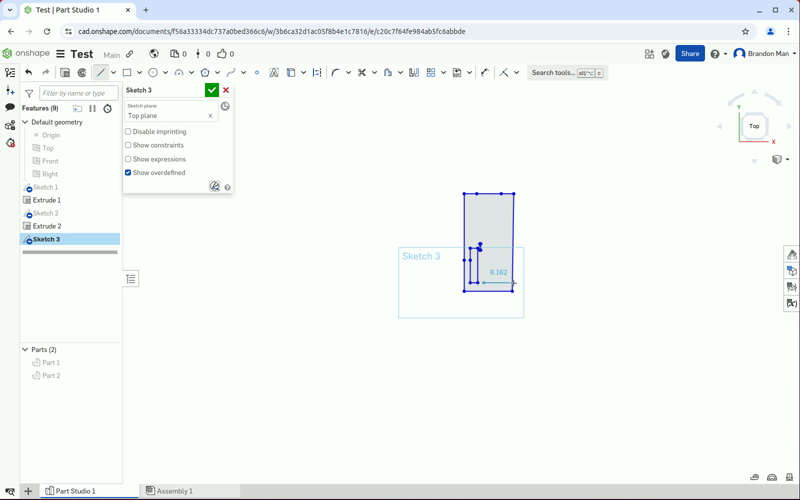
mouse_move(489, 282)
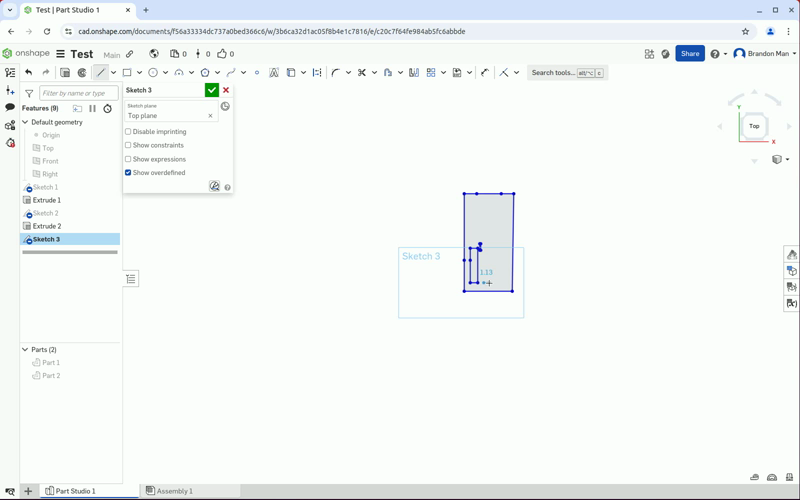
scroll(6)
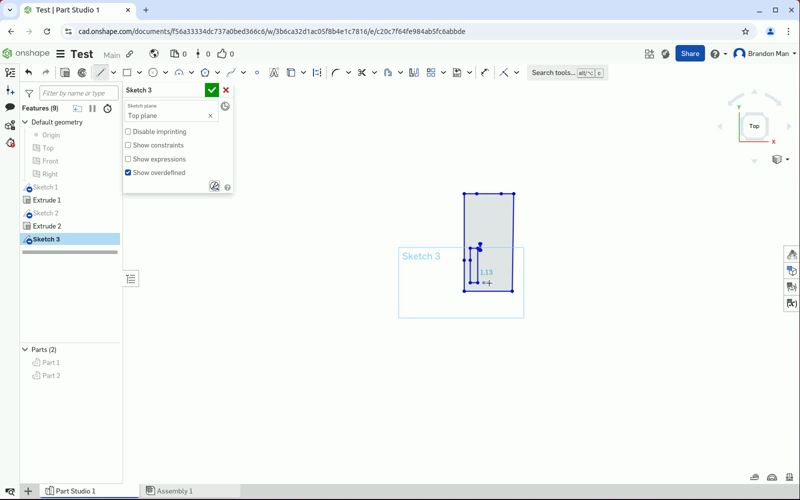
scroll(6)
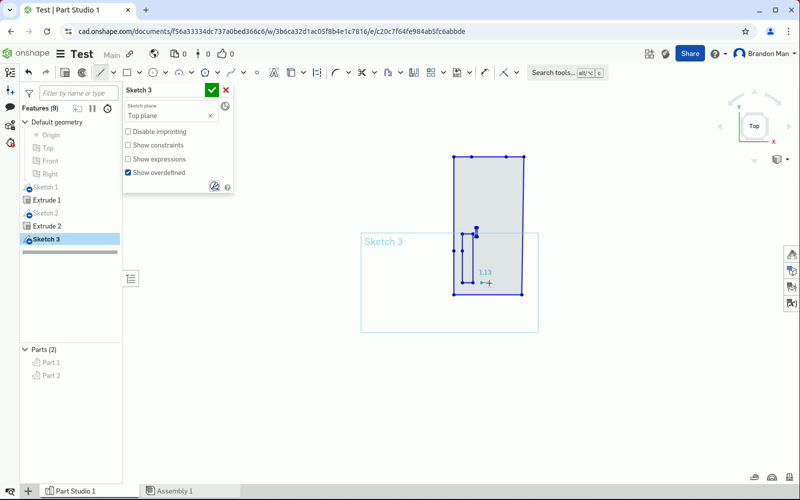
scroll(6)
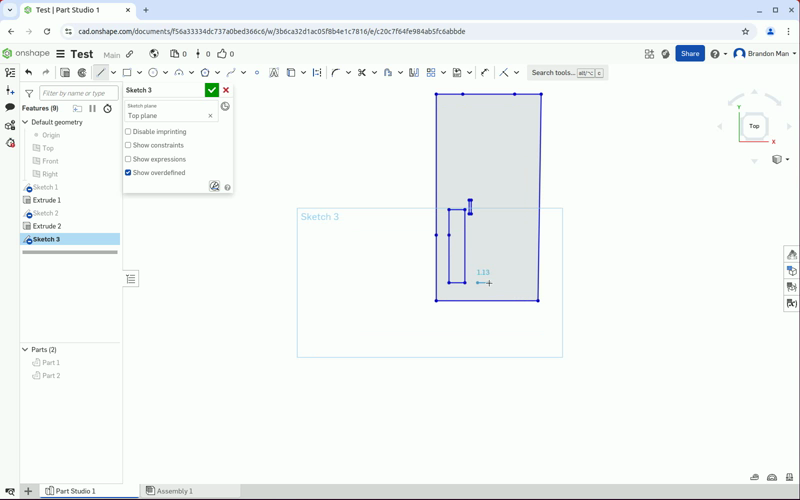
scroll(6)
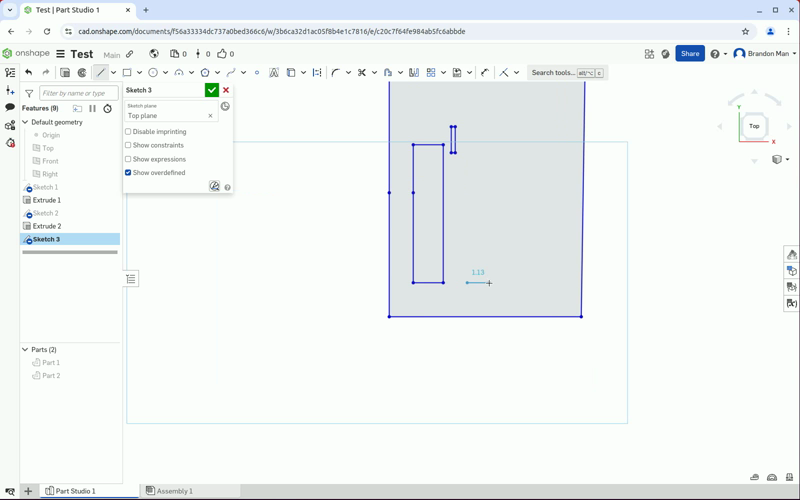
scroll(6)
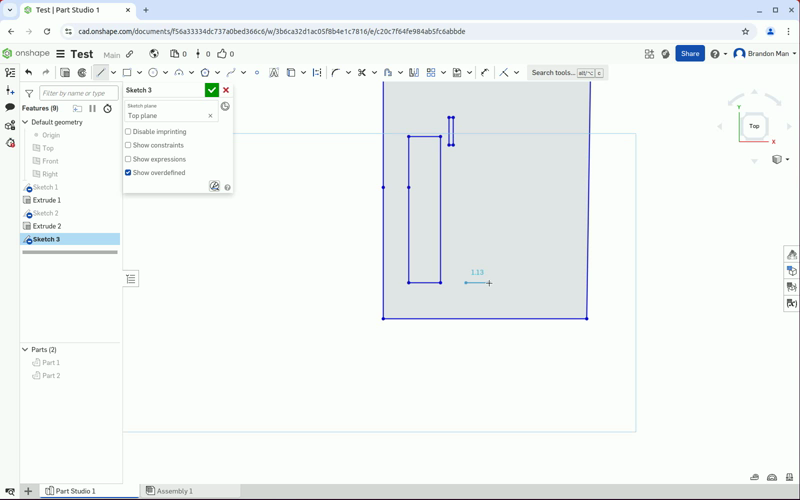
scroll(6)
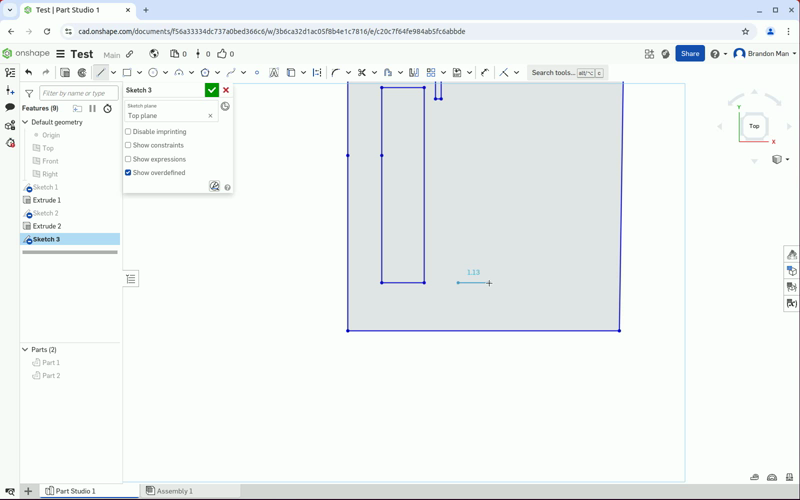
scroll(6)
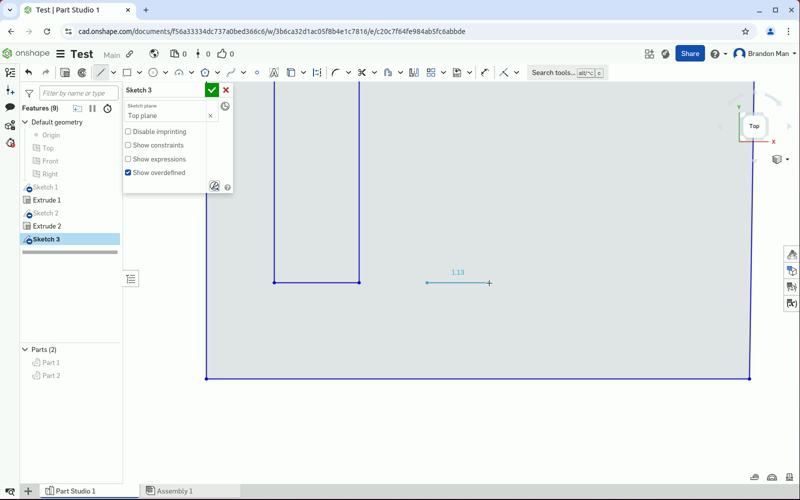
click(489, 282)
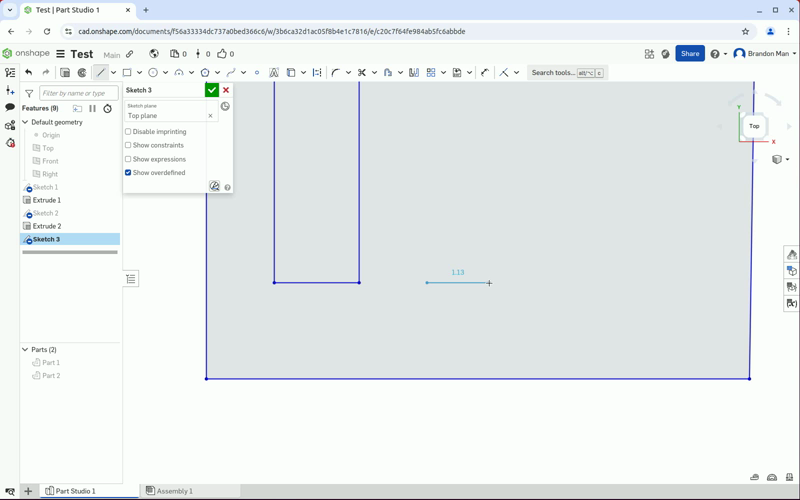
scroll(-6)
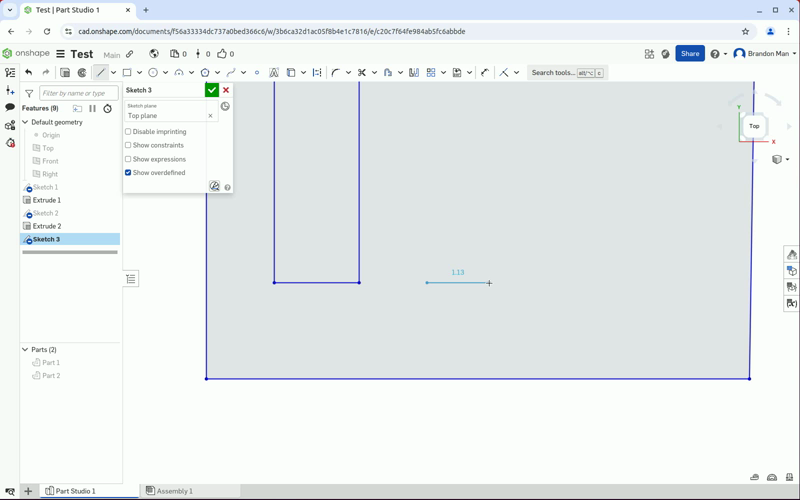
scroll(-6)
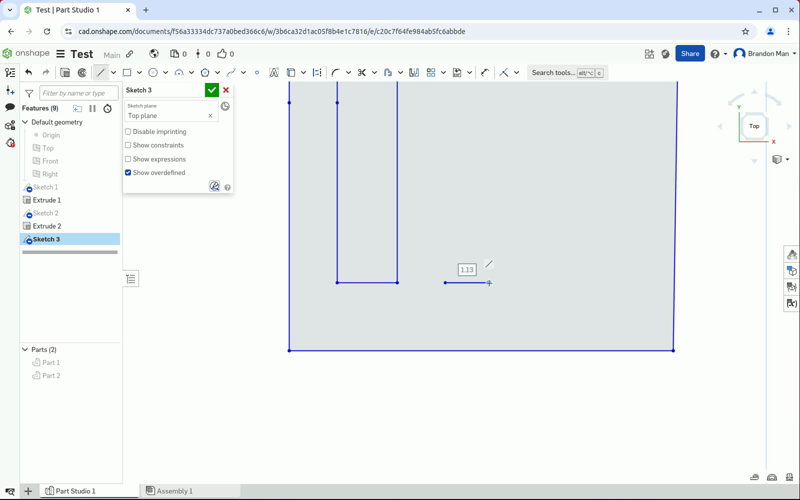
scroll(-6)
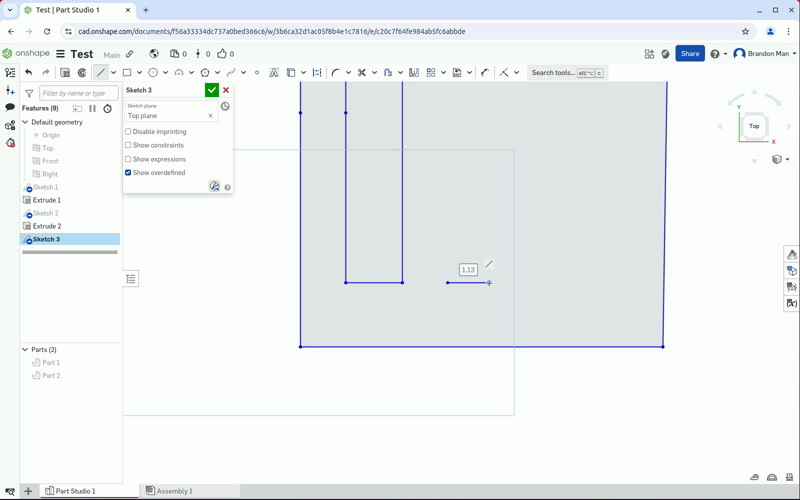
scroll(-6)
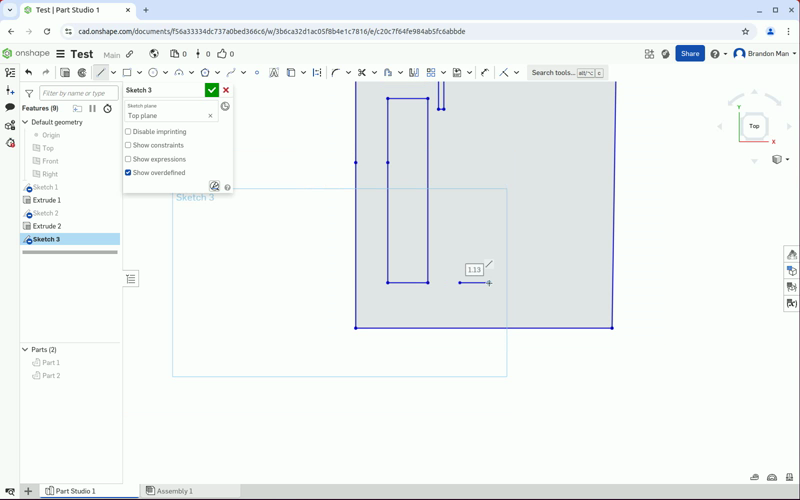
scroll(-6)
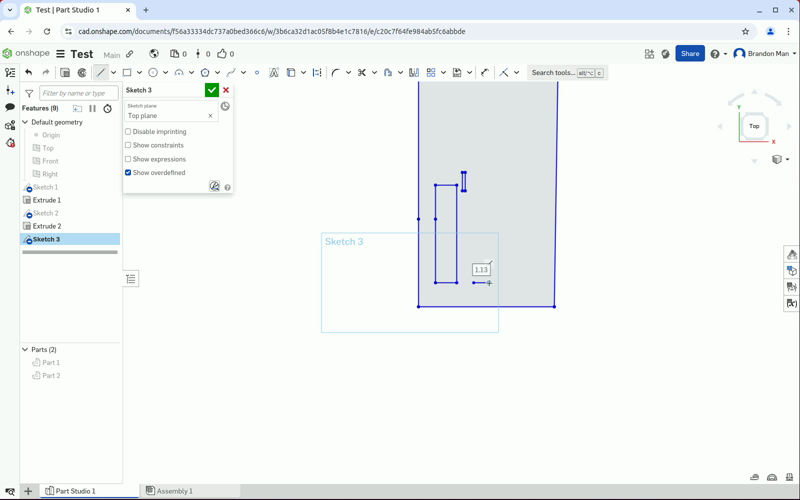
scroll(-6)
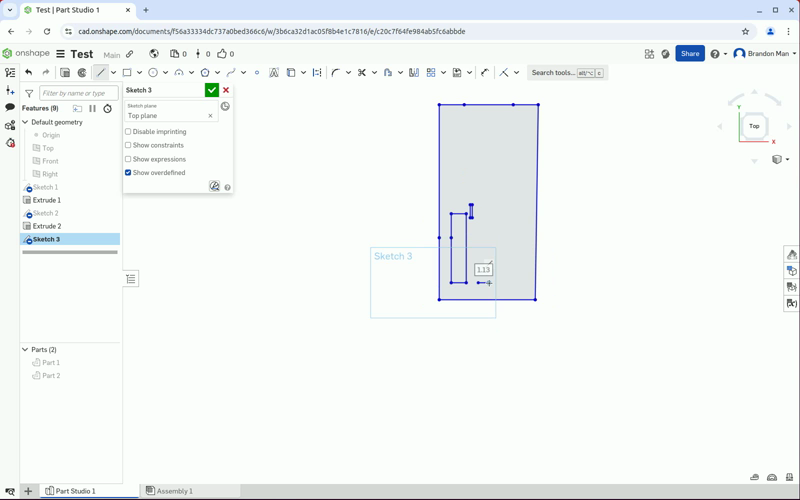
scroll(-6)
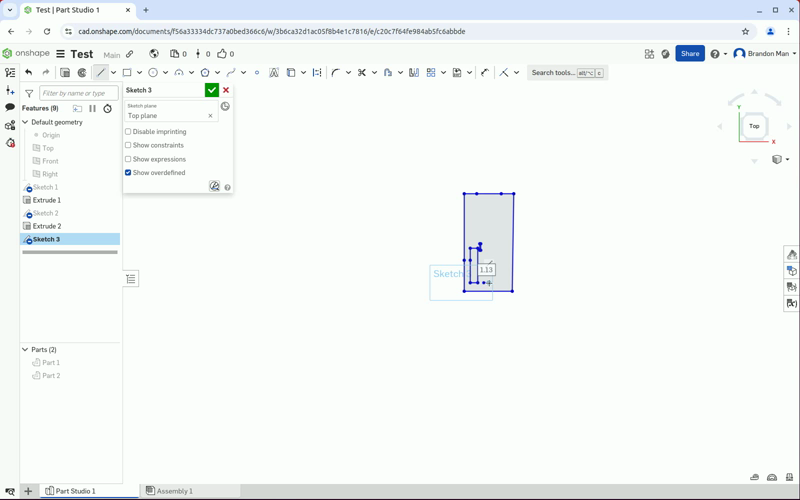
key_up(shift)
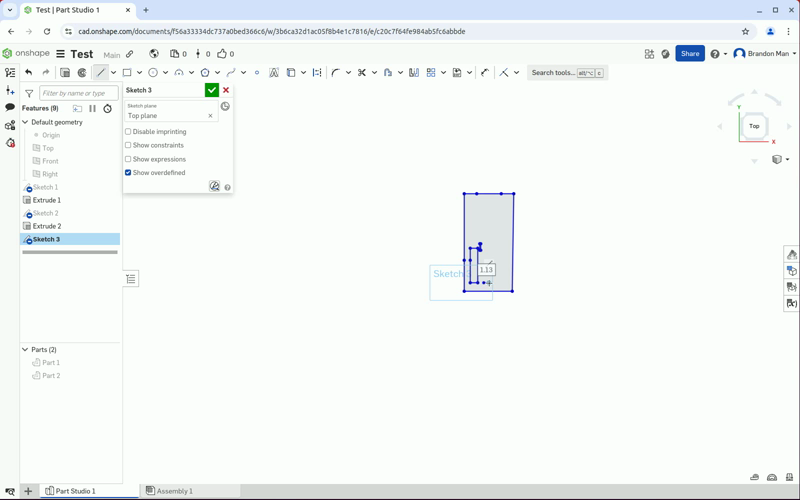
key_down(shift)
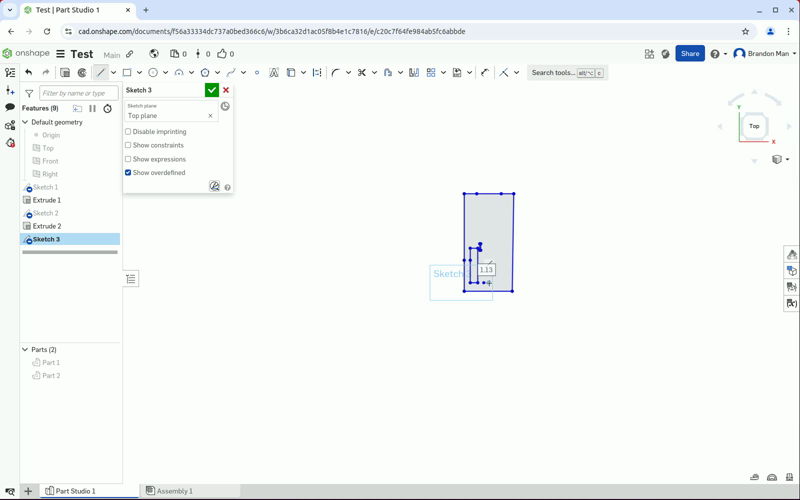
mouse_move(519, 282)
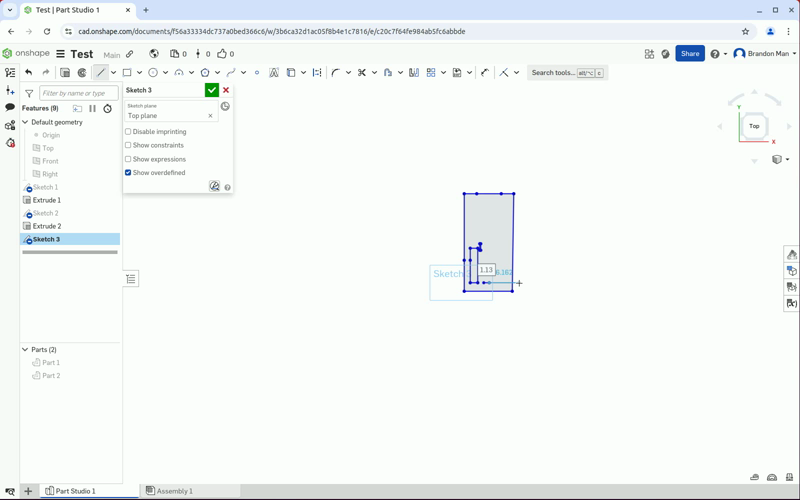
mouse_move(494, 282)
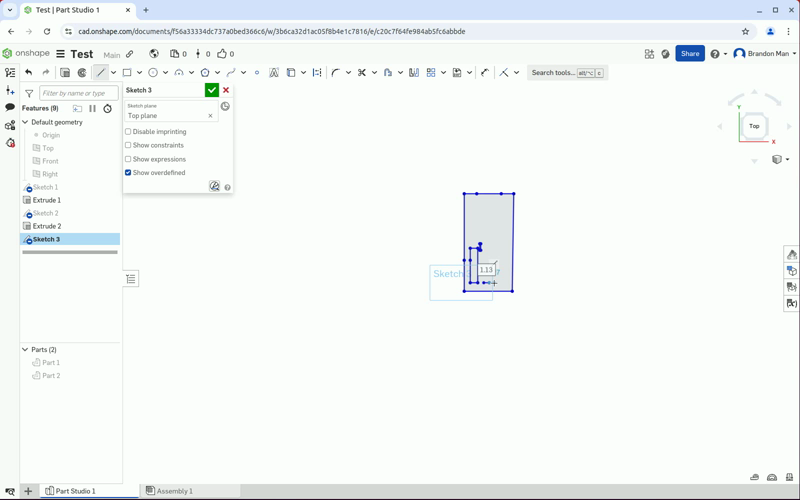
scroll(6)
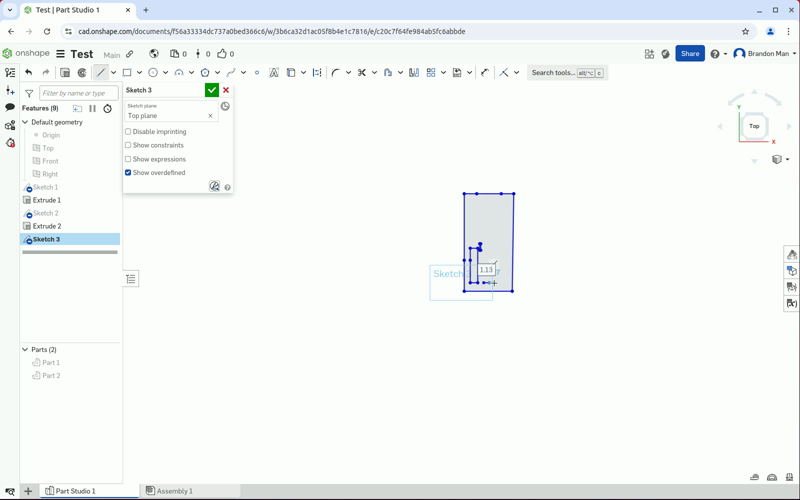
scroll(6)
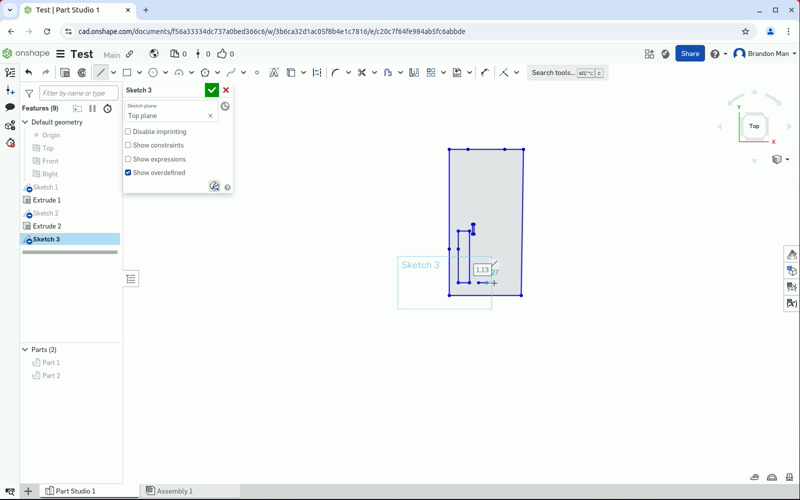
scroll(6)
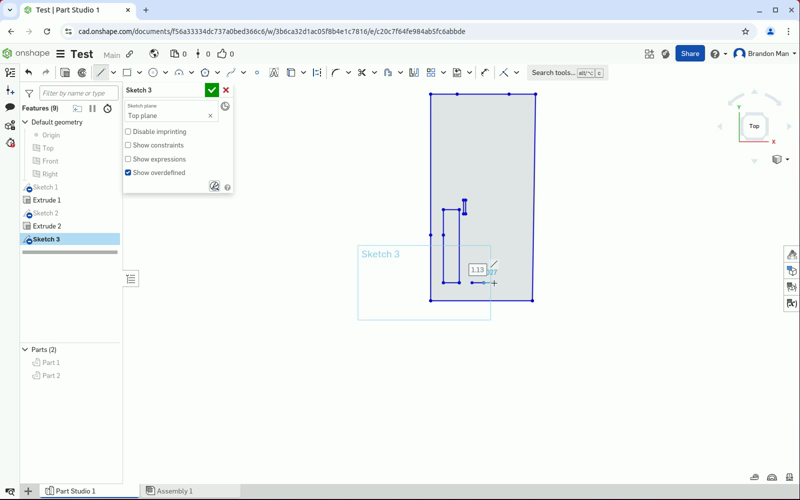
scroll(6)
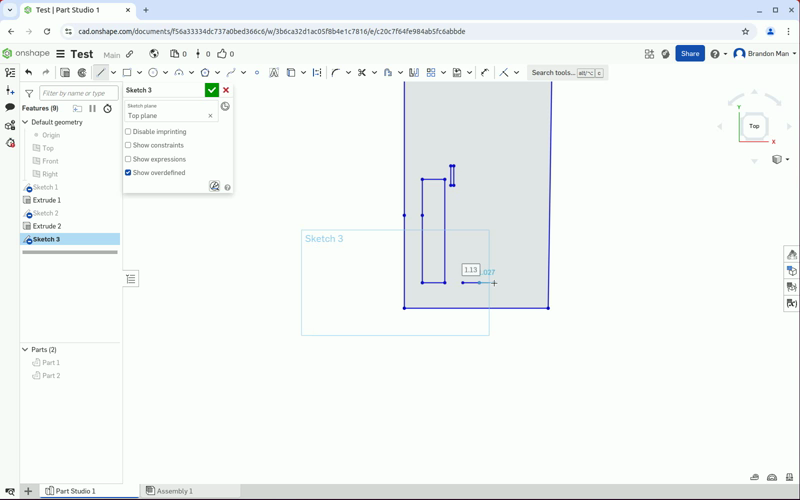
scroll(6)
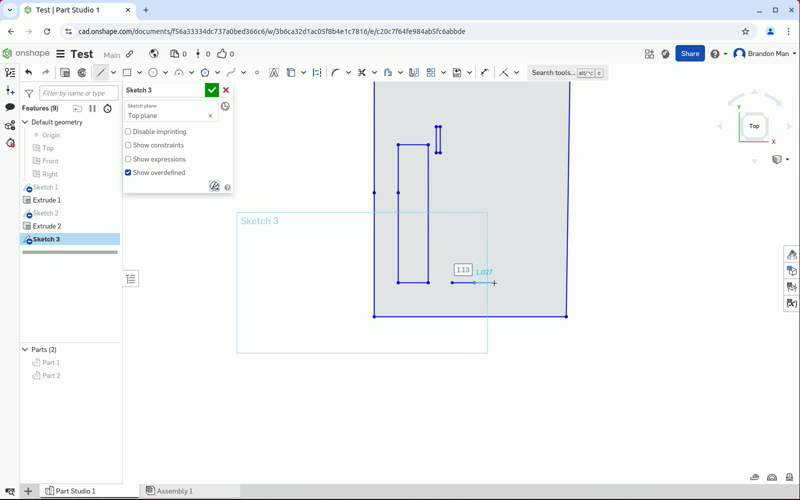
scroll(6)
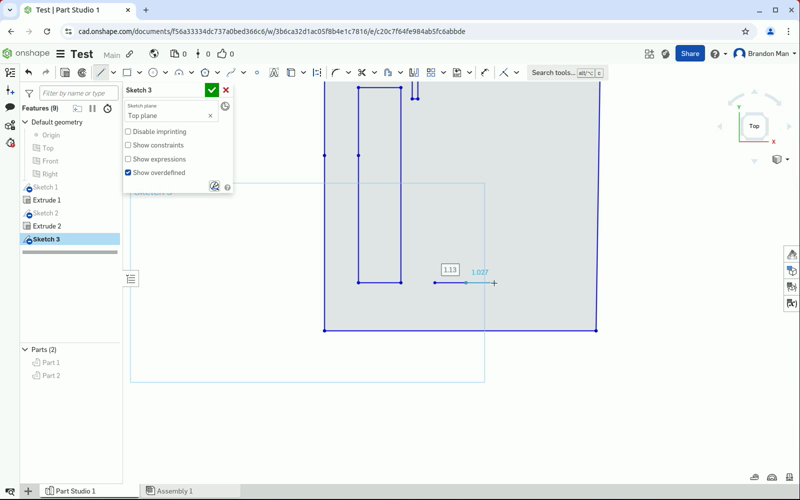
scroll(6)
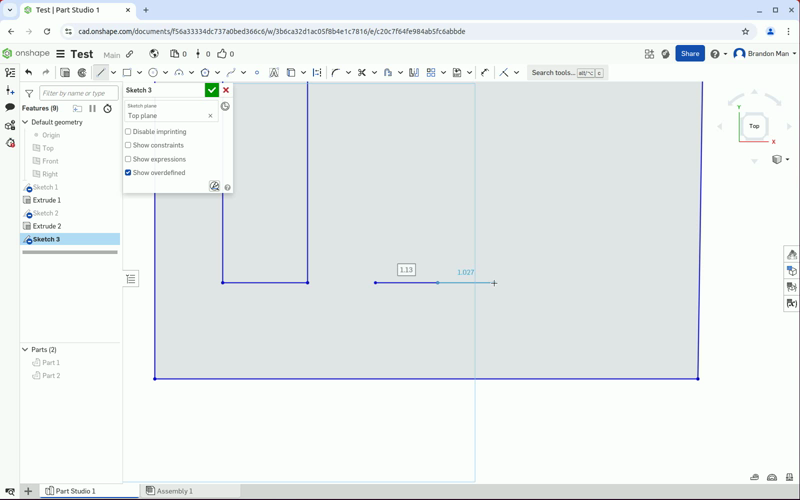
click(494, 282)
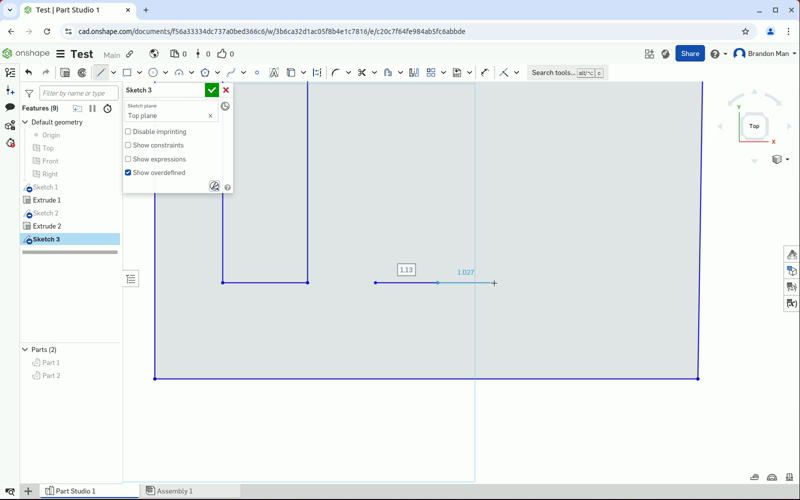
scroll(-6)
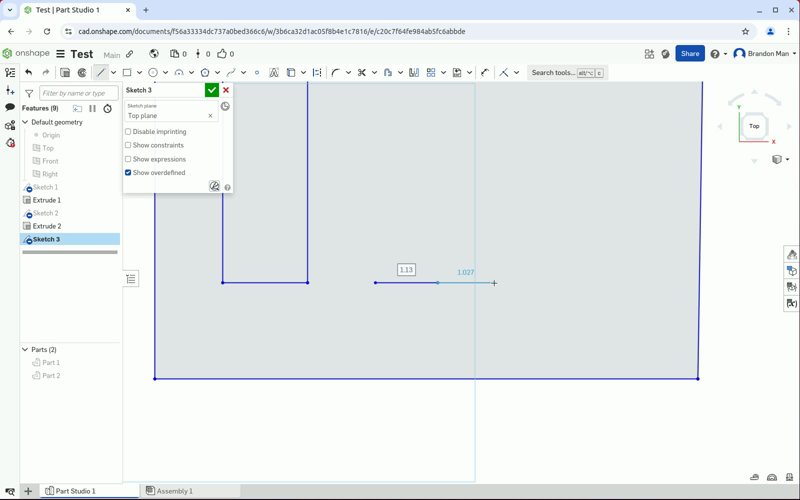
scroll(-6)
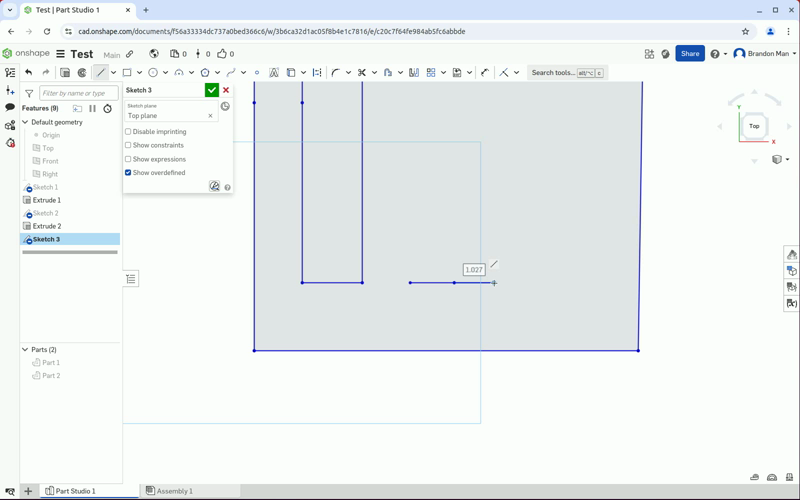
scroll(-6)
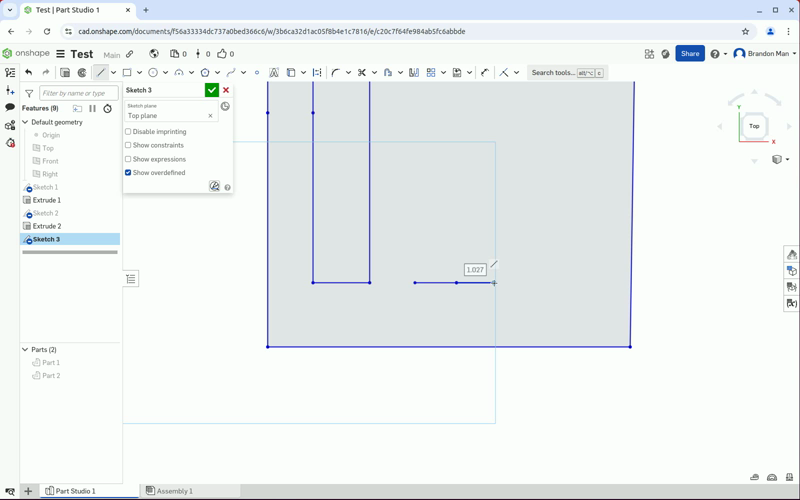
scroll(-6)
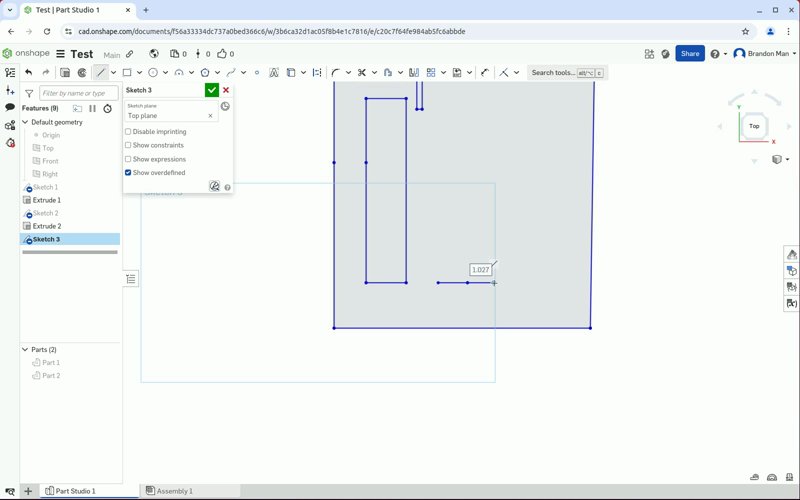
scroll(-6)
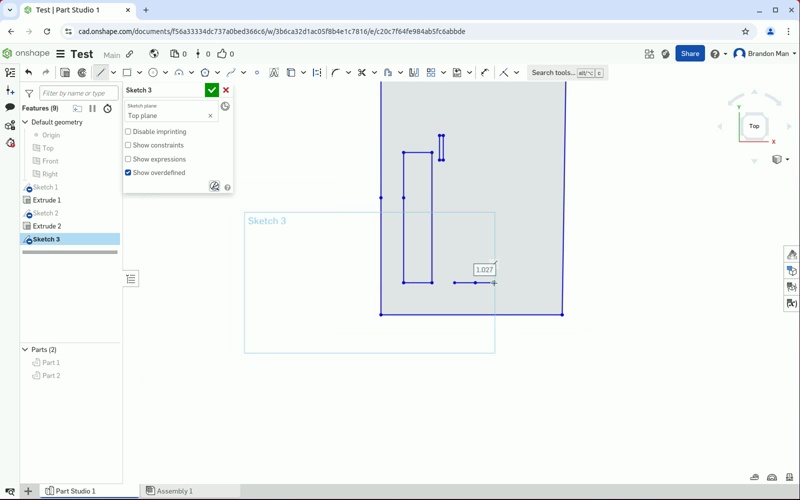
scroll(-6)
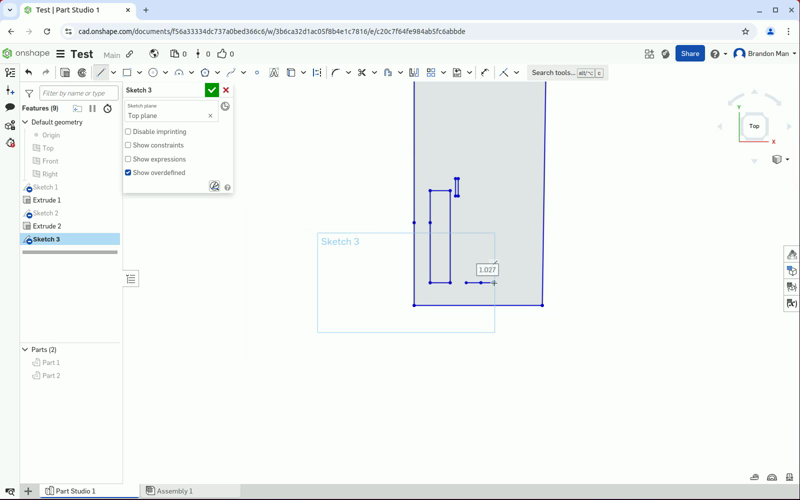
scroll(-6)
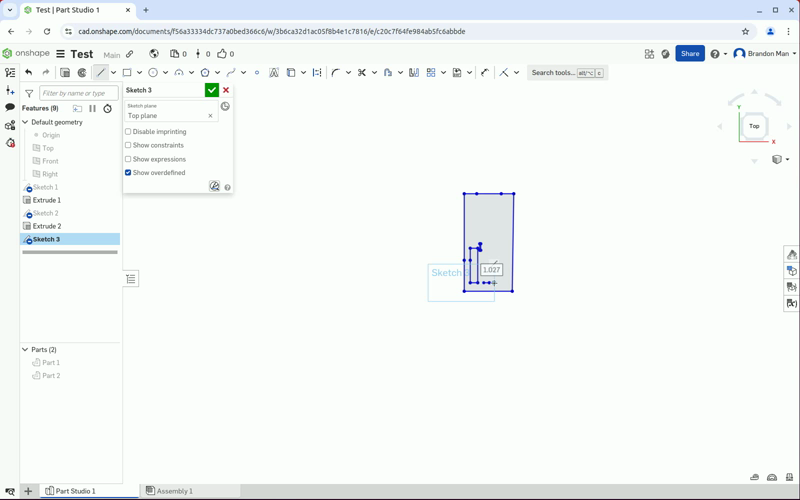
key_up(shift)
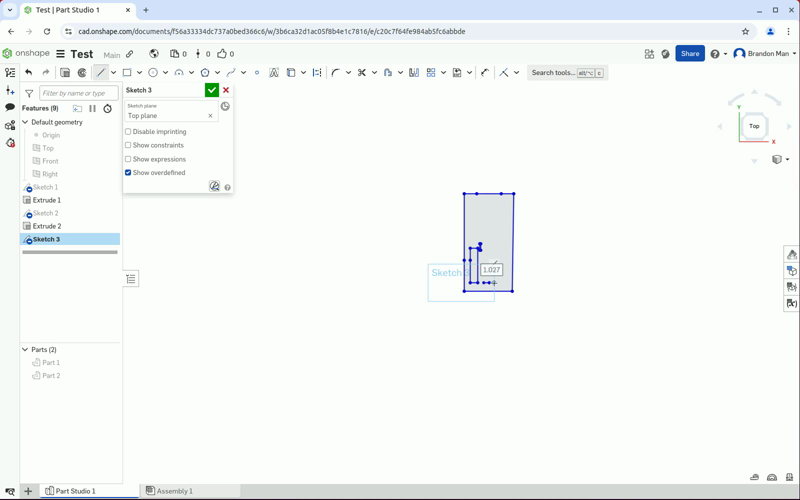
key_down(shift)
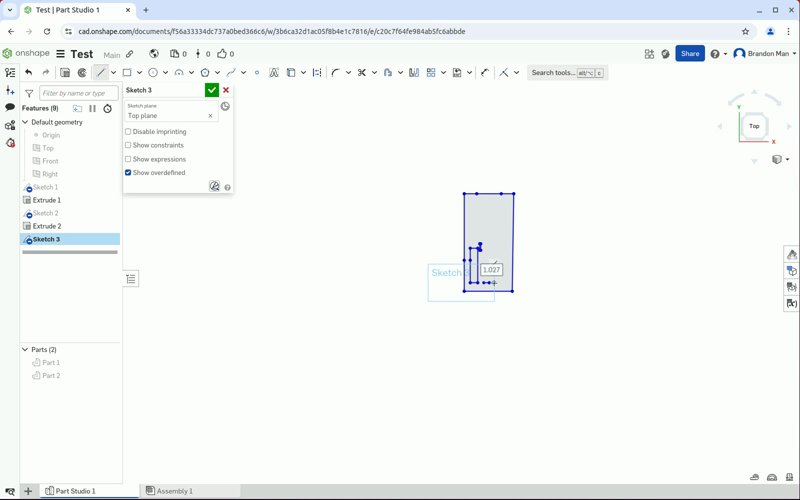
mouse_move(524, 282)
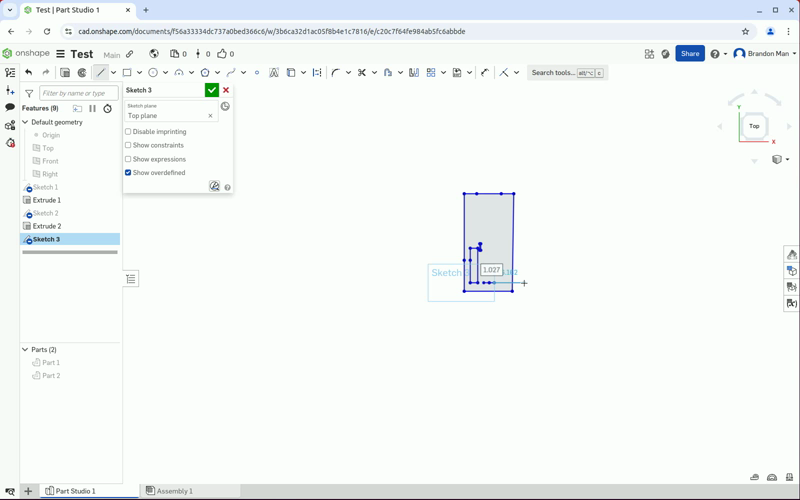
mouse_move(494, 248)
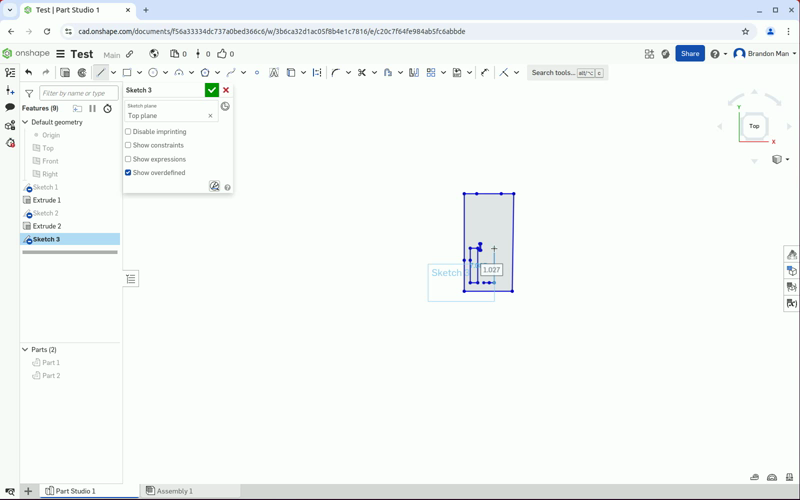
click(494, 248)
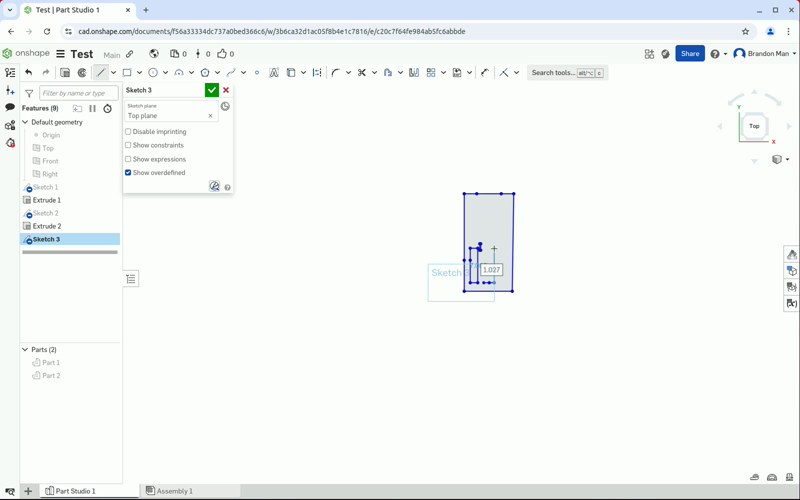
key_up(shift)
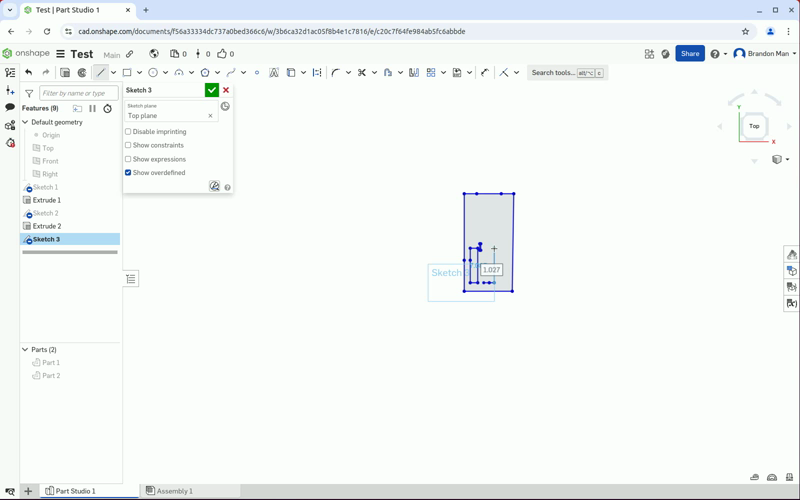
key_down(shift)
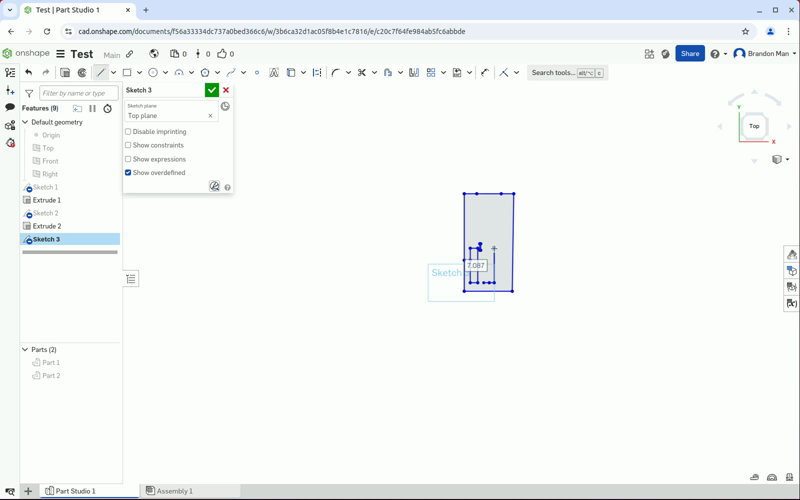
mouse_move(524, 248)
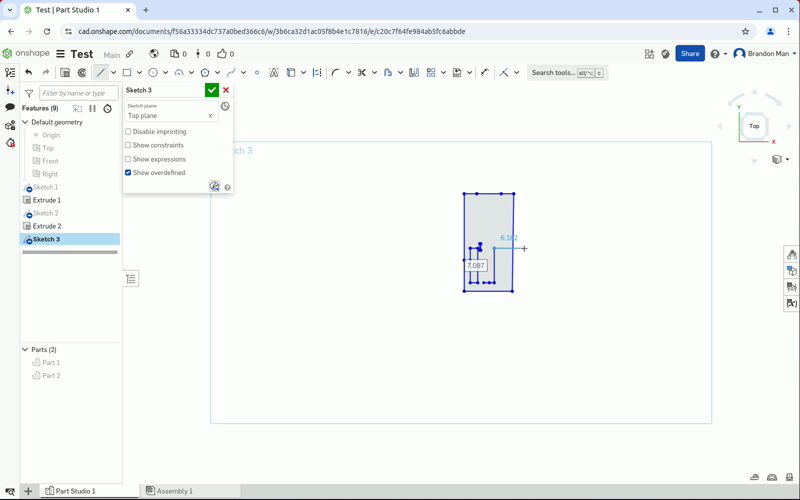
mouse_move(489, 248)
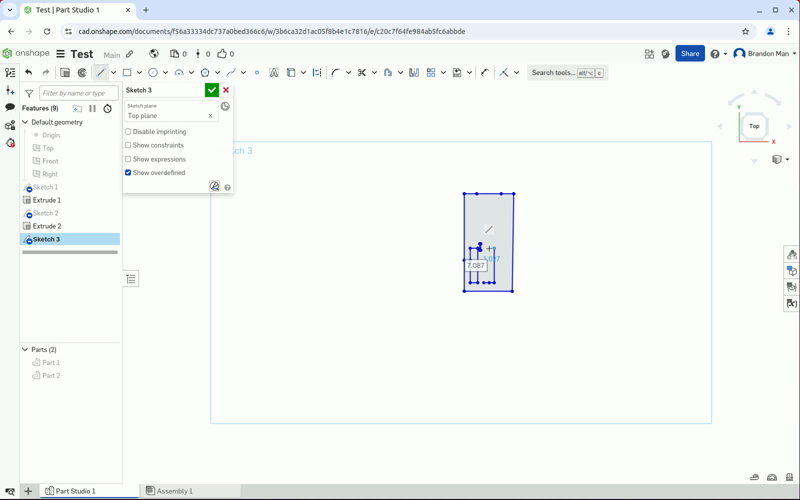
scroll(6)
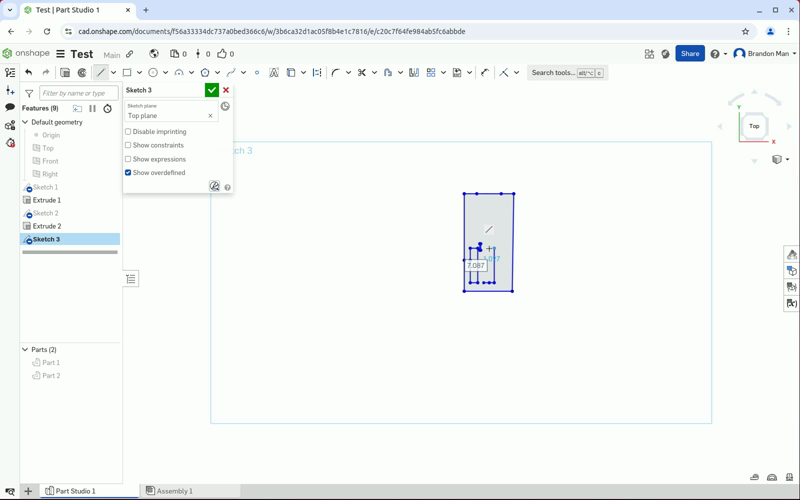
scroll(6)
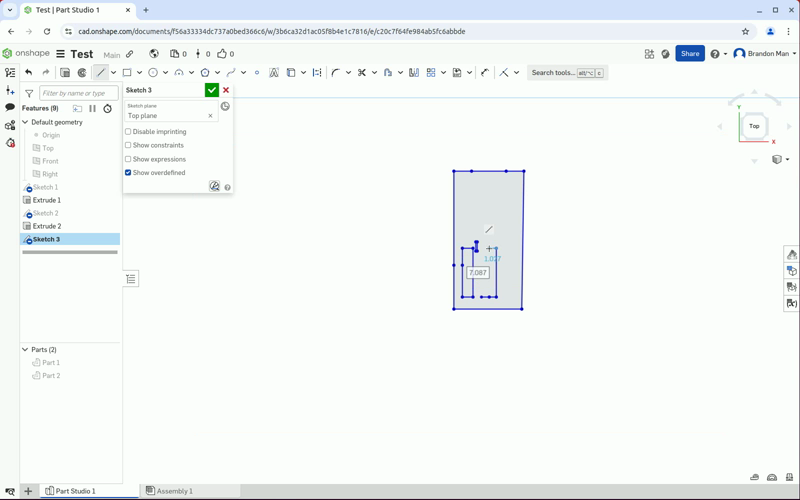
scroll(6)
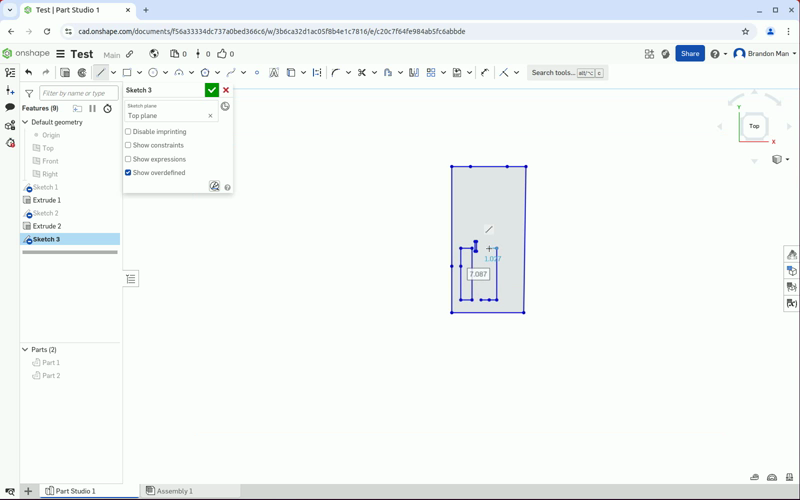
scroll(6)
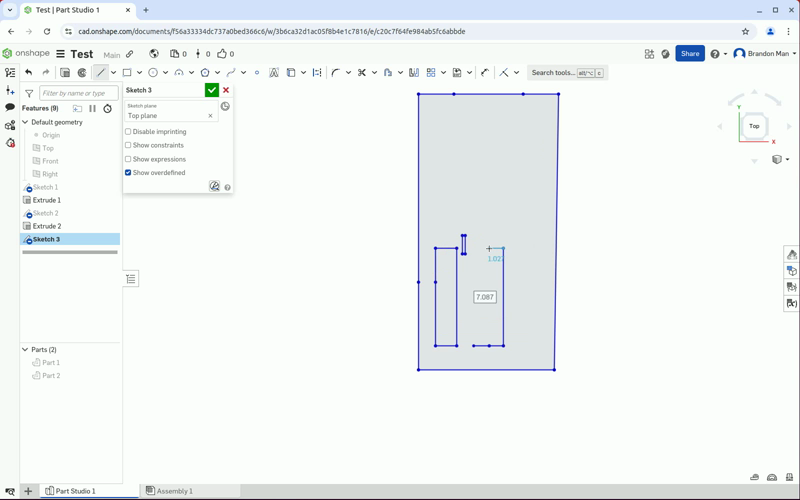
scroll(6)
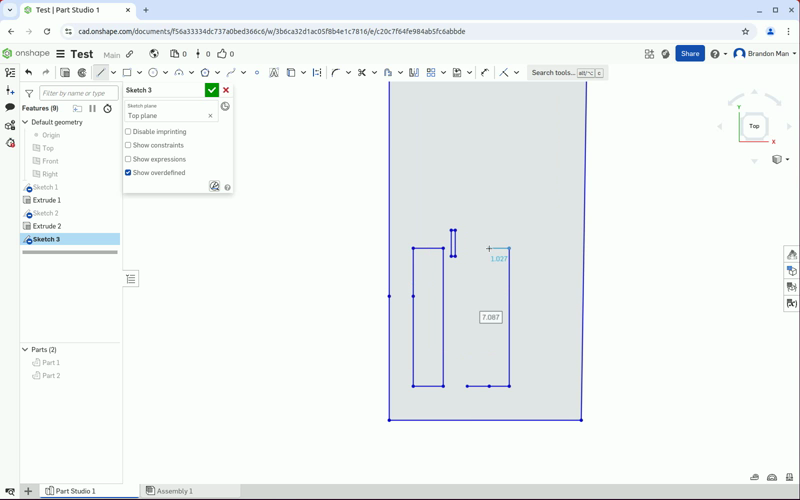
scroll(6)
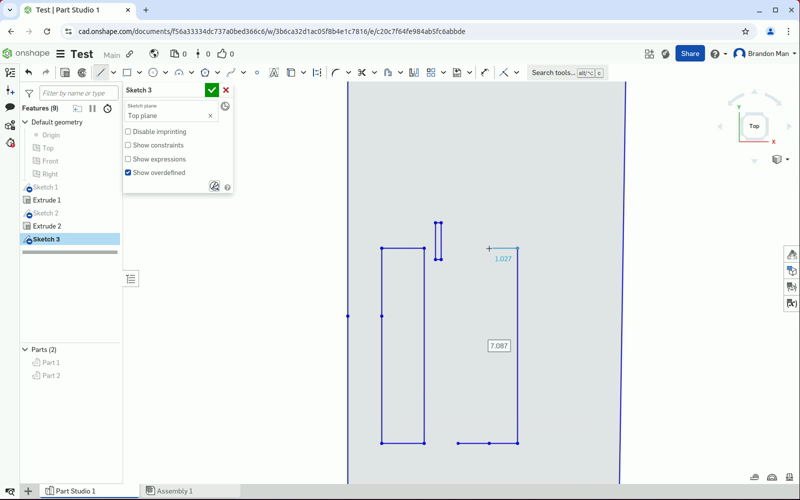
scroll(6)
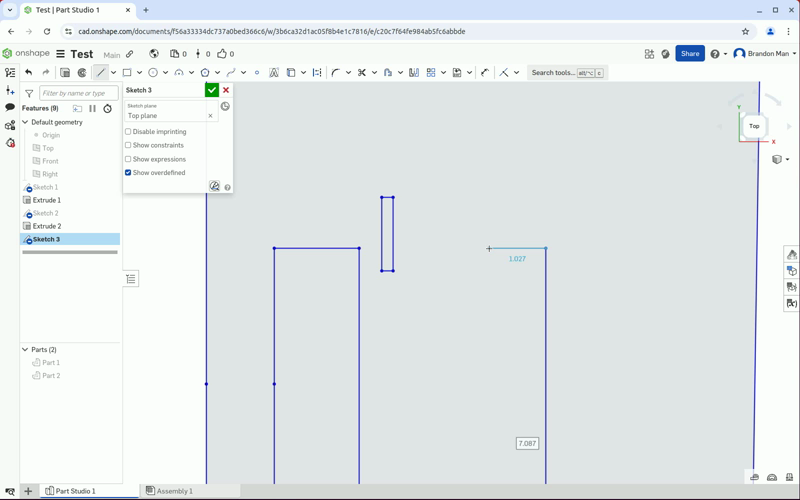
click(489, 248)
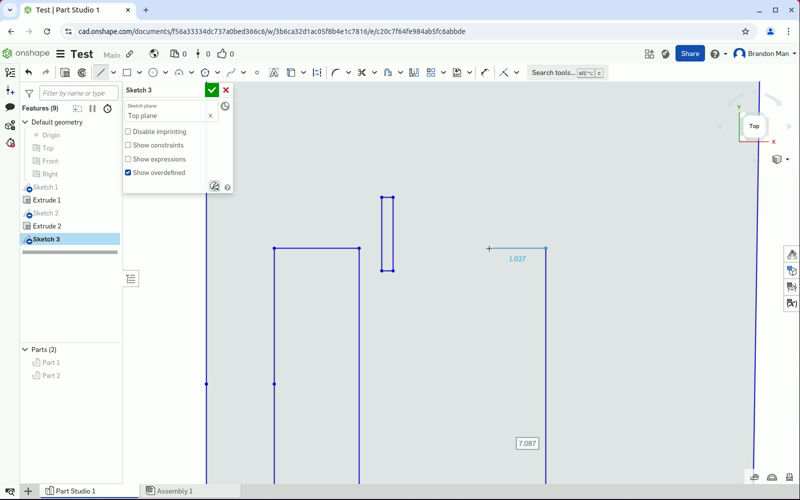
scroll(-6)
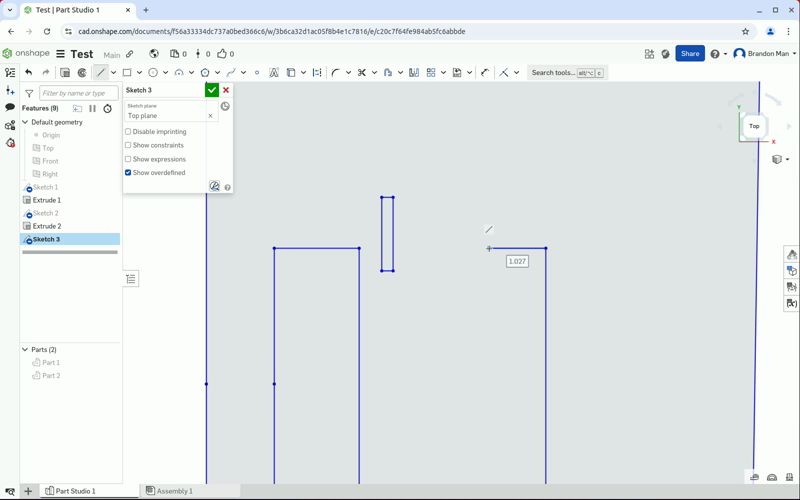
scroll(-6)
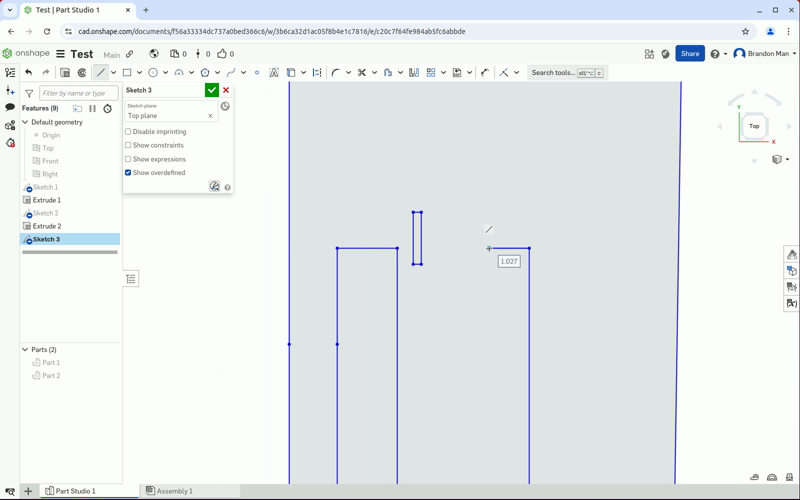
scroll(-6)
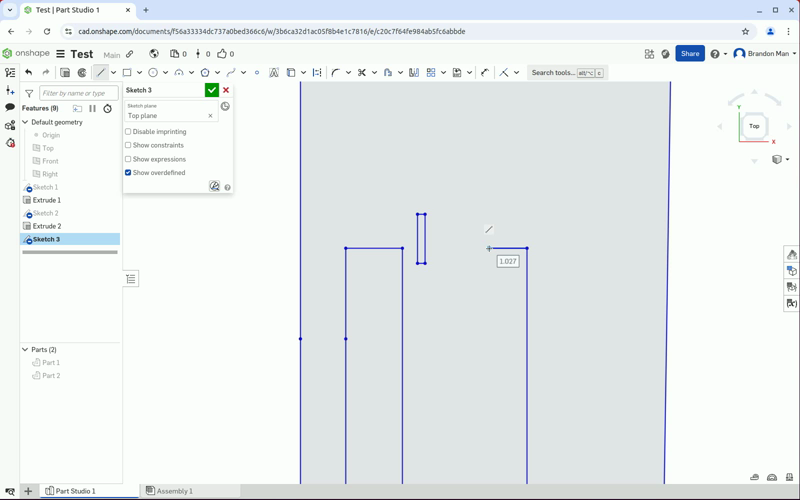
scroll(-6)
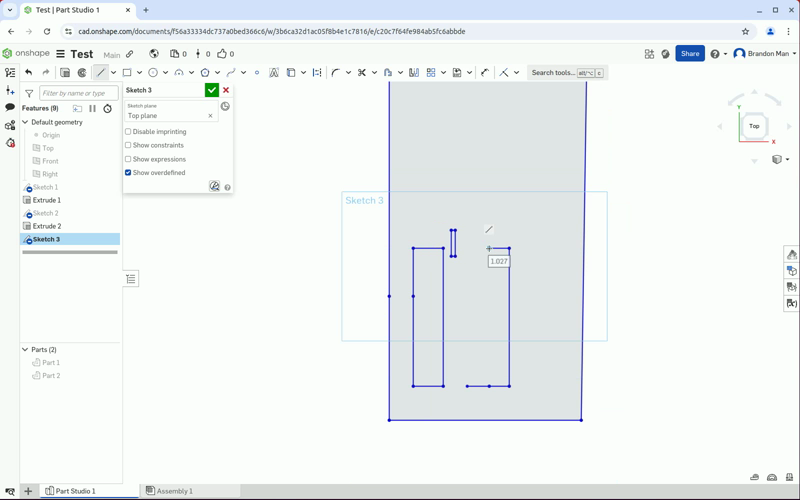
scroll(-6)
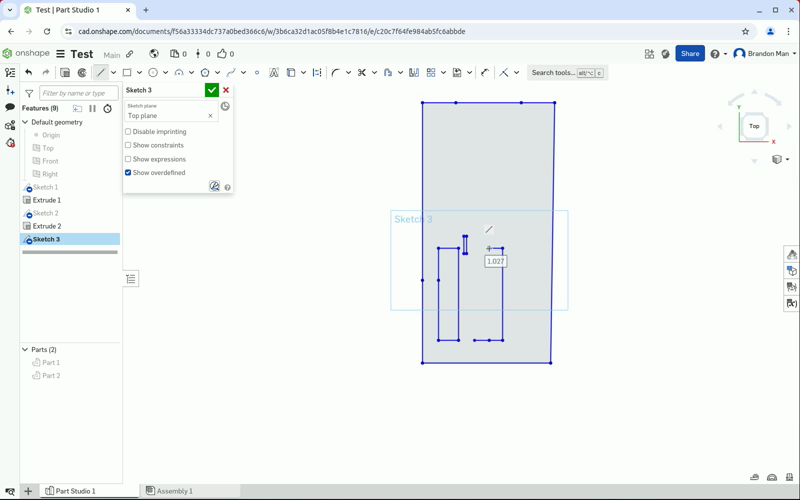
scroll(-6)
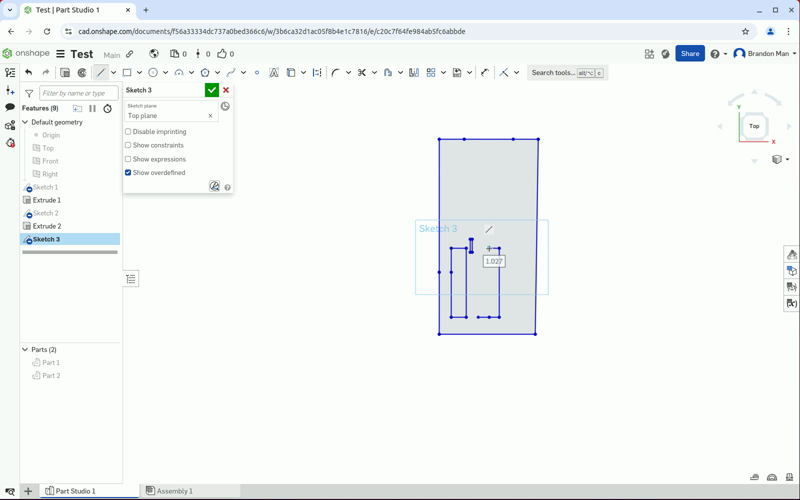
scroll(-6)
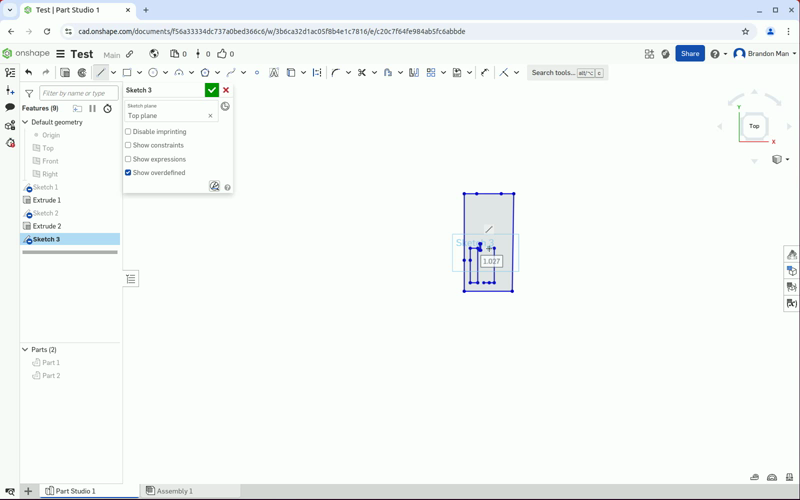
key_up(shift)
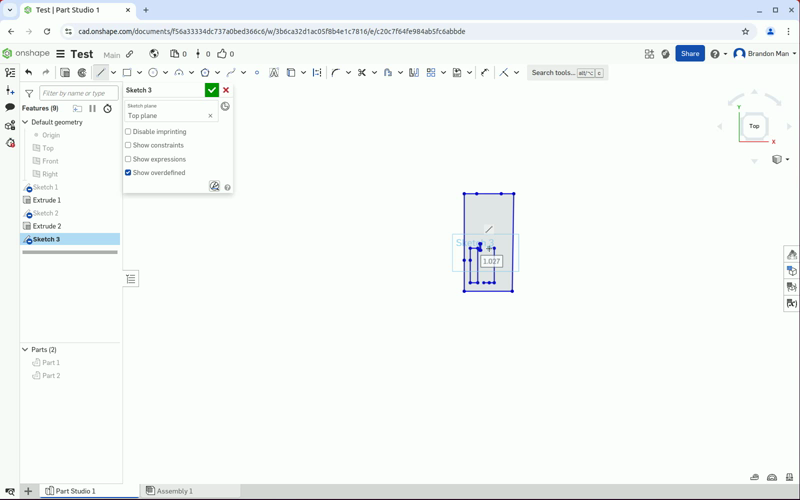
key_down(shift)
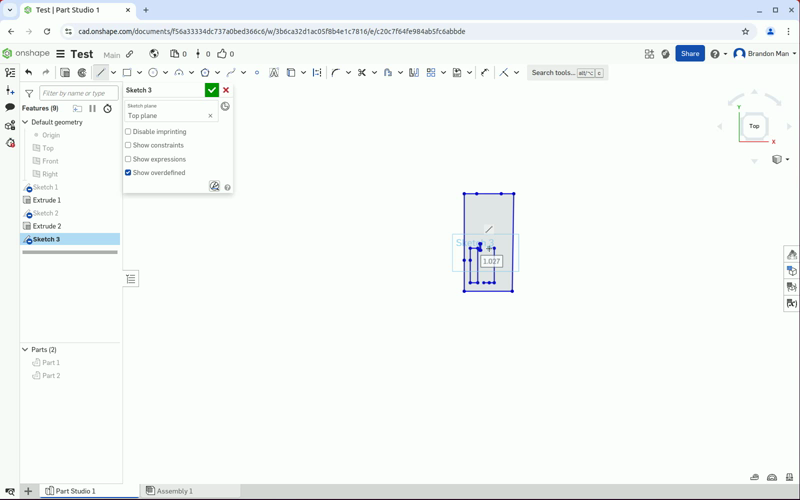
mouse_move(519, 248)
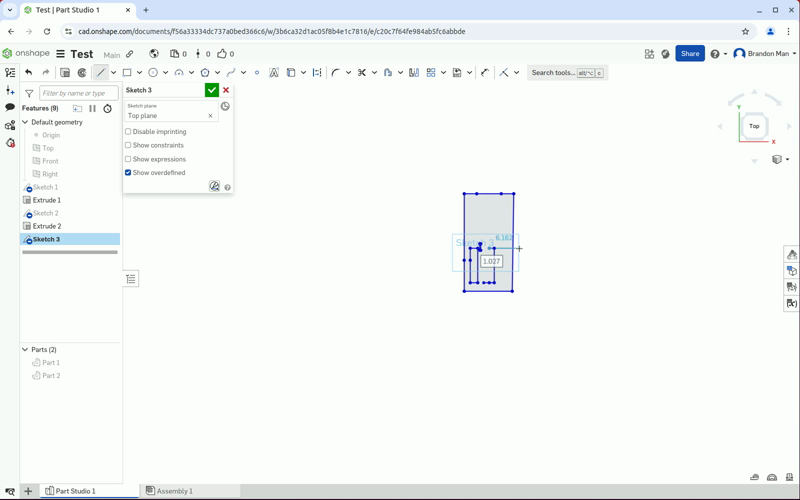
mouse_move(483, 248)
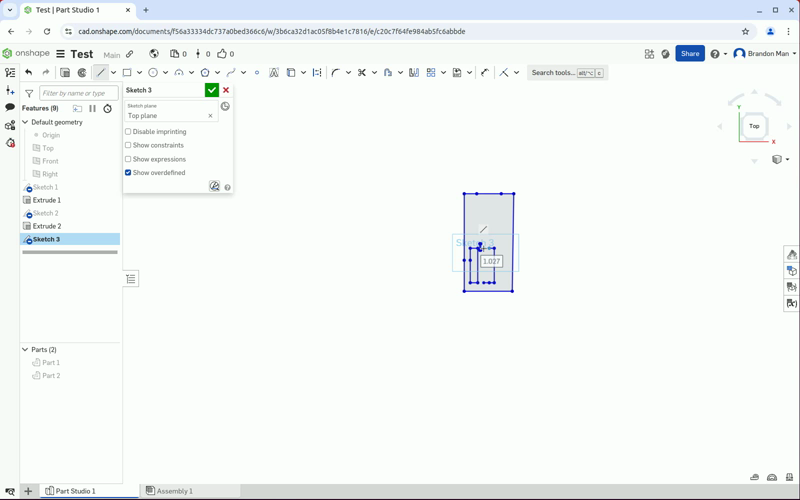
scroll(6)
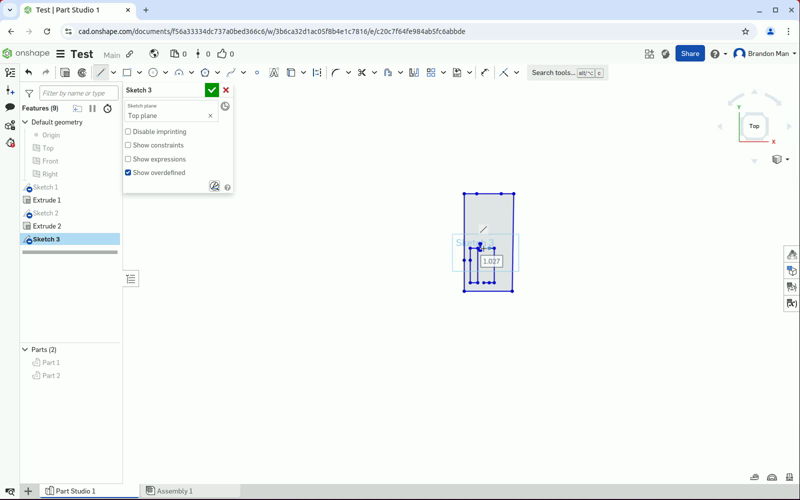
scroll(6)
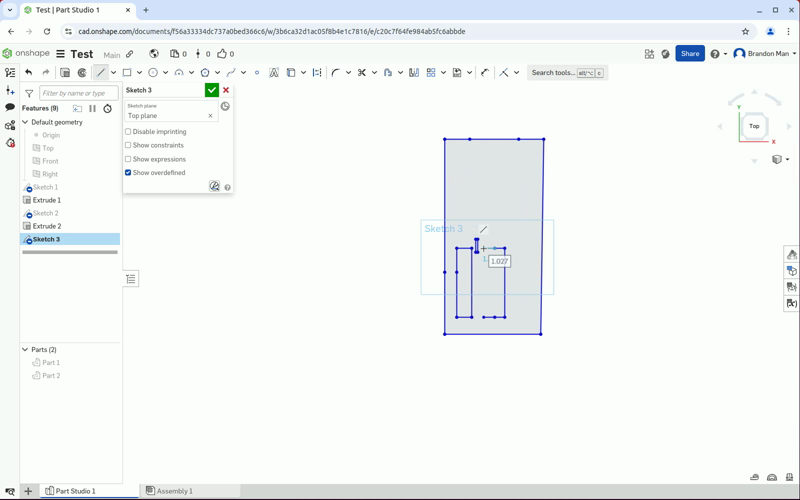
scroll(6)
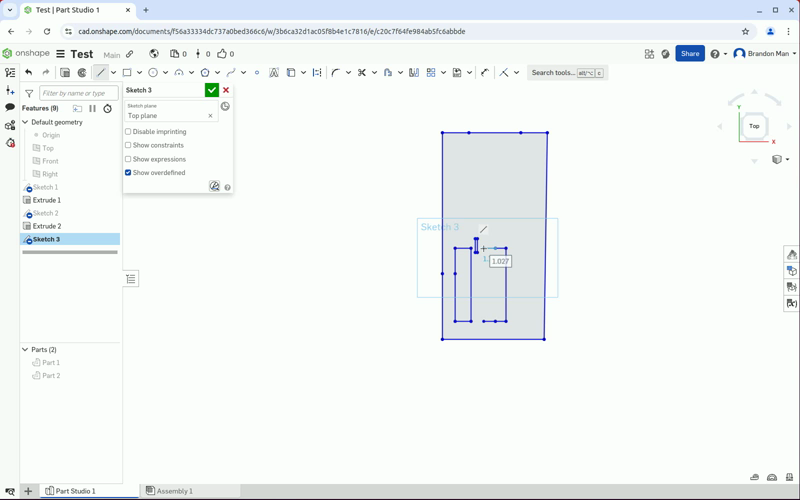
scroll(6)
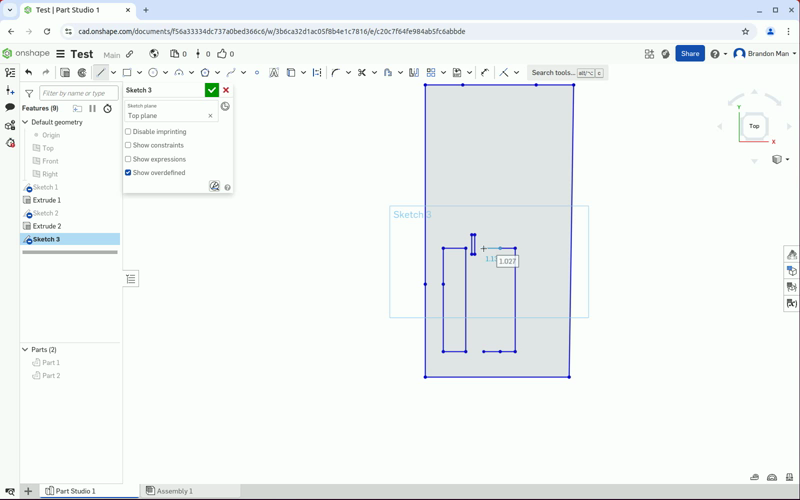
scroll(6)
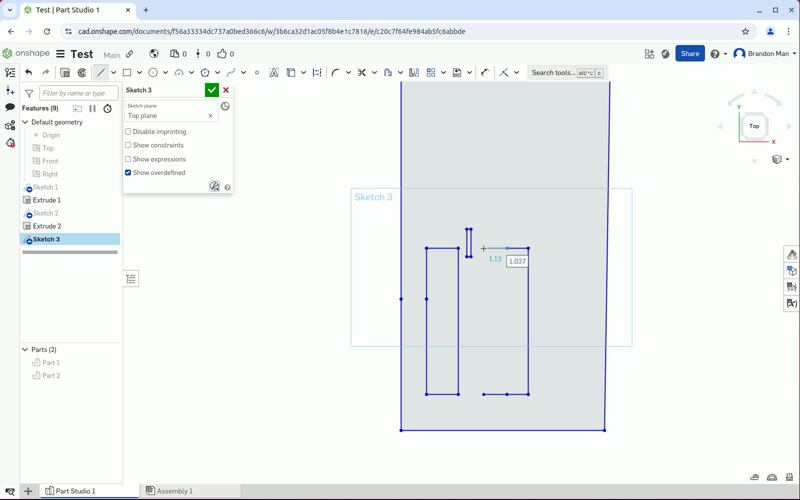
scroll(6)
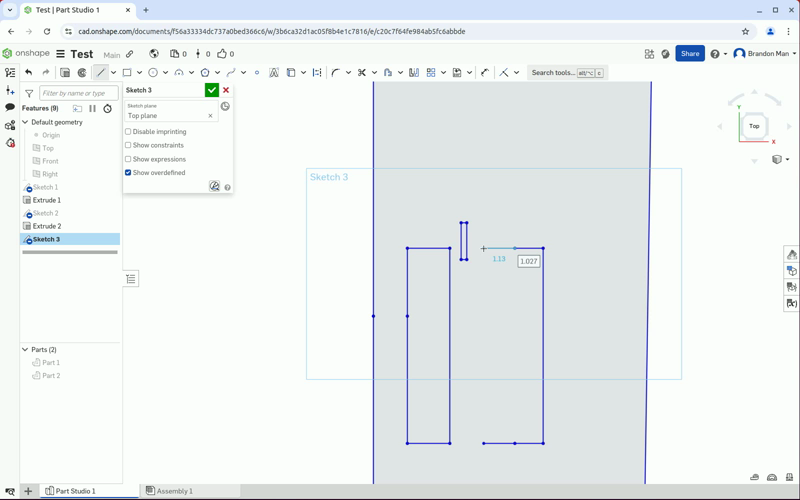
scroll(6)
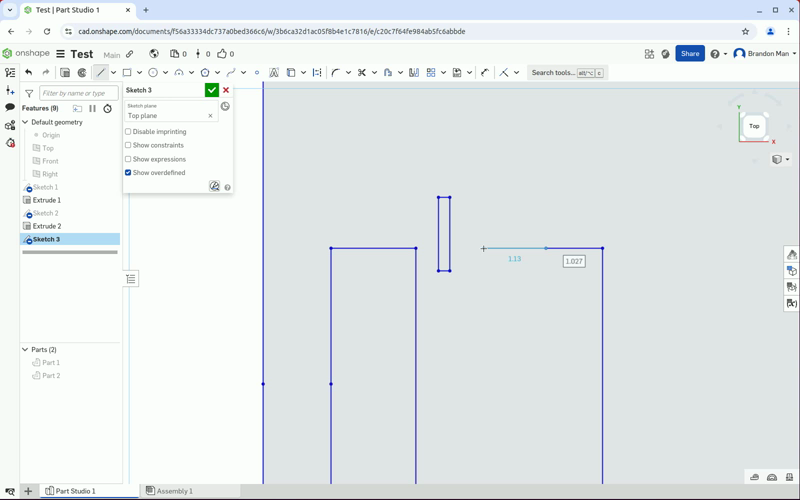
click(483, 248)
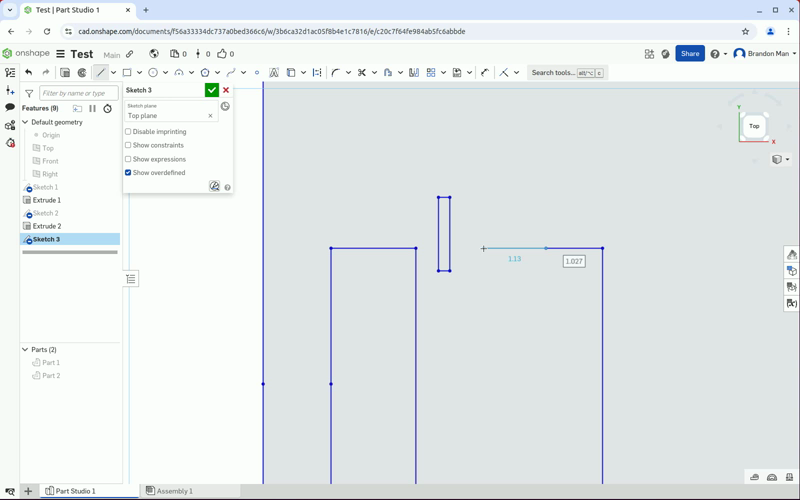
scroll(-6)
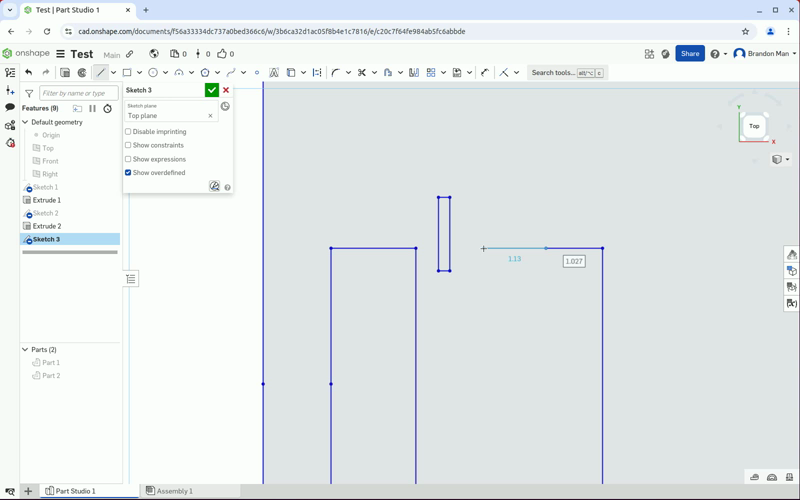
scroll(-6)
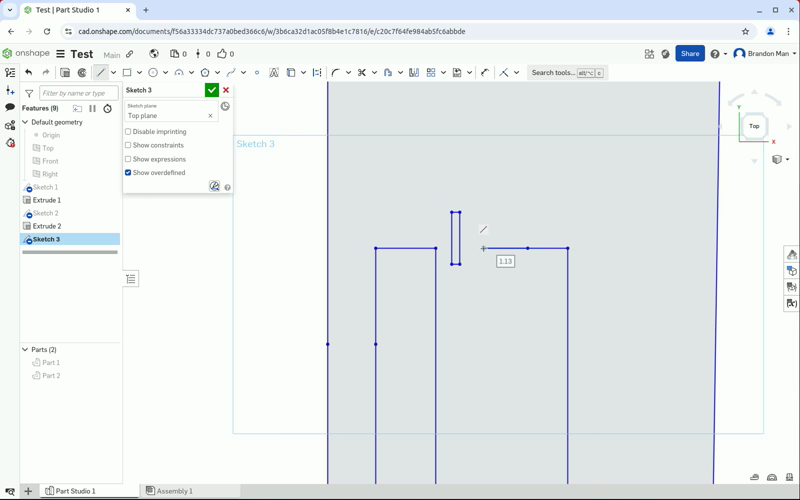
scroll(-6)
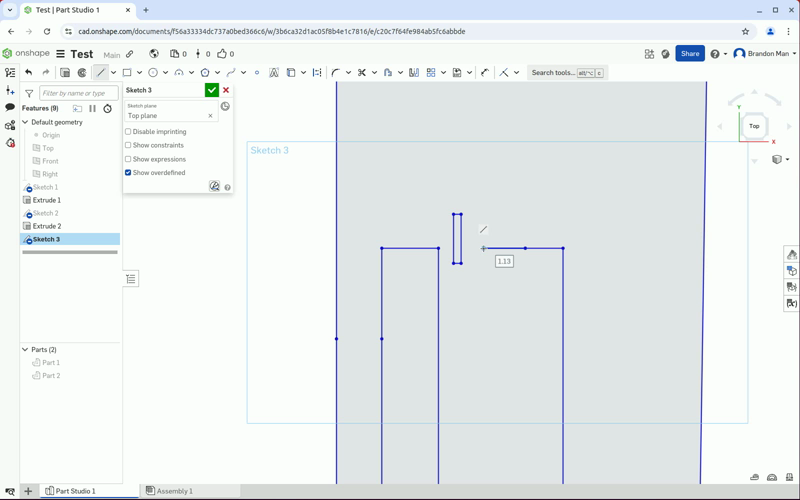
scroll(-6)
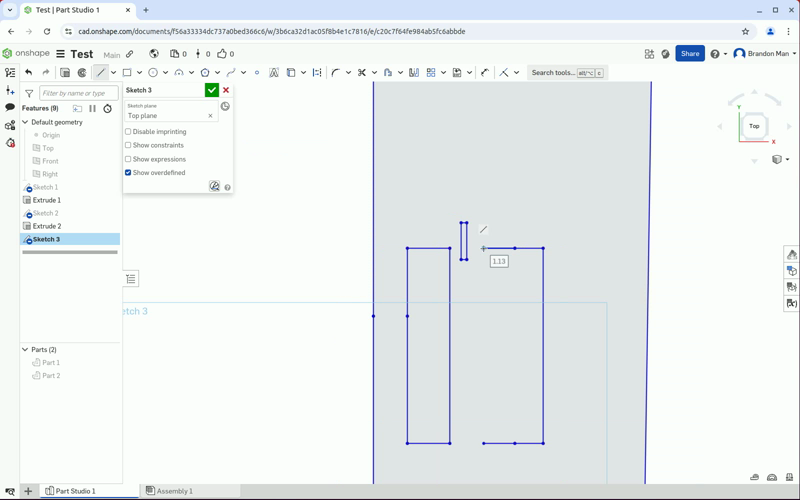
scroll(-6)
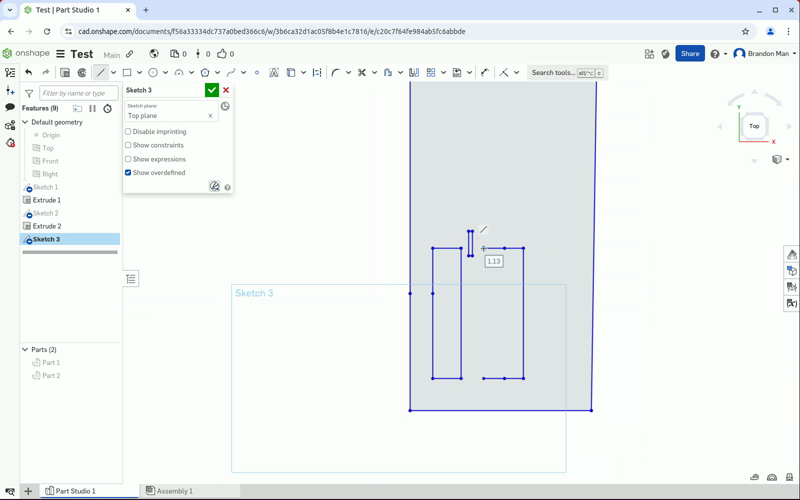
scroll(-6)
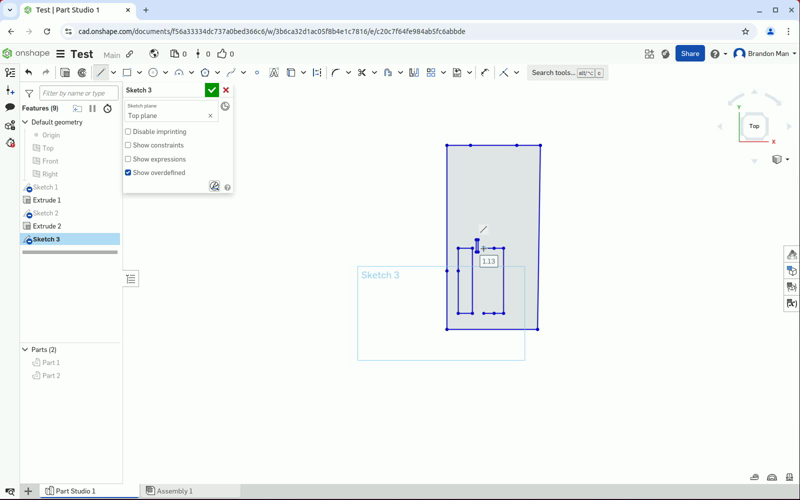
scroll(-6)
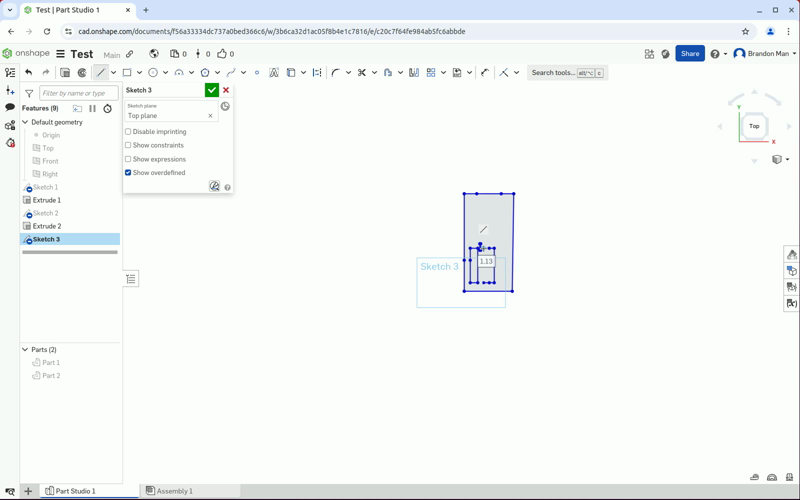
key_up(shift)
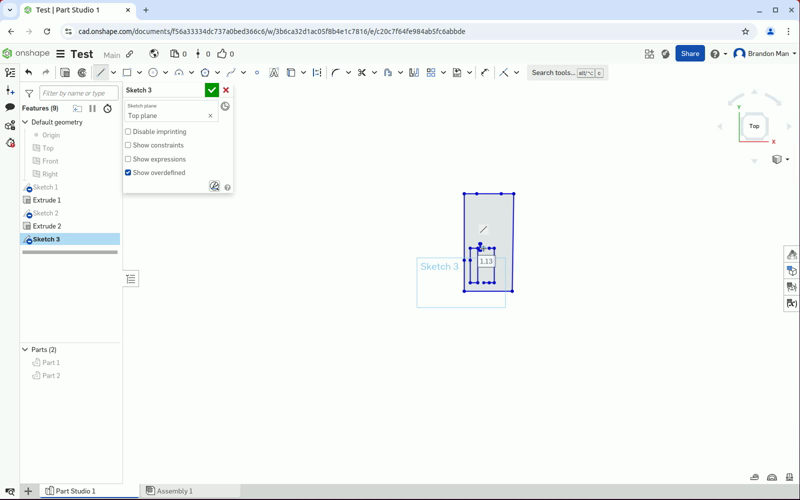
mouse_move(513, 248)
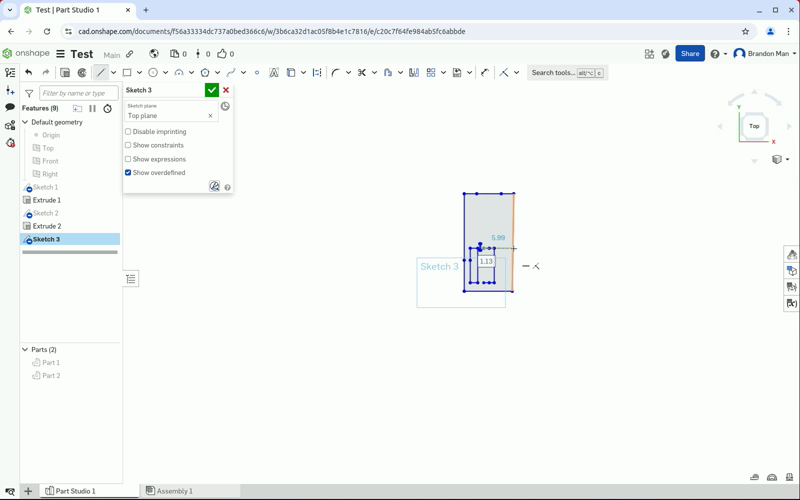
key_down(shift)
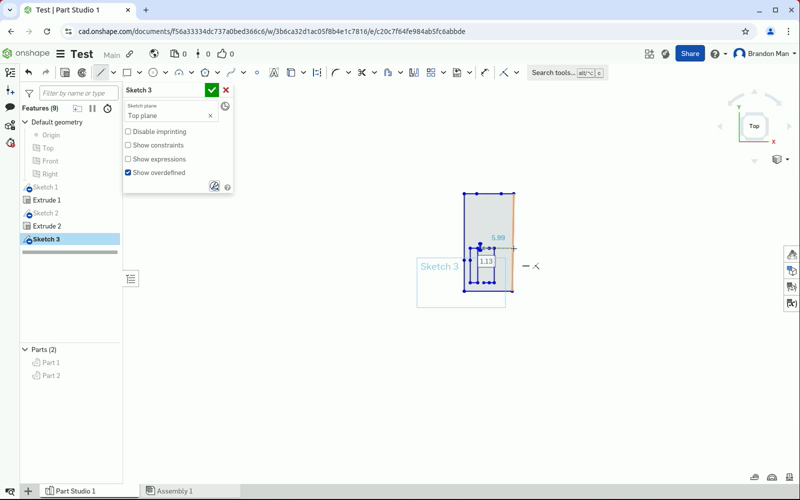
mouse_move(483, 282)
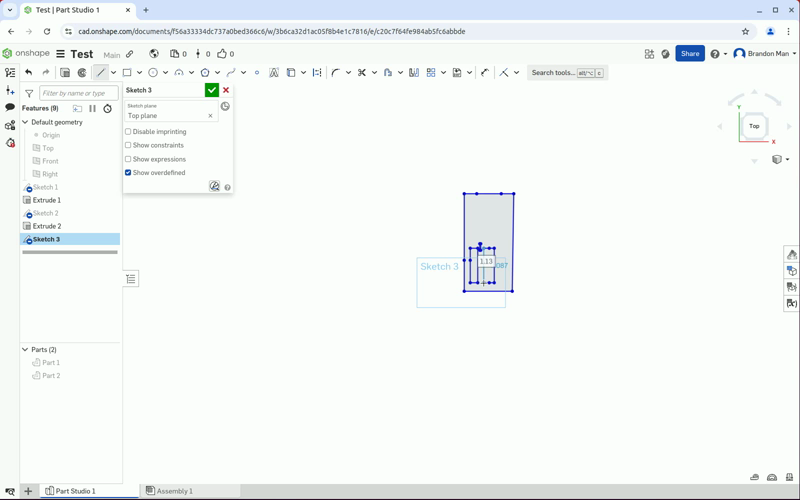
key_up(shift)
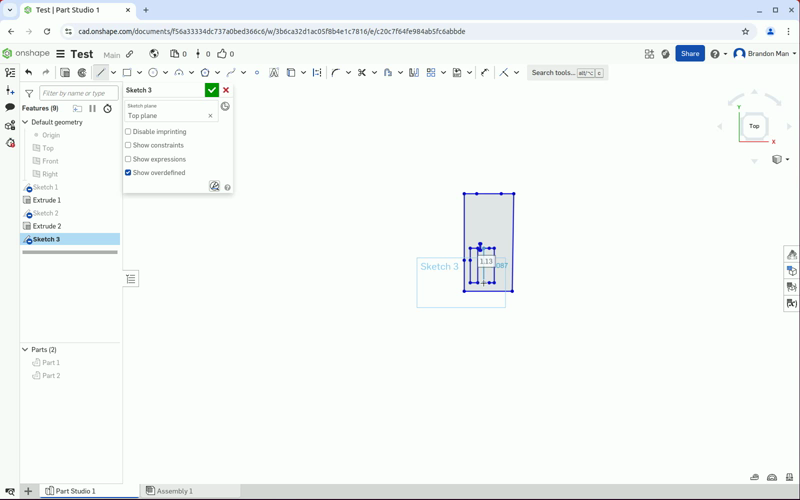
click(483, 282)
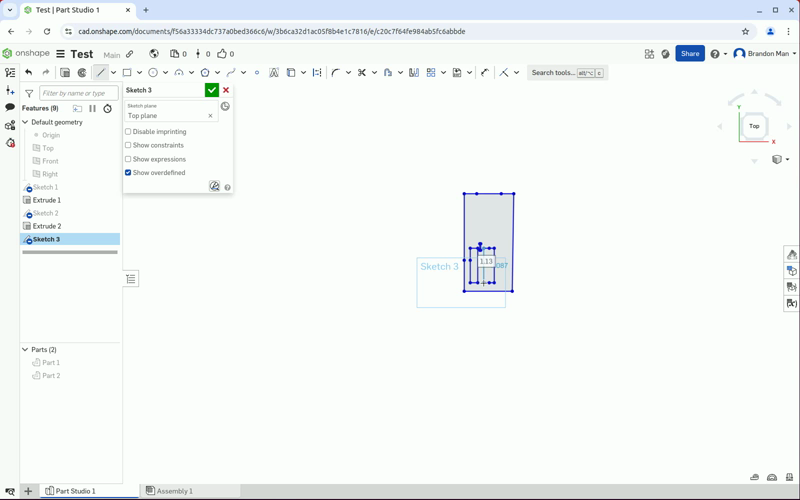
key(esc)
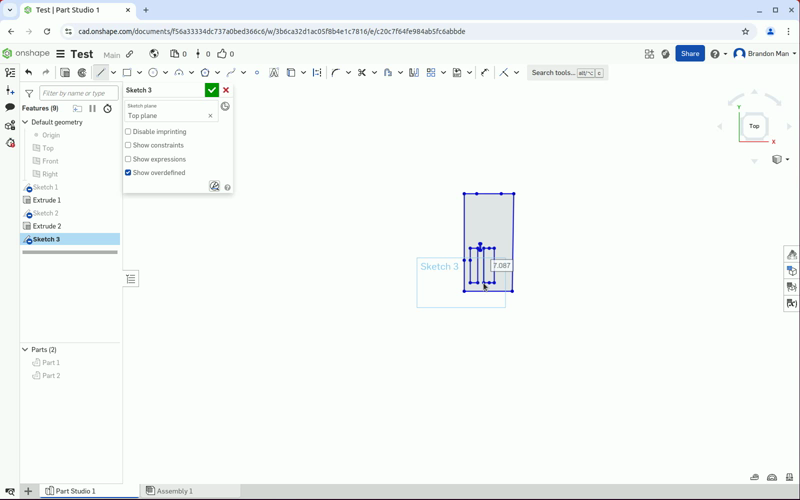
key(l)
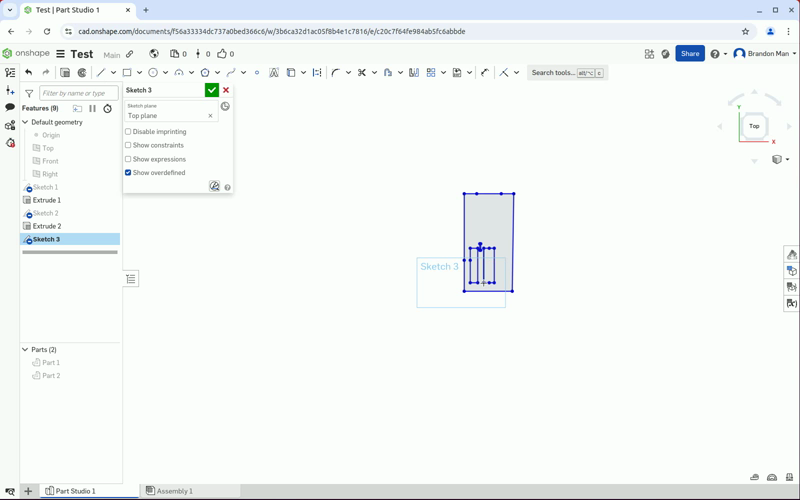
key_down(shift)
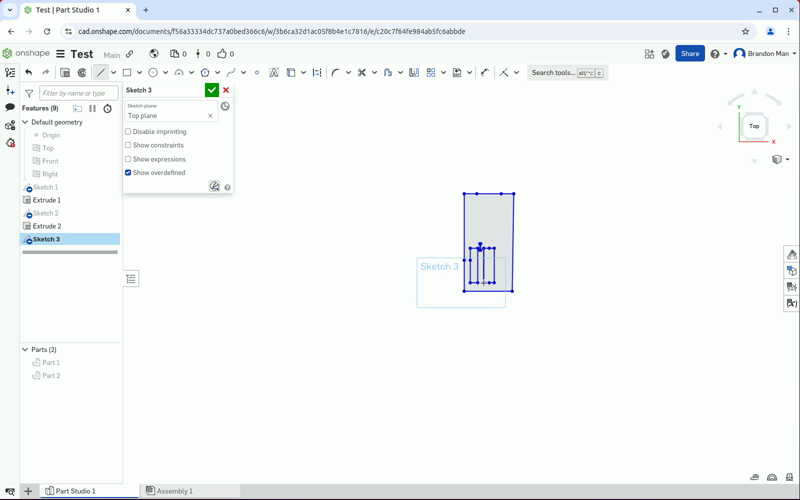
mouse_move(495, 250)
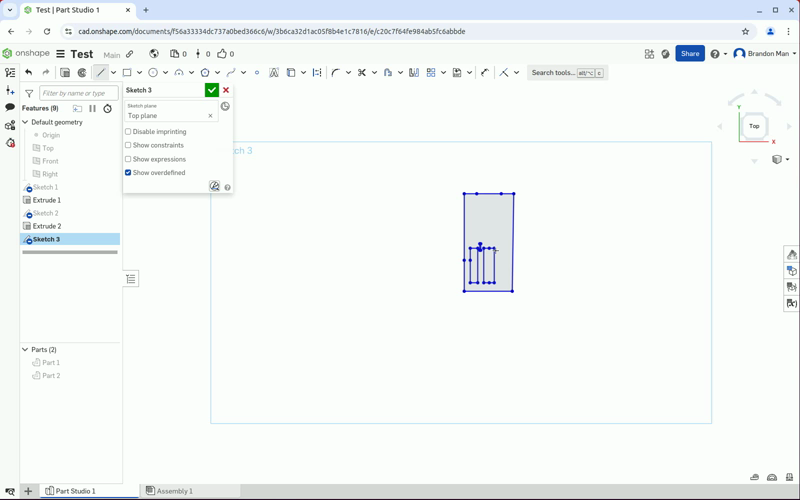
scroll(6)
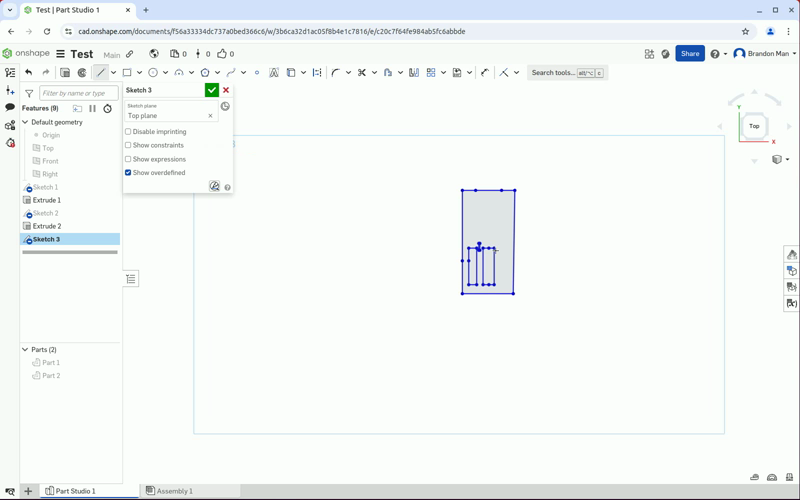
scroll(6)
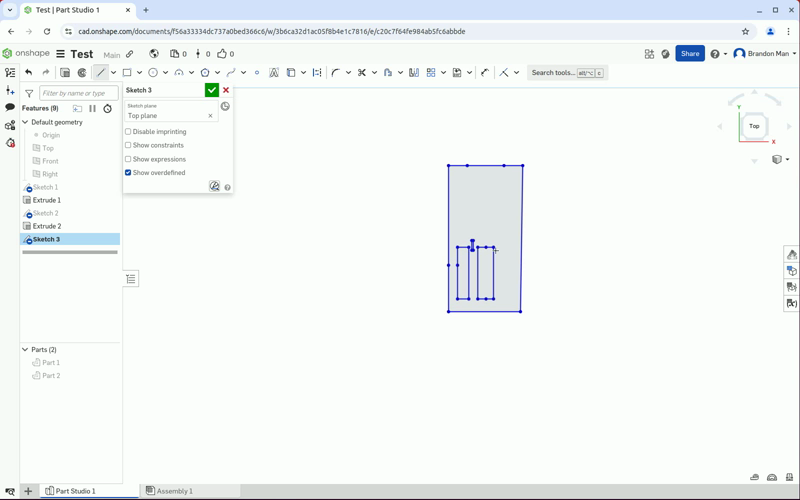
scroll(6)
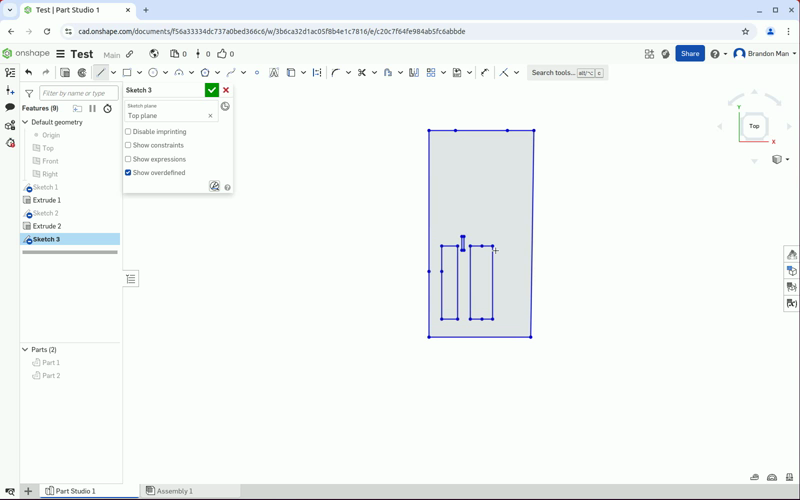
scroll(6)
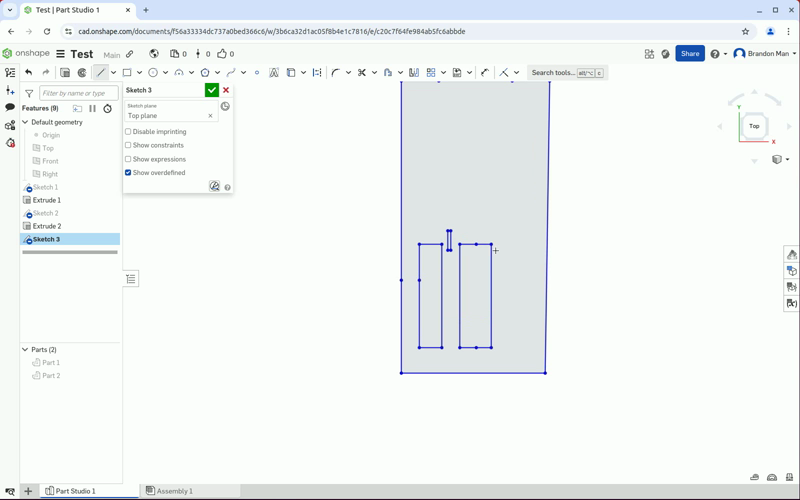
scroll(6)
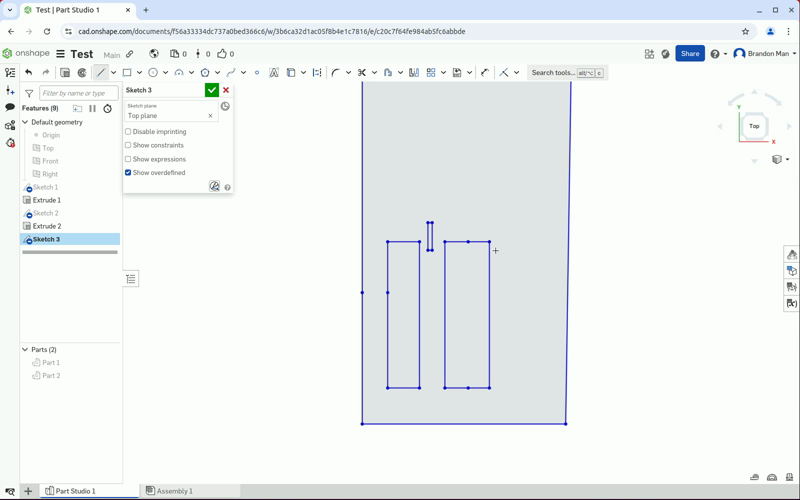
scroll(6)
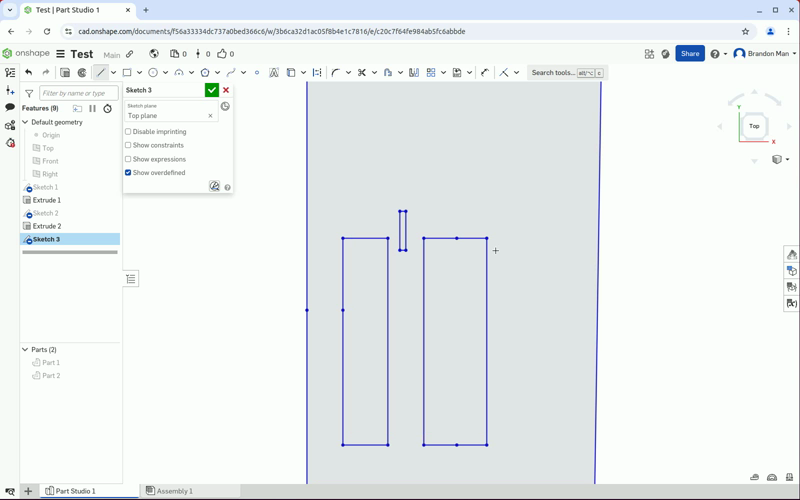
scroll(6)
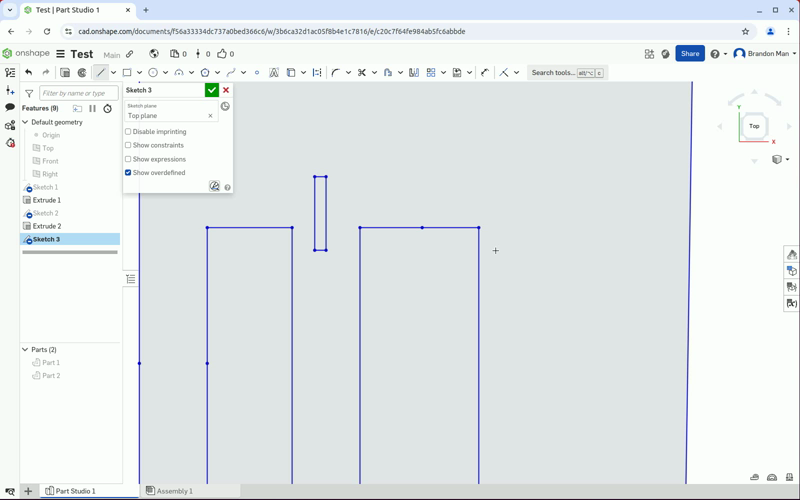
click(495, 250)
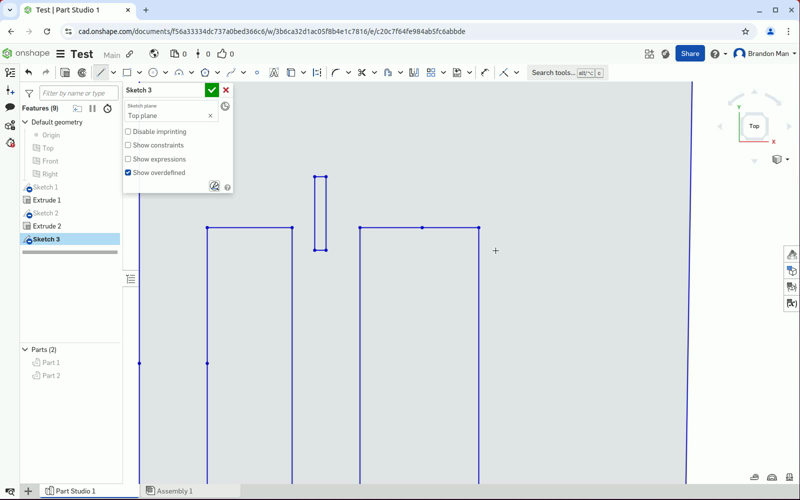
scroll(-6)
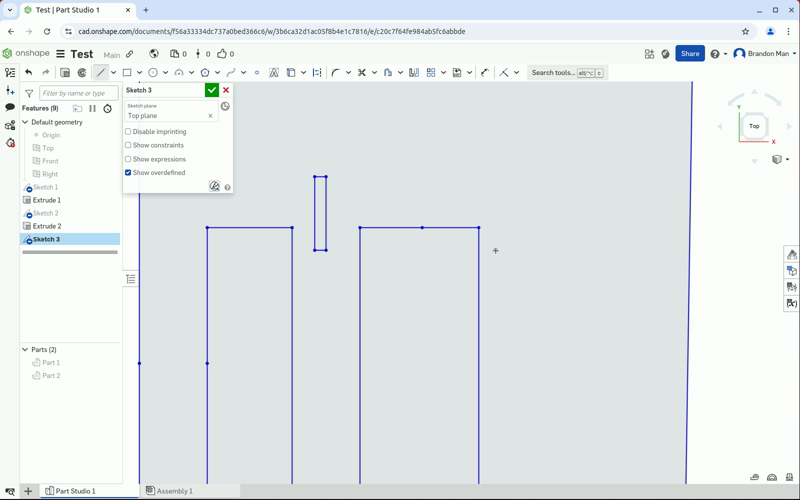
scroll(-6)
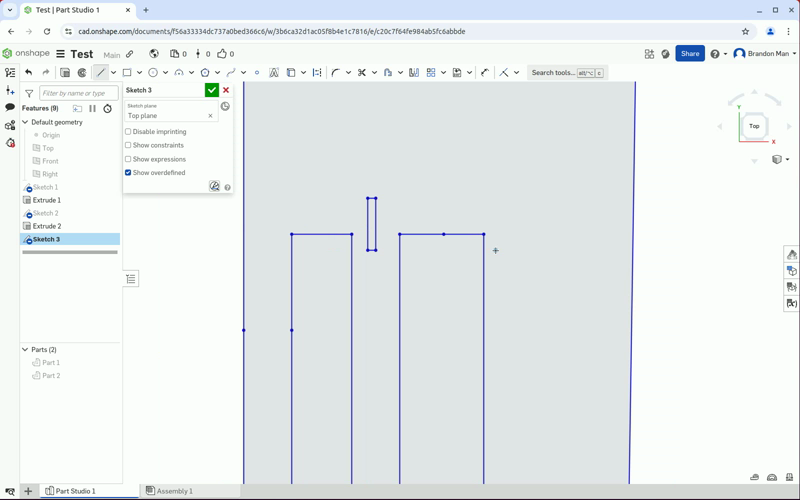
scroll(-6)
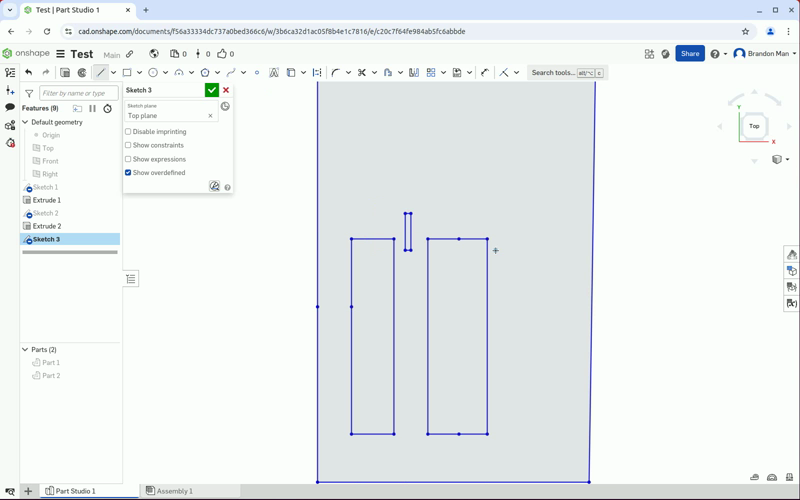
scroll(-6)
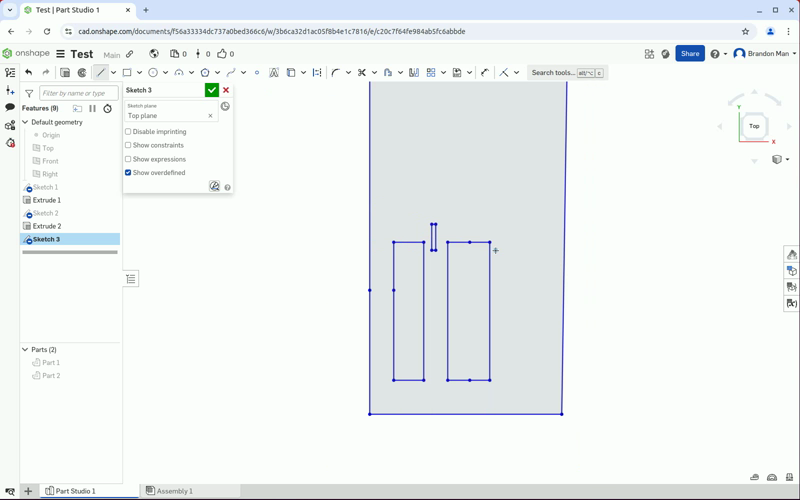
scroll(-6)
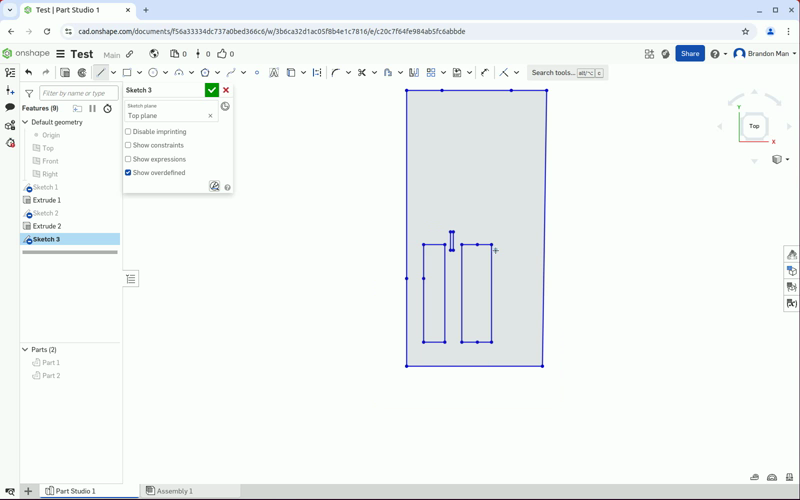
scroll(-6)
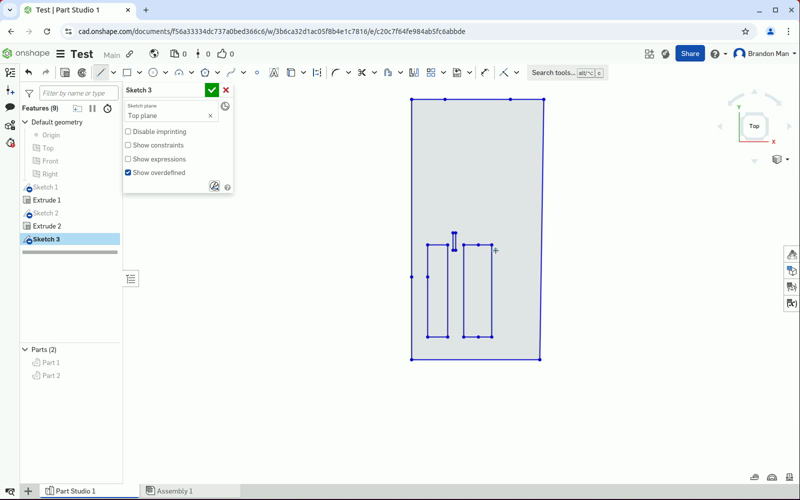
scroll(-6)
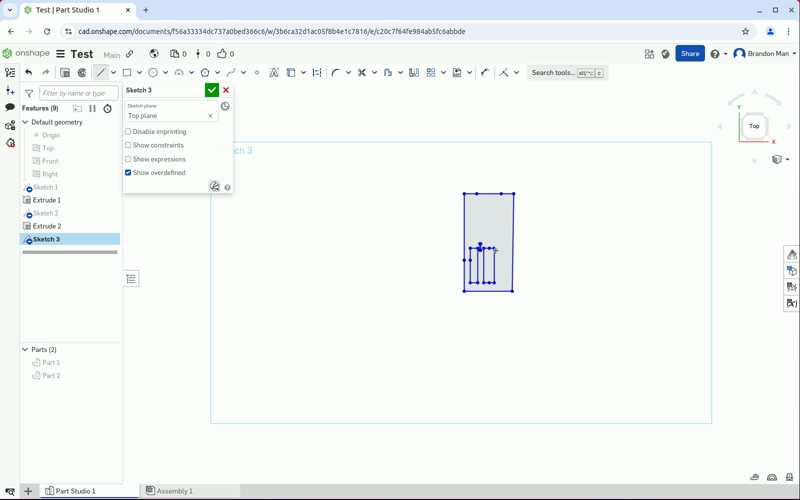
key_up(shift)
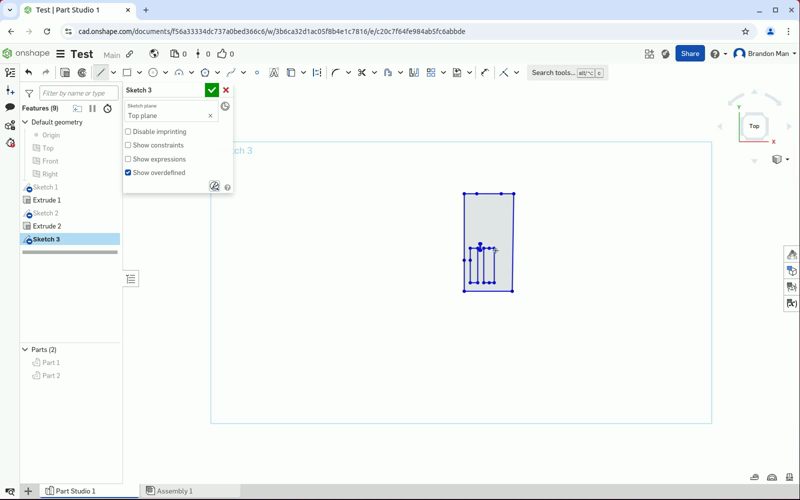
key_down(shift)
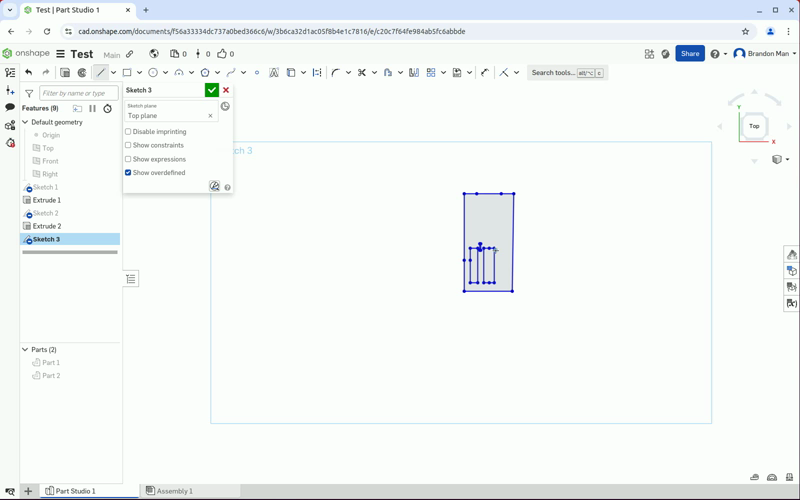
mouse_move(525, 250)
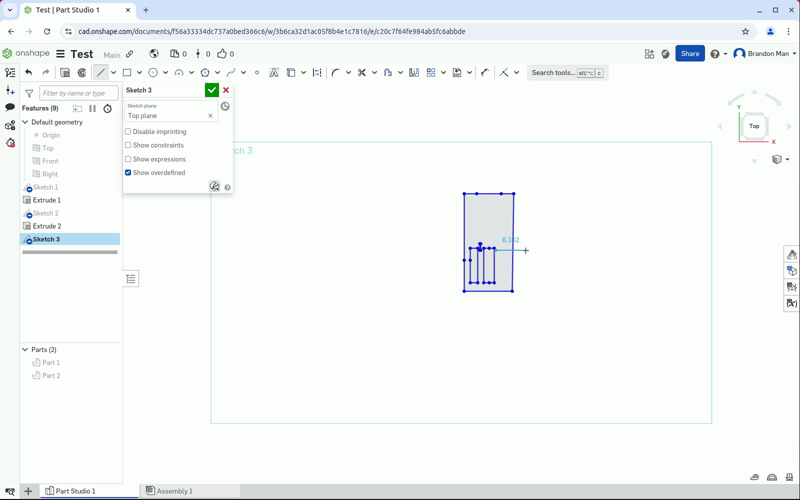
mouse_move(497, 250)
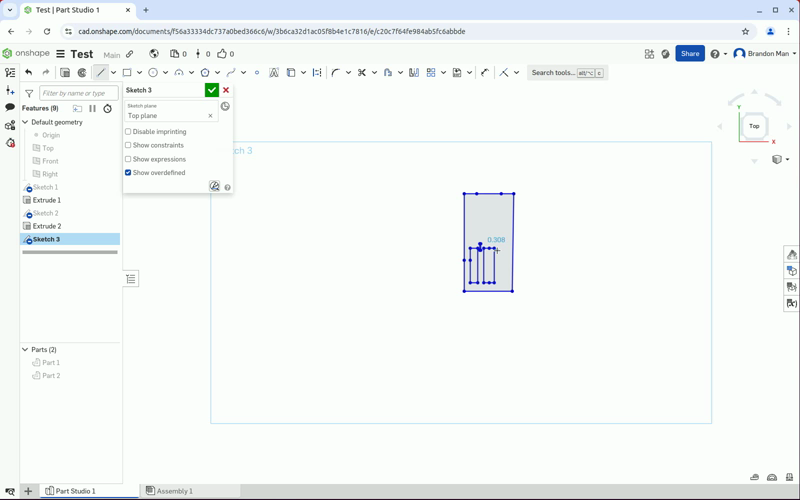
scroll(6)
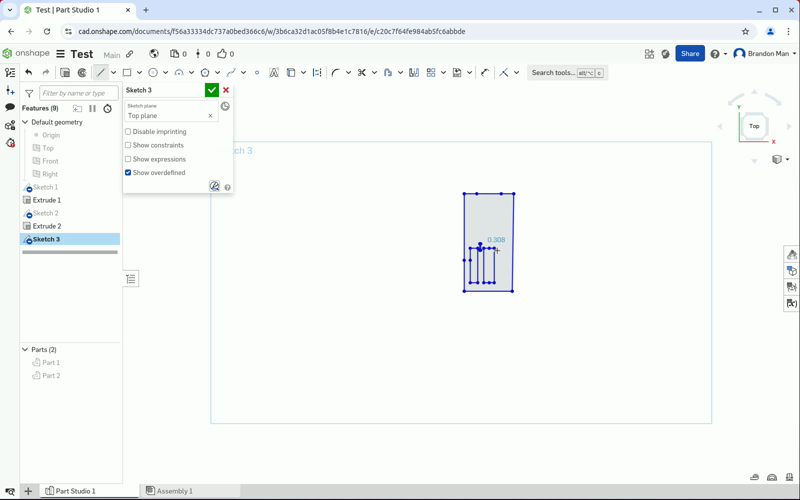
scroll(6)
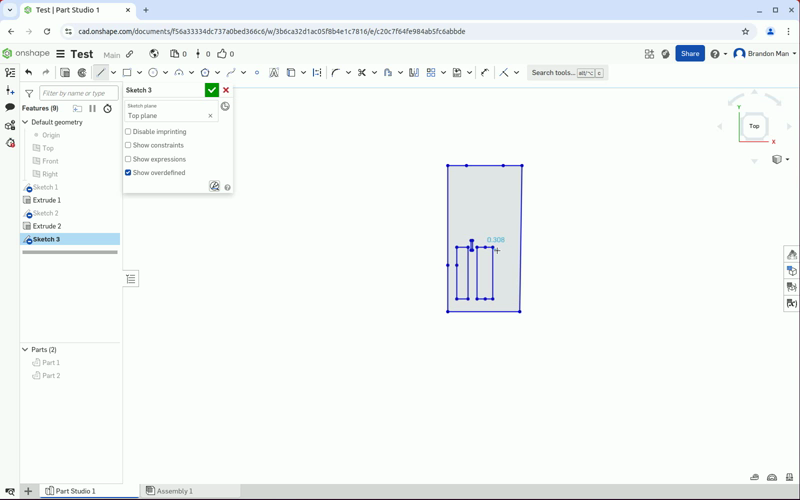
scroll(6)
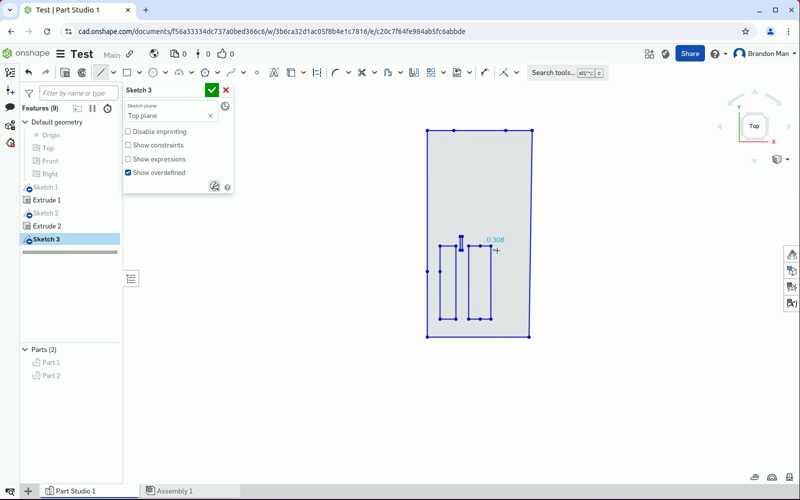
scroll(6)
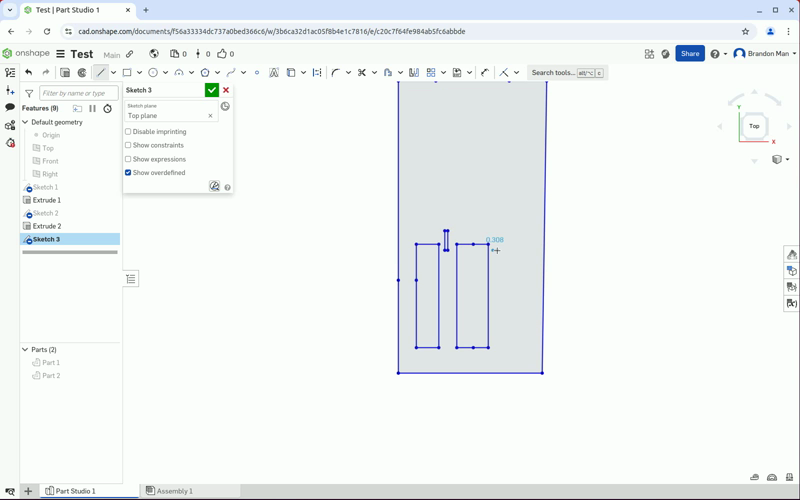
scroll(6)
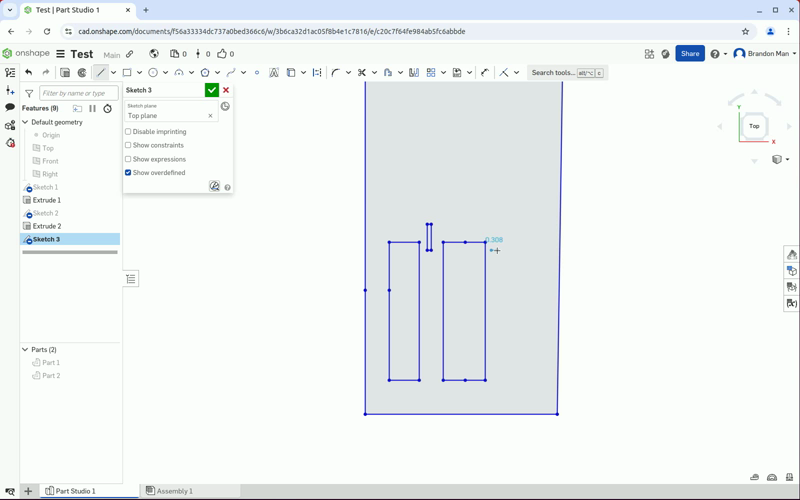
scroll(6)
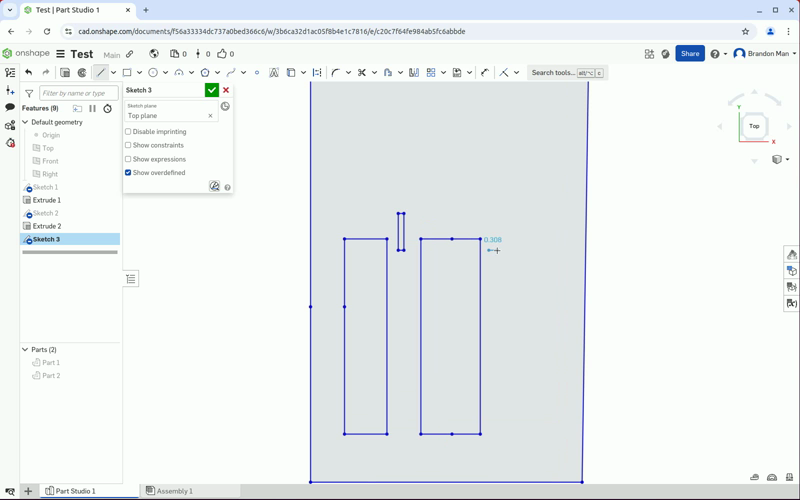
scroll(6)
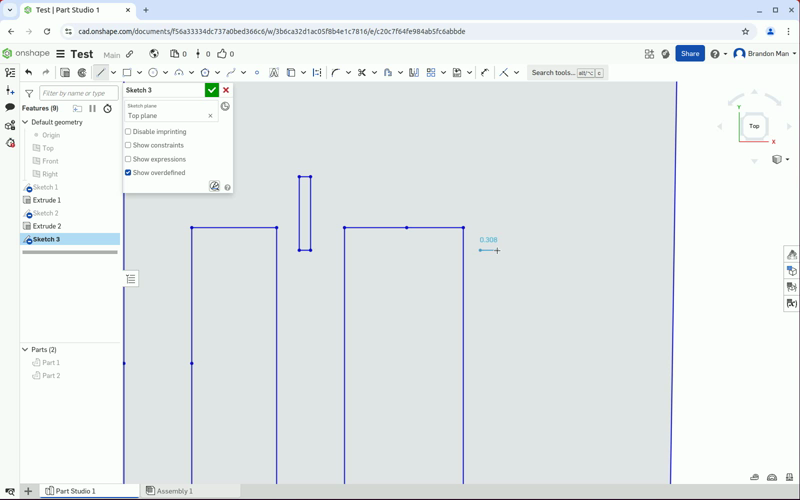
click(497, 250)
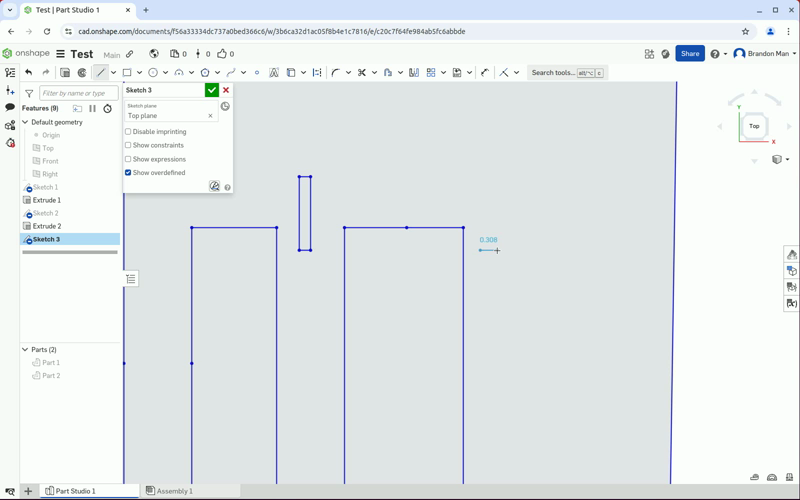
scroll(-6)
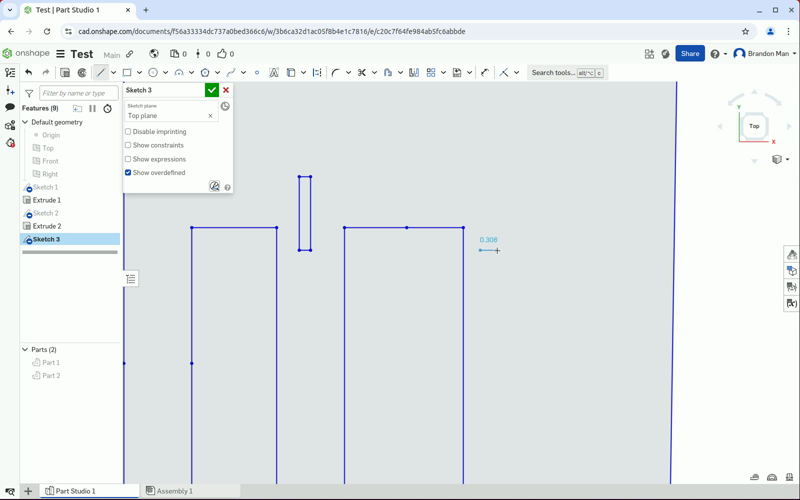
scroll(-6)
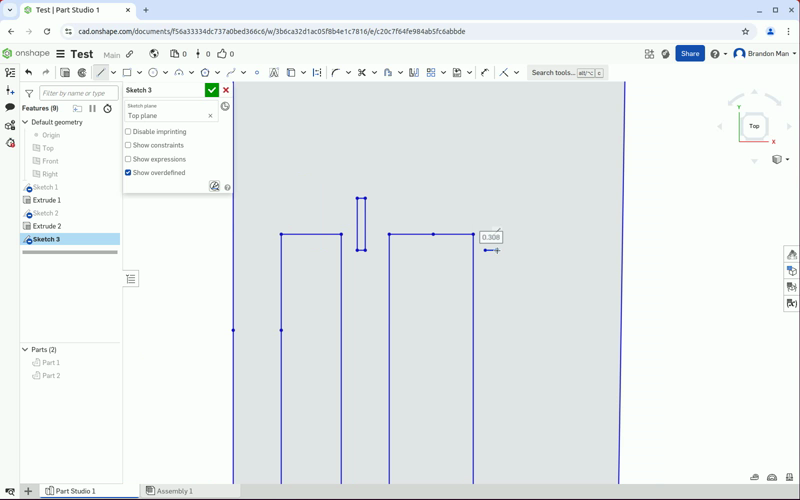
scroll(-6)
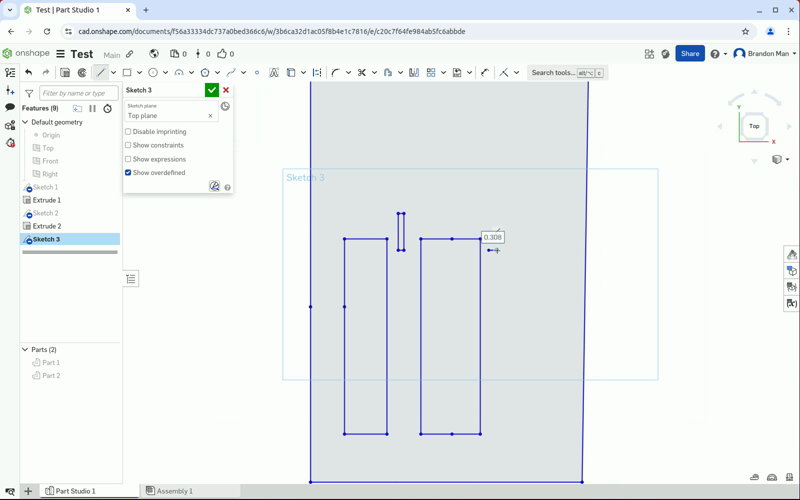
scroll(-6)
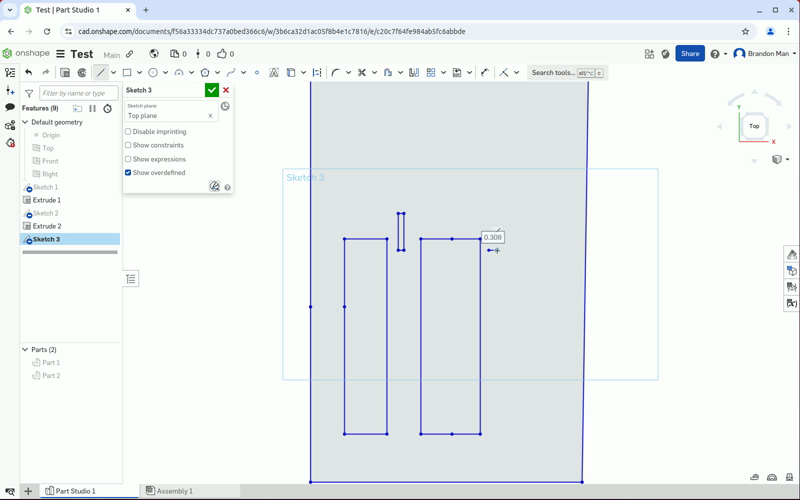
scroll(-6)
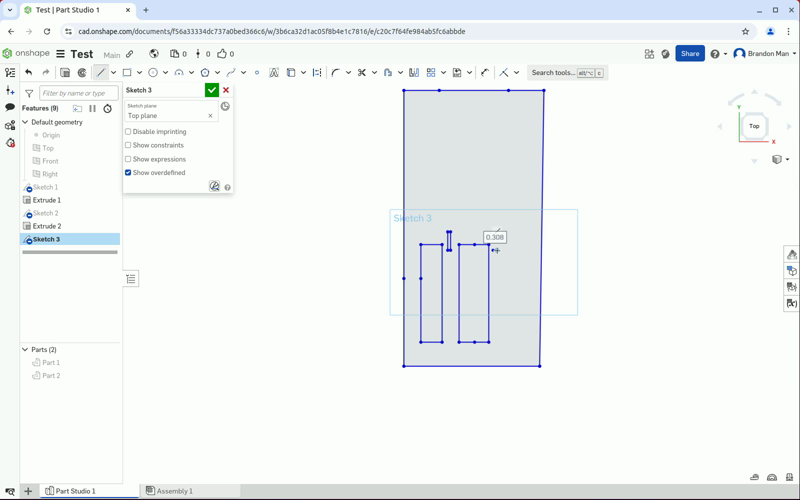
scroll(-6)
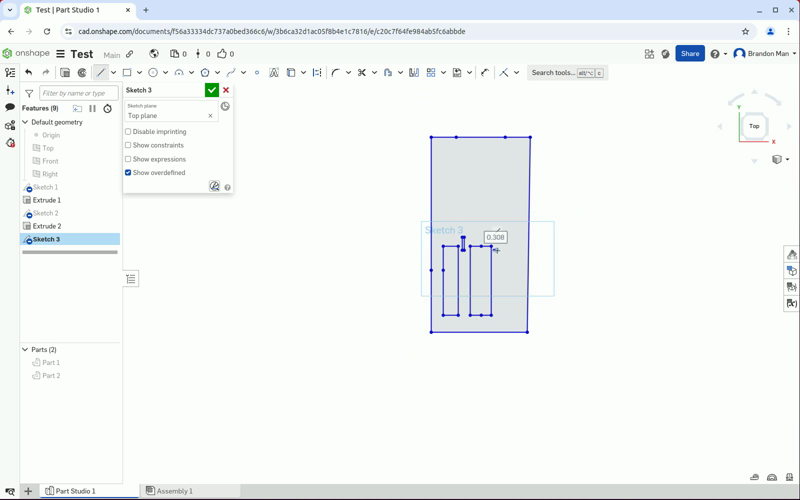
scroll(-6)
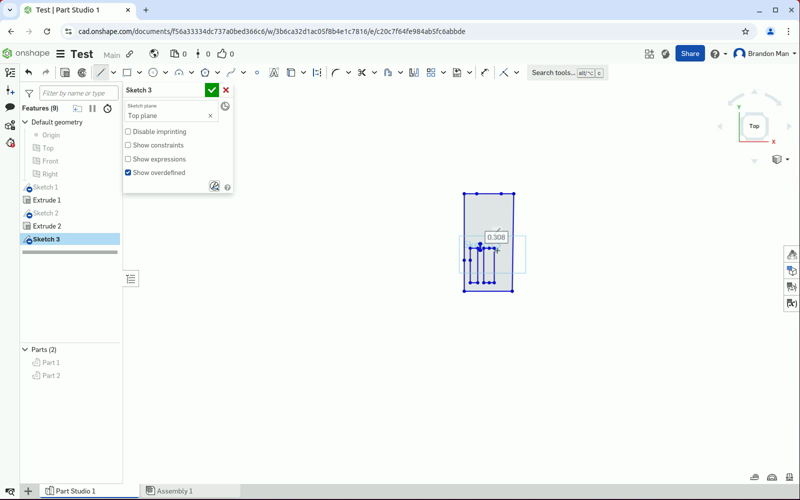
key_up(shift)
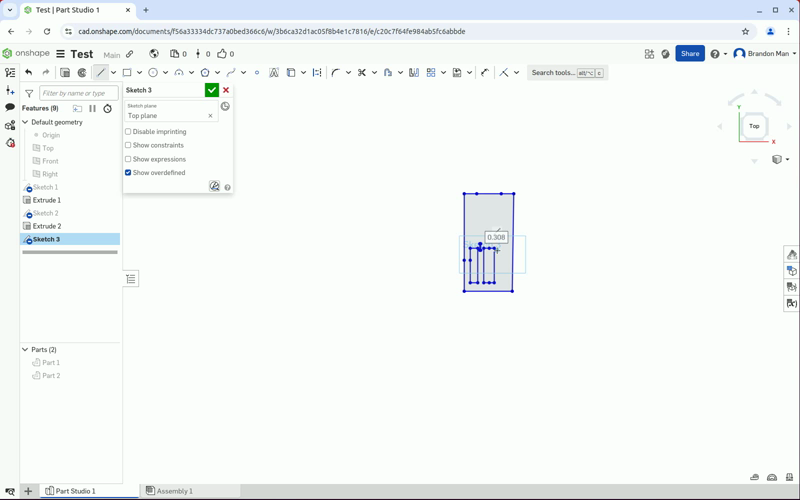
key_down(shift)
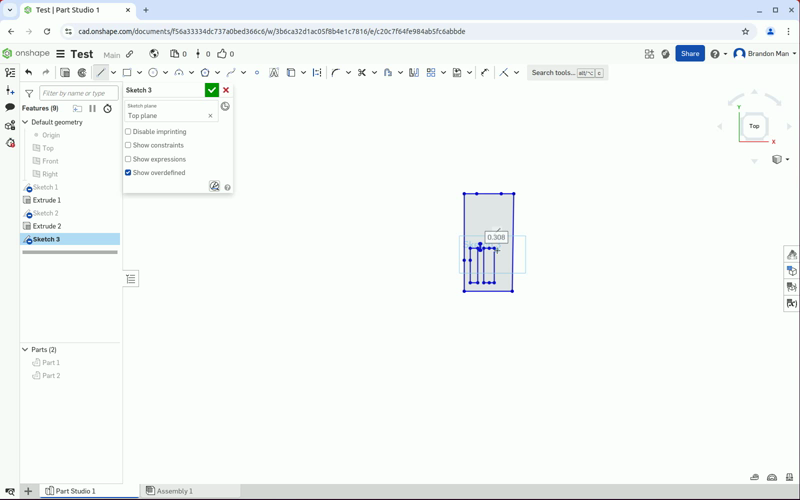
mouse_move(527, 250)
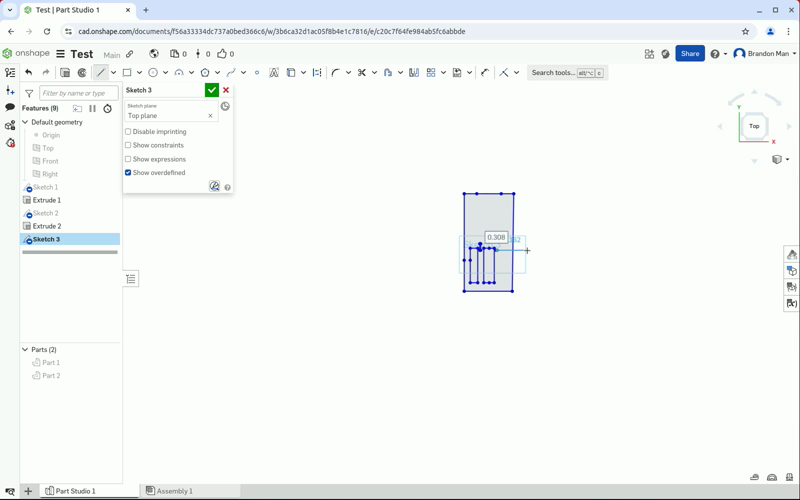
mouse_move(497, 243)
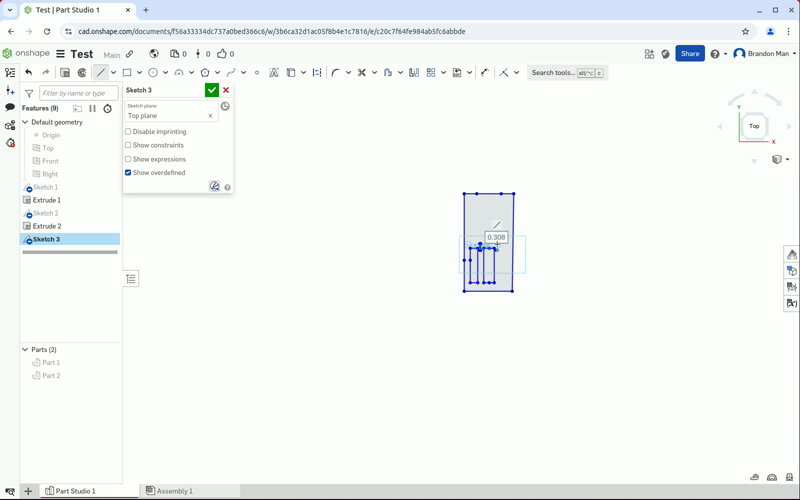
scroll(6)
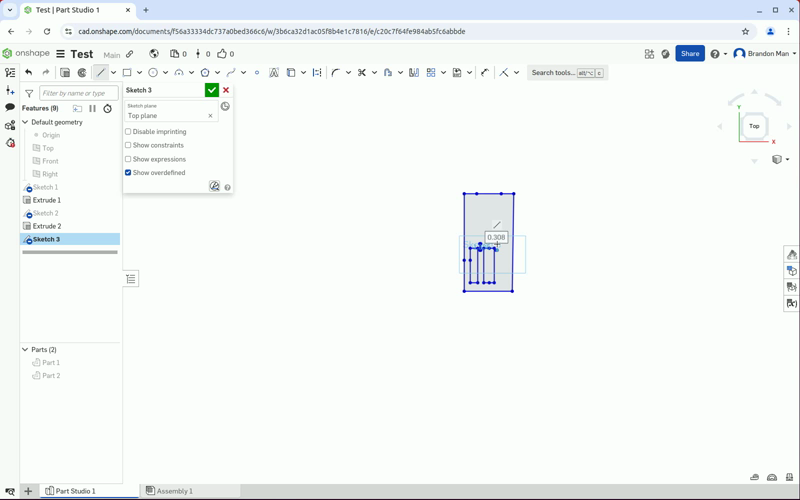
scroll(6)
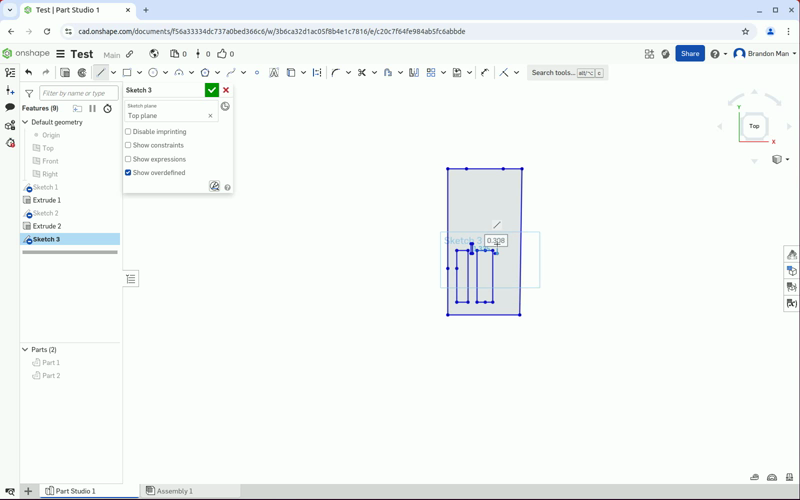
scroll(6)
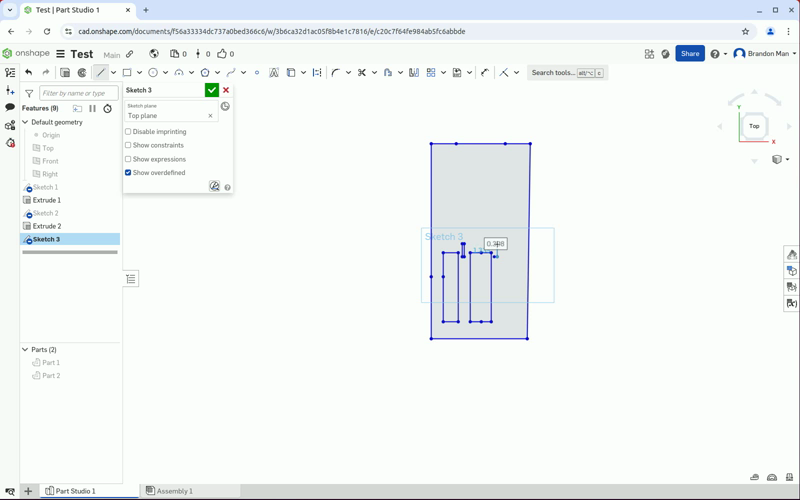
scroll(6)
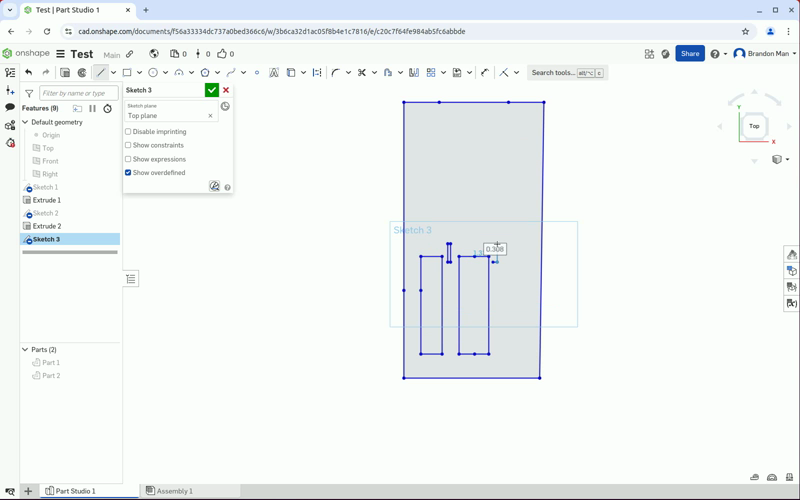
scroll(6)
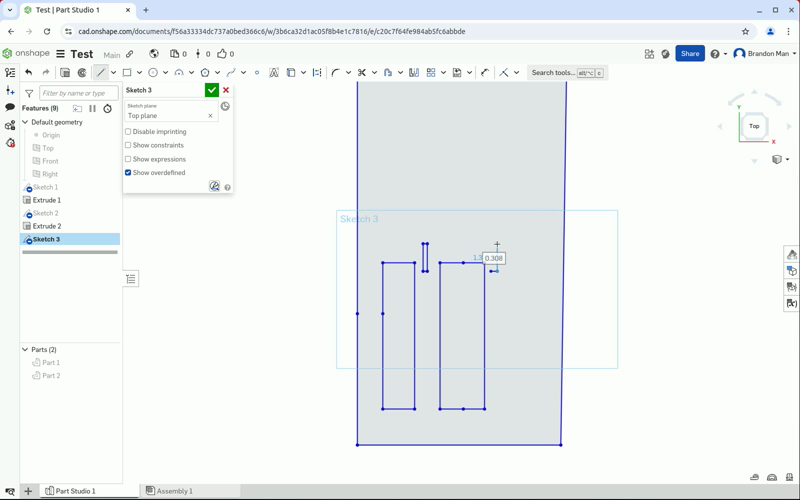
scroll(6)
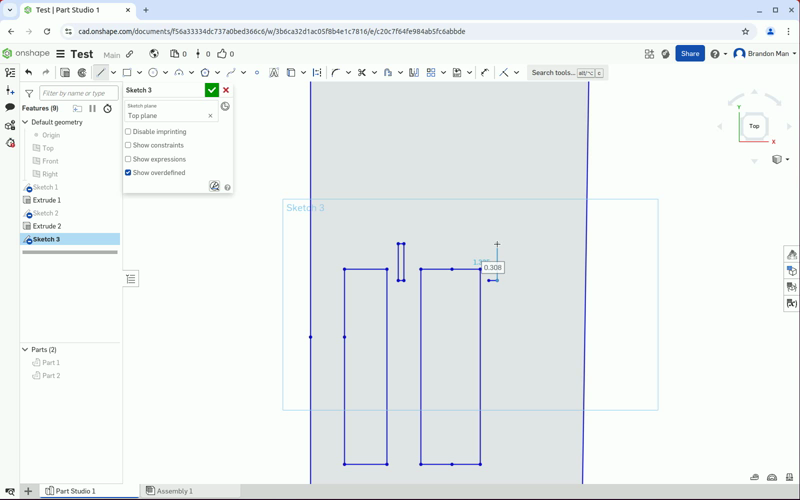
scroll(6)
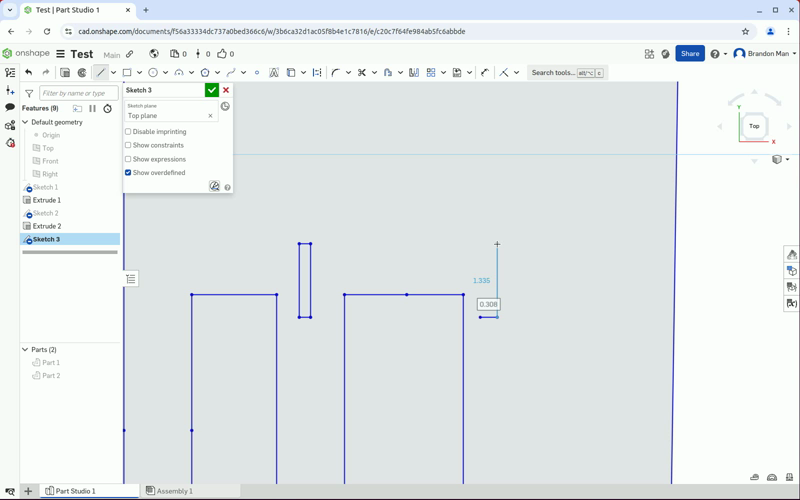
click(497, 243)
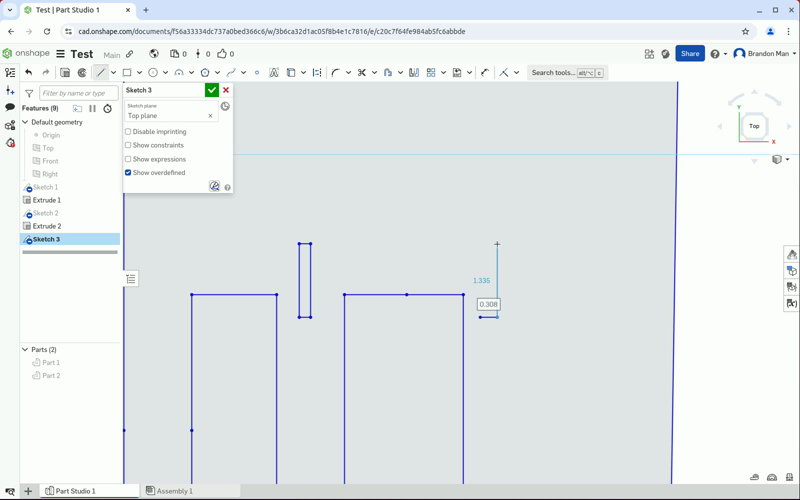
scroll(-6)
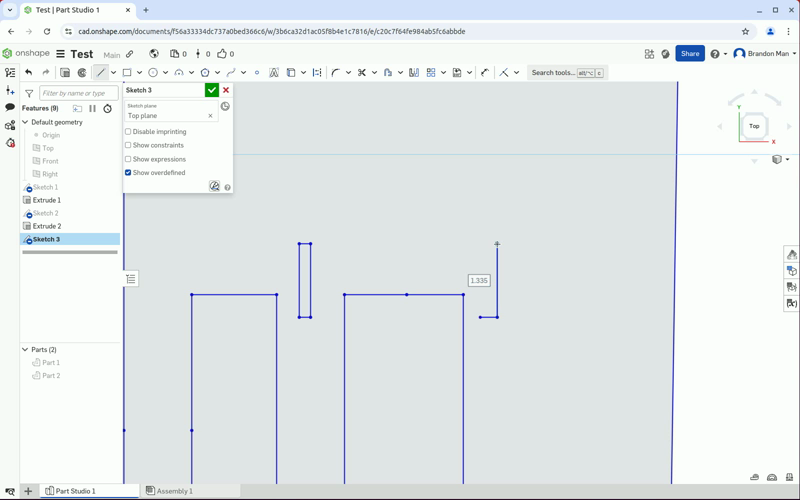
scroll(-6)
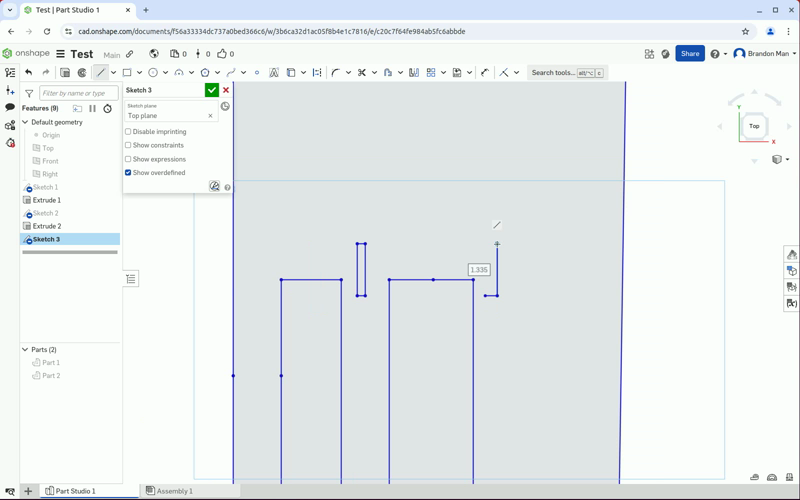
scroll(-6)
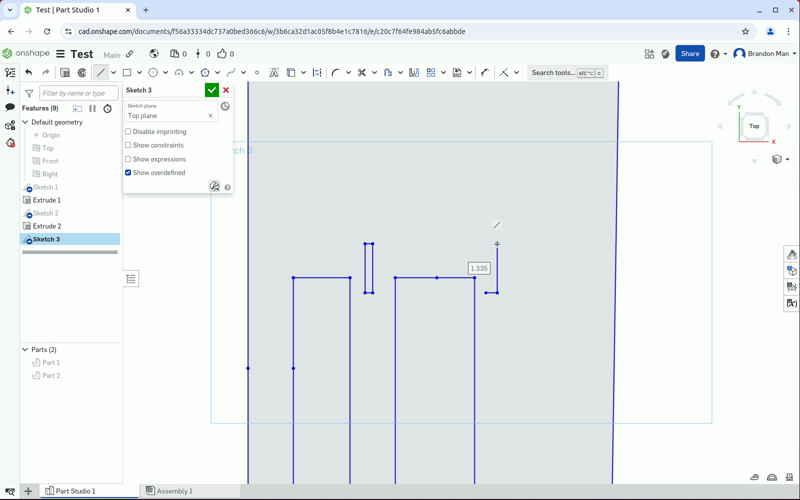
scroll(-6)
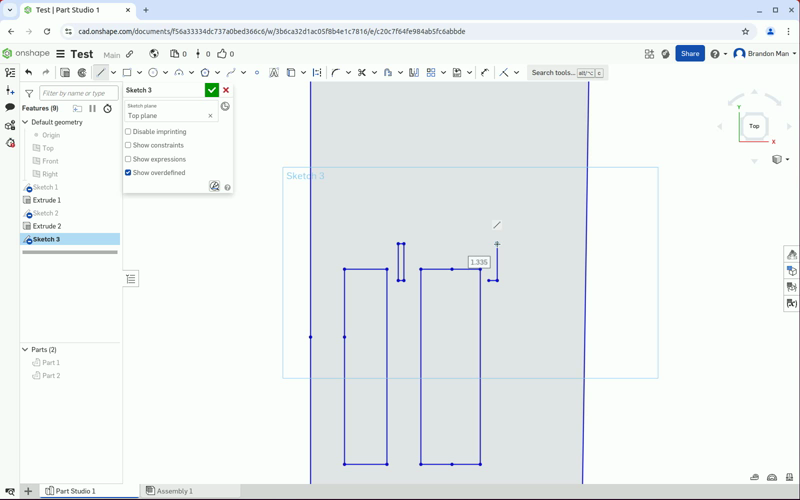
scroll(-6)
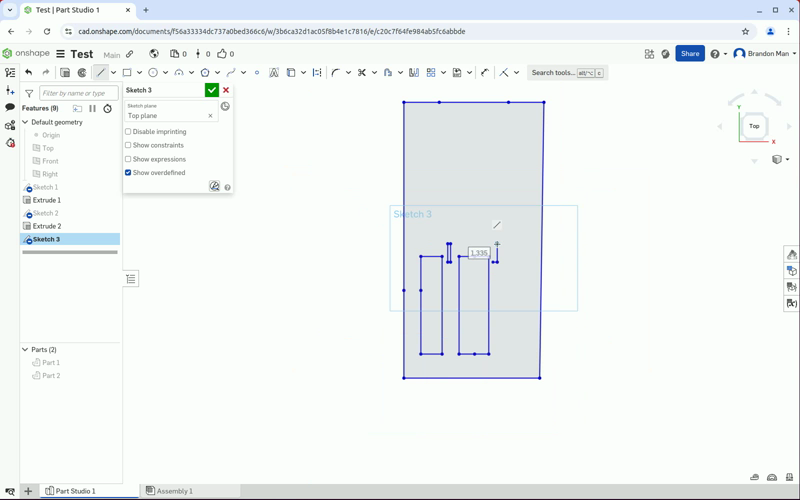
scroll(-6)
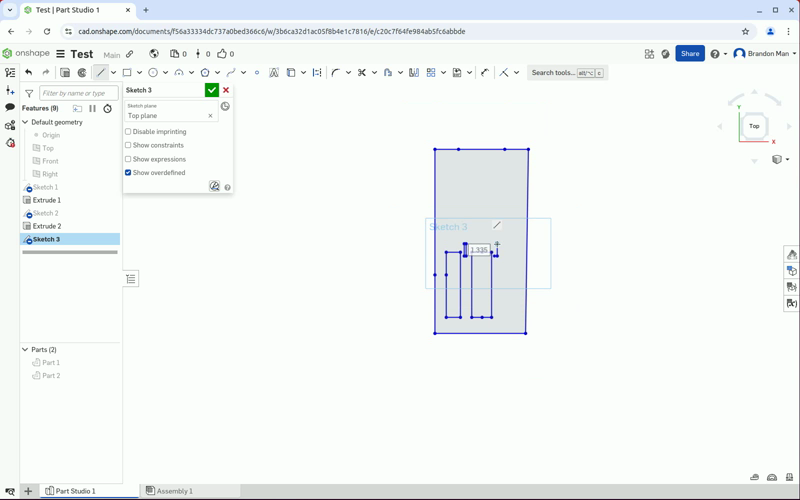
scroll(-6)
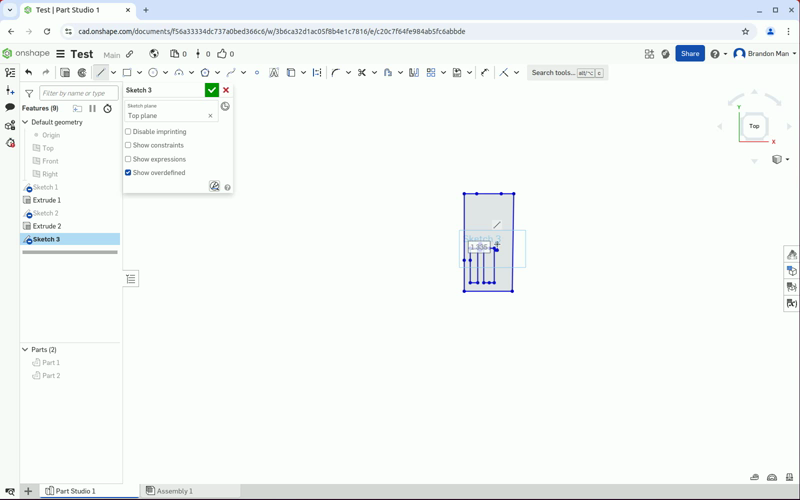
key_up(shift)
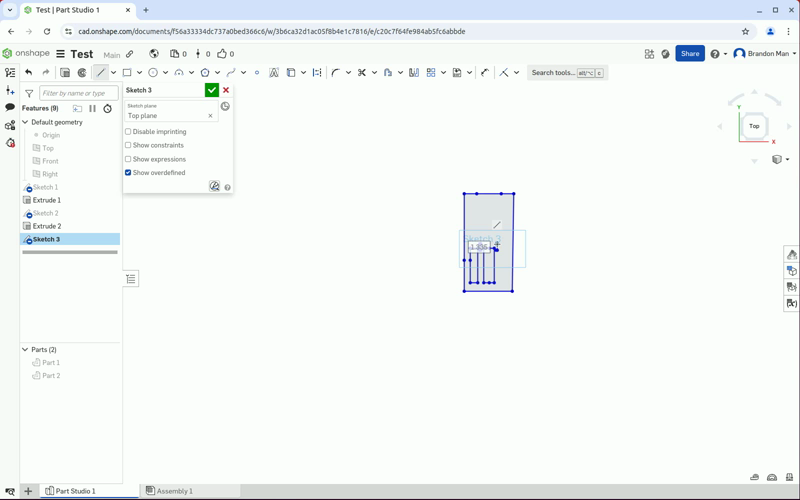
key_down(shift)
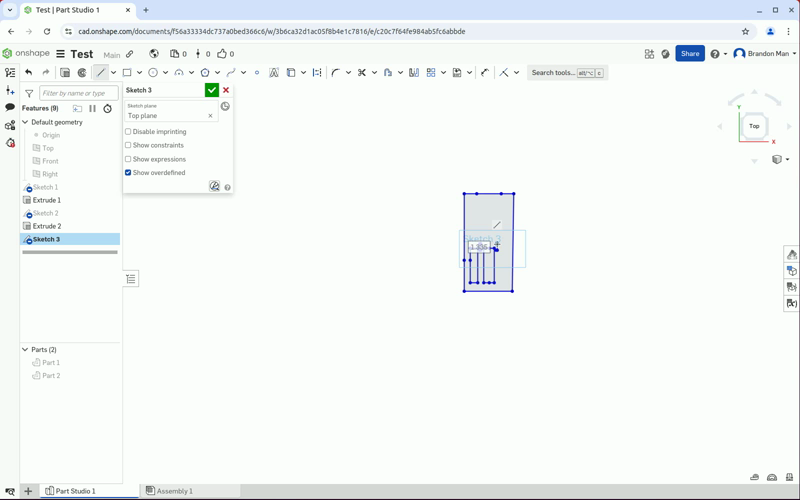
mouse_move(527, 243)
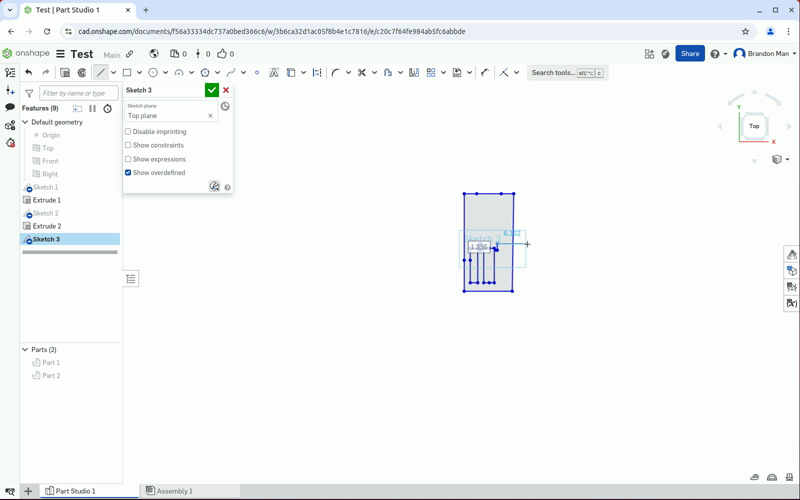
mouse_move(495, 243)
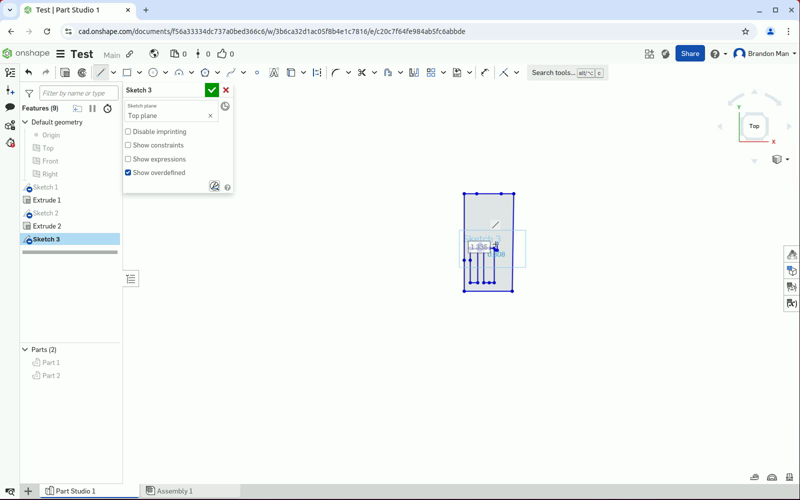
scroll(6)
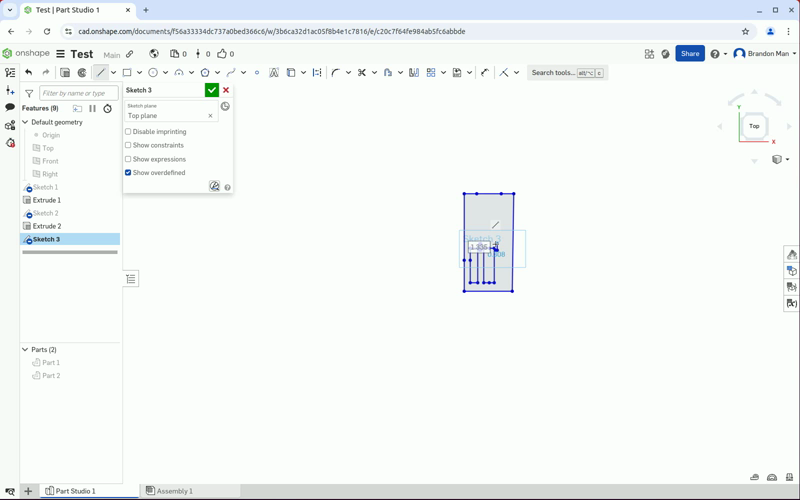
scroll(6)
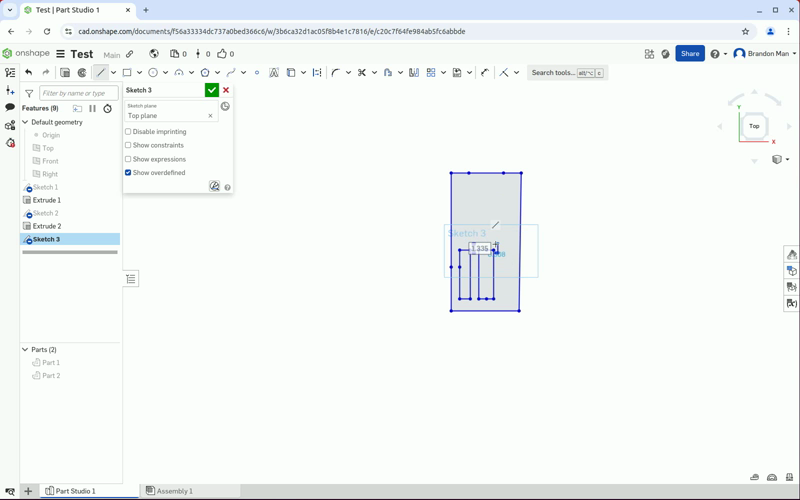
scroll(6)
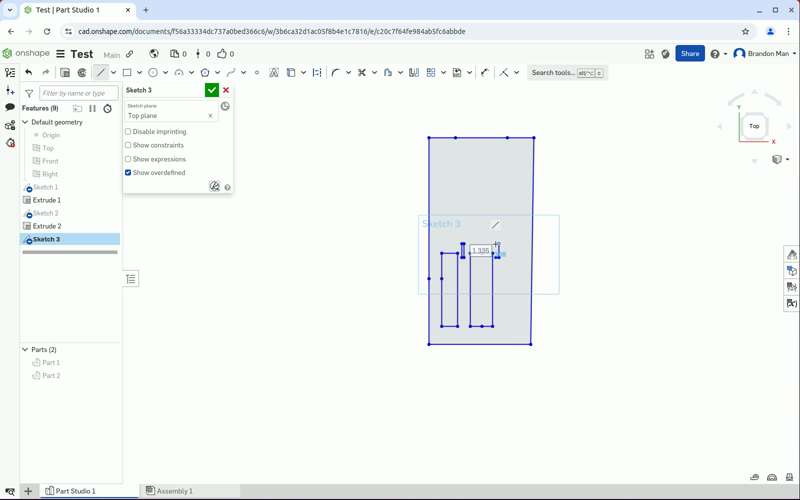
scroll(6)
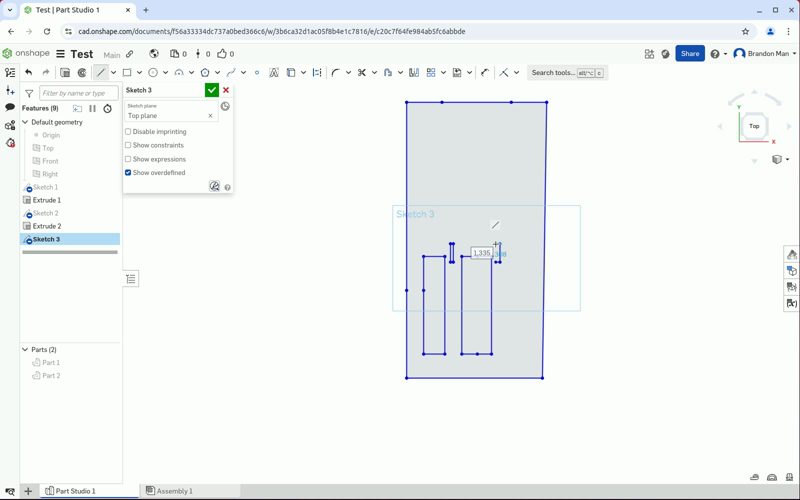
scroll(6)
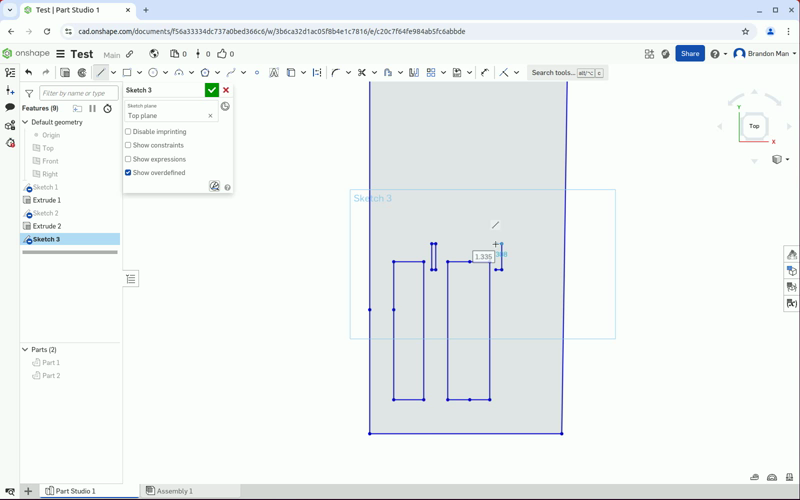
scroll(6)
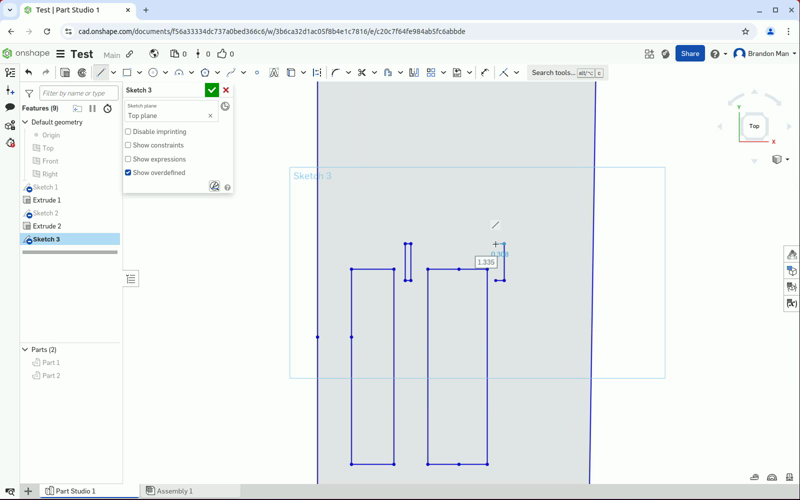
scroll(6)
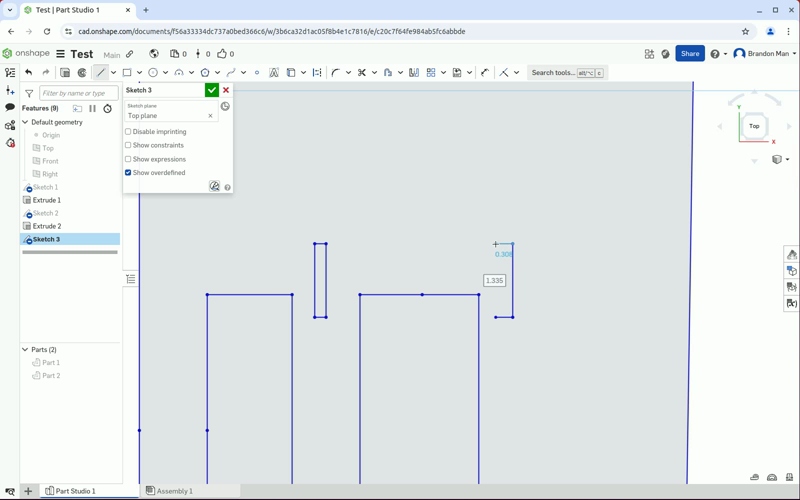
click(495, 243)
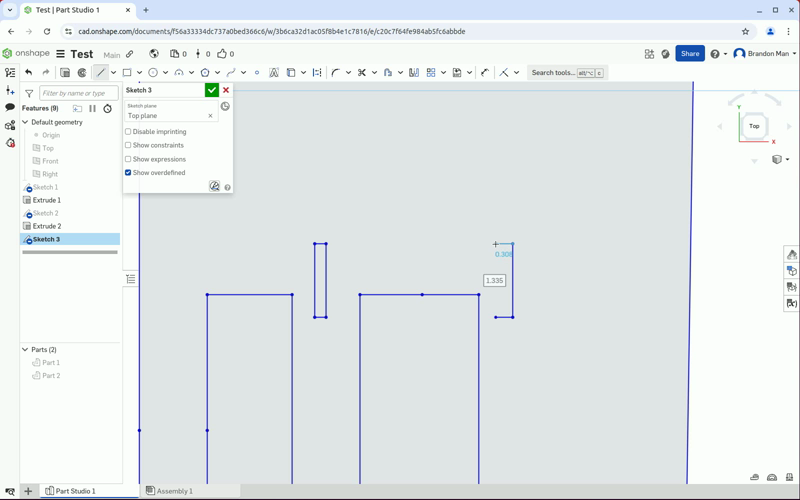
scroll(-6)
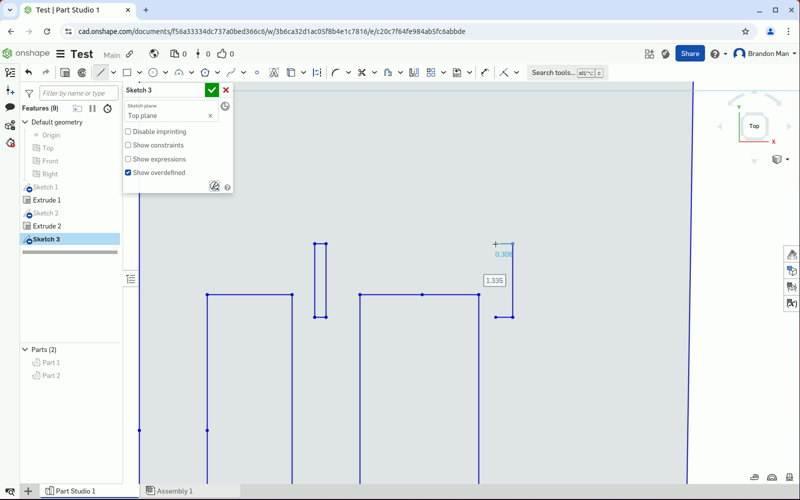
scroll(-6)
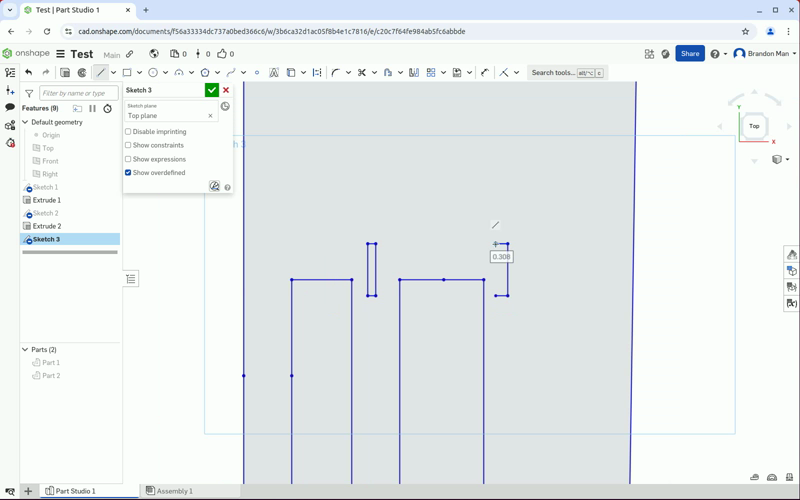
scroll(-6)
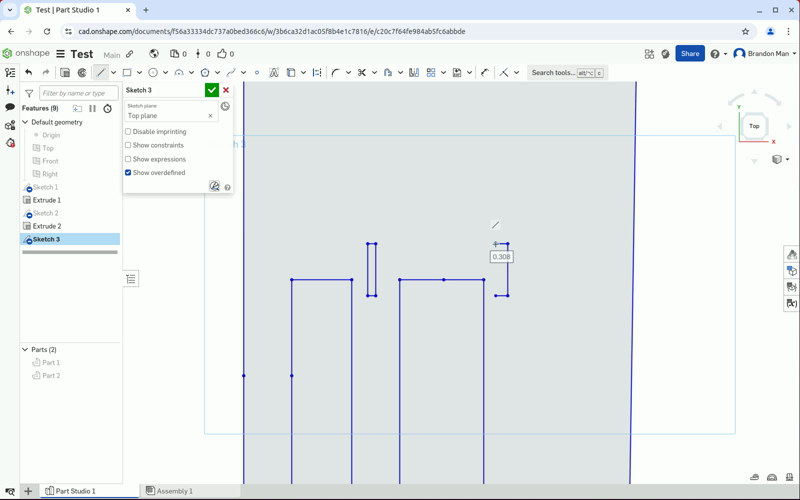
scroll(-6)
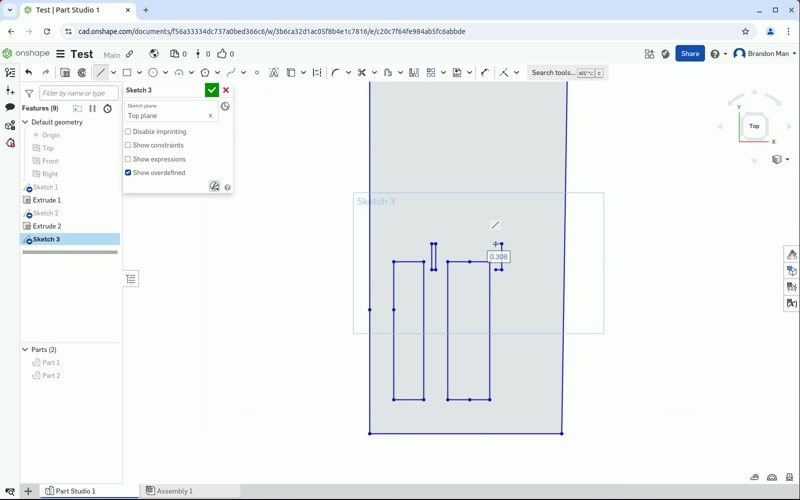
scroll(-6)
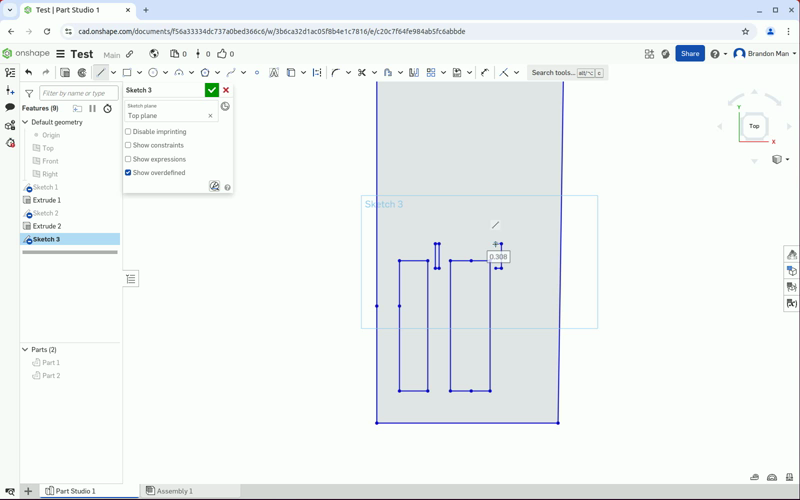
scroll(-6)
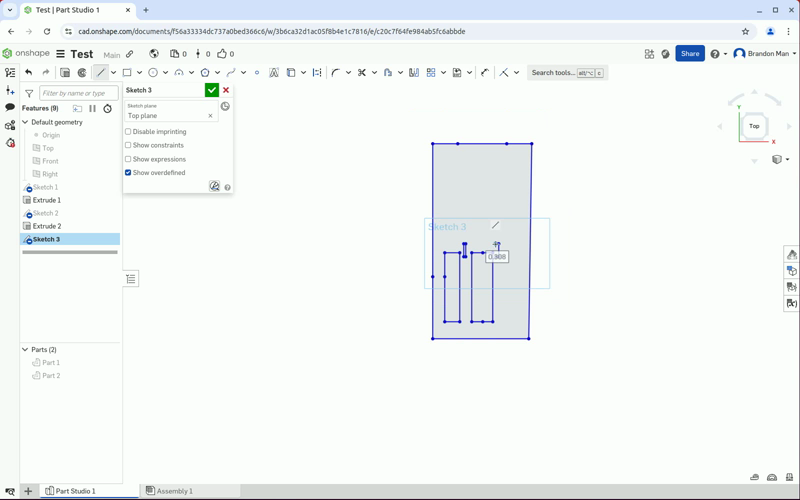
scroll(-6)
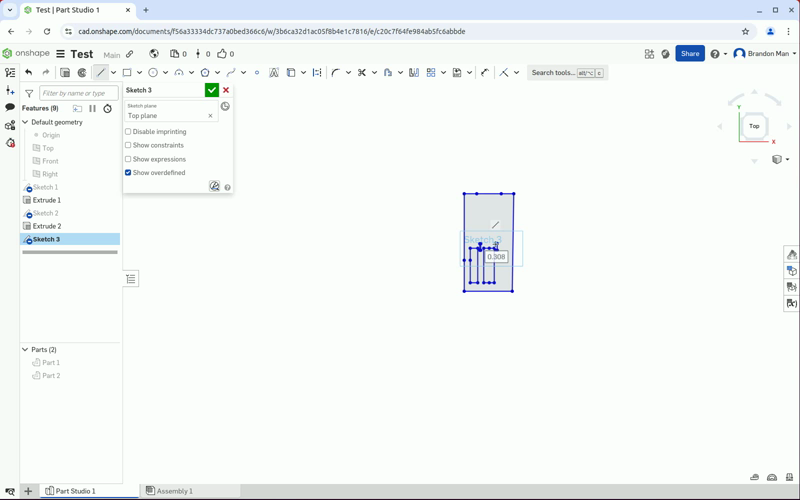
key_up(shift)
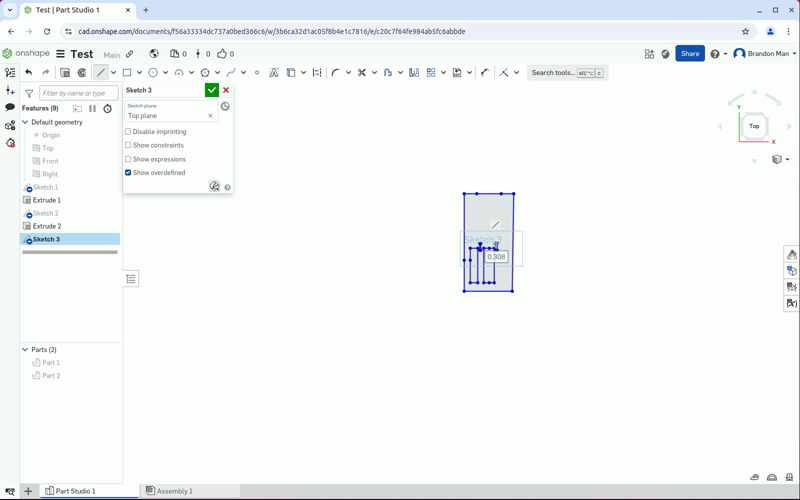
mouse_move(525, 243)
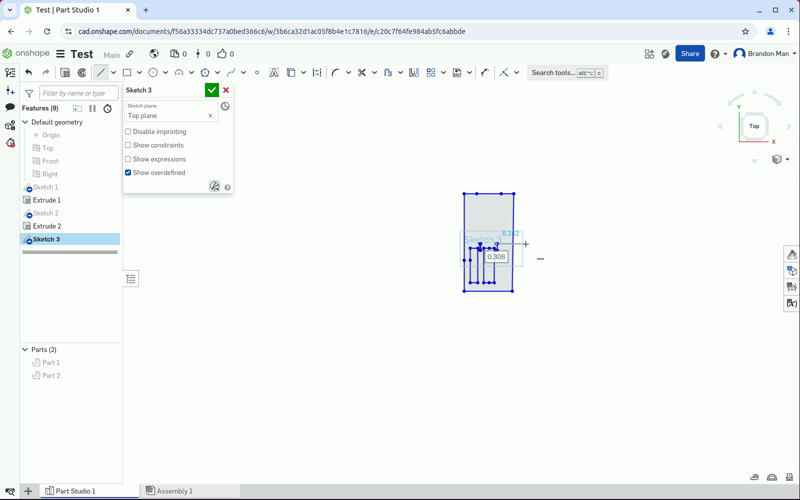
key_down(shift)
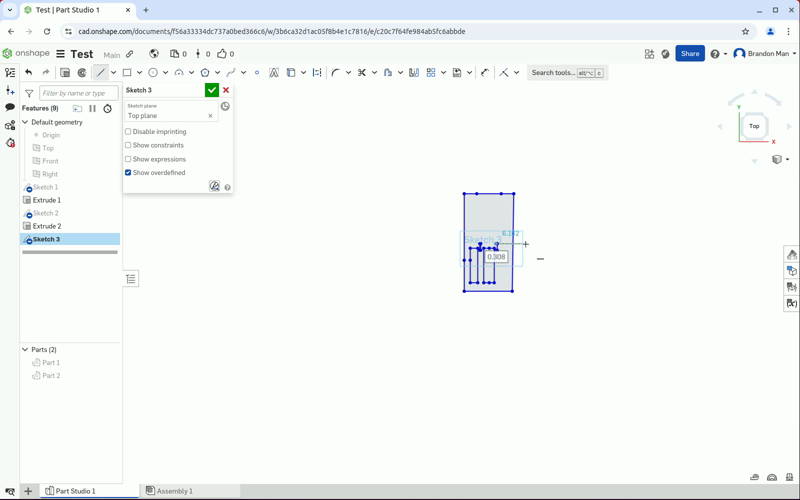
mouse_move(495, 250)
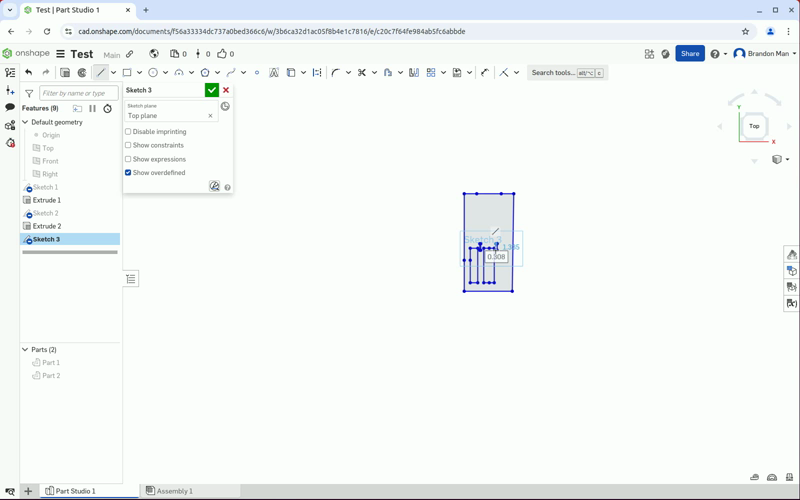
scroll(6)
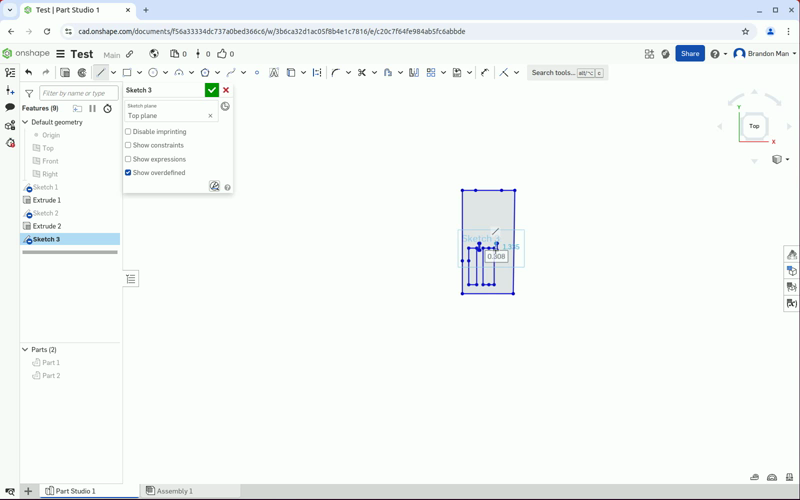
scroll(6)
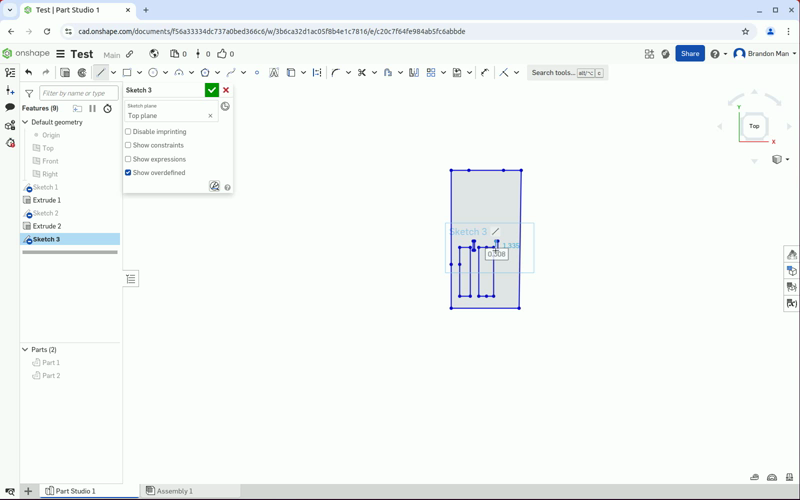
scroll(6)
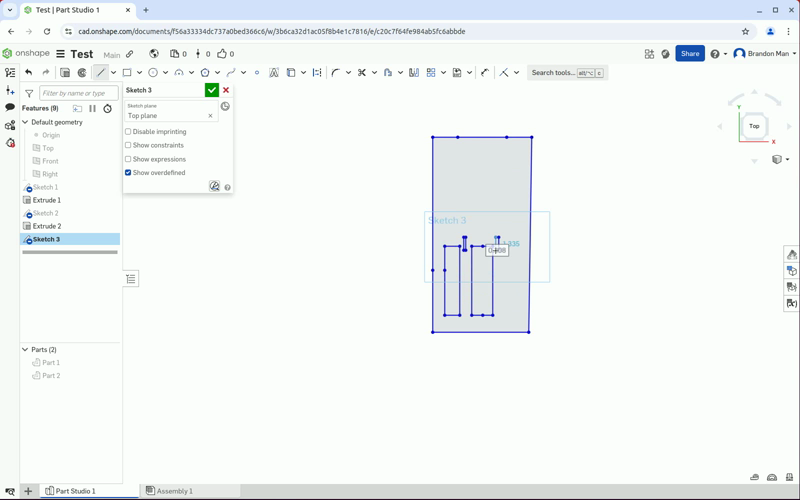
scroll(6)
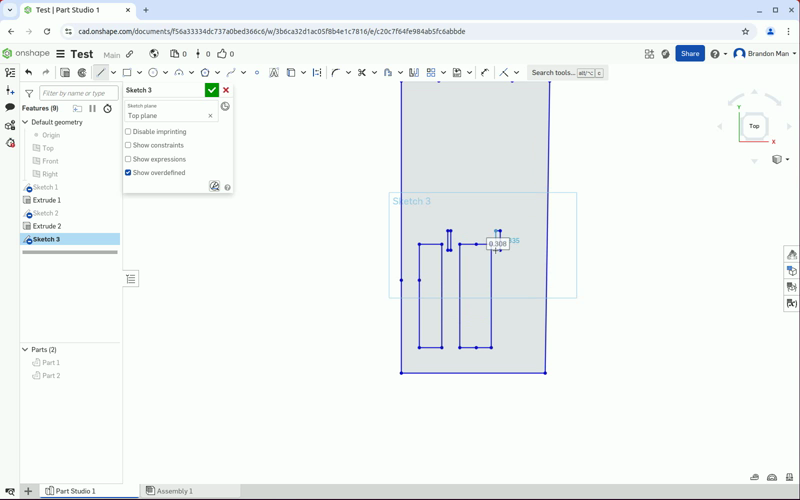
scroll(6)
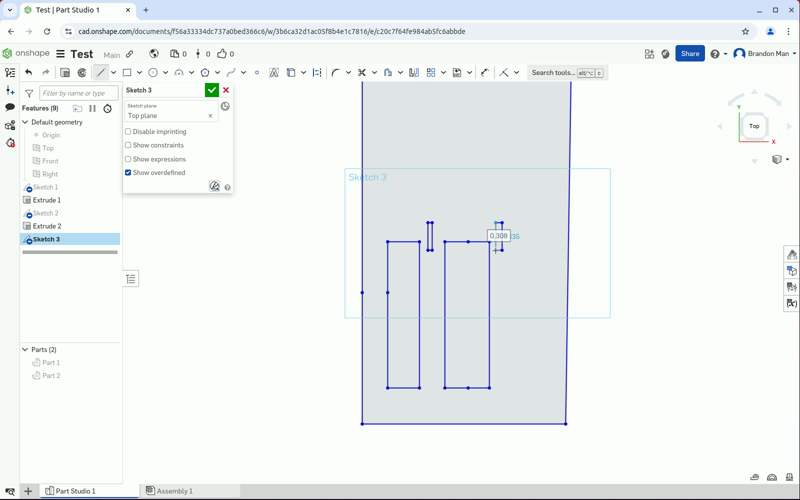
scroll(6)
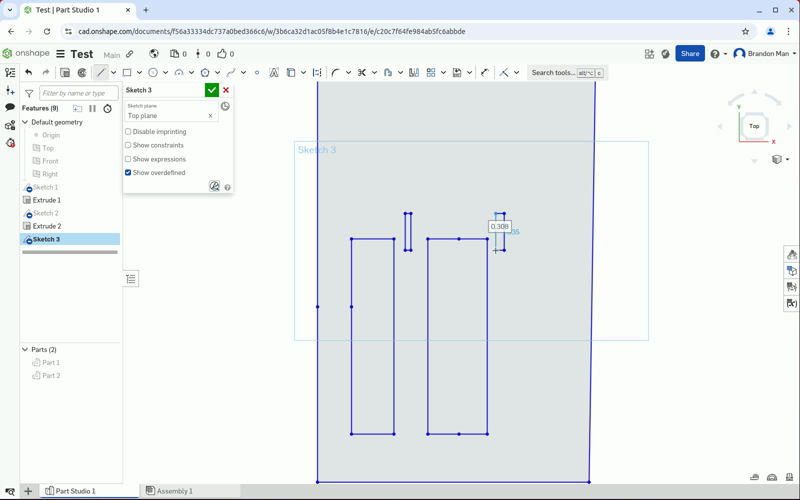
scroll(6)
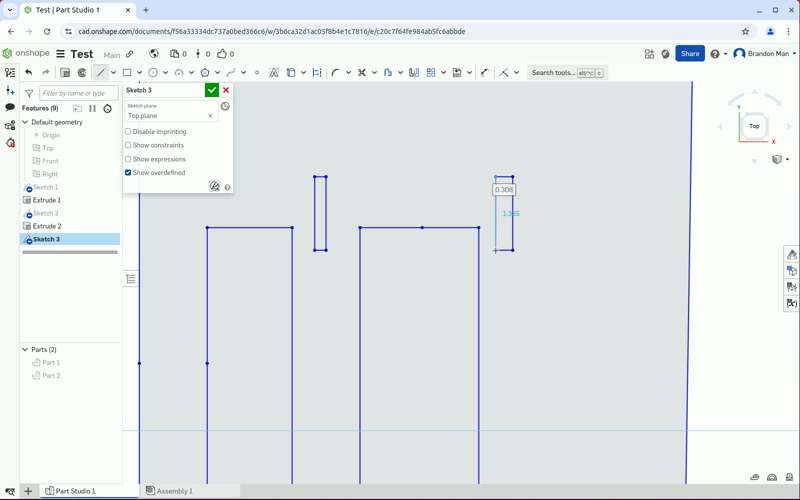
key_up(shift)
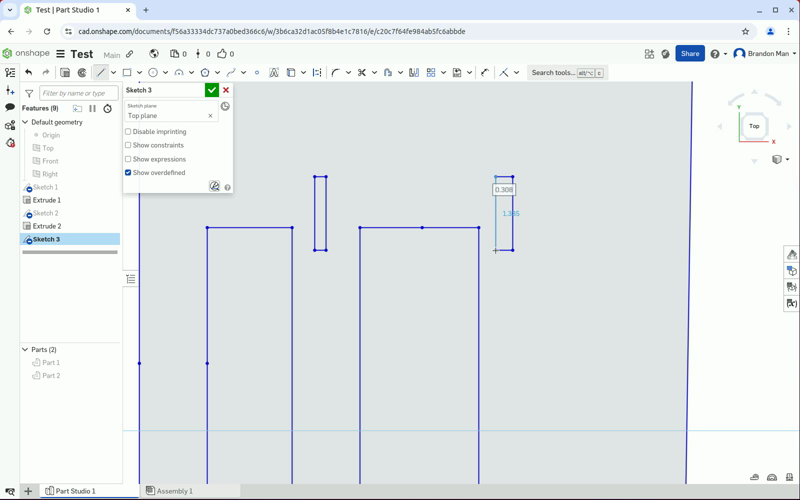
click(495, 250)
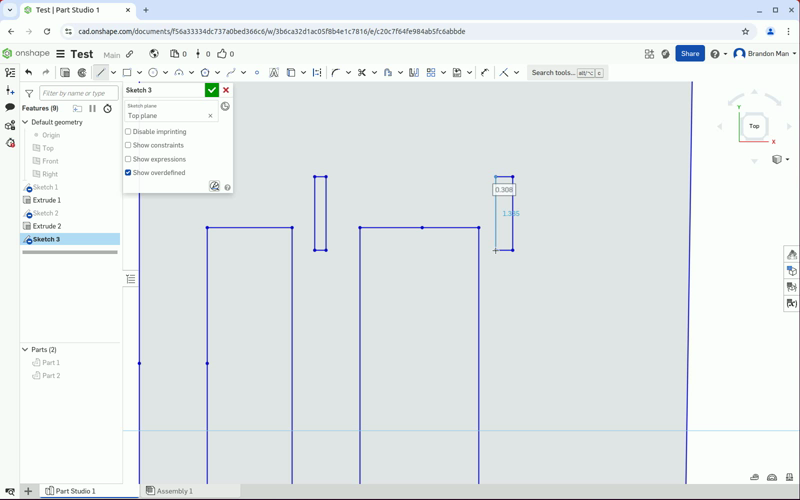
scroll(-6)
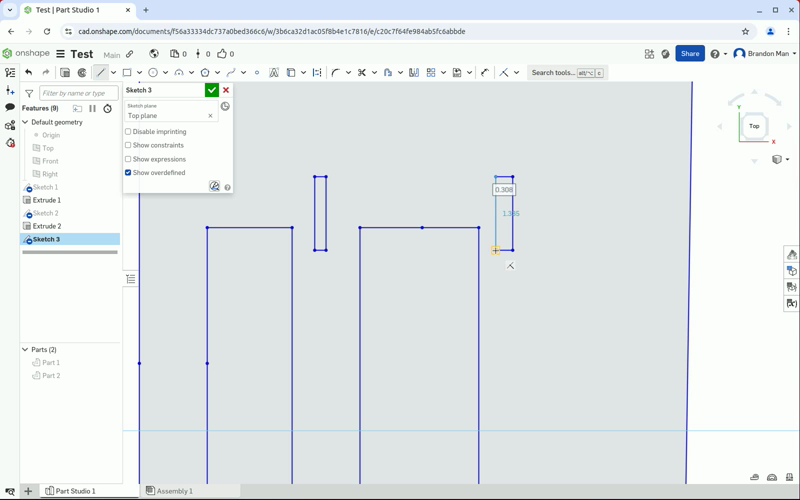
scroll(-6)
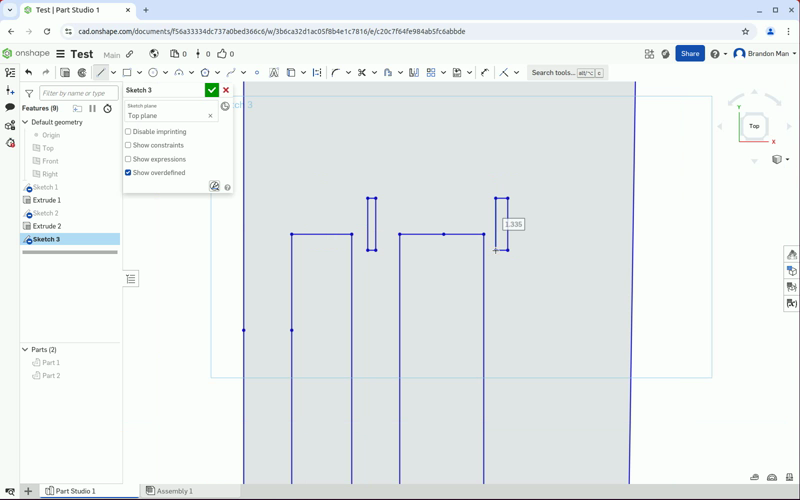
scroll(-6)
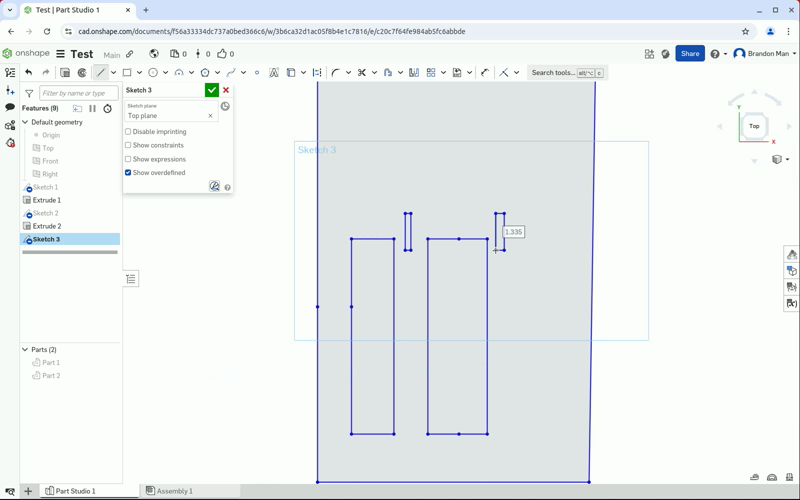
scroll(-6)
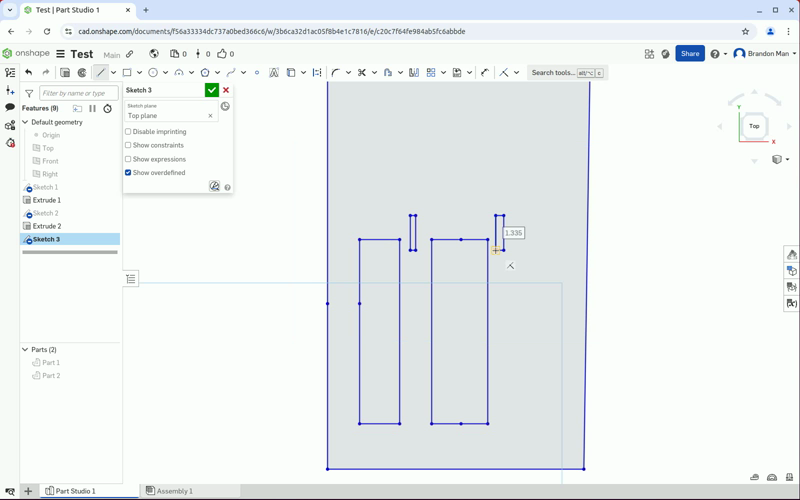
scroll(-6)
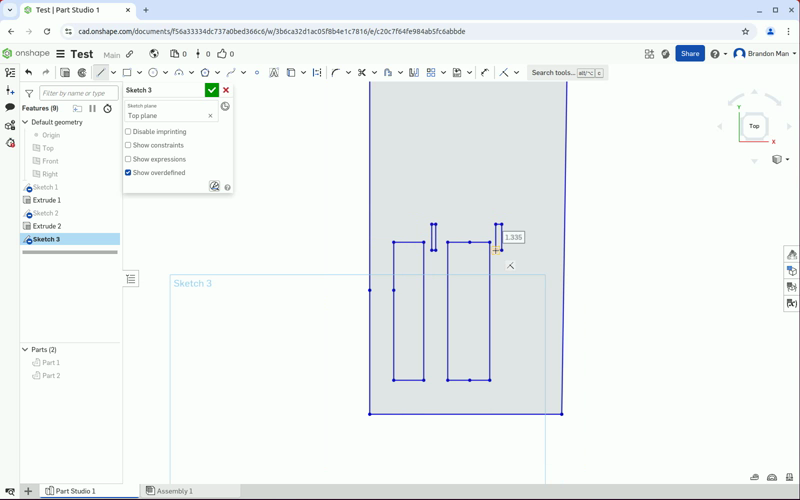
scroll(-6)
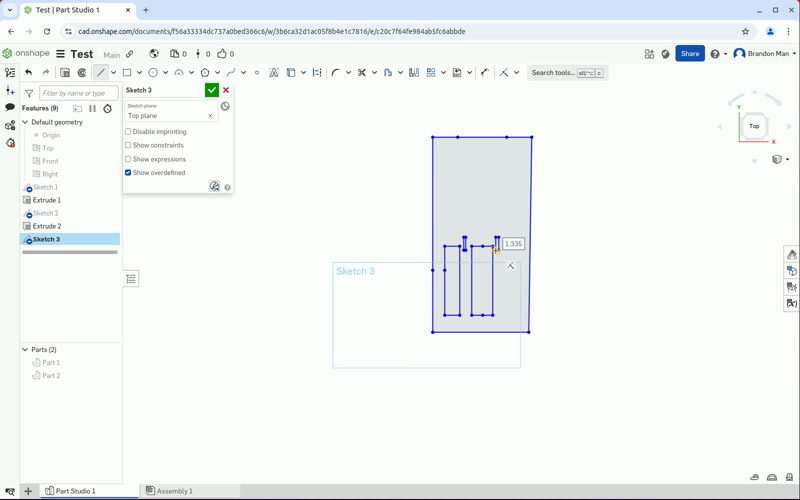
scroll(-6)
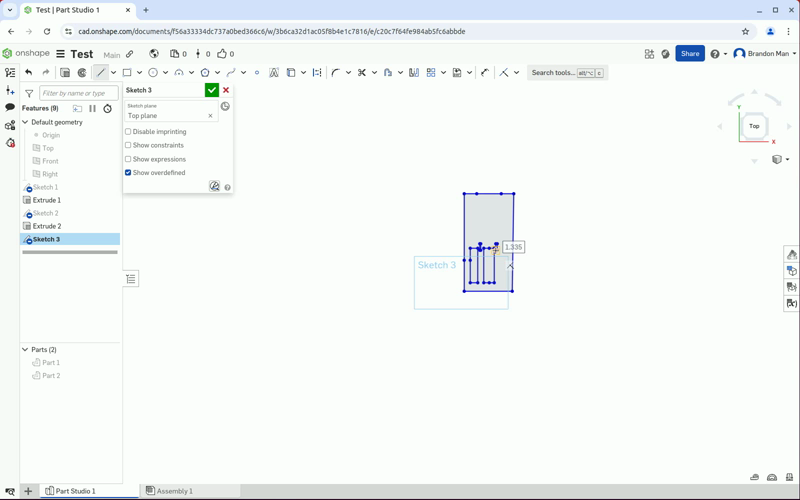
key(esc)
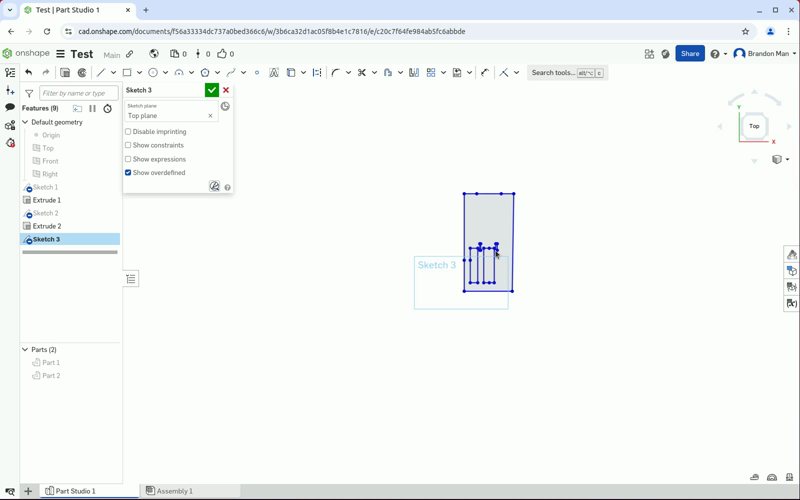
mouse_move(496, 277)
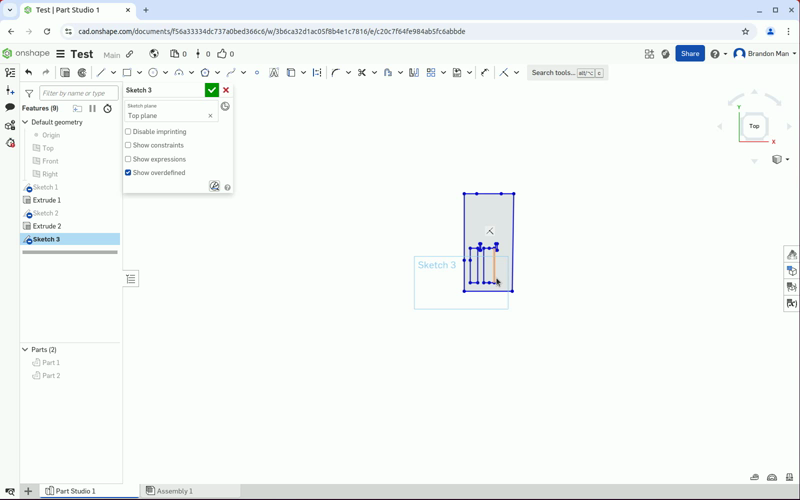
click(496, 277)
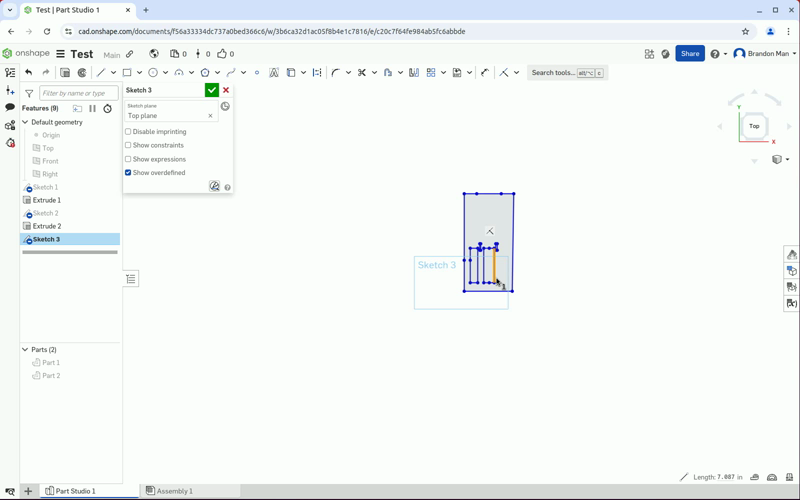
mouse_move(73, 352)
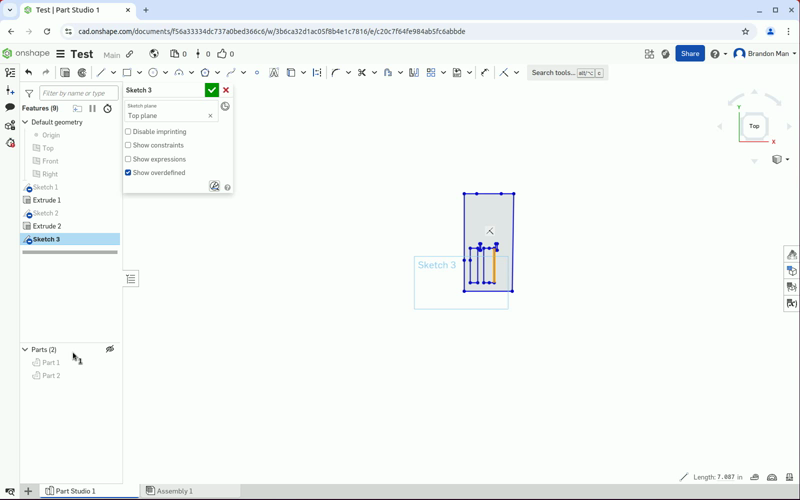
key(shift+y)
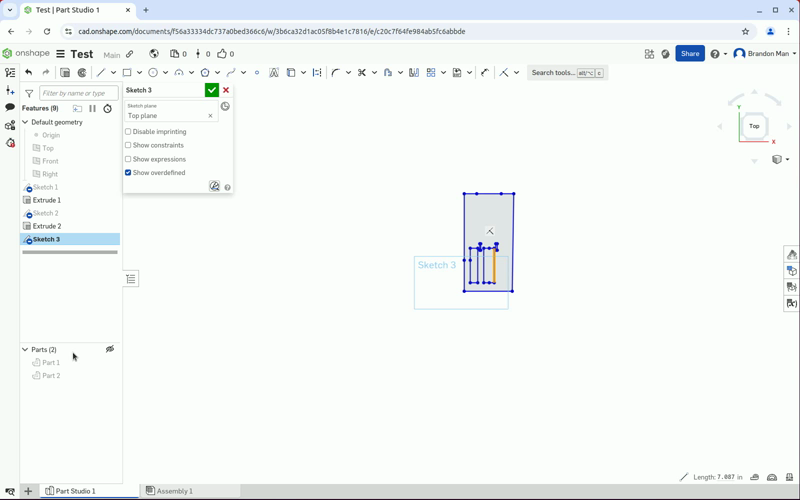
key(shift+e)
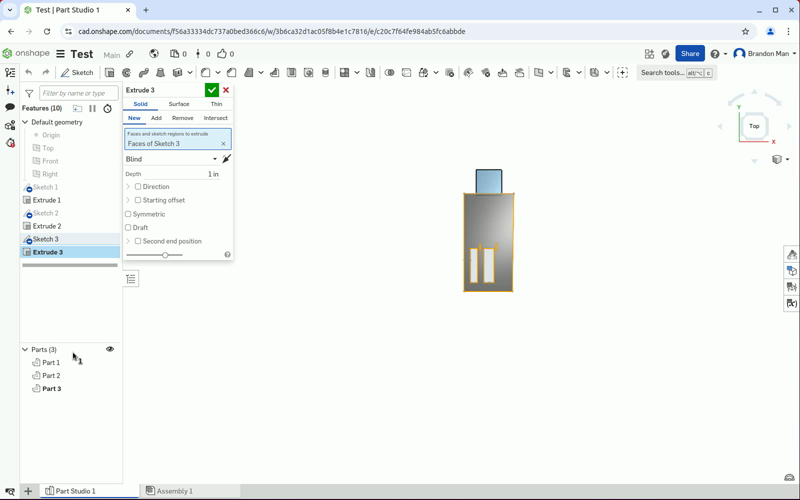
mouse_move(143, 106)
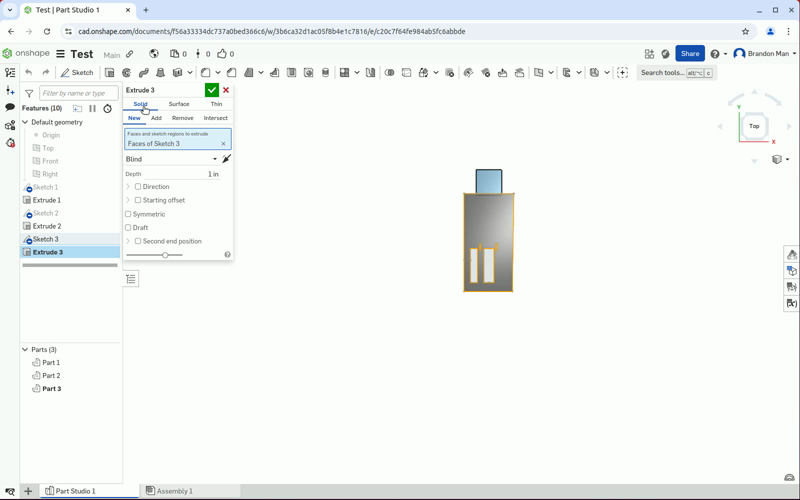
click(143, 106)
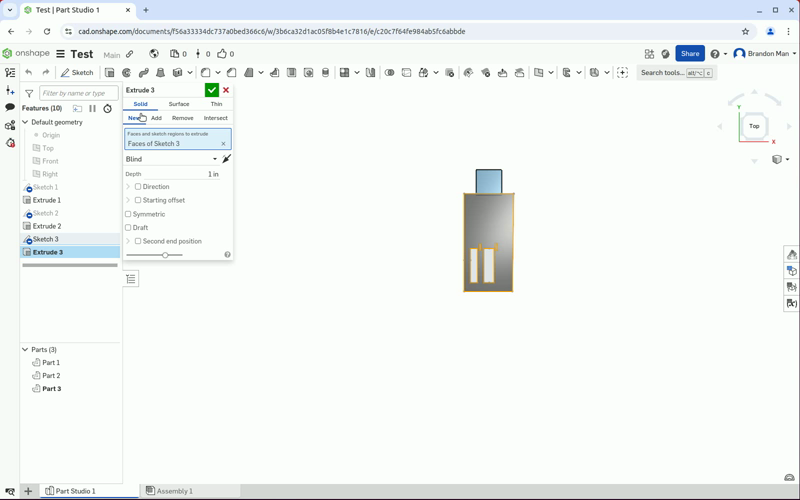
mouse_move(137, 120)
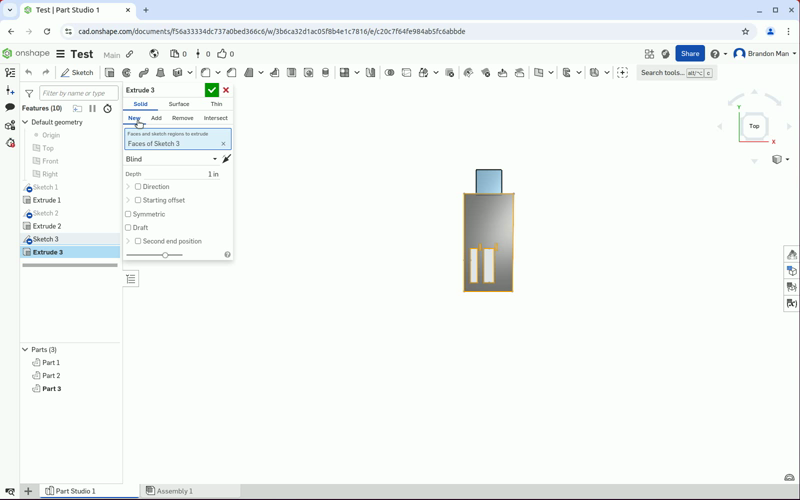
click(137, 120)
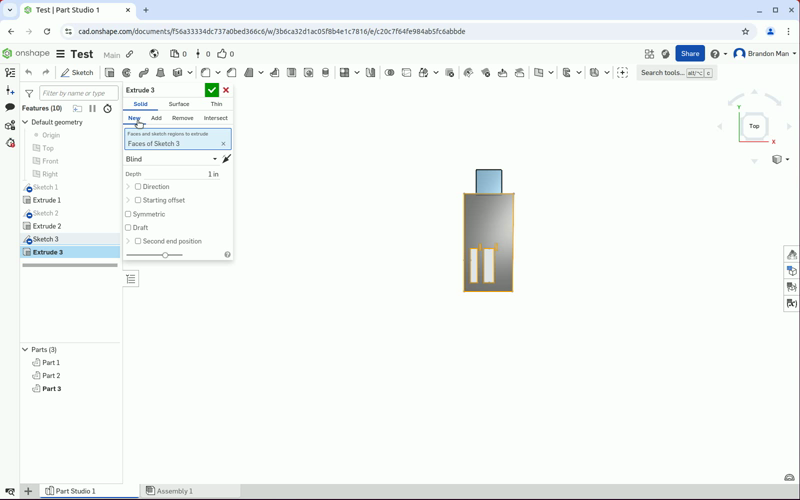
key(tab, 4)
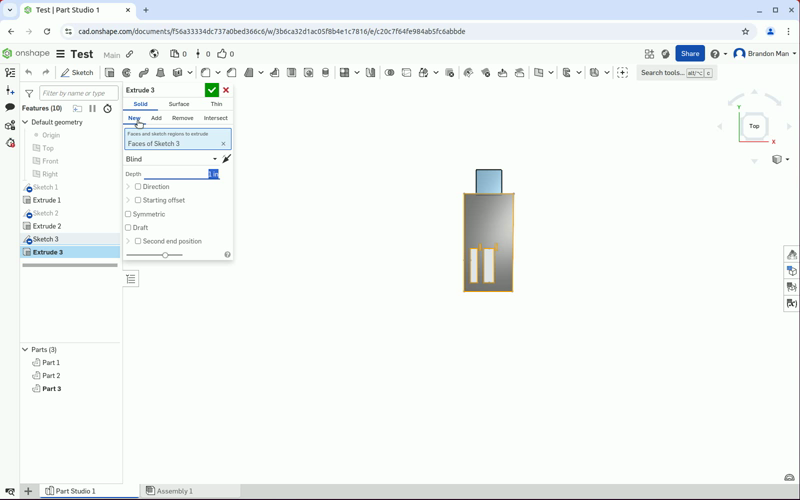
text(0.241)
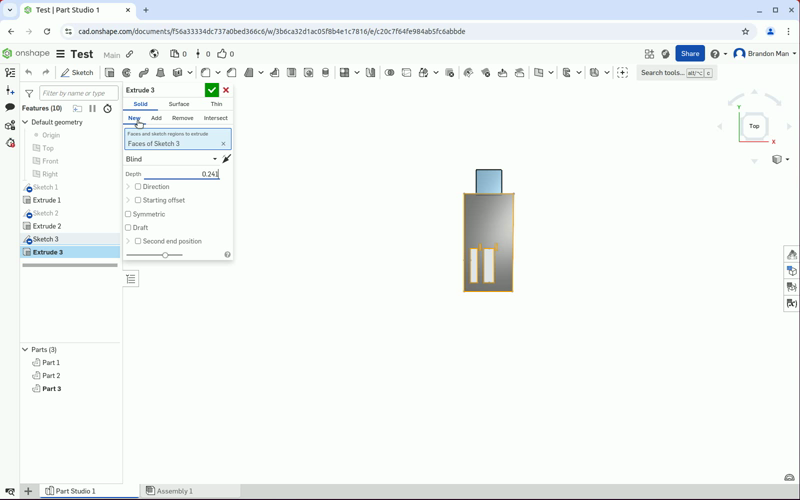
key(enter)
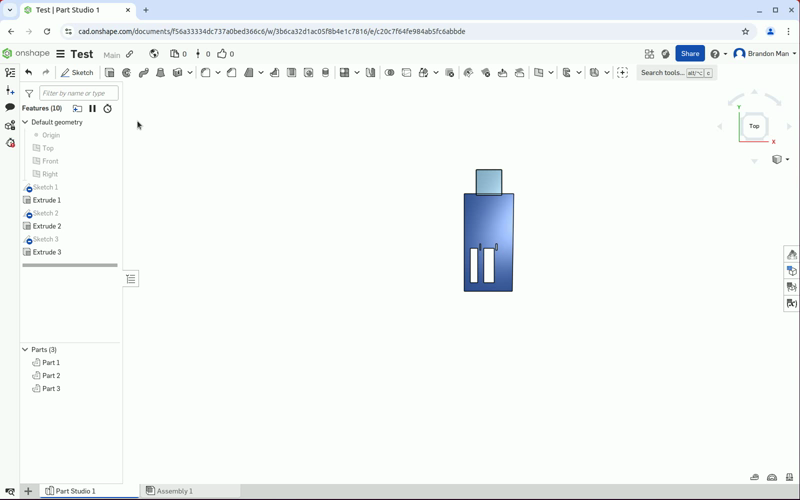
key(shift+h)
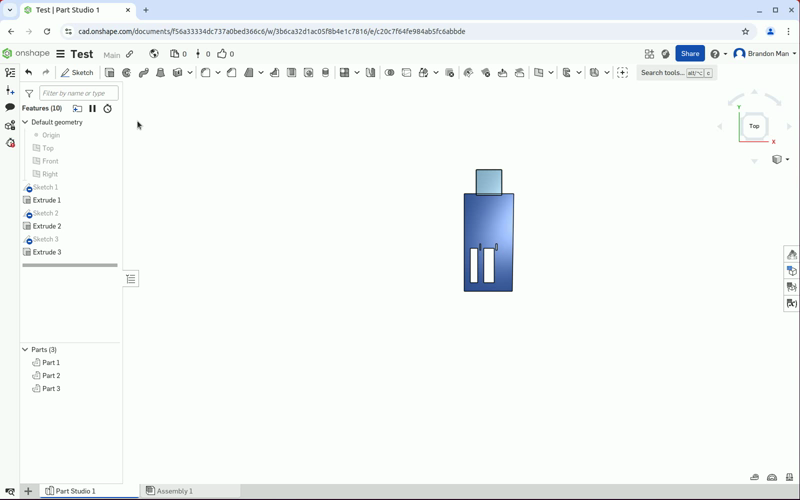
key(shift+h)
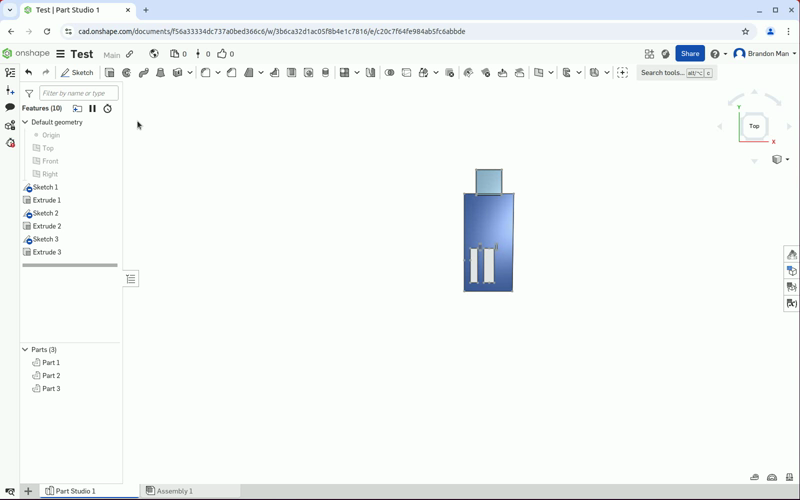
key(shift+7)
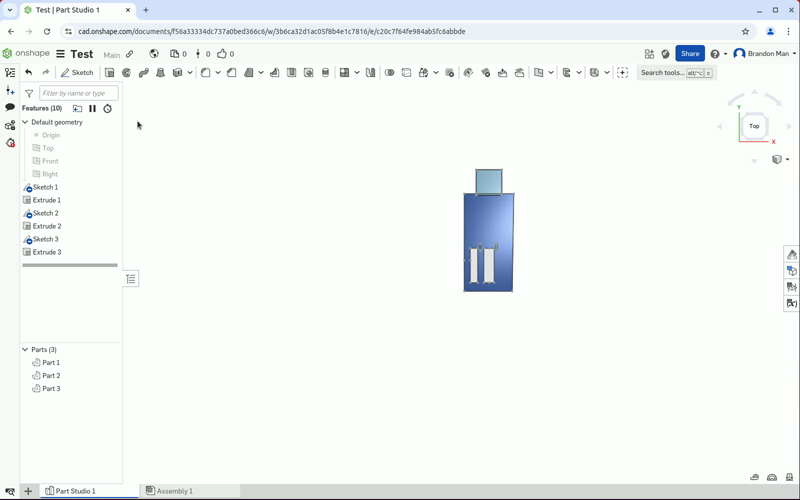
key(up, 3)
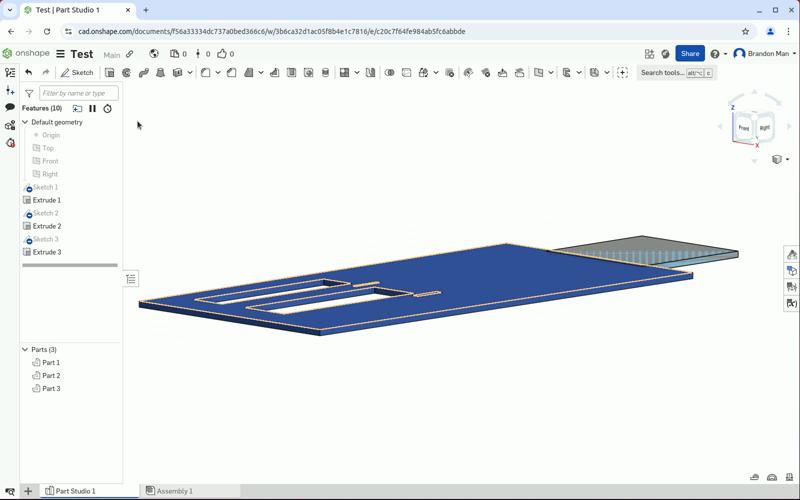
key(left, 3)
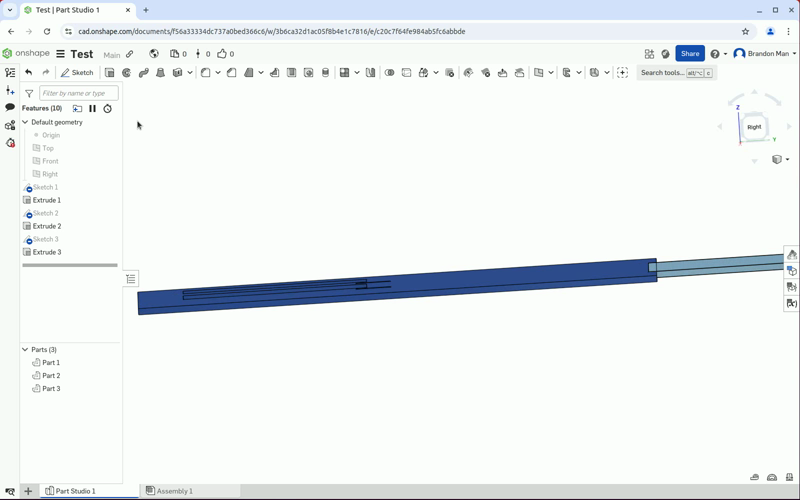
key(right, 3)
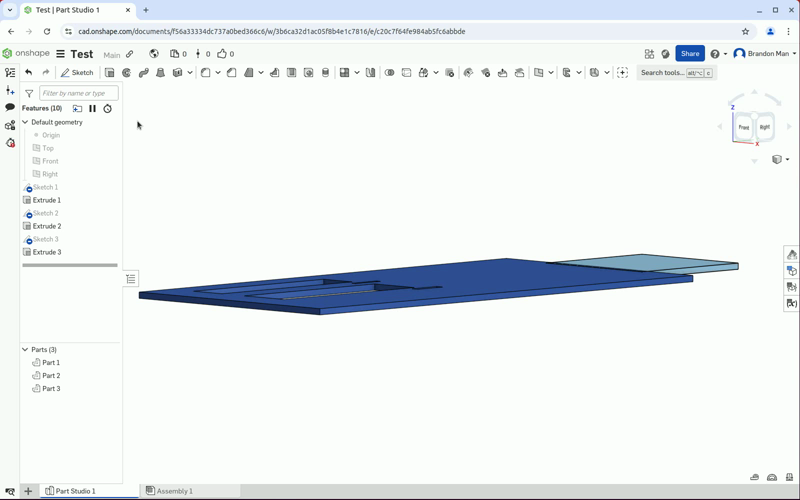
key(down, 3)
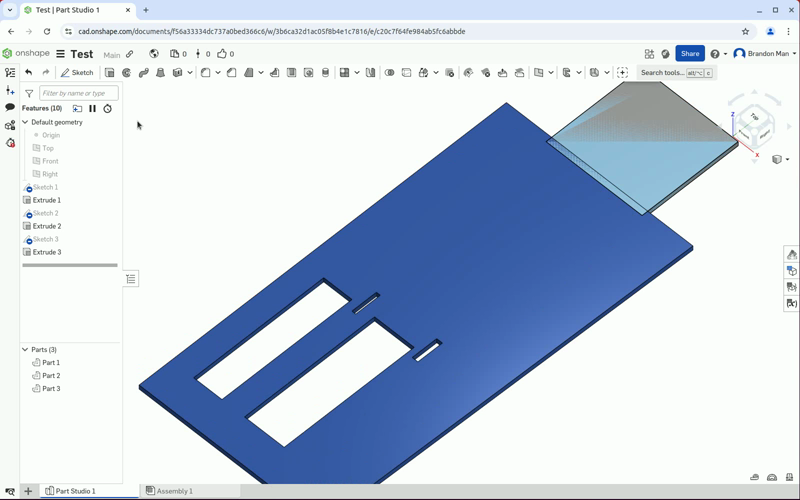
mouse_move(73, 189)
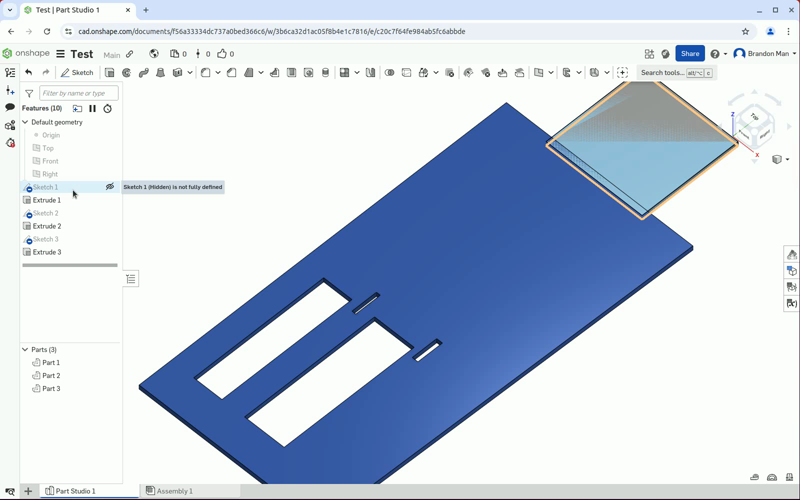
click(73, 189)